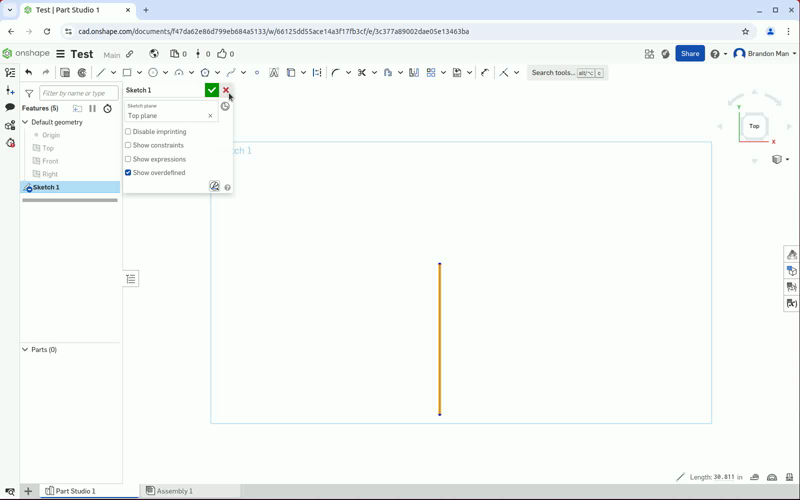
key(shift+h)
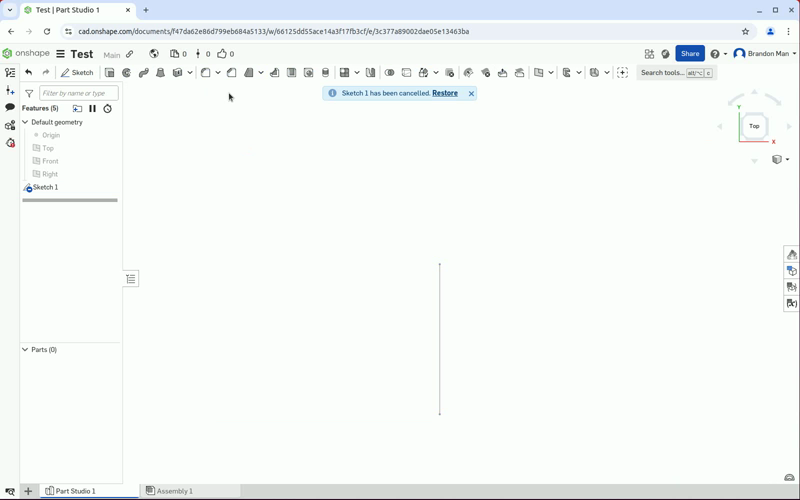
key(shift+s)
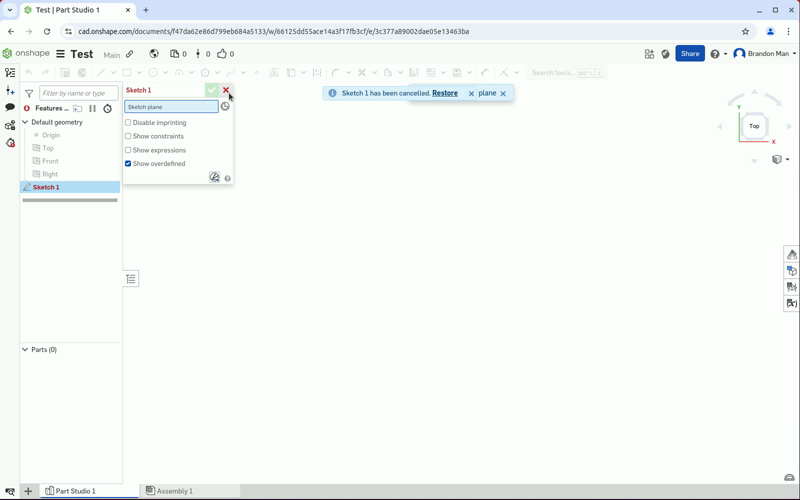
mouse_move(73, 150)
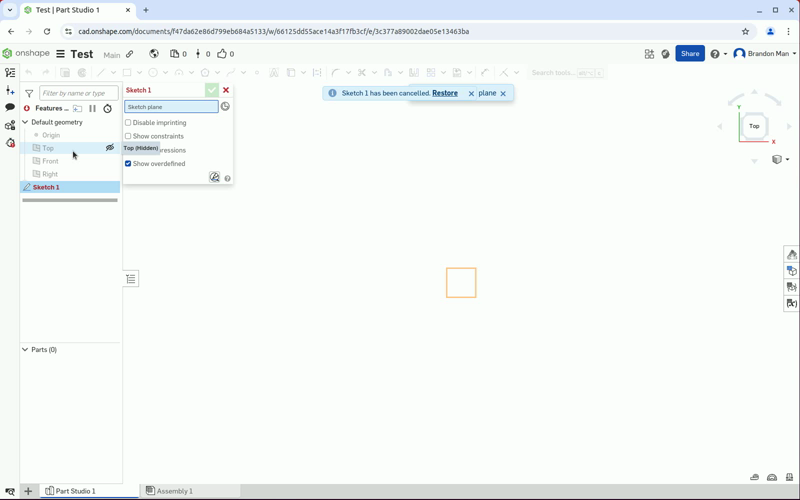
click(73, 150)
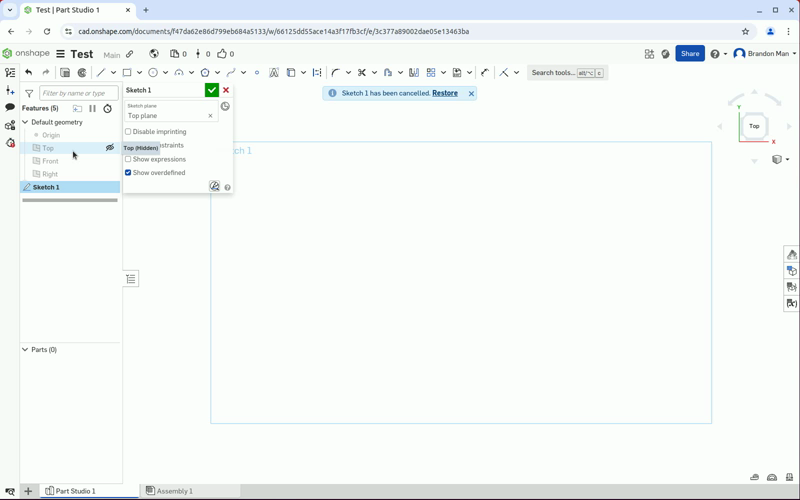
mouse_move(73, 352)
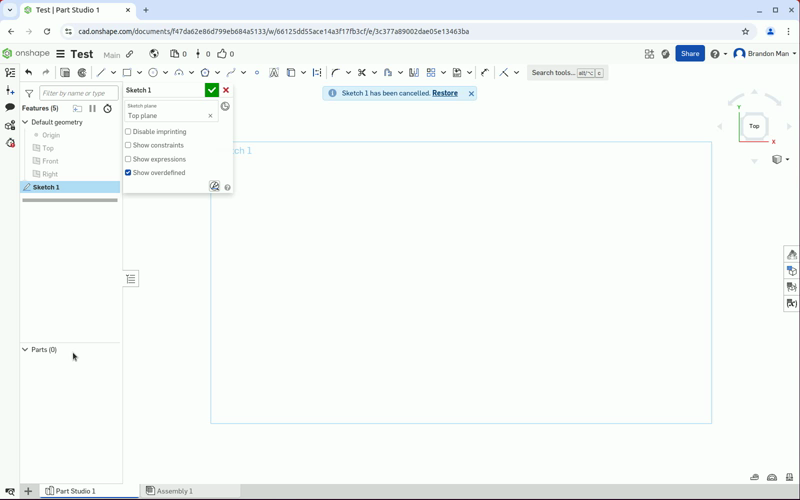
key(y)
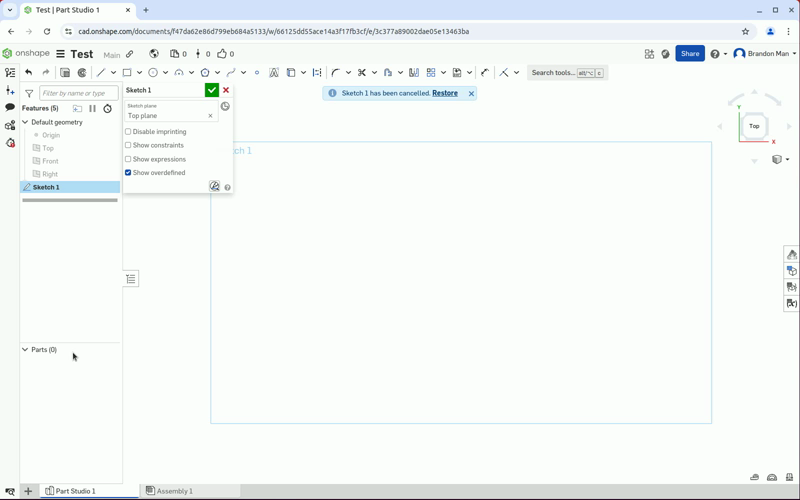
key(l)
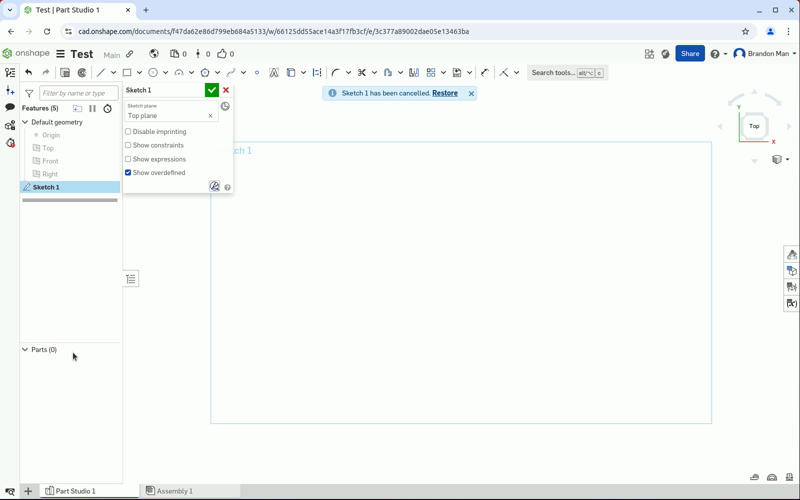
key_down(shift)
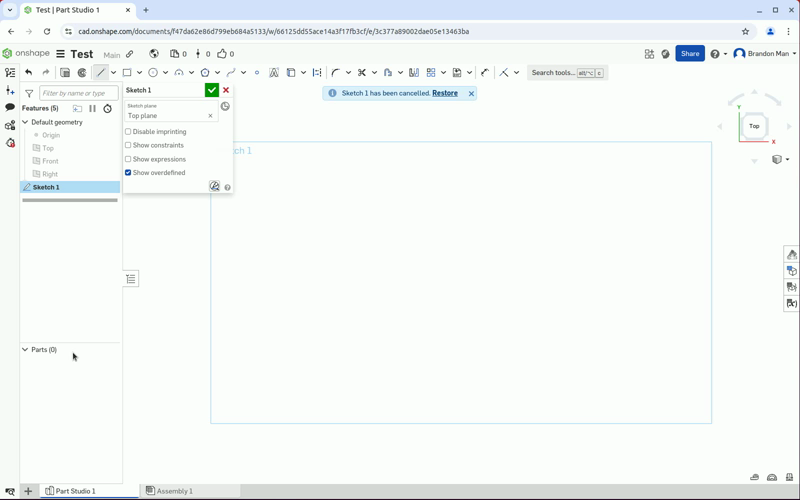
mouse_move(351, 335)
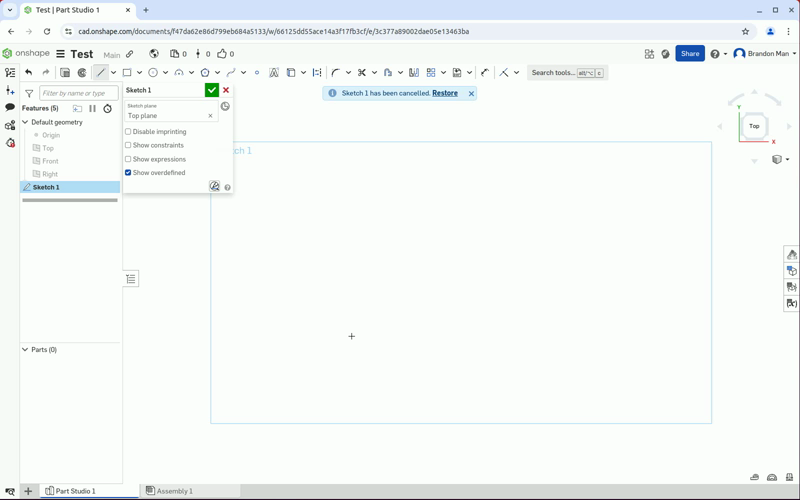
click(351, 335)
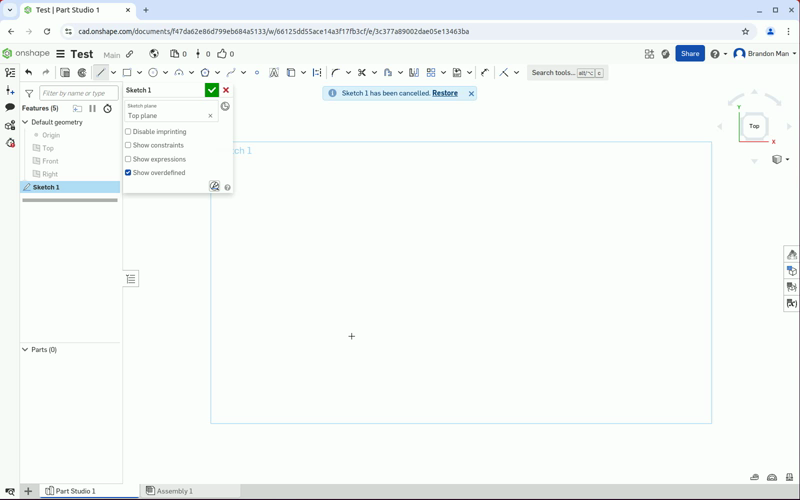
key_up(shift)
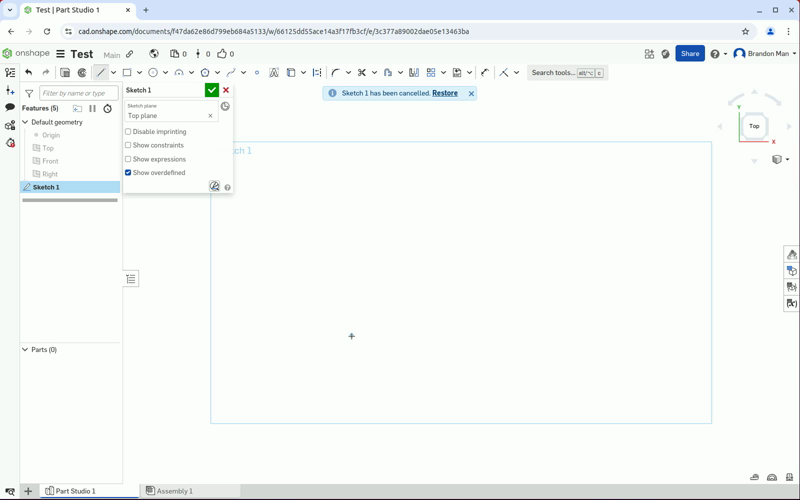
key_down(shift)
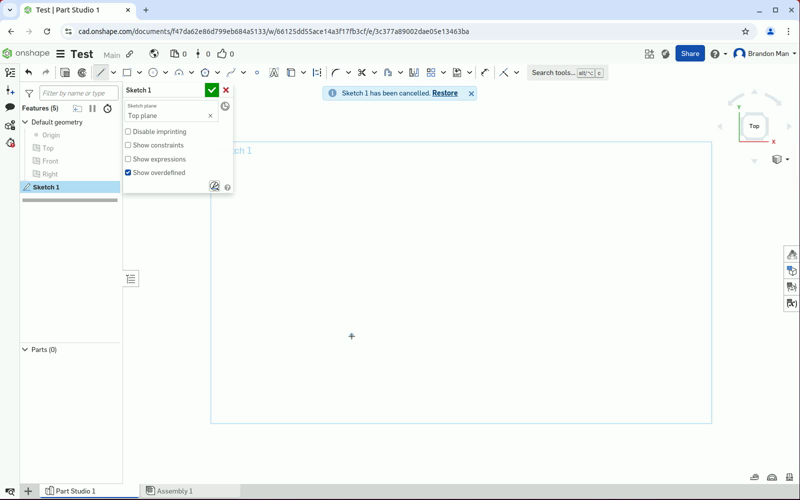
mouse_move(569, 335)
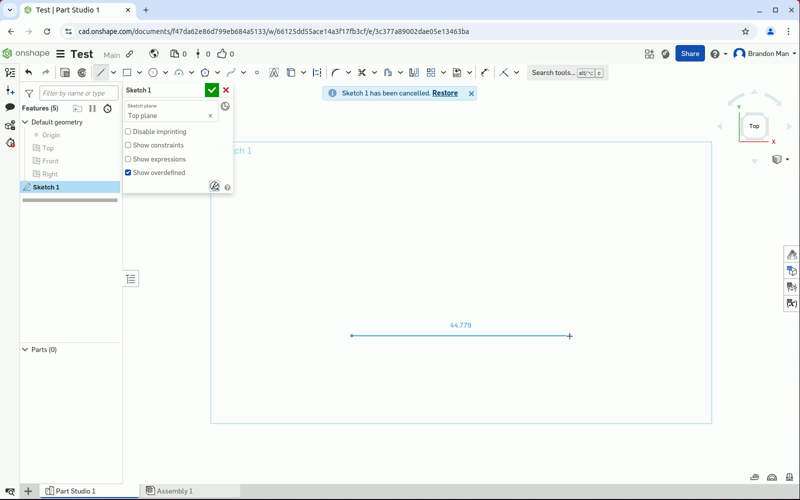
click(569, 335)
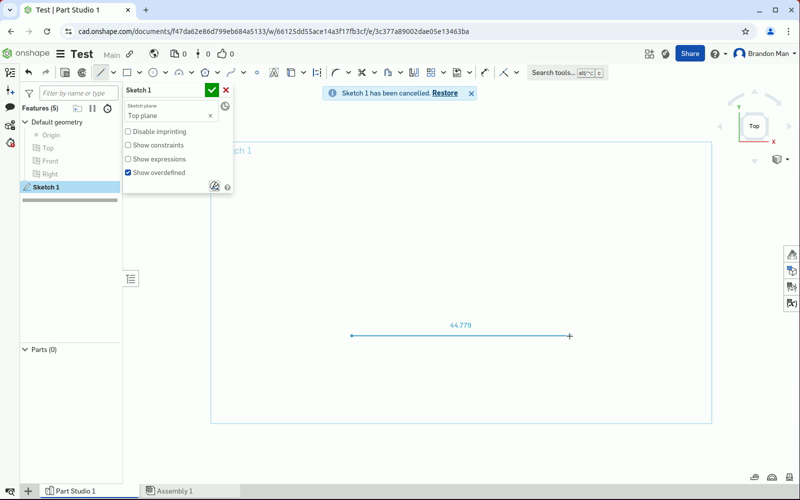
key_up(shift)
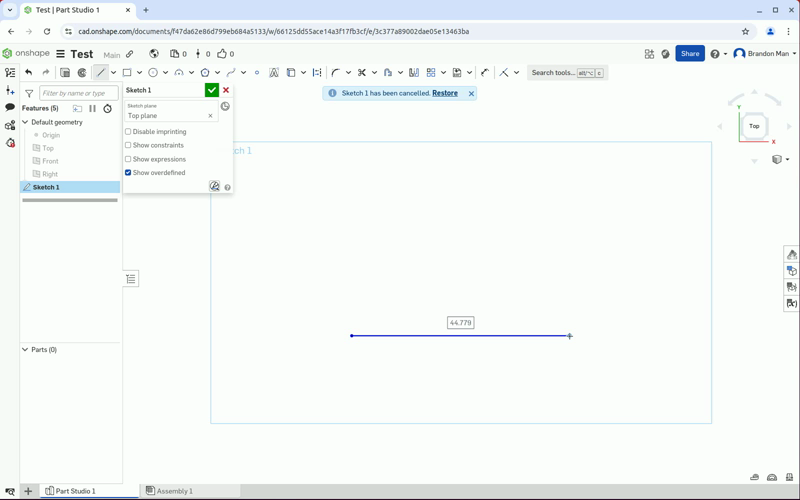
key_down(shift)
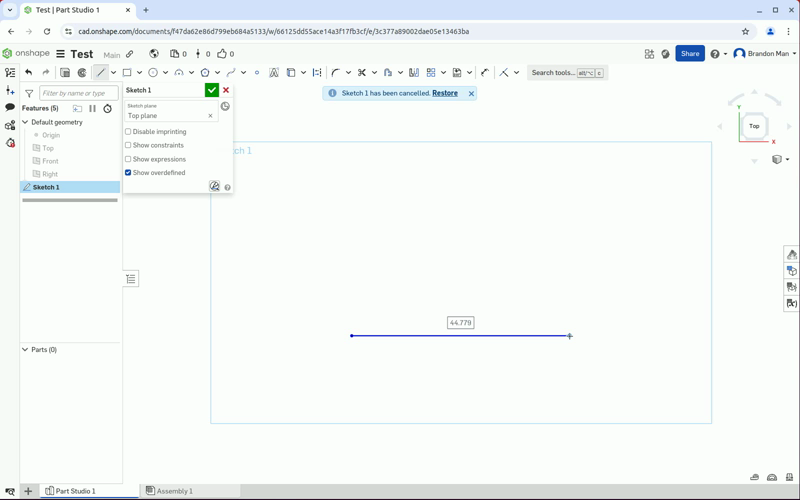
mouse_move(569, 230)
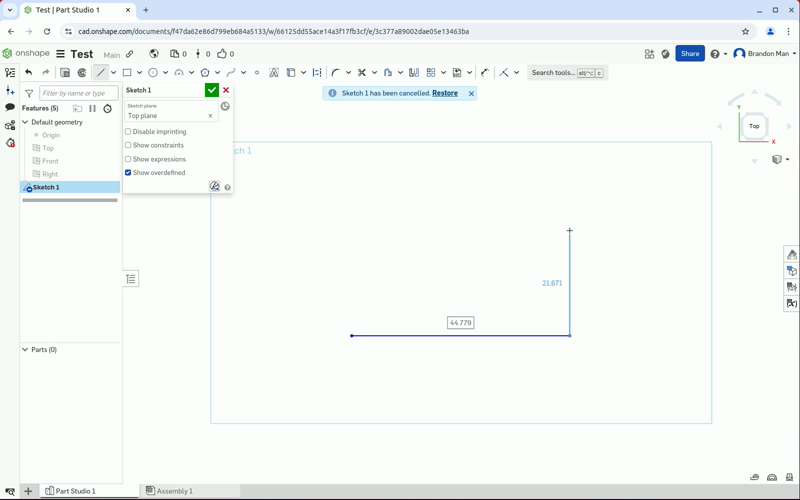
click(569, 230)
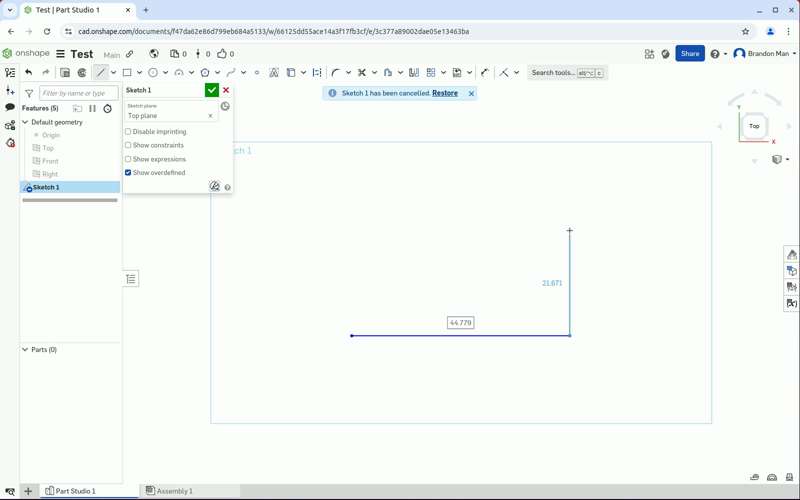
key_up(shift)
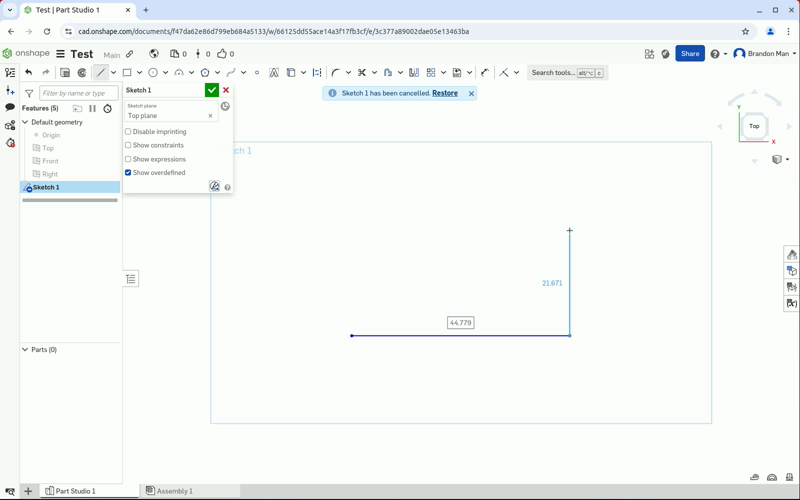
key_down(shift)
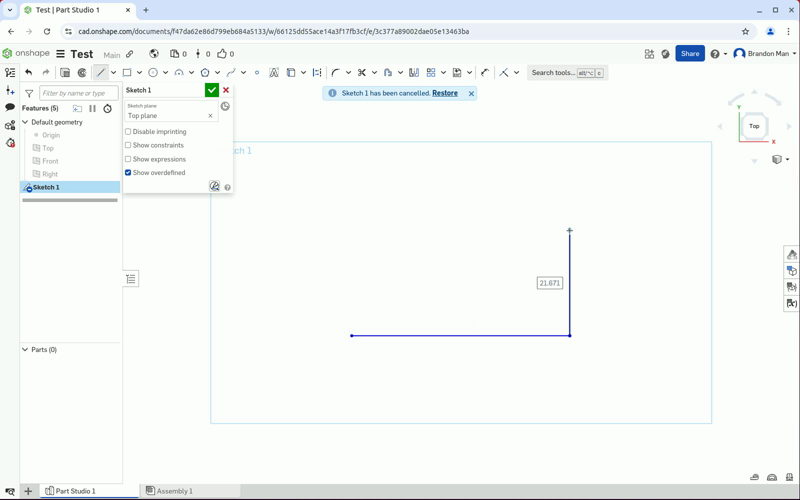
mouse_move(351, 230)
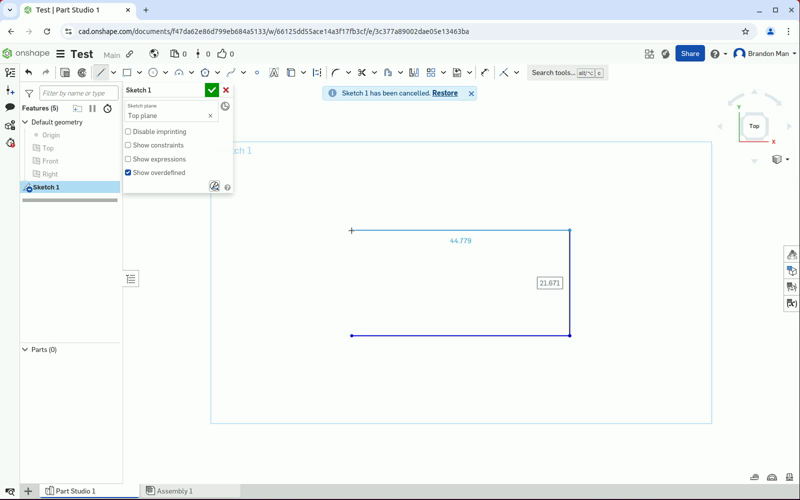
click(351, 230)
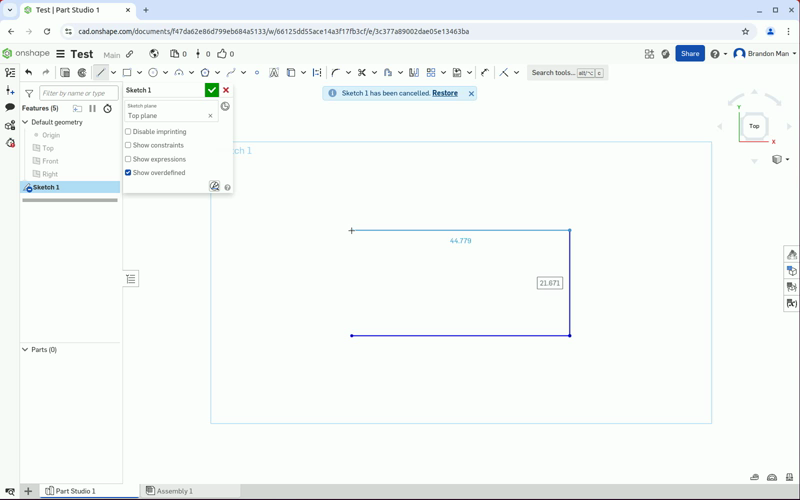
key_up(shift)
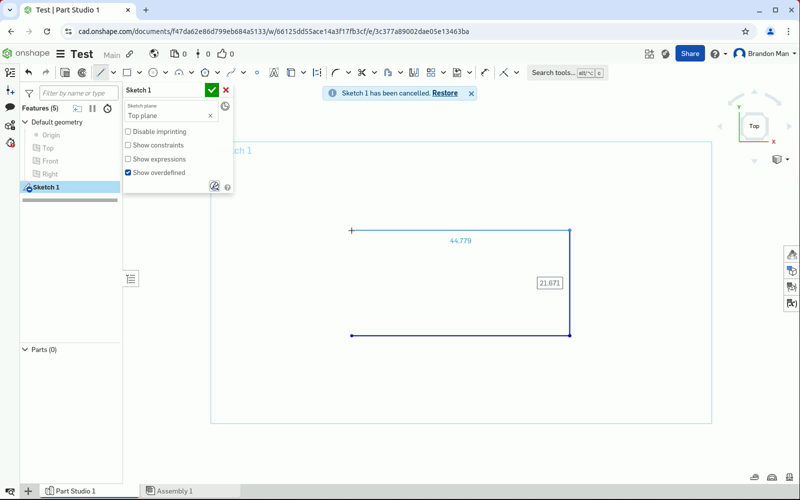
key_down(shift)
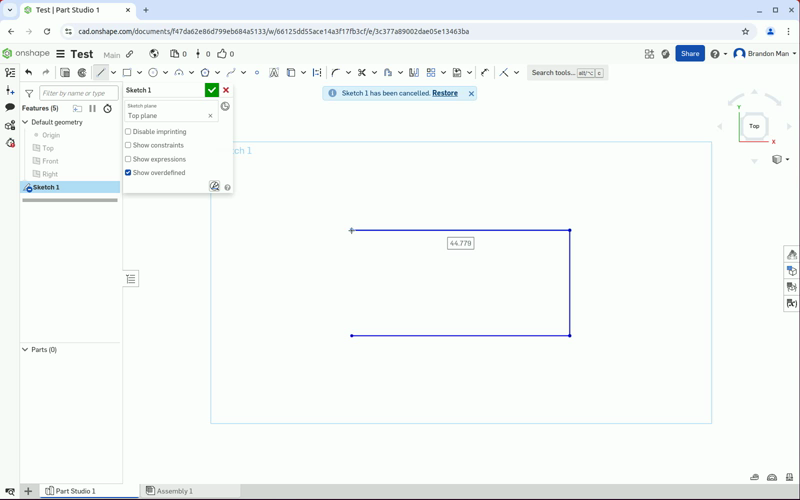
mouse_move(351, 335)
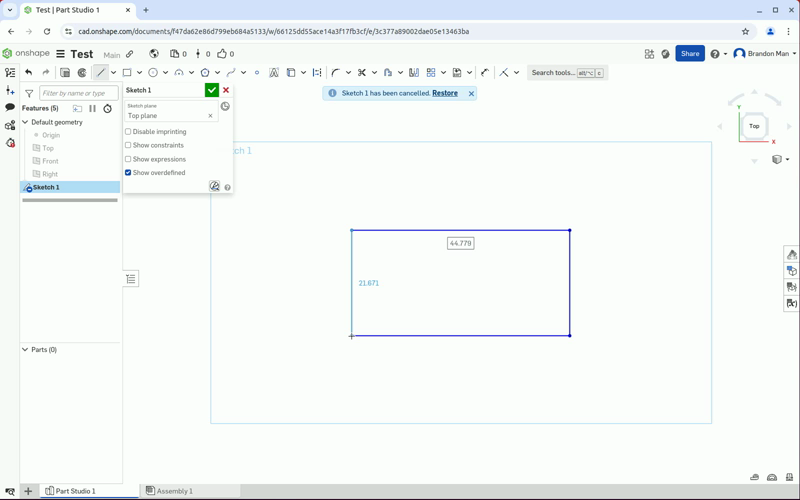
key_up(shift)
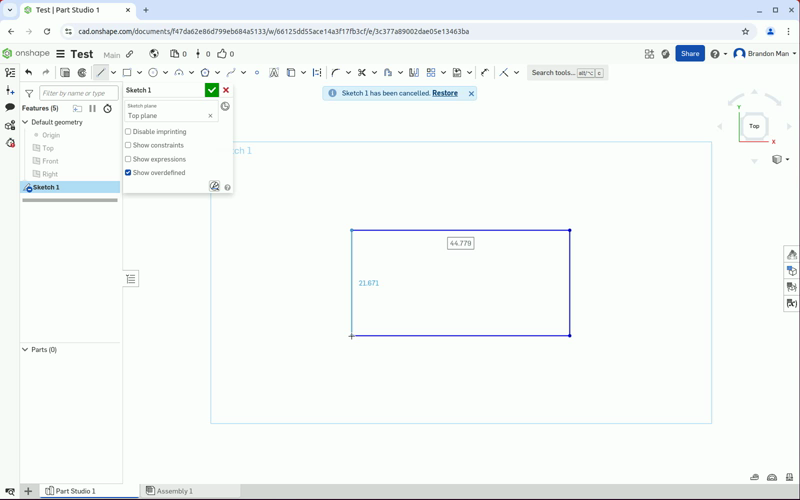
click(351, 335)
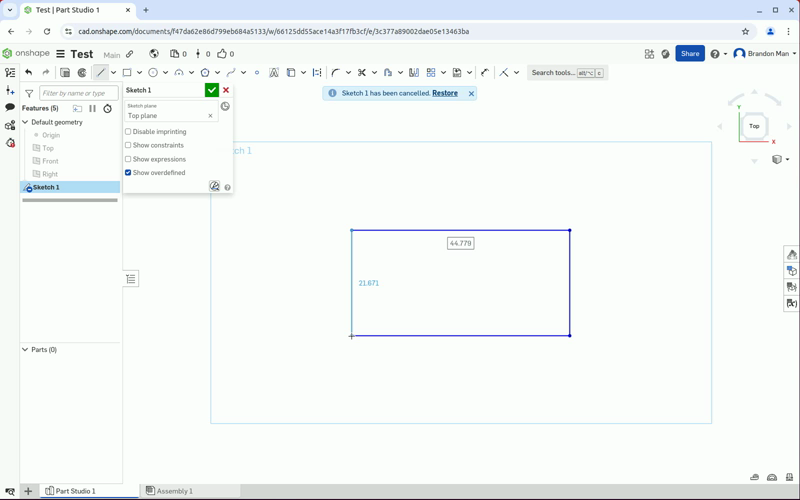
key(esc)
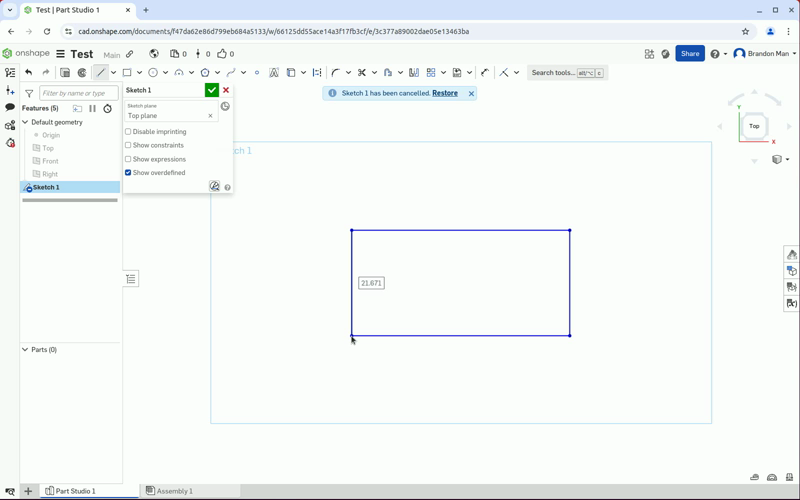
mouse_move(375, 300)
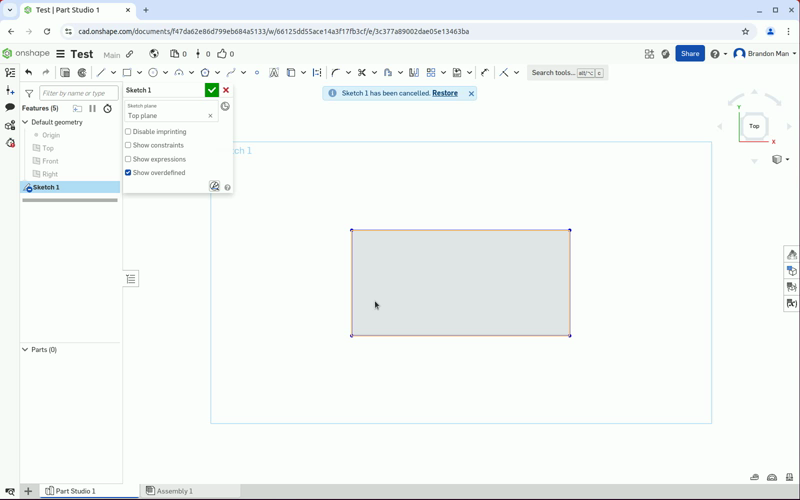
click(375, 300)
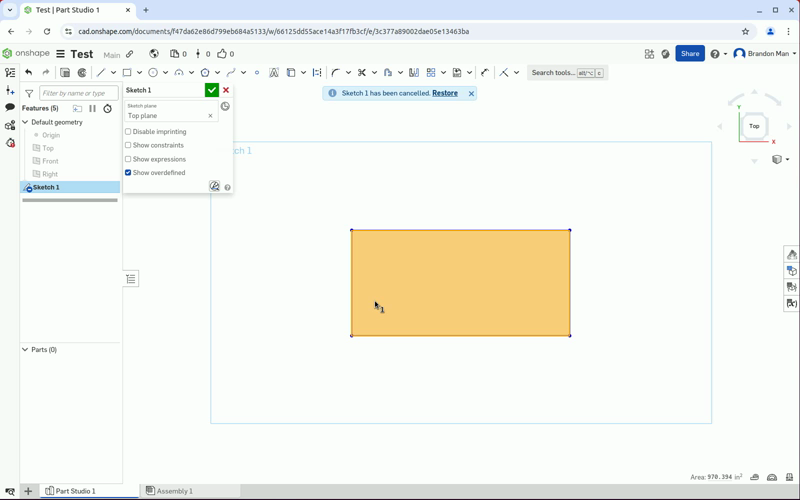
mouse_move(73, 352)
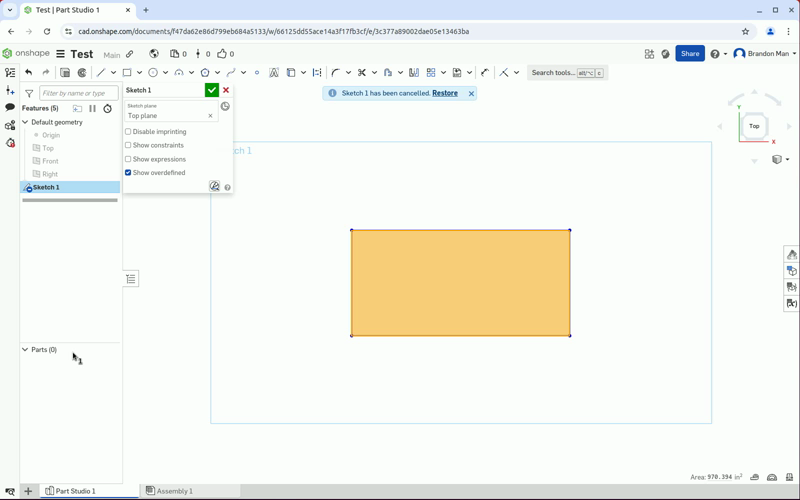
key(shift+y)
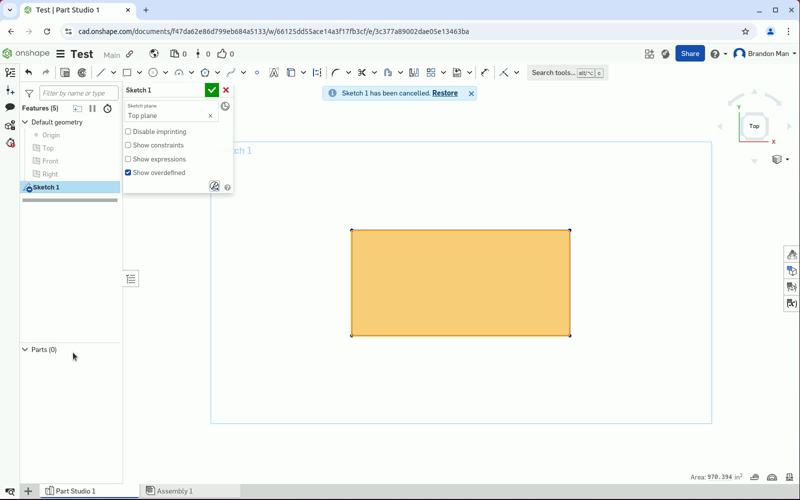
key(shift+e)
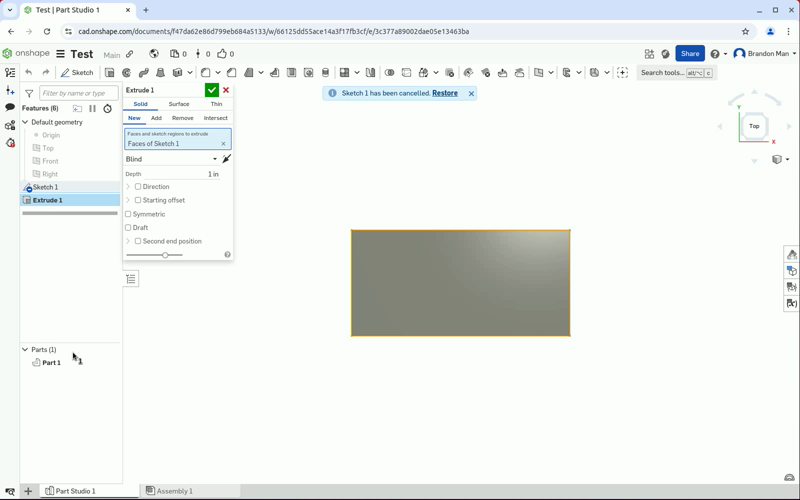
mouse_move(143, 106)
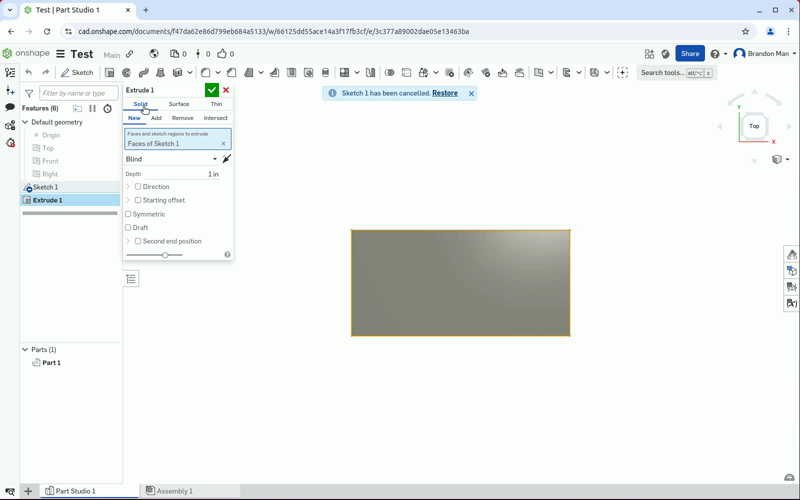
click(143, 106)
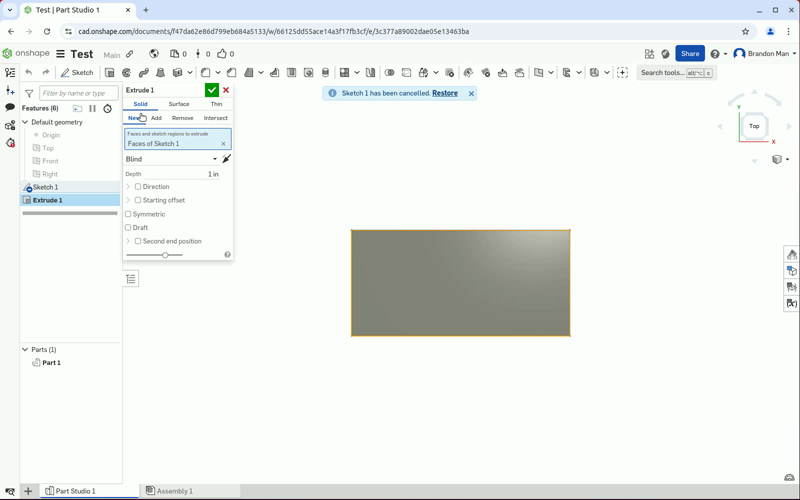
mouse_move(137, 120)
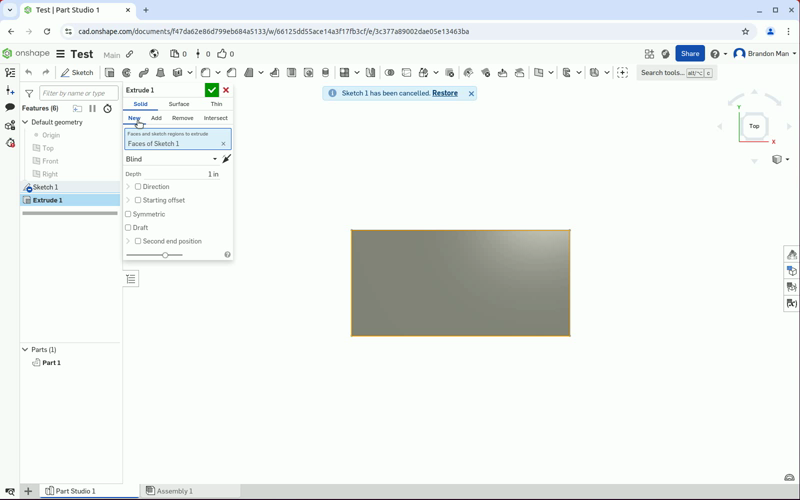
click(137, 120)
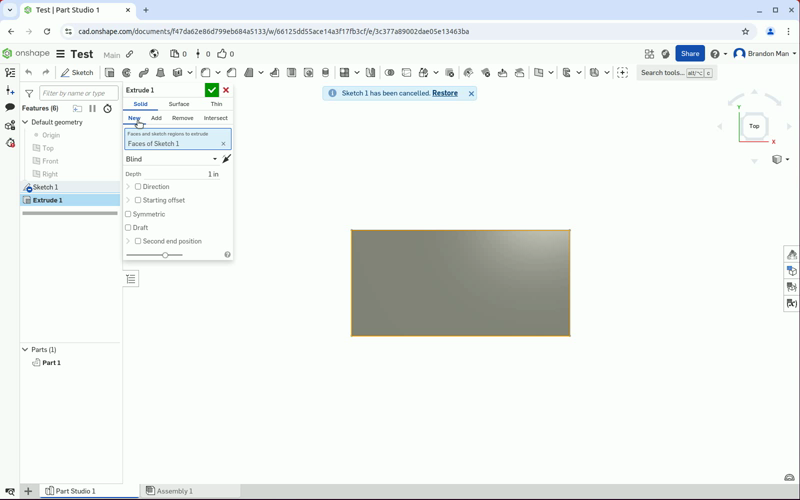
key(tab, 4)
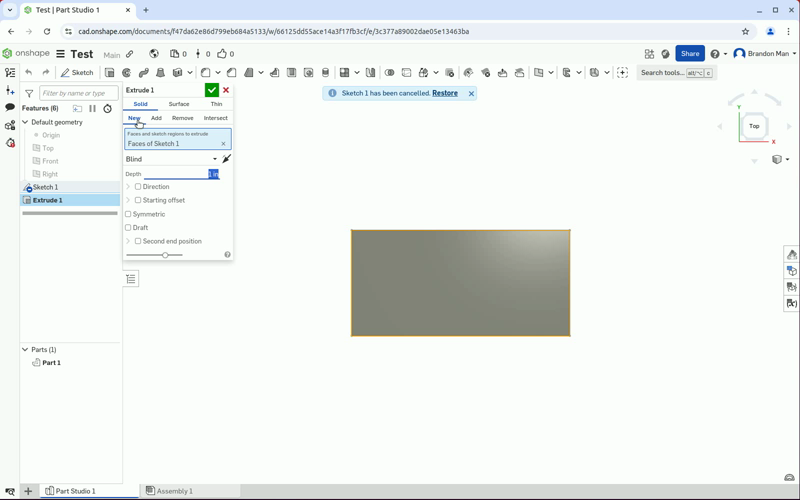
text(4.574)
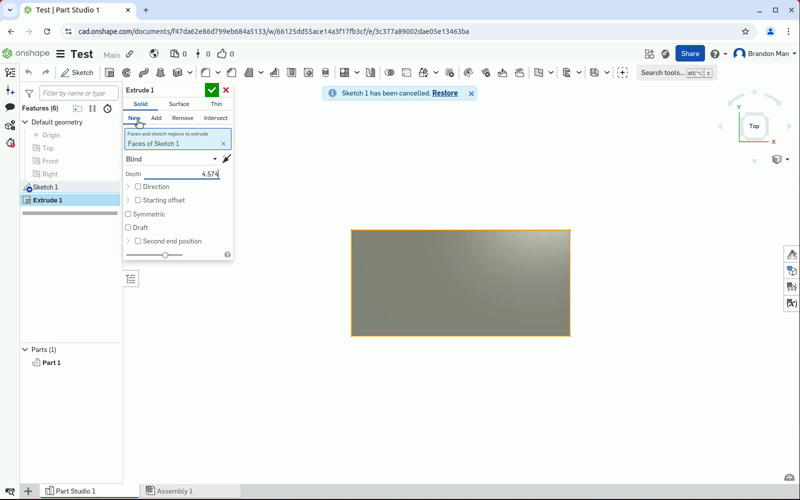
key(enter)
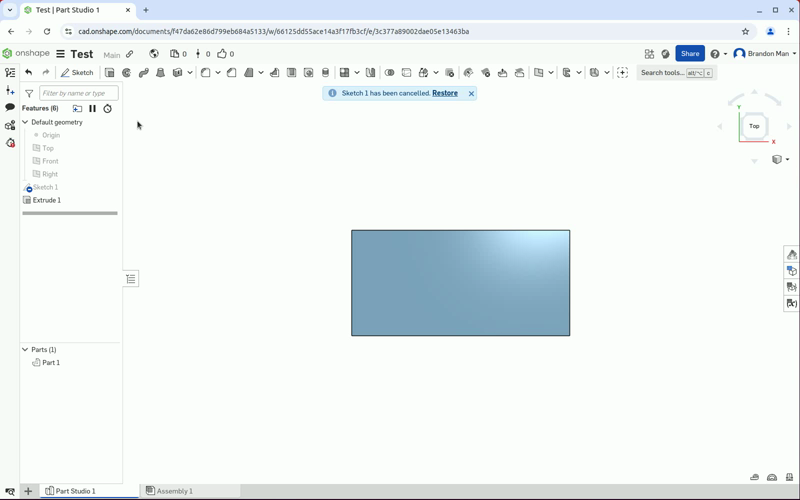
key(shift+h)
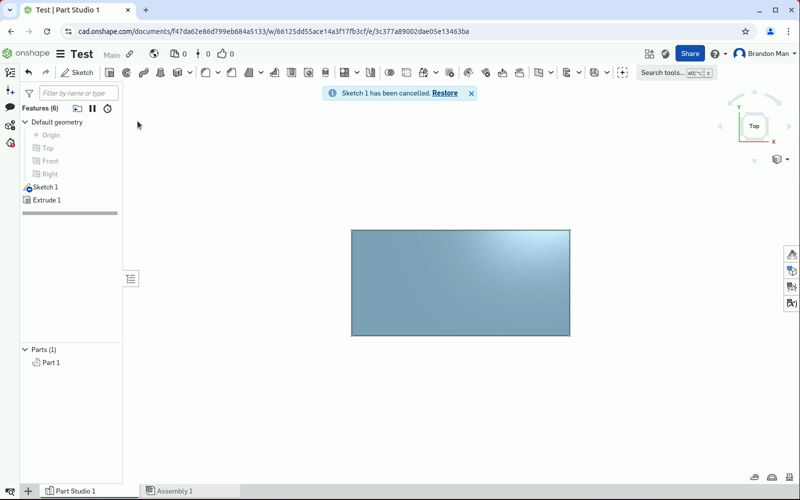
key(shift+h)
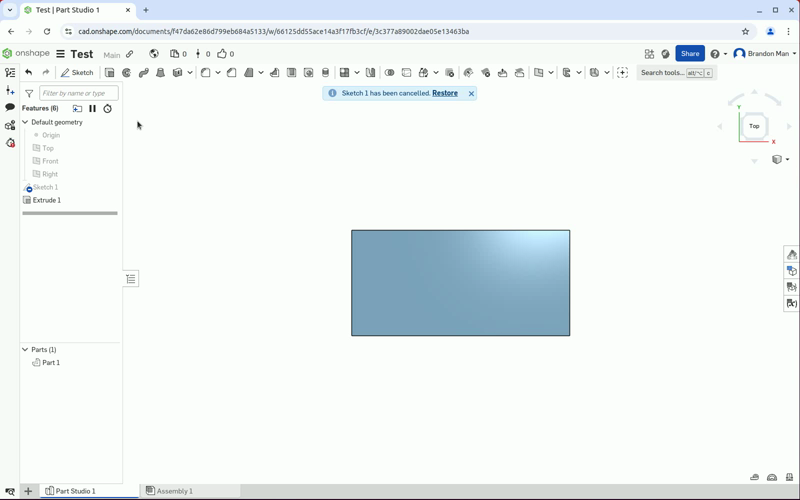
mouse_move(73, 189)
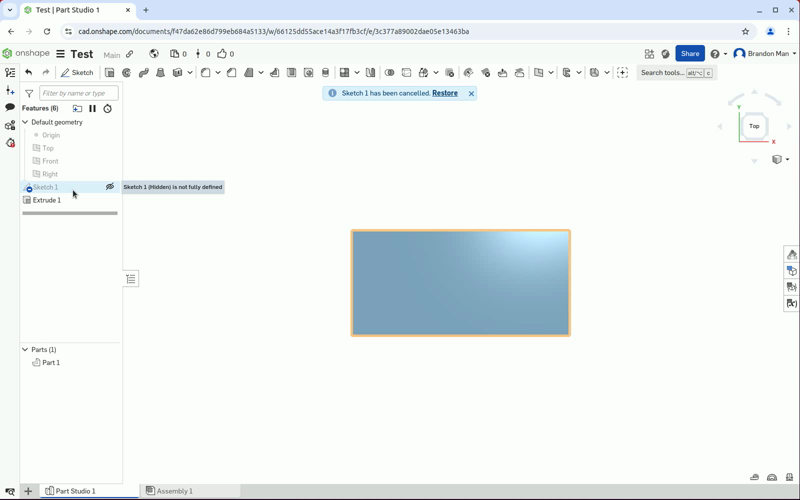
click(73, 189)
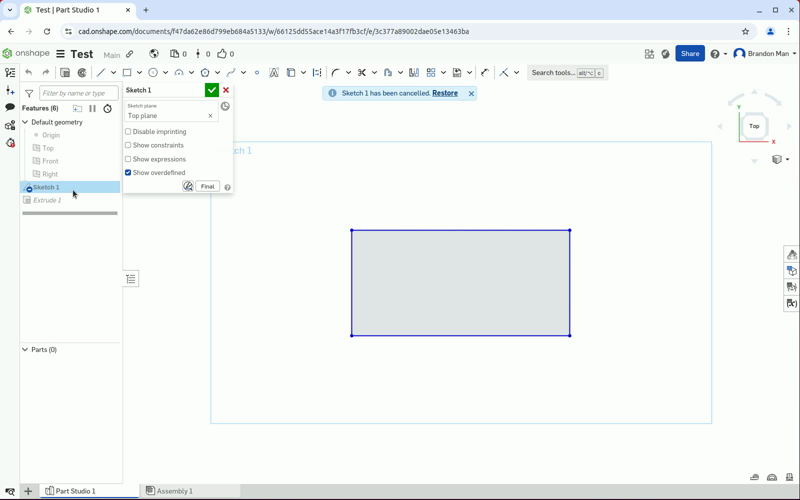
mouse_move(229, 92)
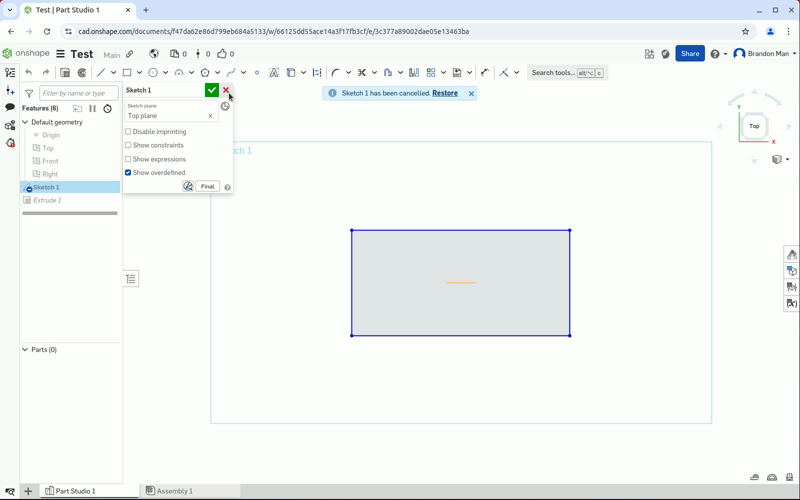
click(229, 92)
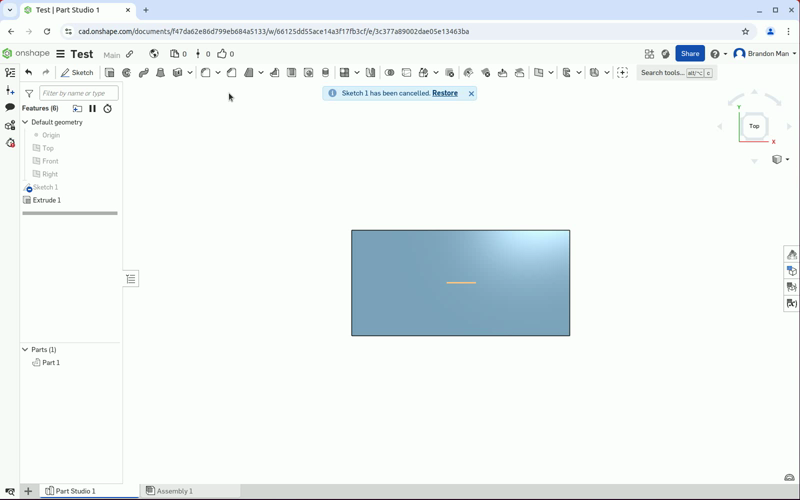
mouse_move(73, 352)
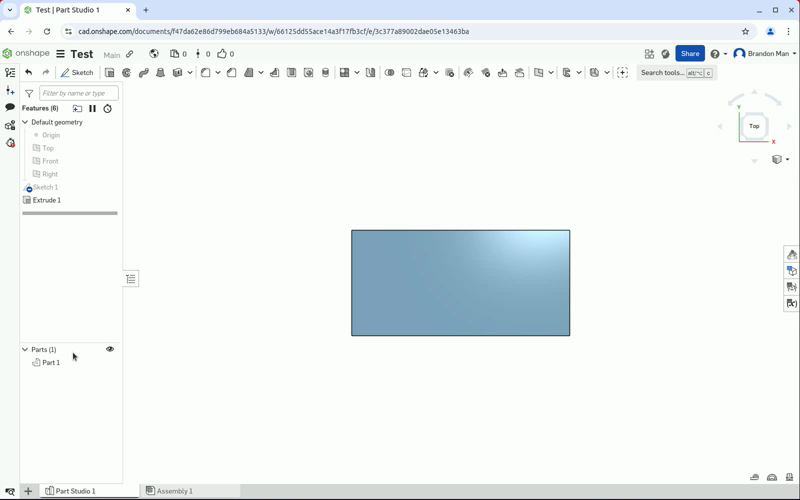
key(y)
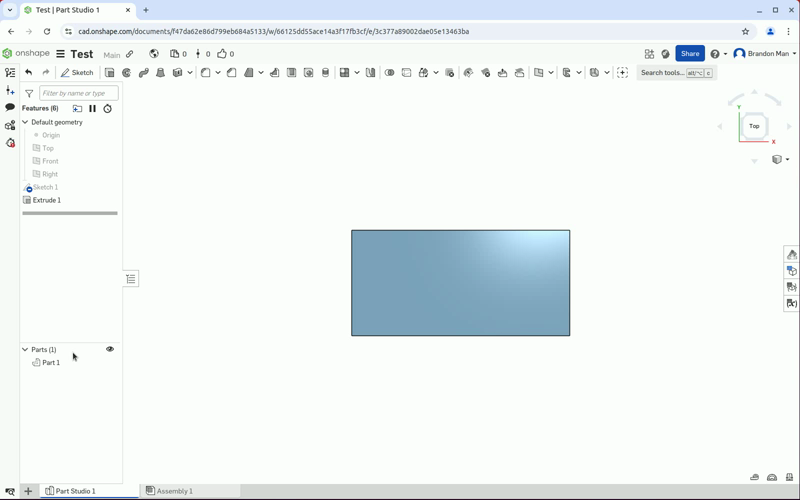
key(shift+p)
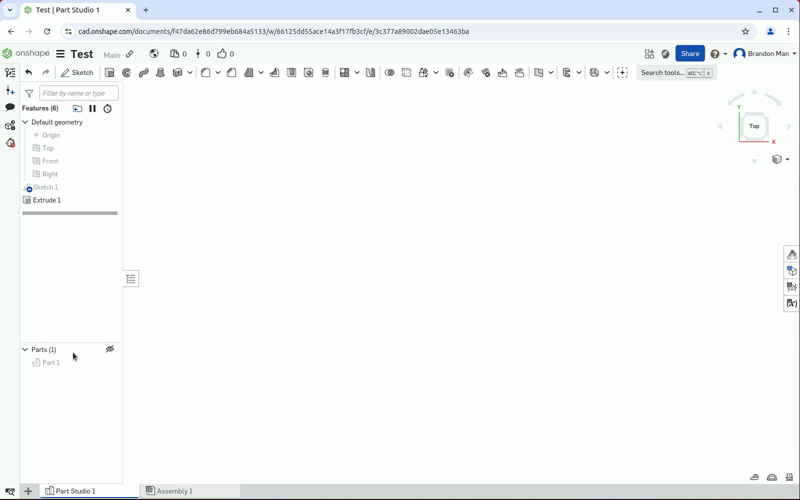
key(space)
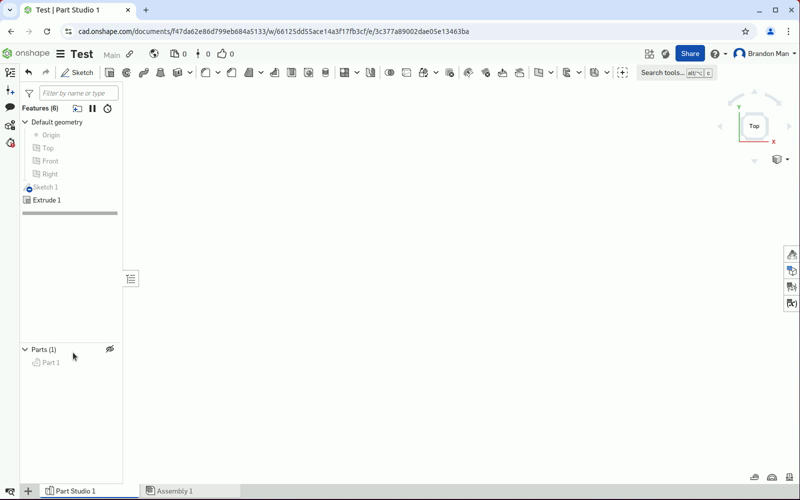
key_down(shift)
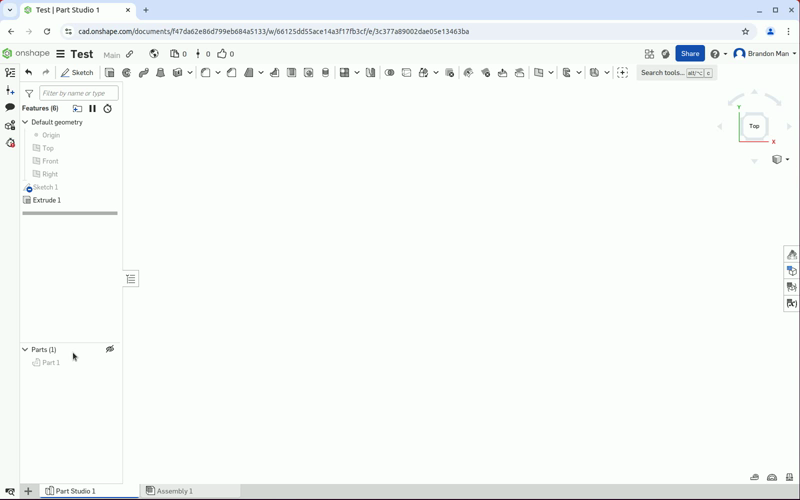
key(up)
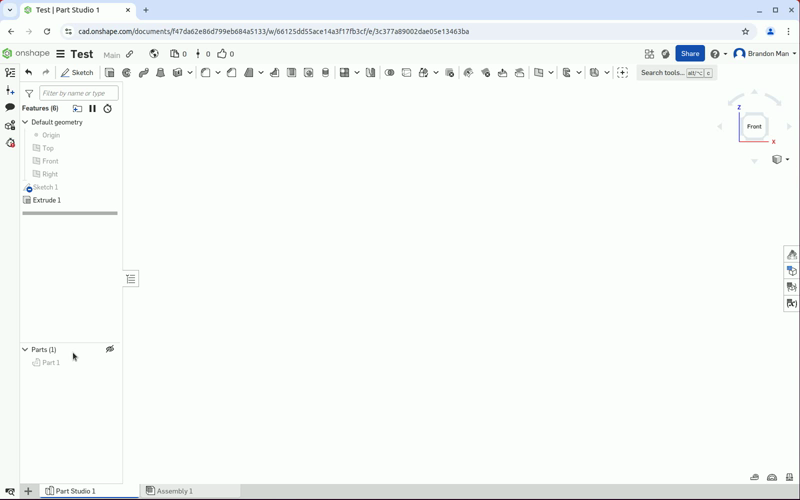
key_up(shift)
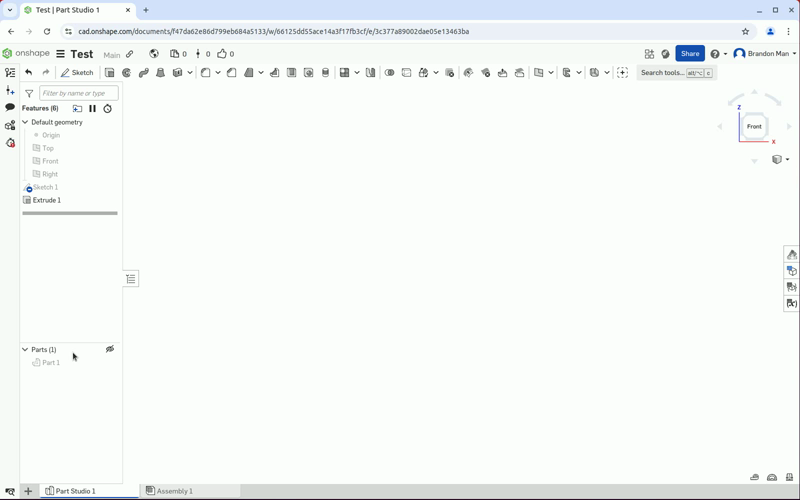
key(space)
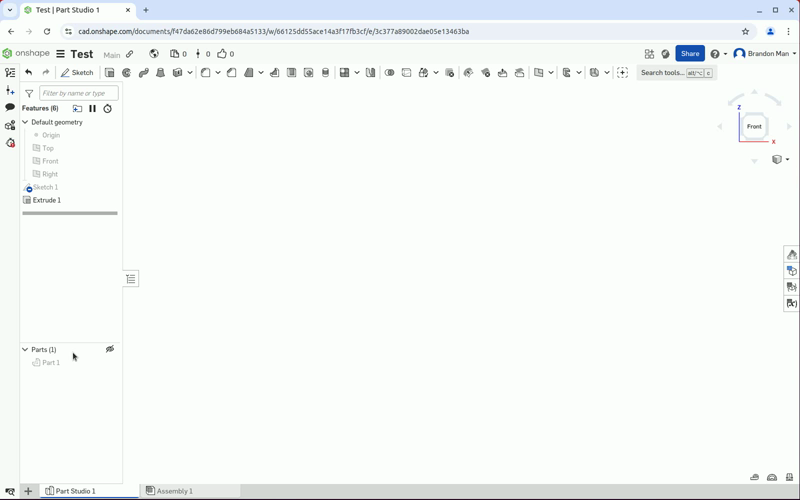
key_down(shift)
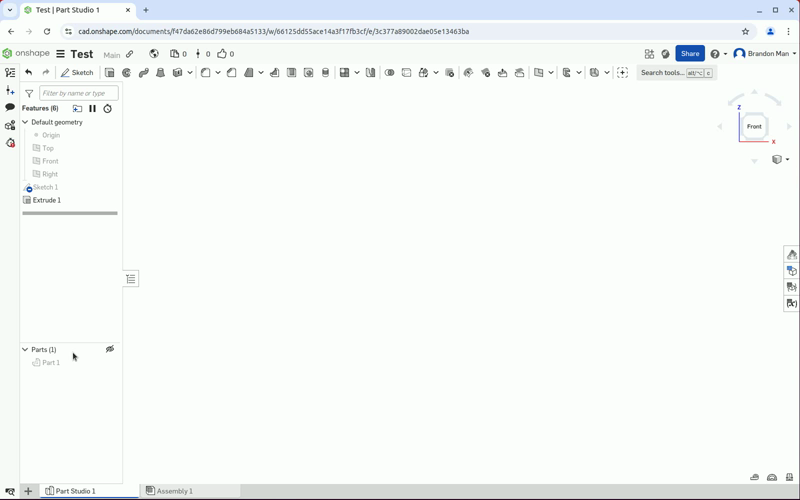
key(left)
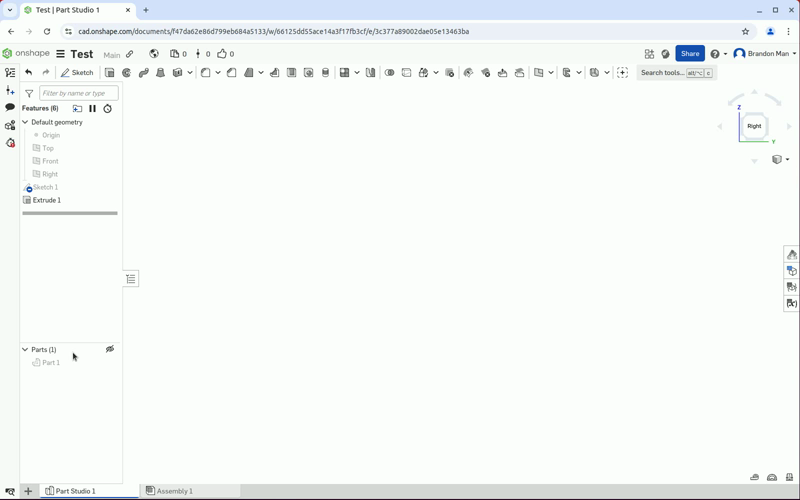
key_up(shift)
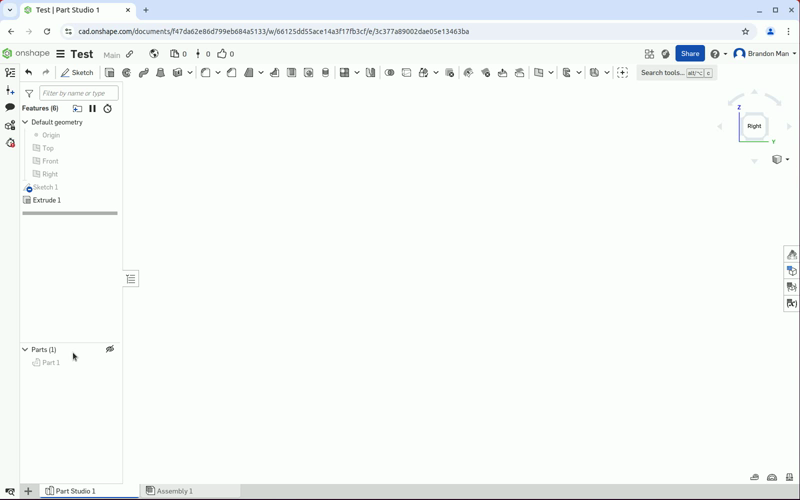
mouse_move(73, 352)
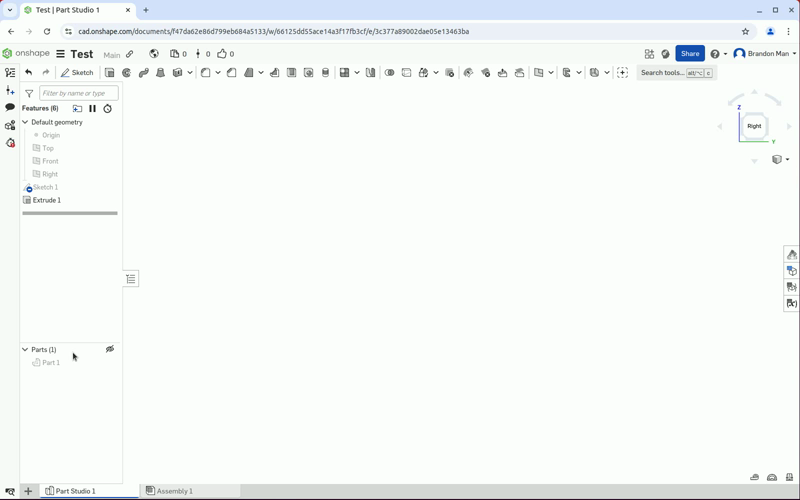
key(shift+y)
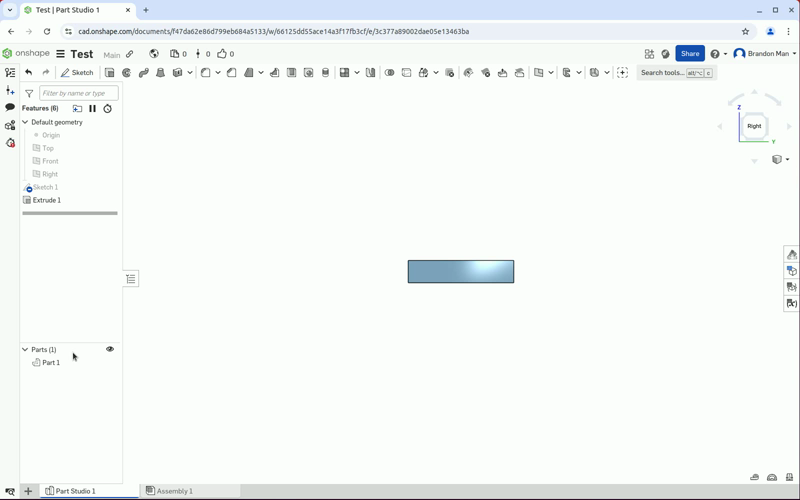
mouse_move(541, 75)
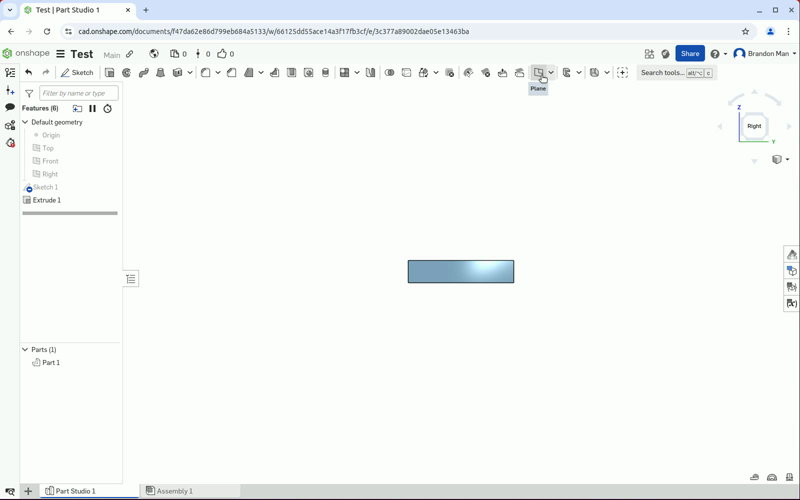
click(541, 75)
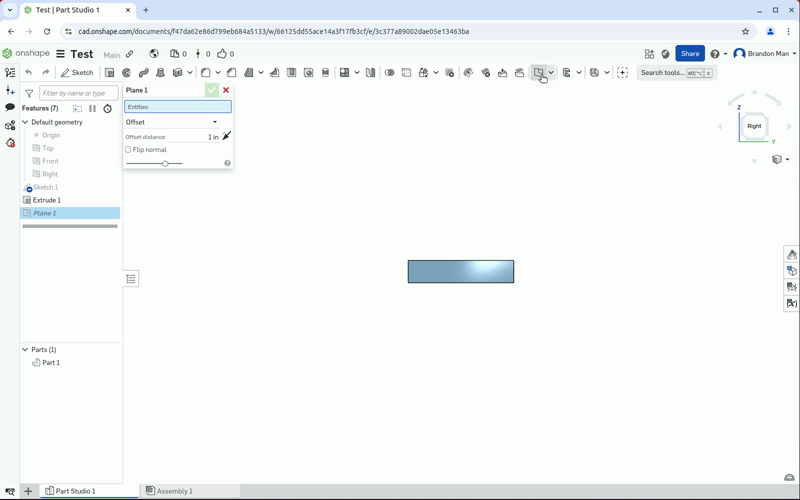
mouse_move(73, 176)
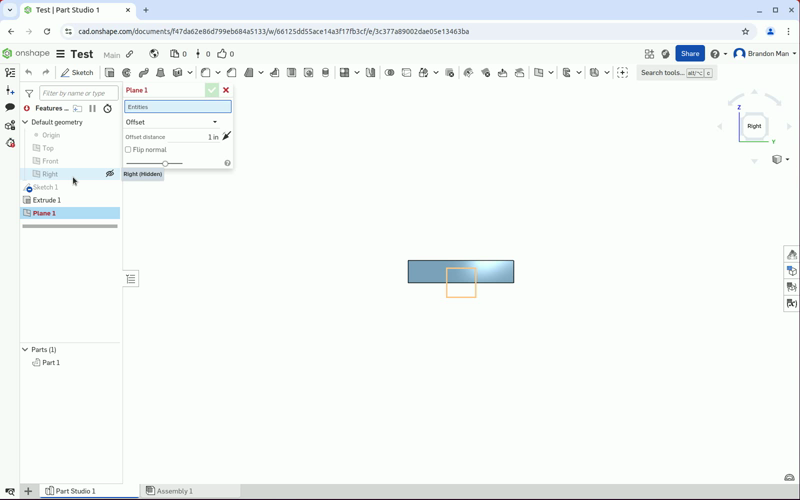
click(73, 176)
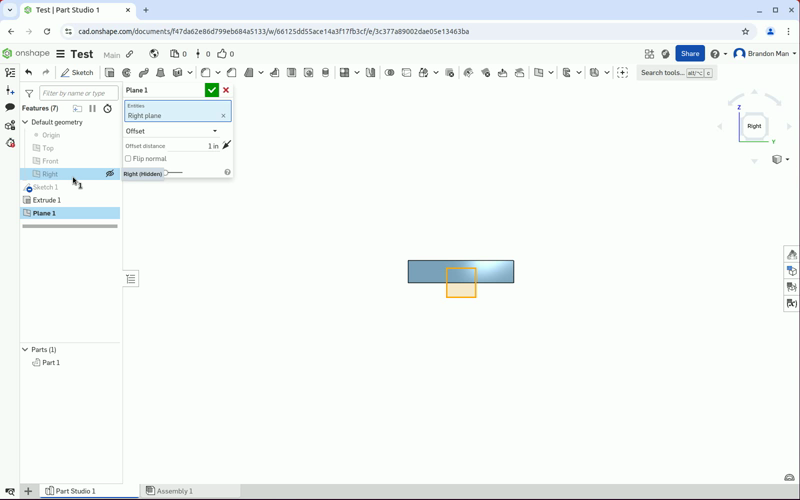
key(tab, 2)
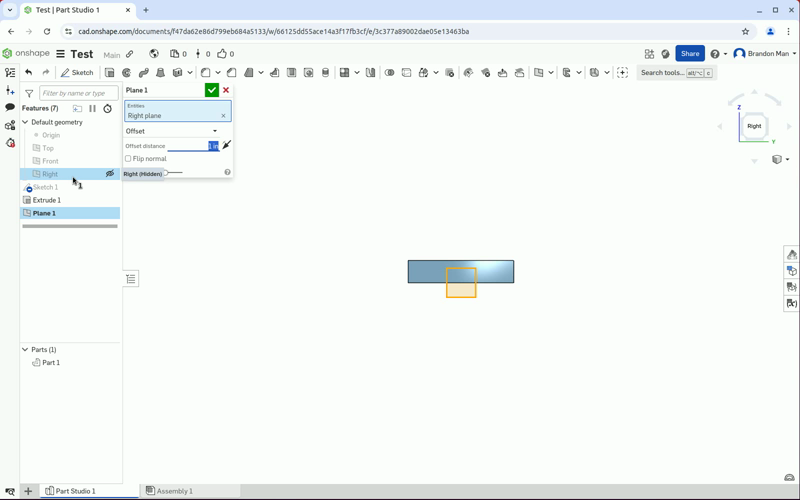
text(22.4)
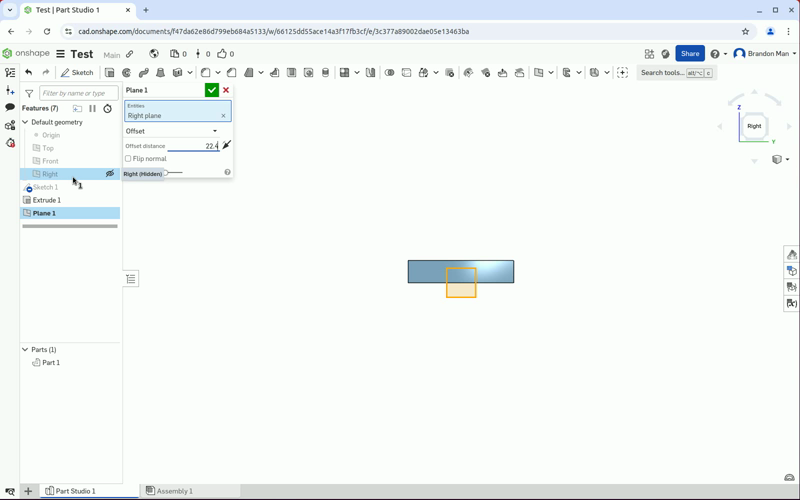
key(enter, 2)
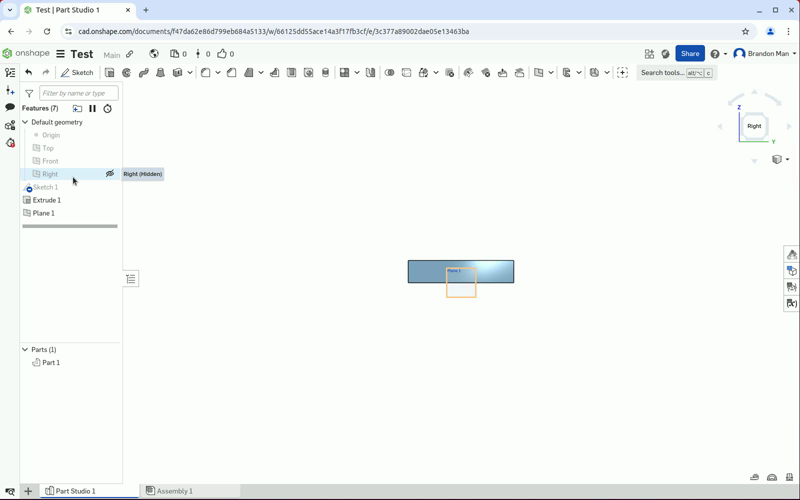
key(shift+s)
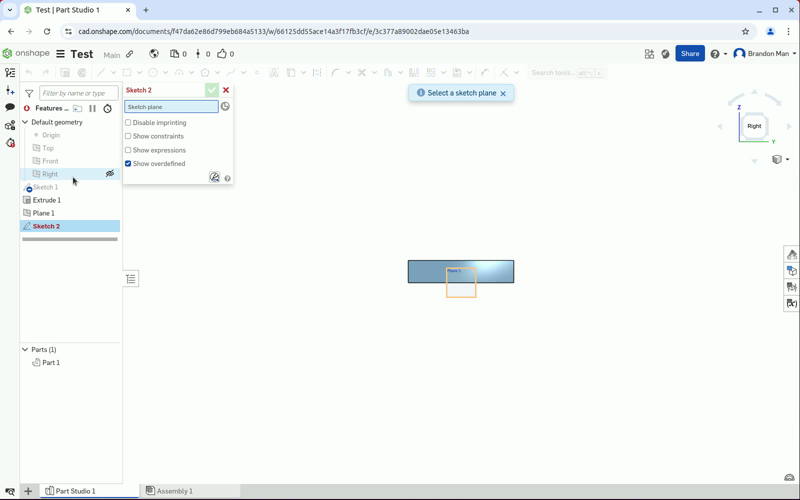
mouse_move(73, 215)
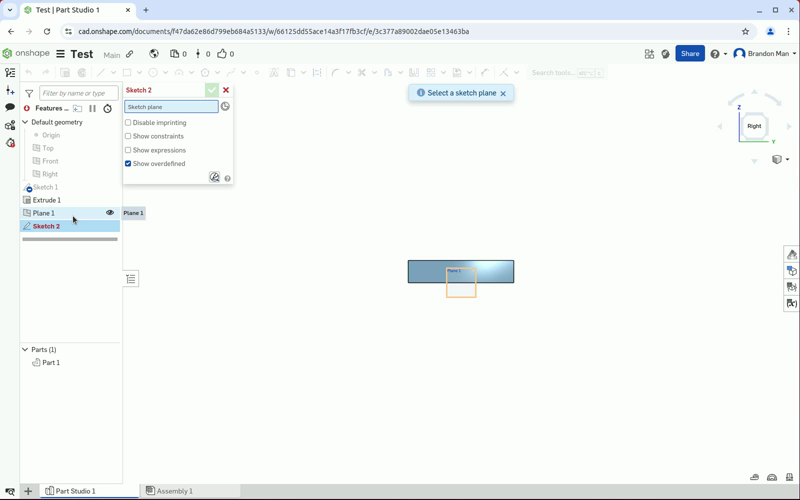
click(73, 215)
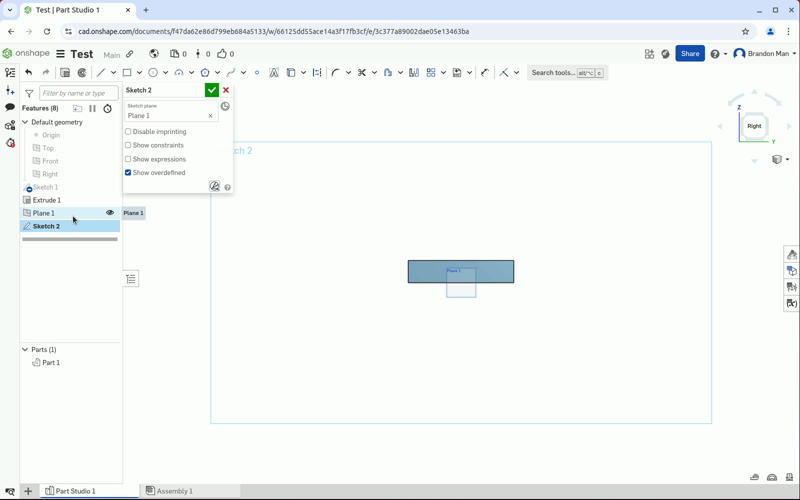
mouse_move(73, 352)
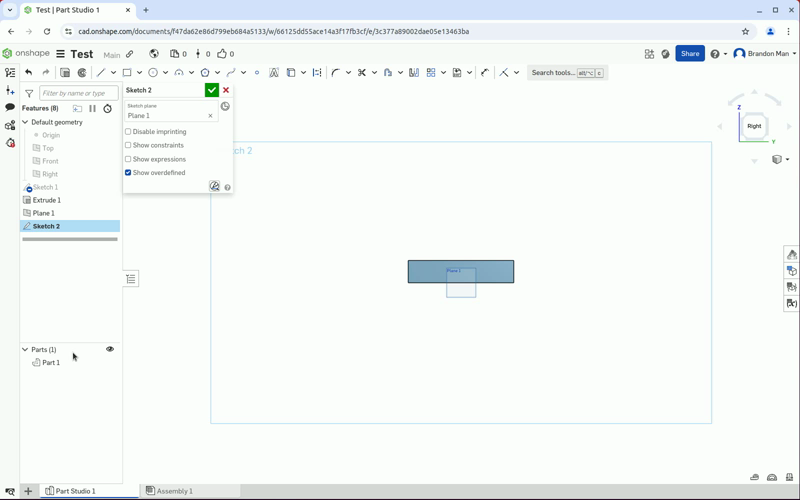
key(y)
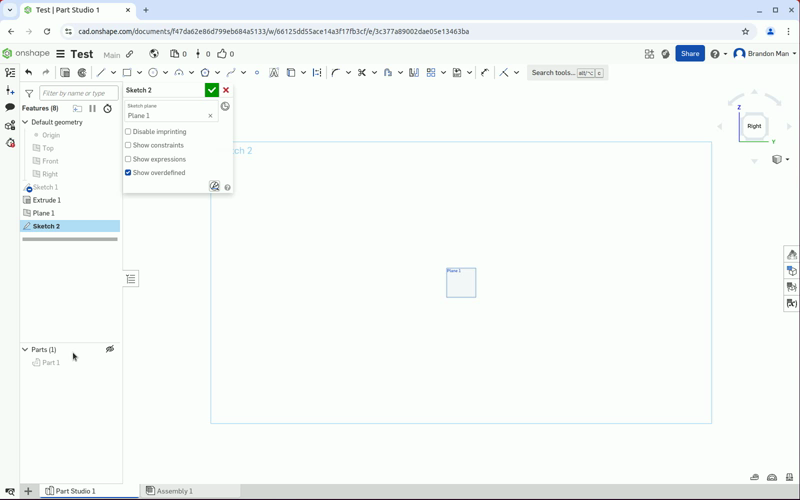
key(l)
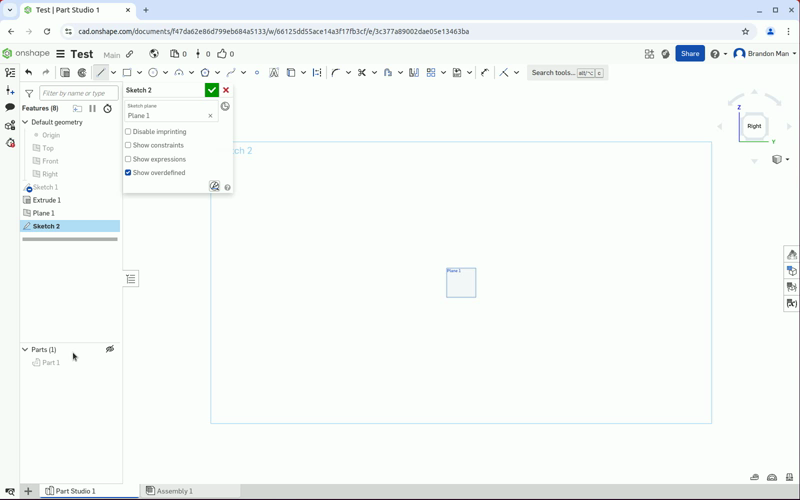
key_down(shift)
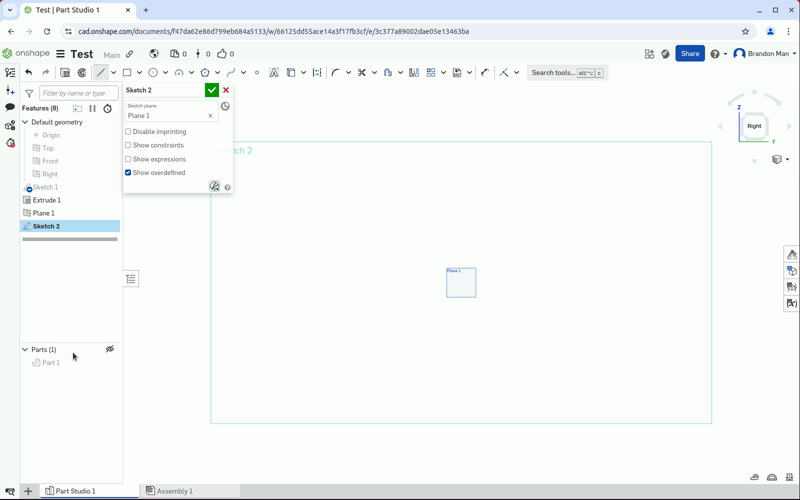
mouse_move(407, 282)
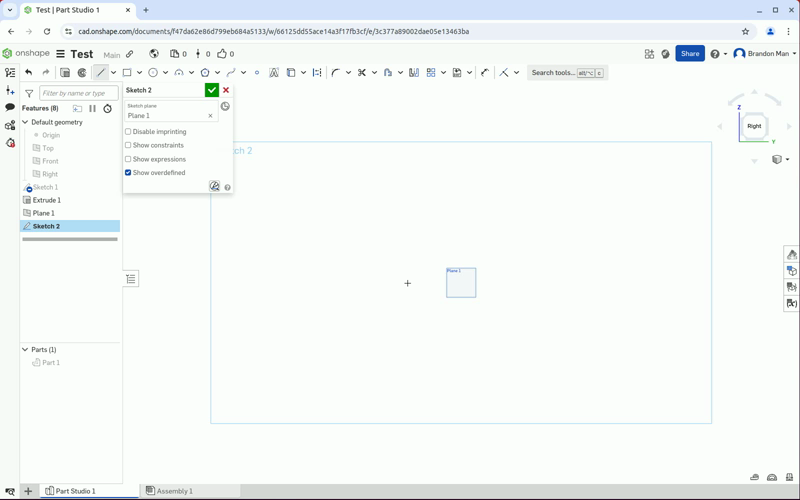
click(407, 282)
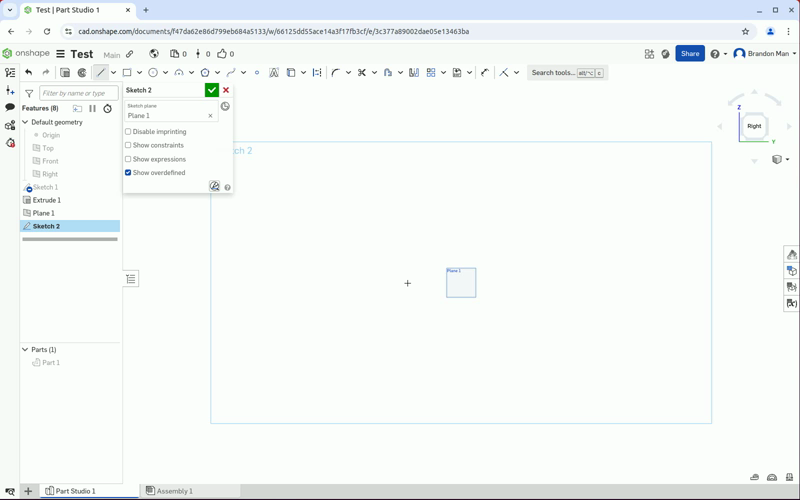
key_up(shift)
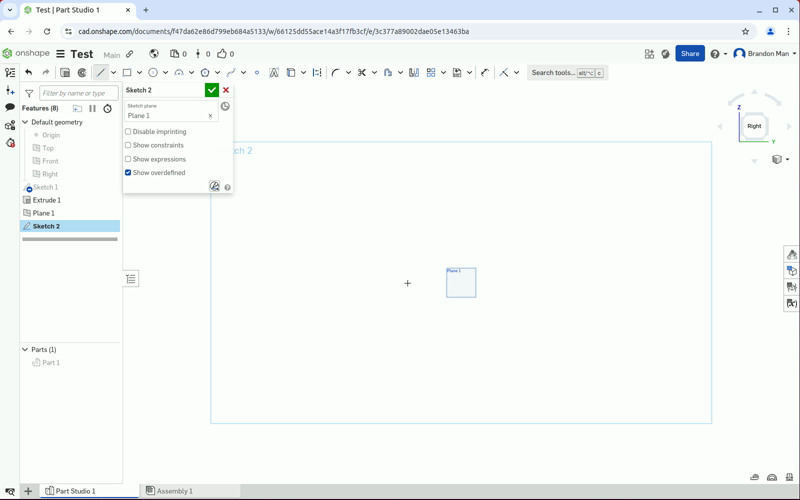
key_down(shift)
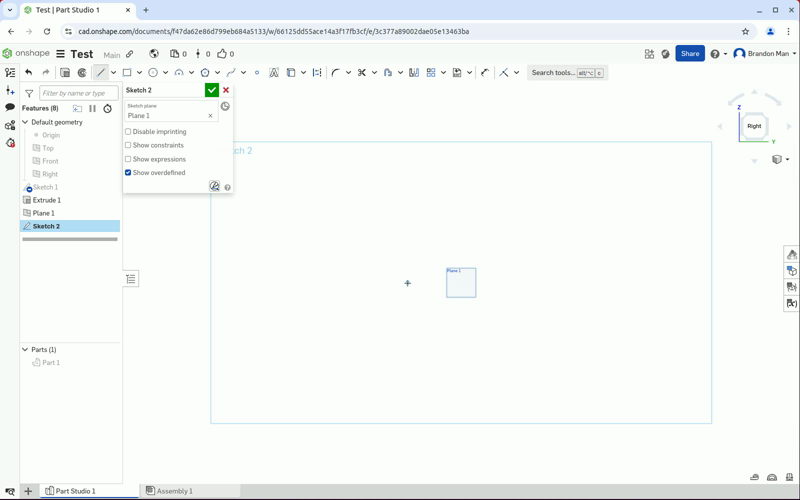
mouse_move(513, 282)
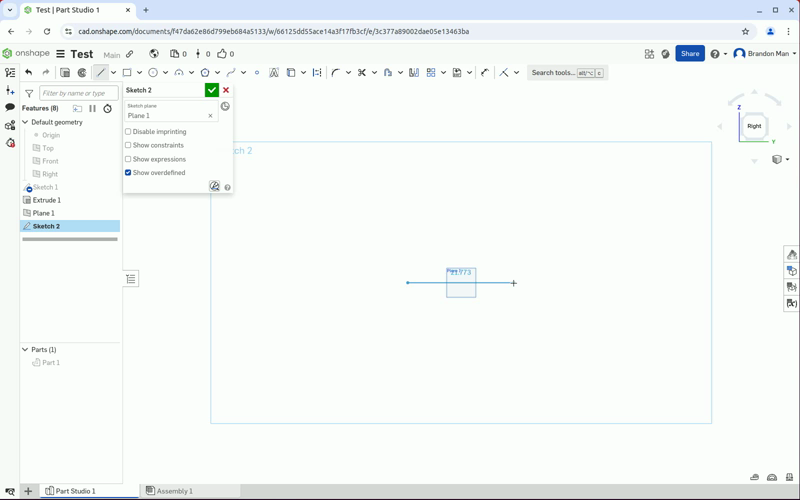
click(513, 282)
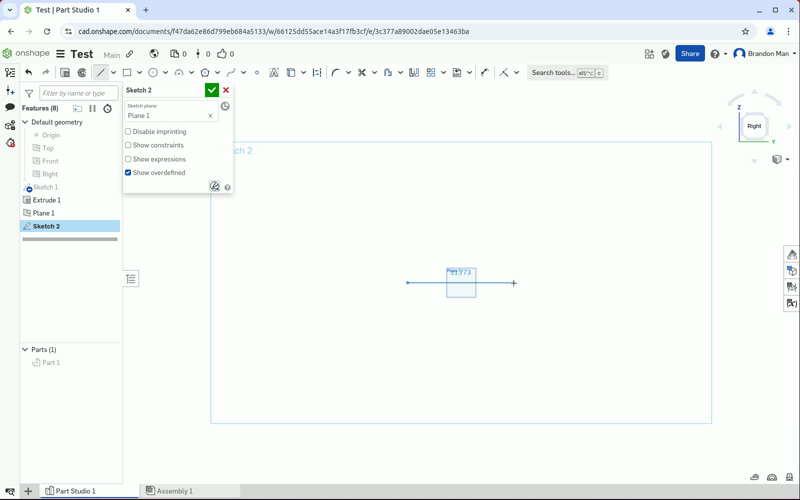
key_up(shift)
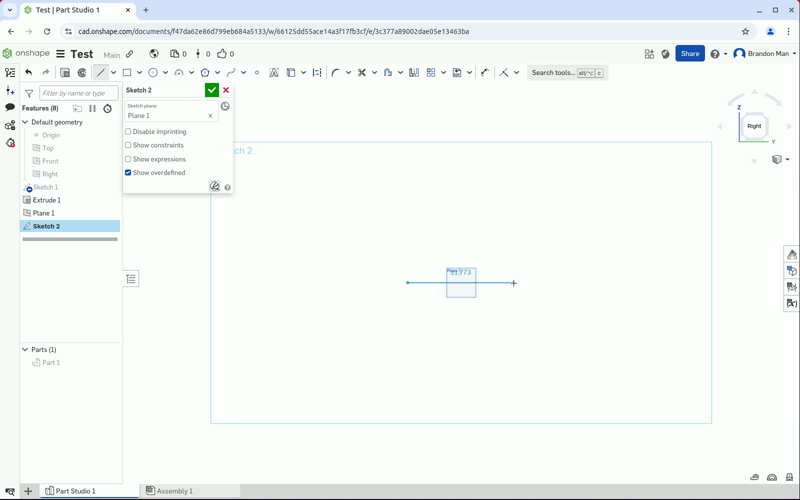
key_down(shift)
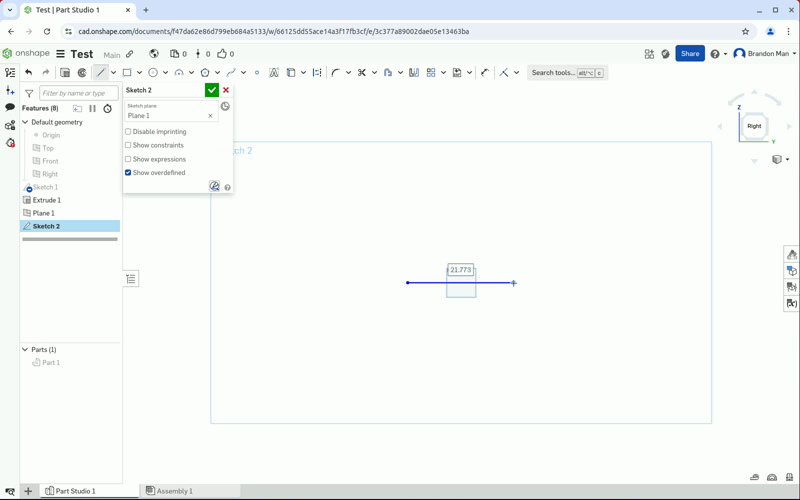
mouse_move(543, 282)
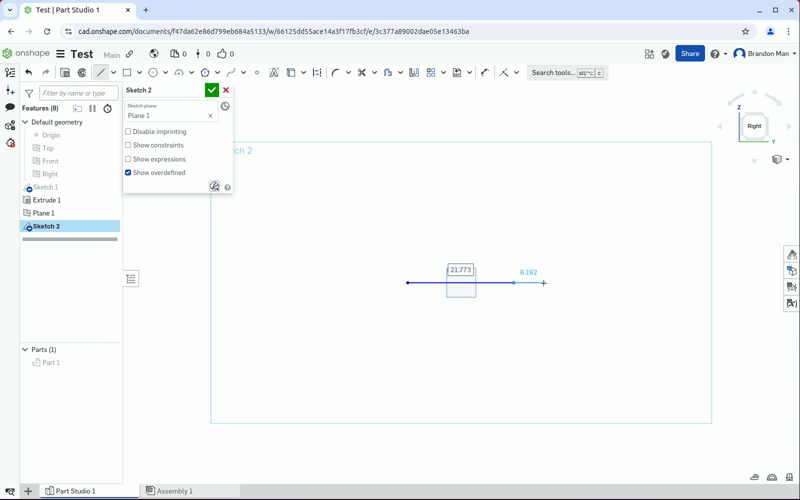
mouse_move(513, 260)
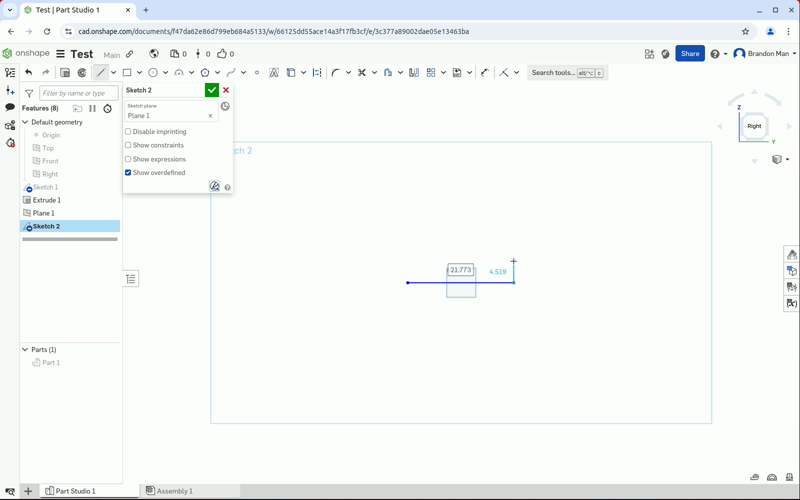
click(513, 260)
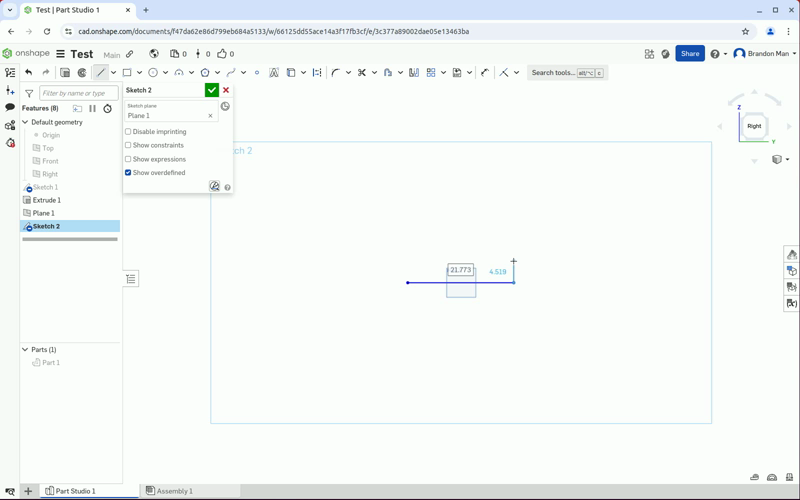
key_up(shift)
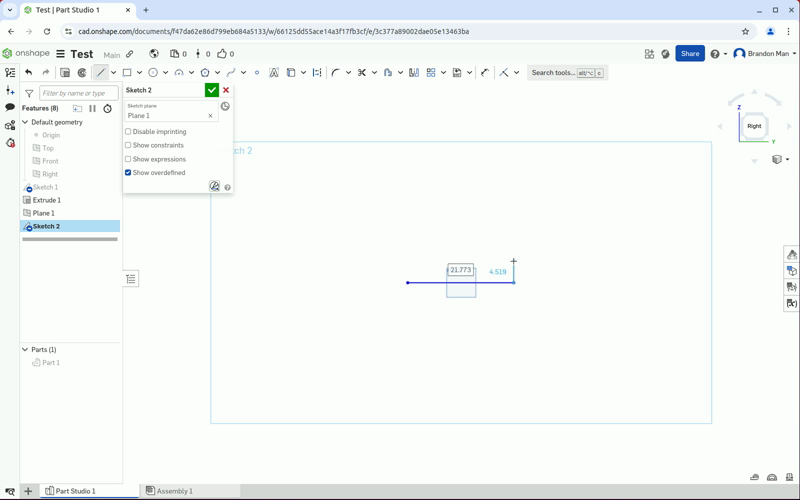
key_down(shift)
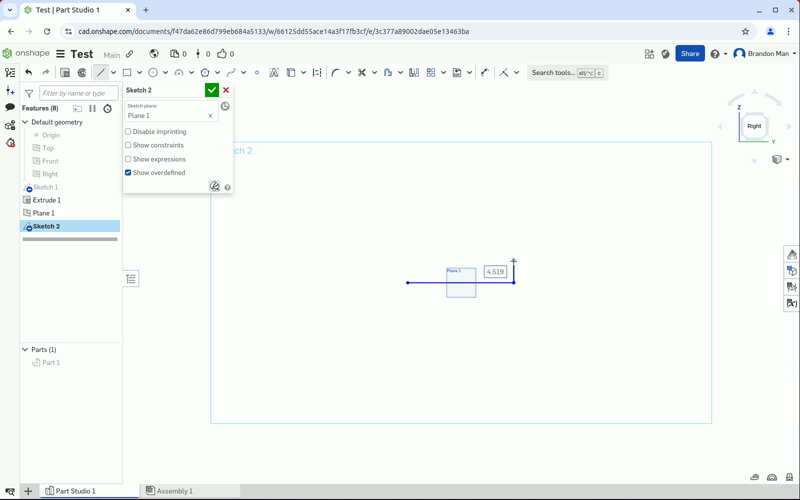
mouse_move(407, 260)
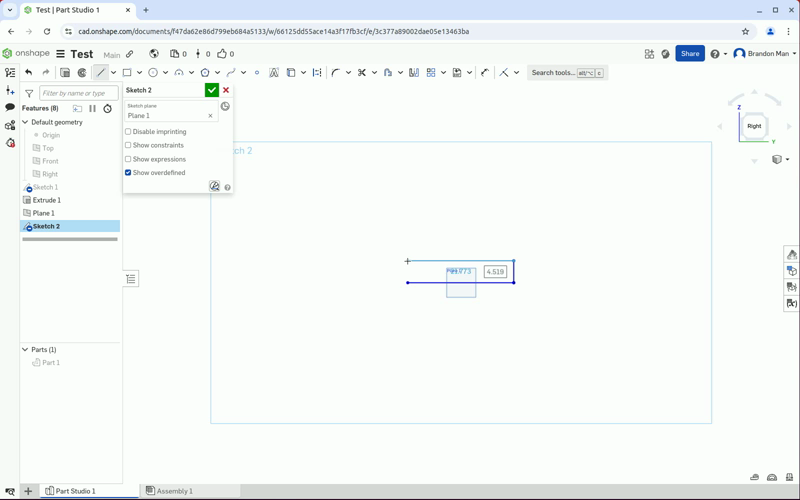
click(407, 260)
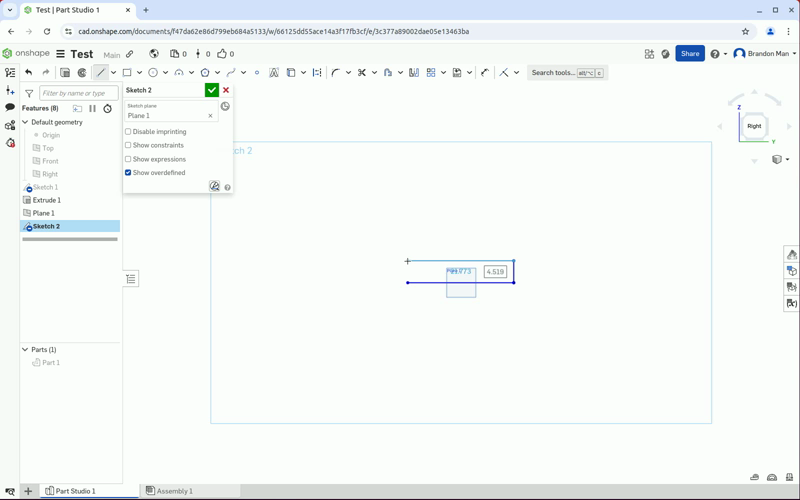
key_up(shift)
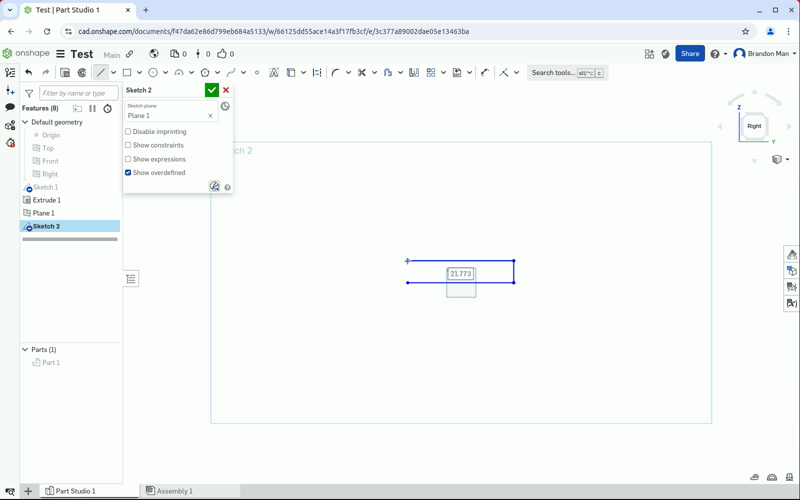
mouse_move(437, 260)
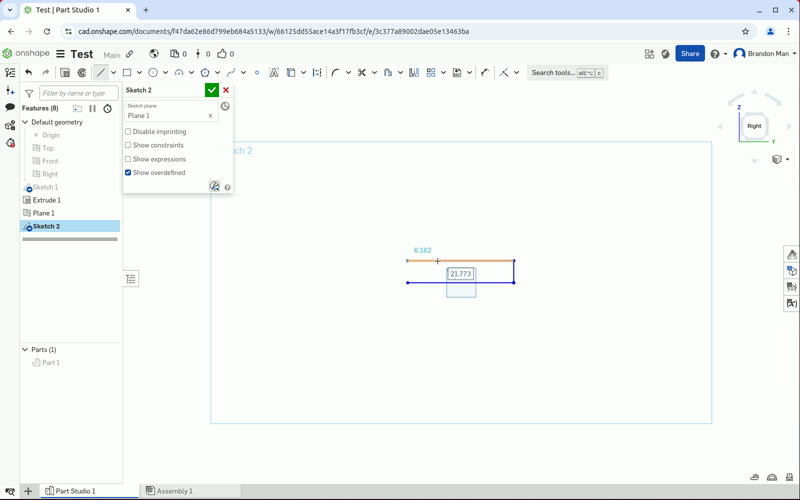
key_down(shift)
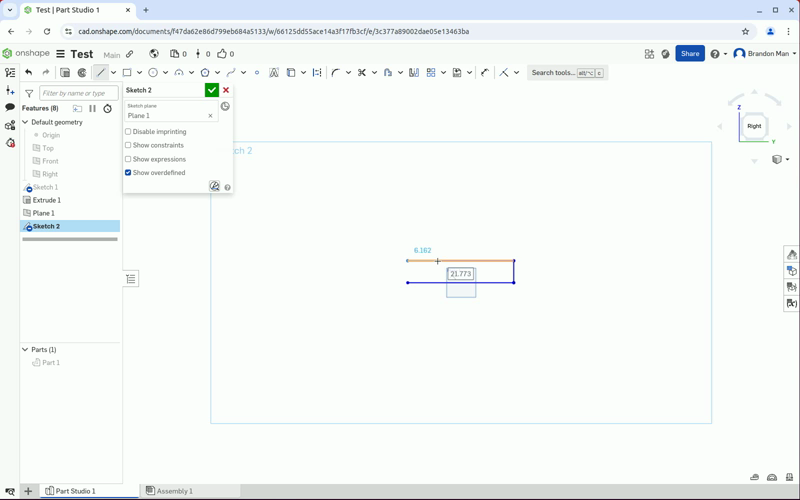
mouse_move(407, 282)
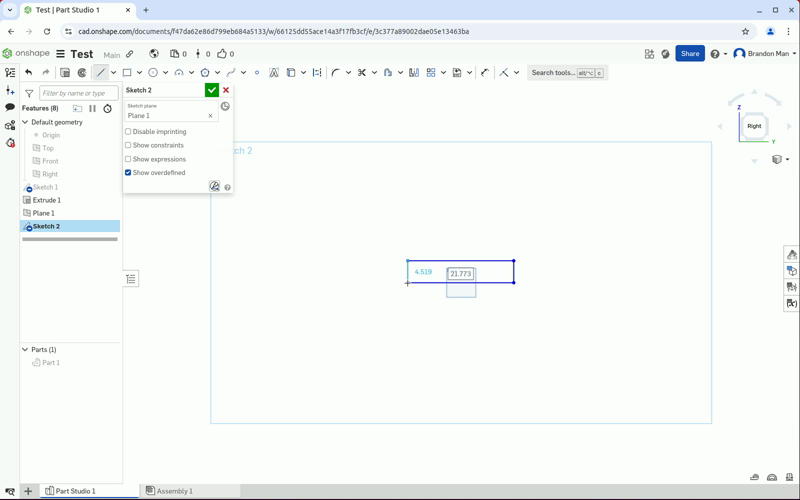
key_up(shift)
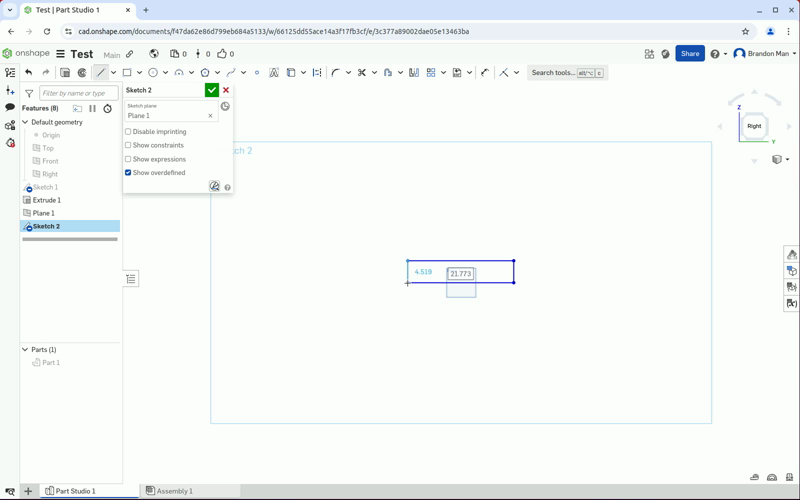
click(407, 282)
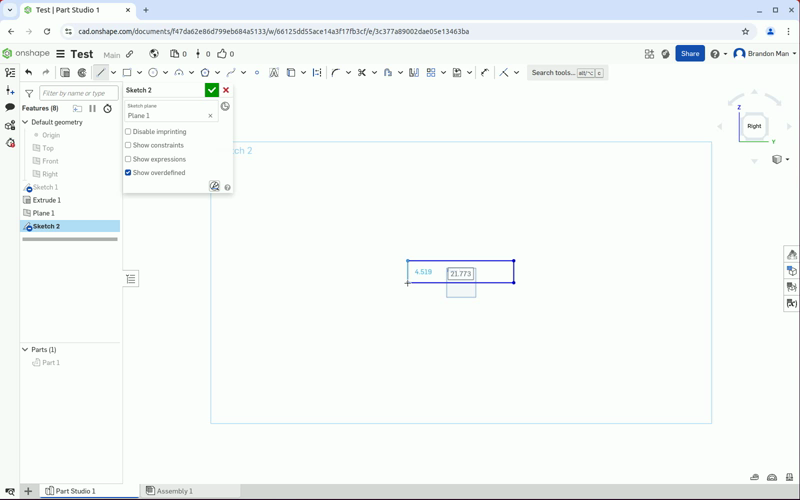
key(esc)
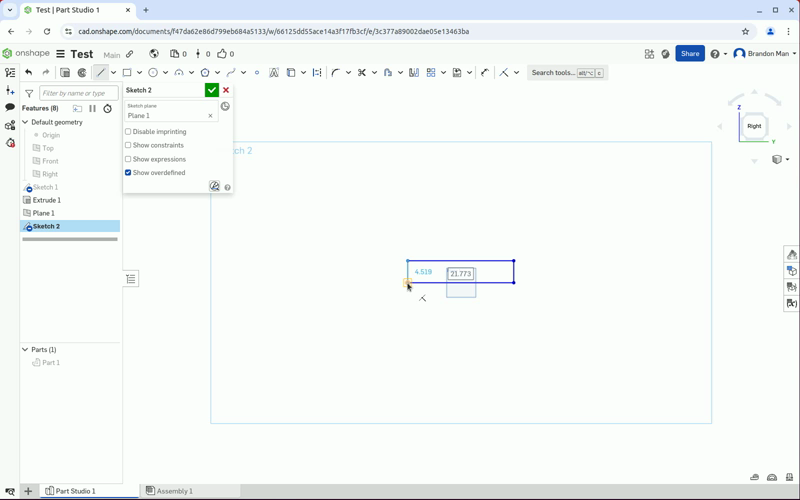
mouse_move(444, 277)
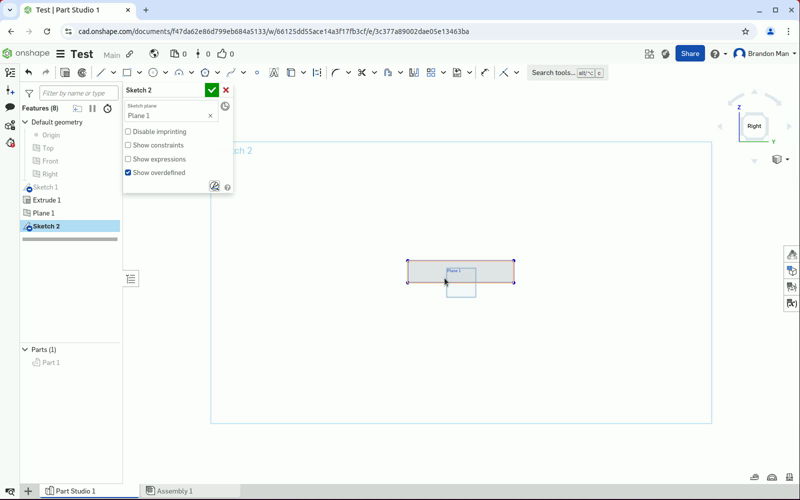
click(444, 277)
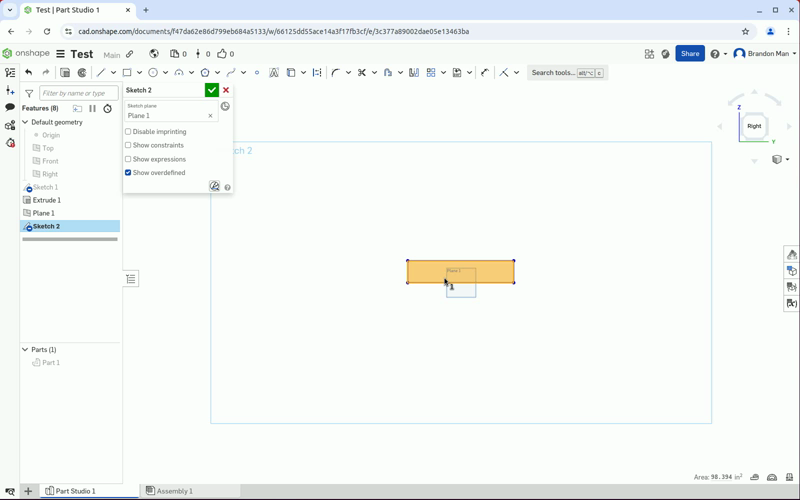
mouse_move(73, 352)
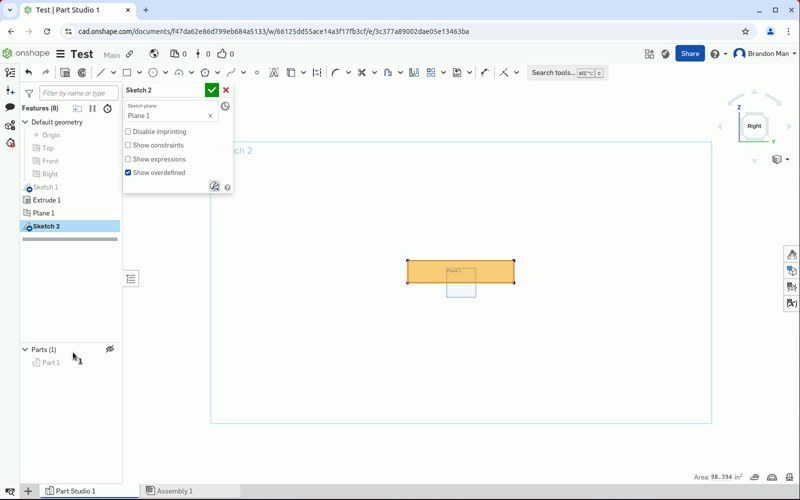
key(shift+y)
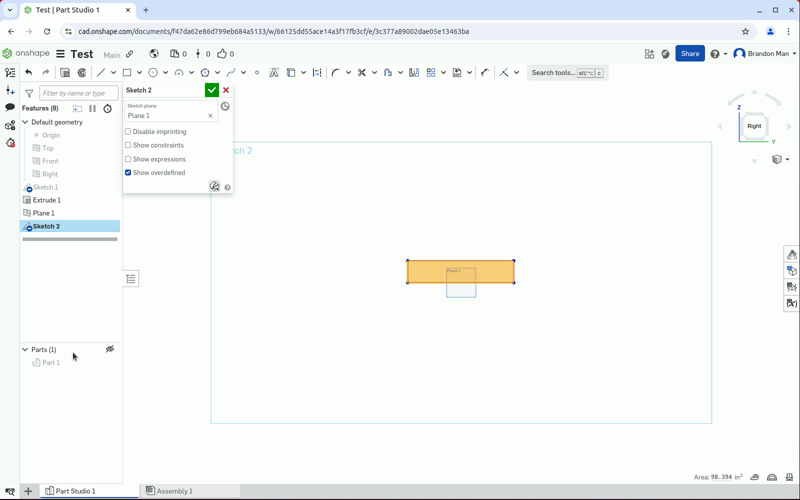
key(shift+e)
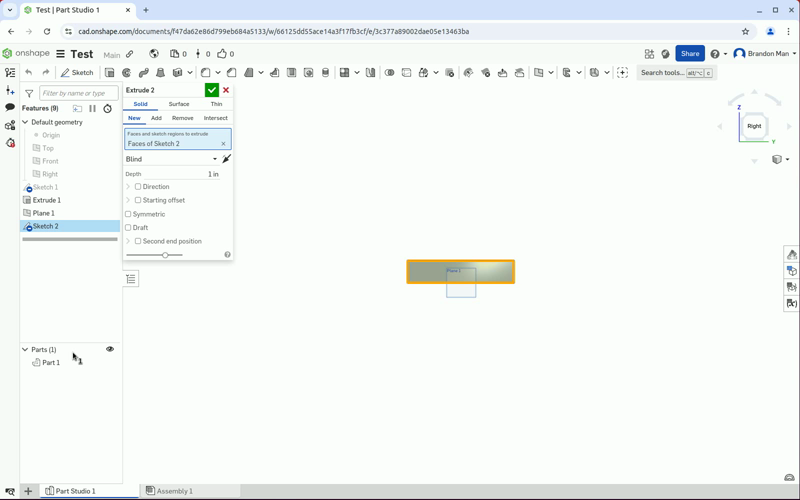
mouse_move(143, 106)
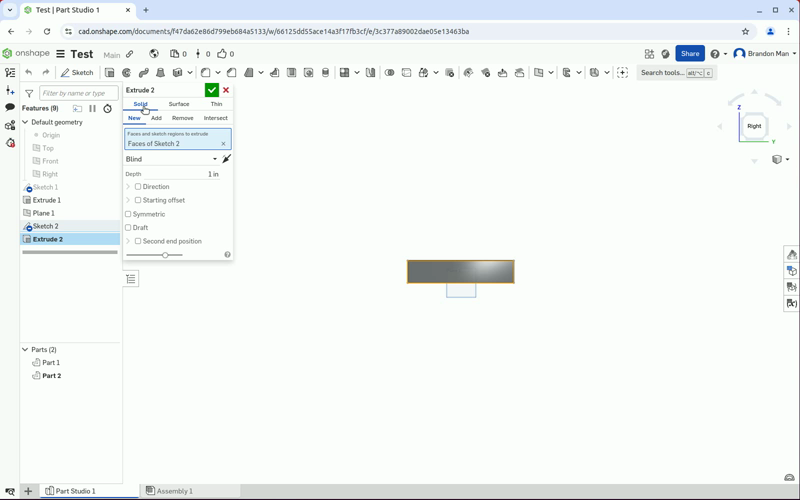
click(143, 106)
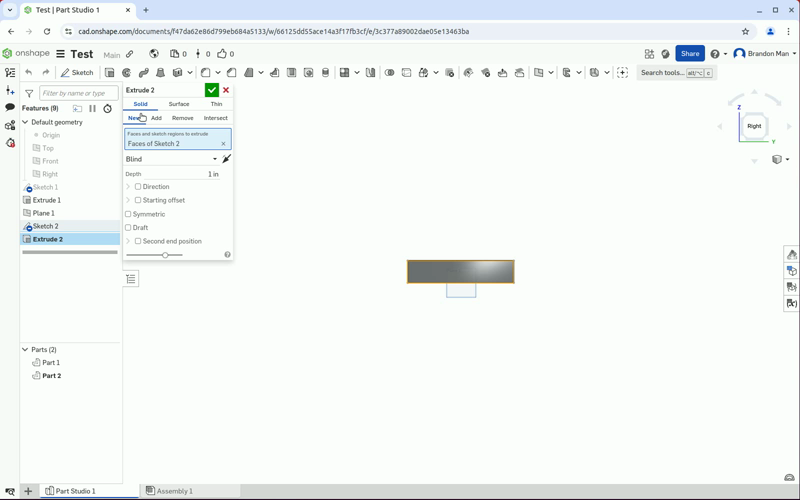
mouse_move(137, 120)
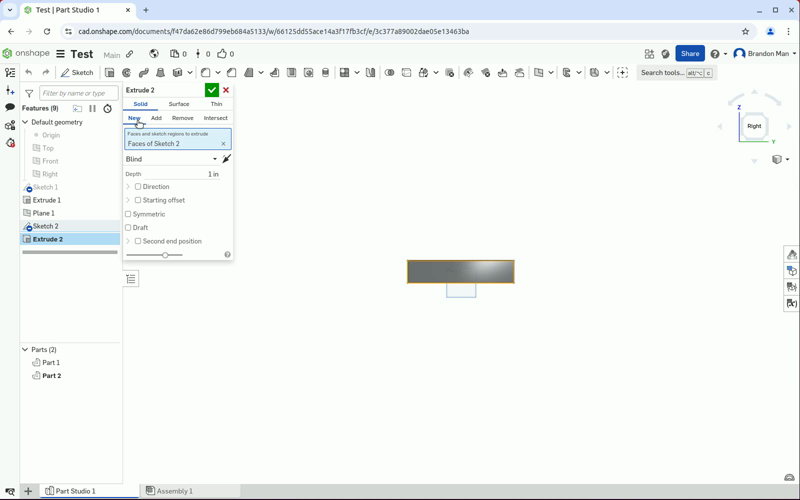
click(137, 120)
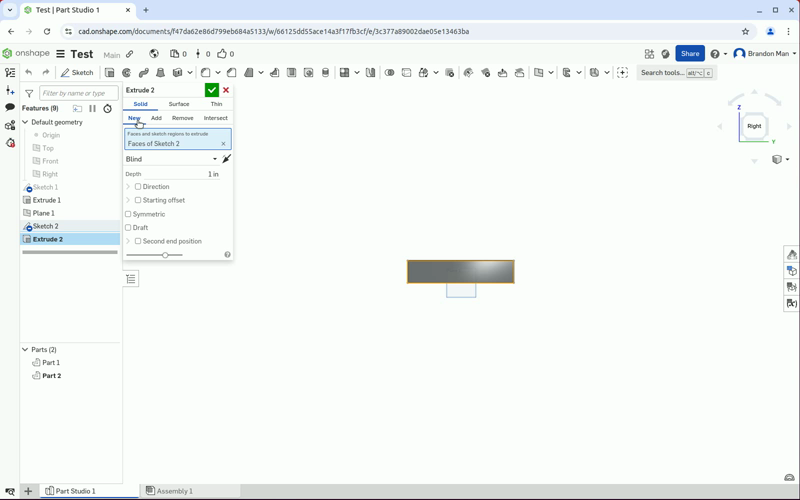
key(tab, 4)
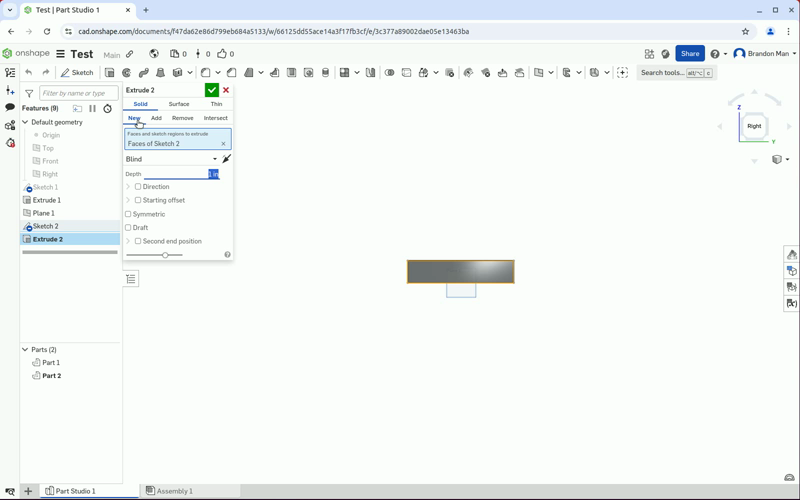
text(0.722)
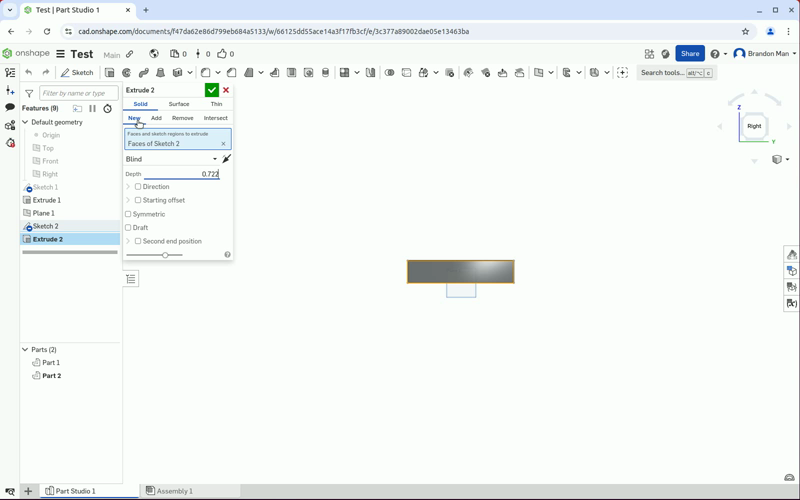
key(enter)
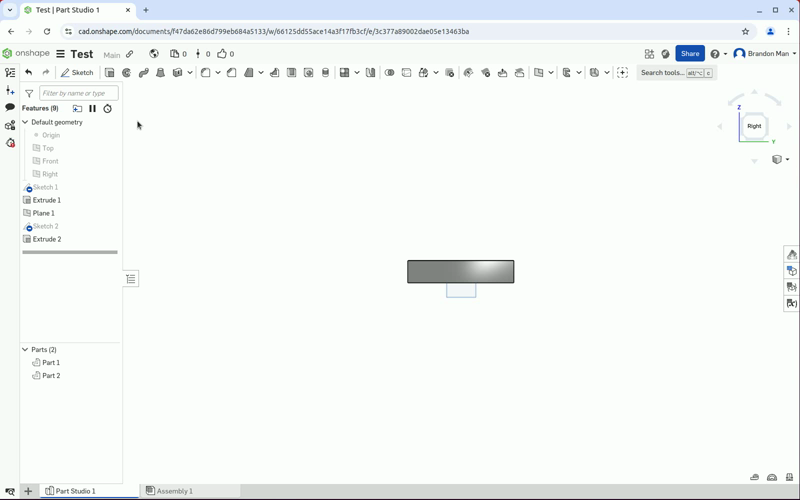
key(shift+h)
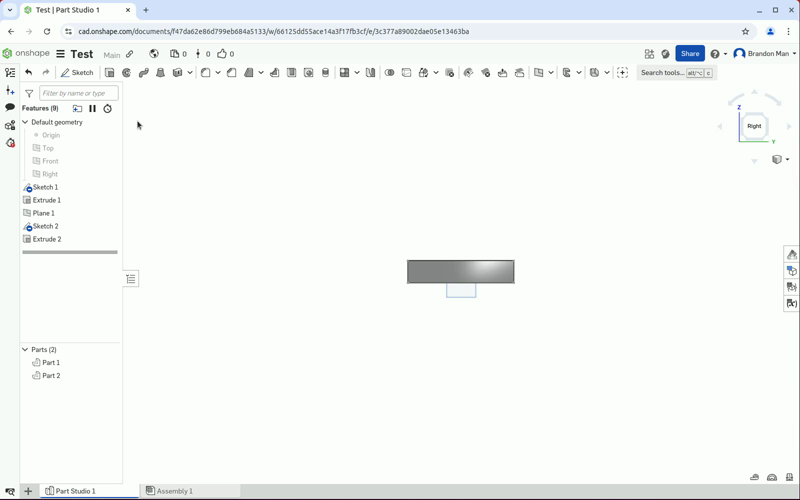
key(shift+h)
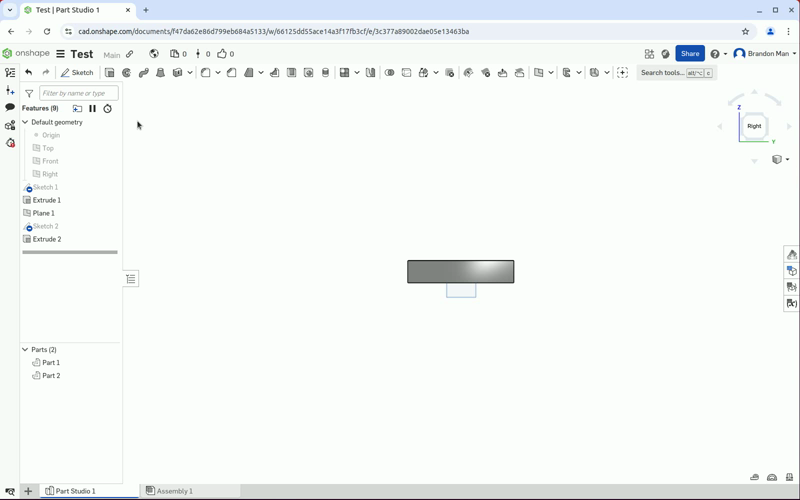
mouse_move(73, 189)
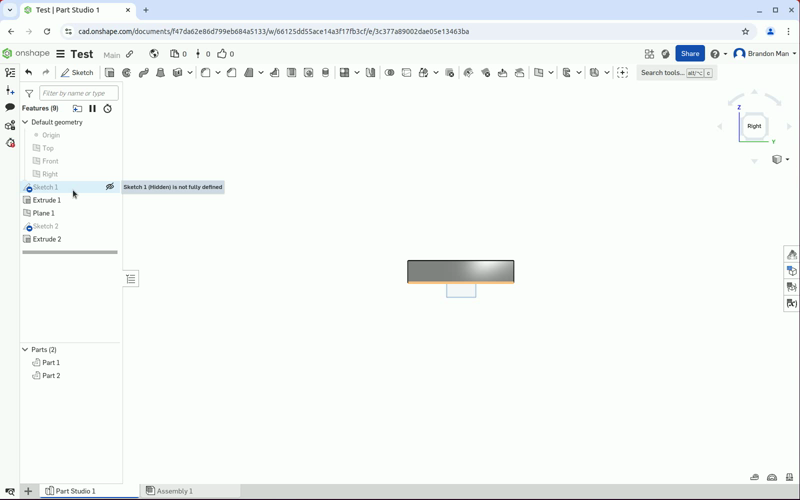
click(73, 189)
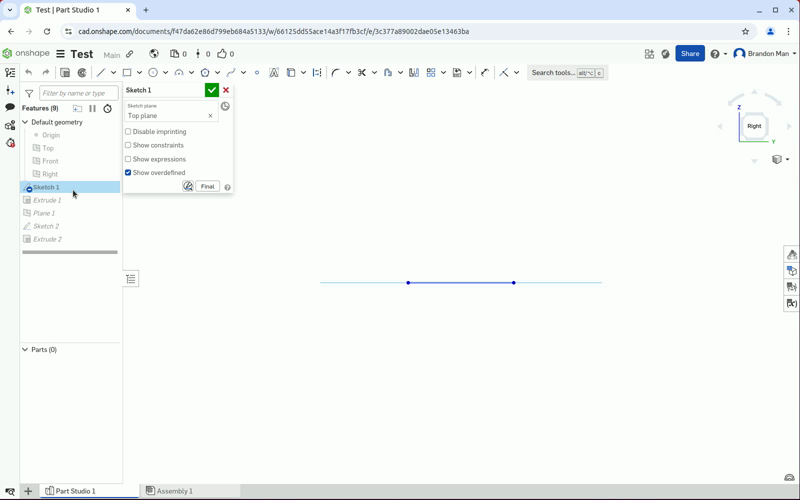
mouse_move(229, 92)
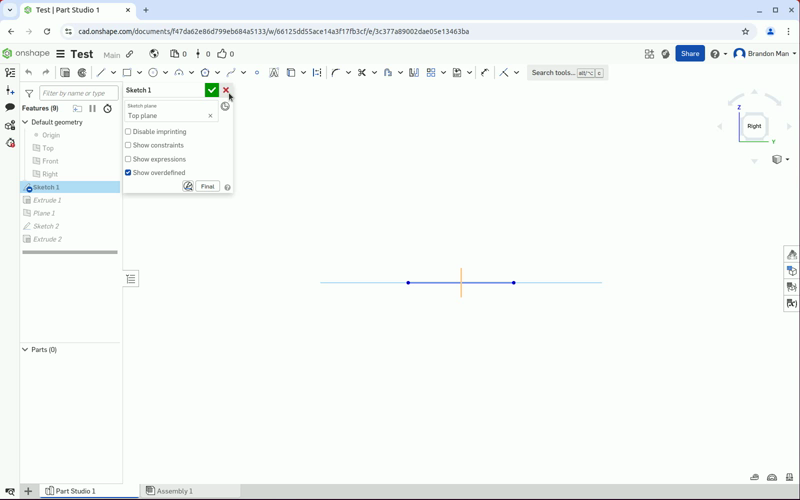
click(229, 92)
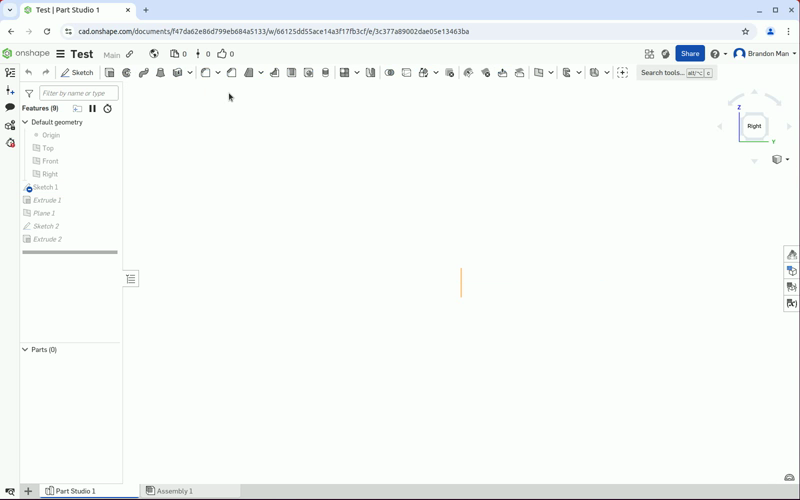
key(shift+s)
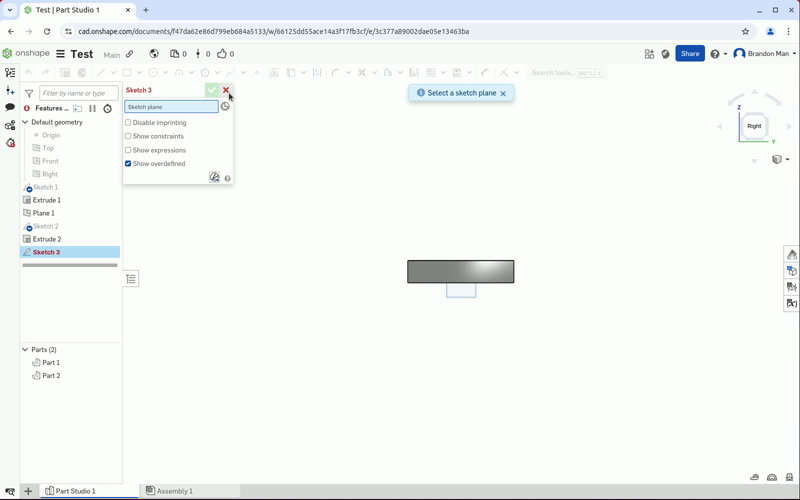
mouse_move(73, 215)
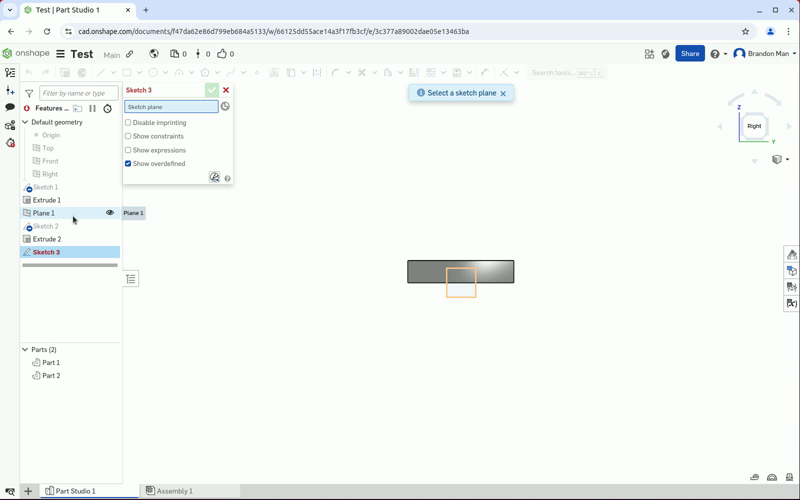
click(73, 215)
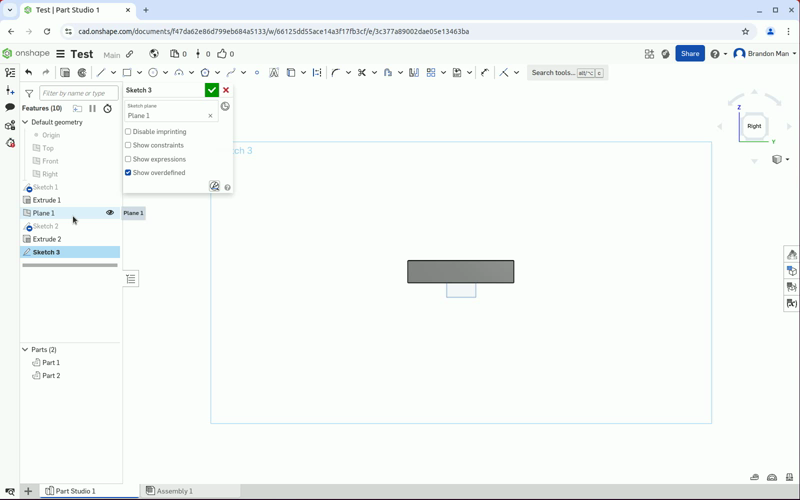
mouse_move(73, 352)
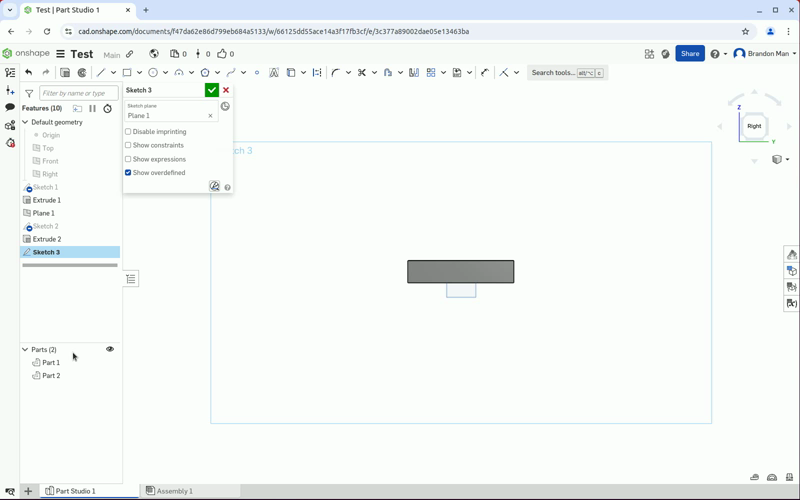
key(y)
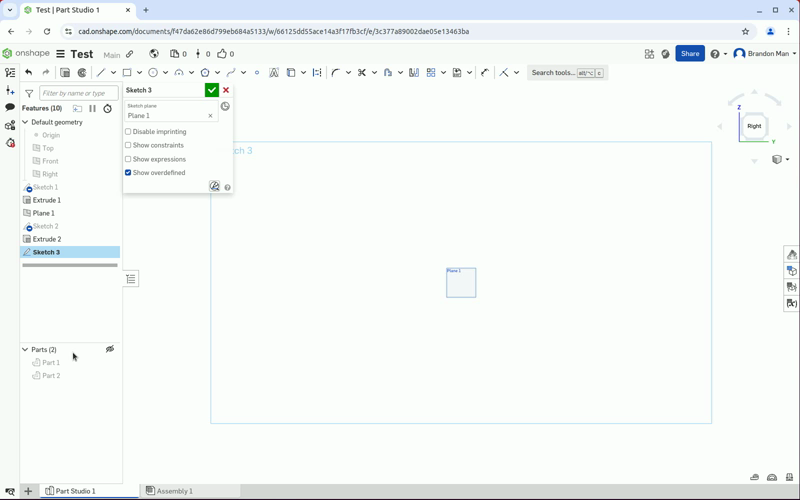
key(l)
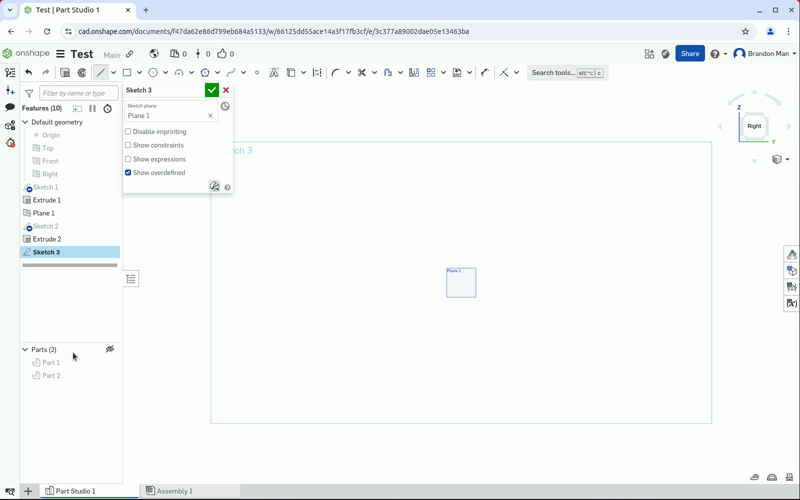
key_down(shift)
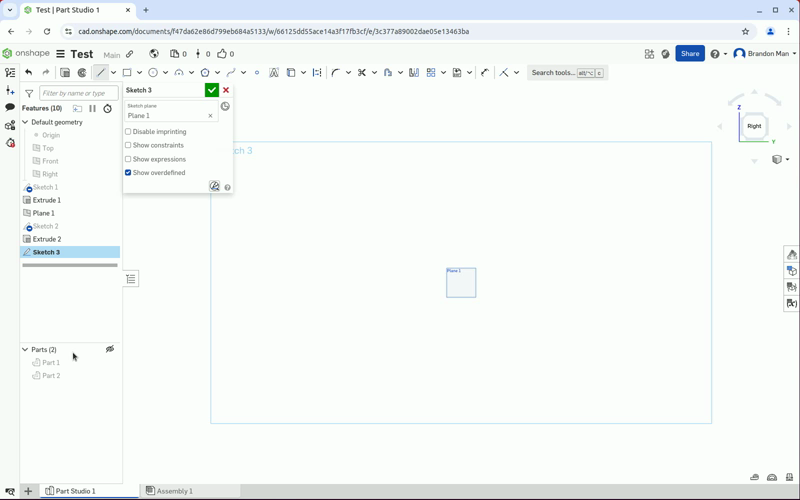
mouse_move(407, 260)
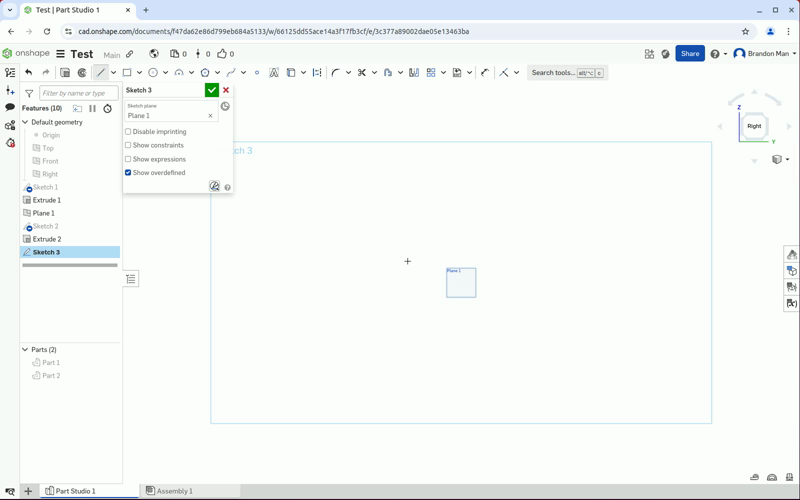
click(407, 260)
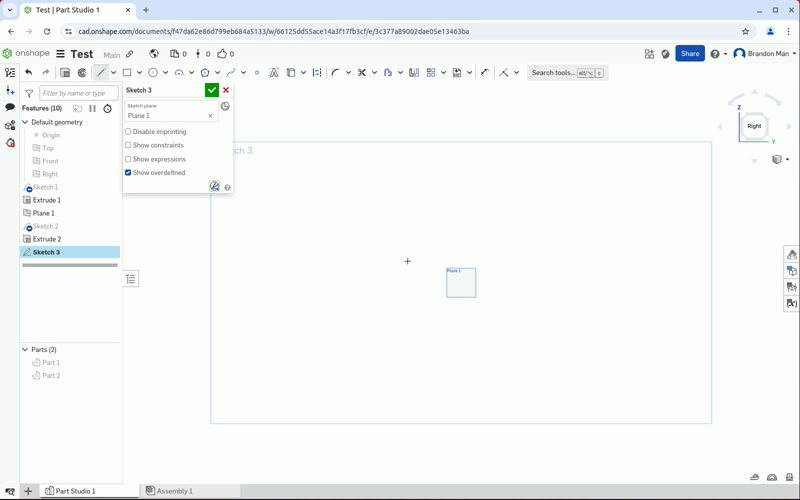
key_up(shift)
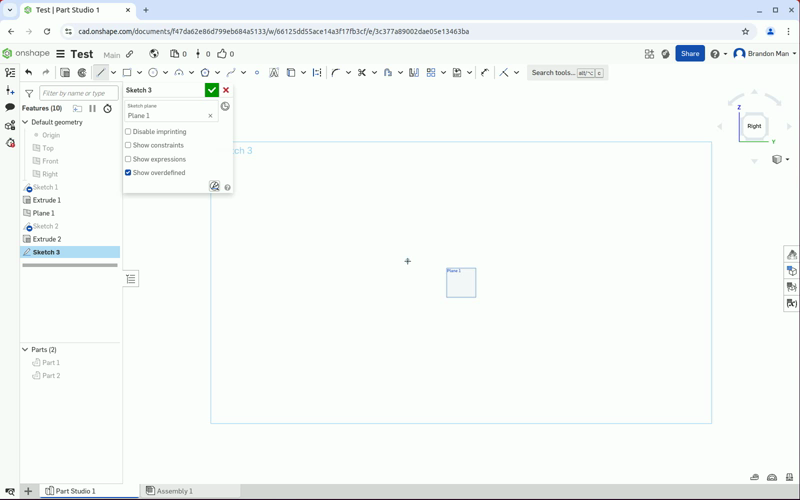
key_down(shift)
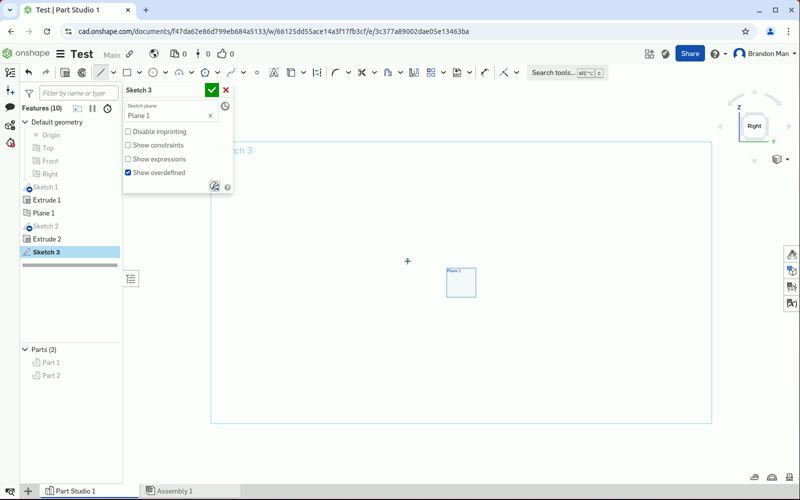
mouse_move(513, 260)
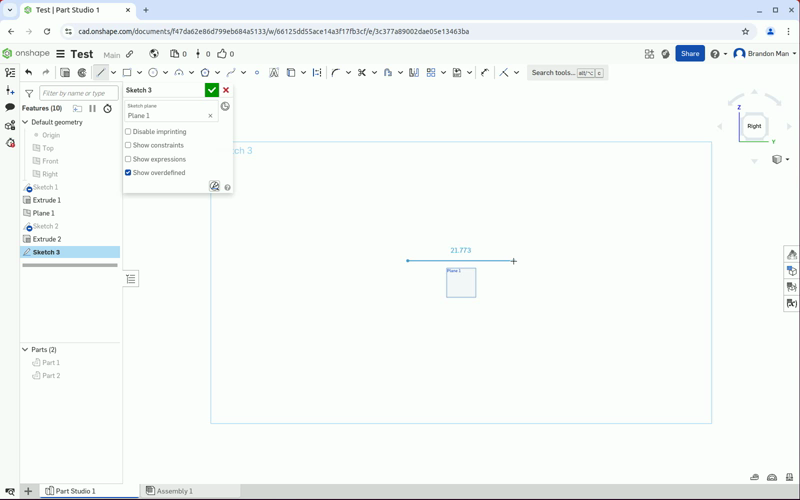
click(513, 260)
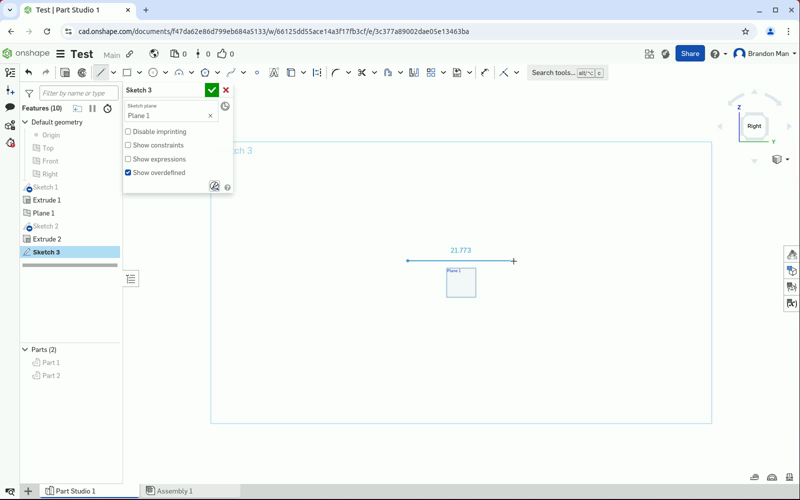
key_up(shift)
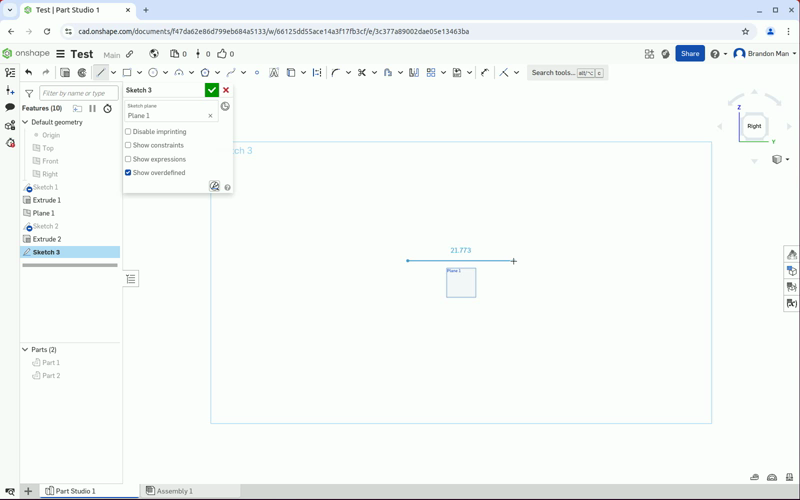
key_down(shift)
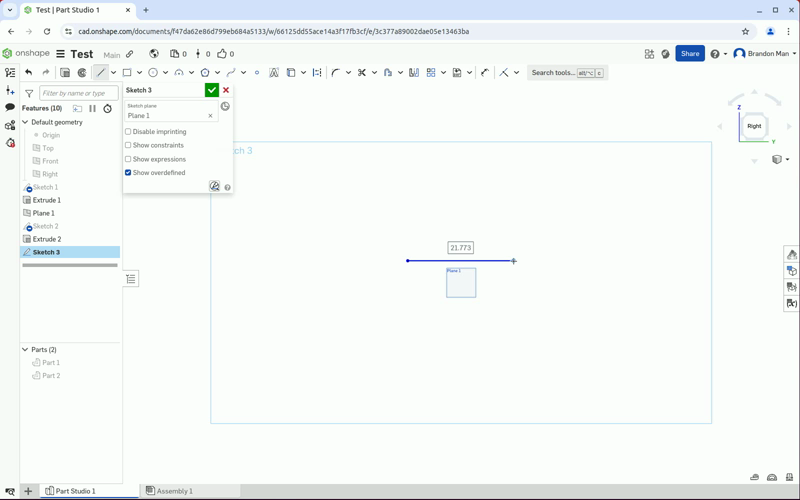
mouse_move(543, 260)
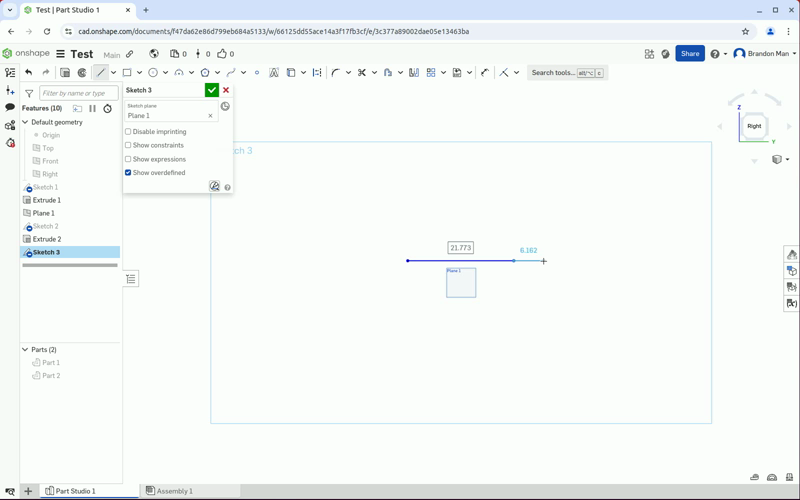
mouse_move(513, 257)
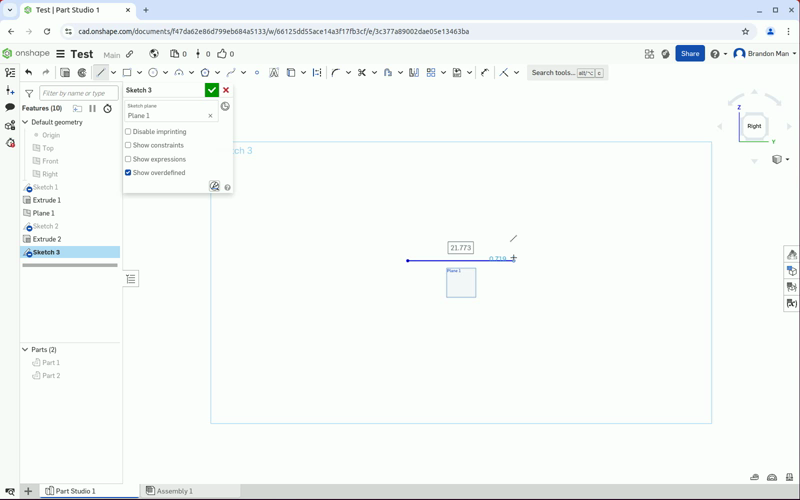
scroll(6)
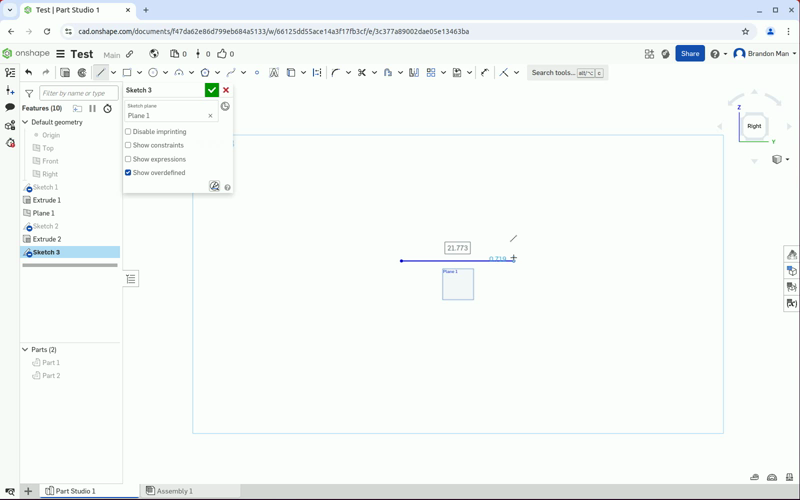
scroll(6)
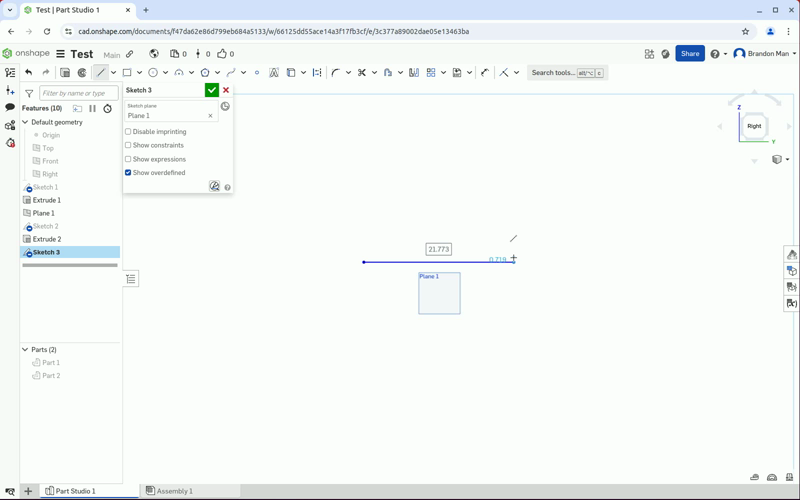
scroll(6)
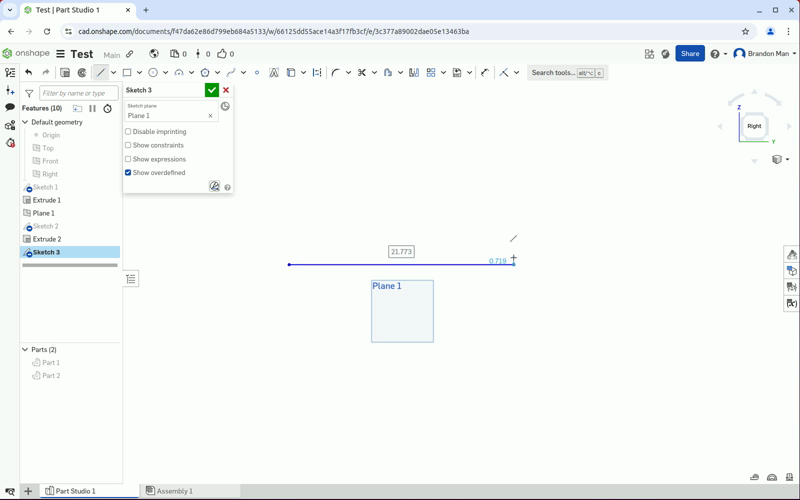
scroll(6)
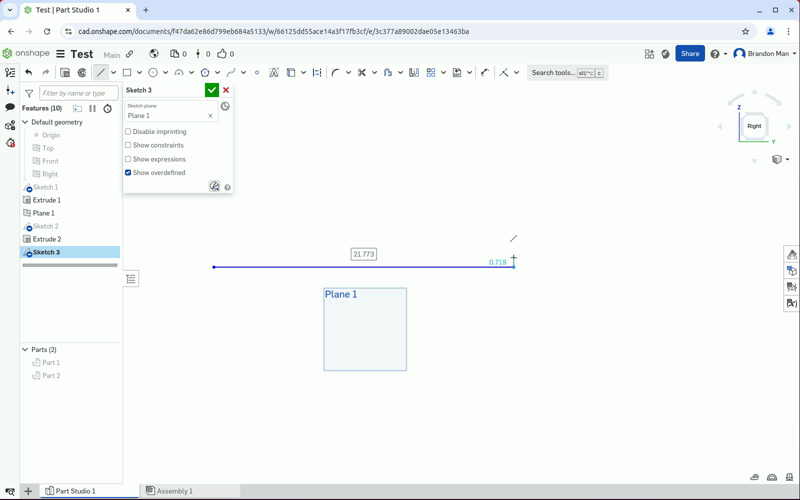
scroll(6)
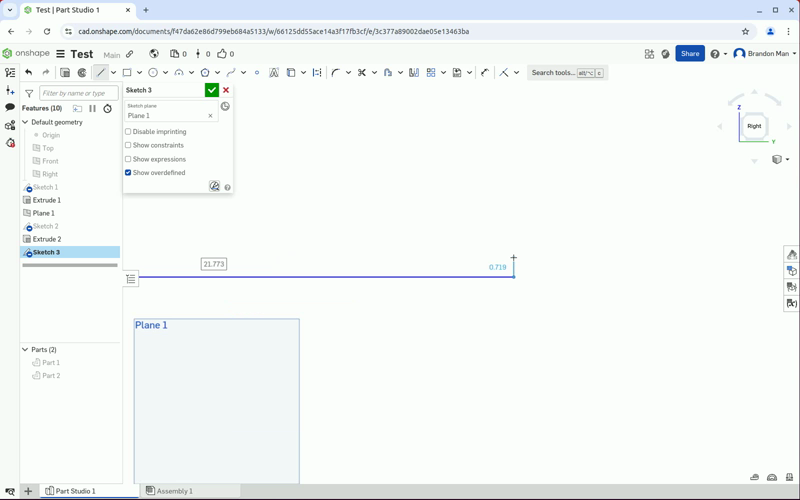
scroll(6)
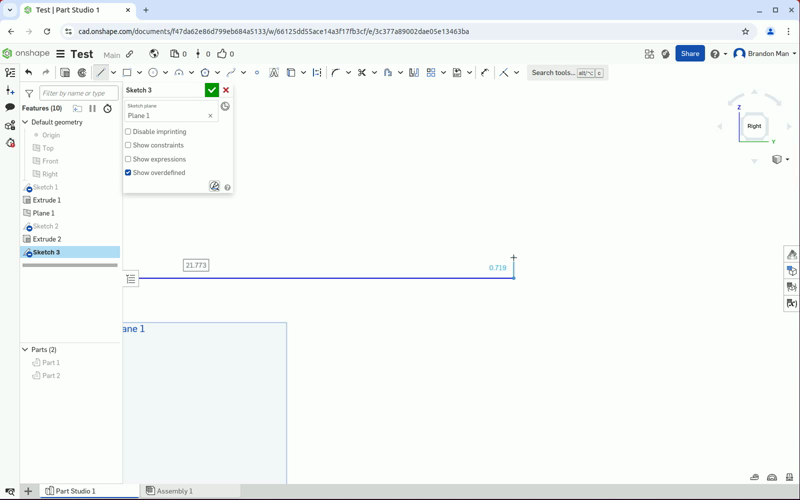
scroll(6)
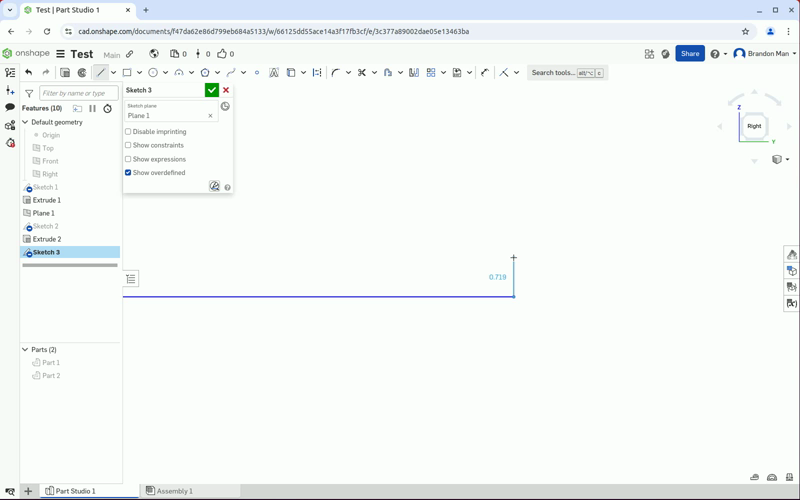
click(513, 257)
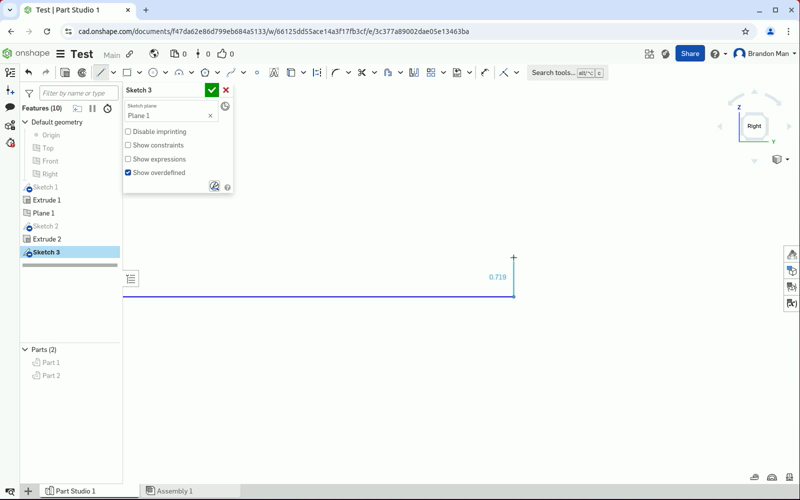
scroll(-6)
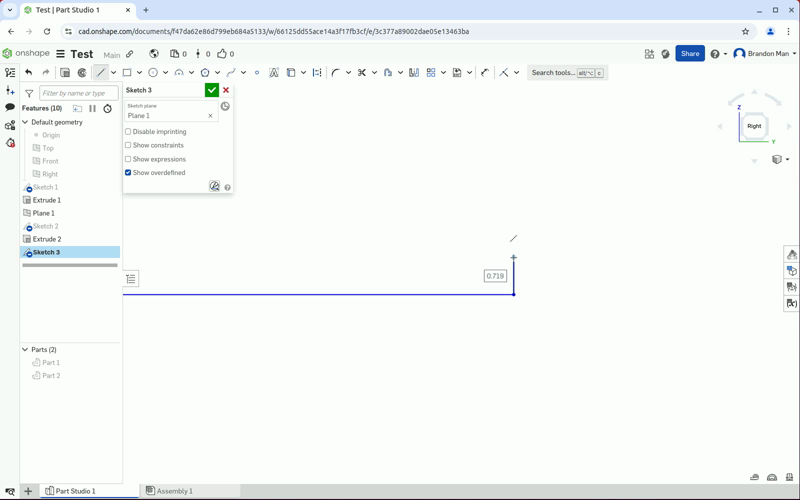
scroll(-6)
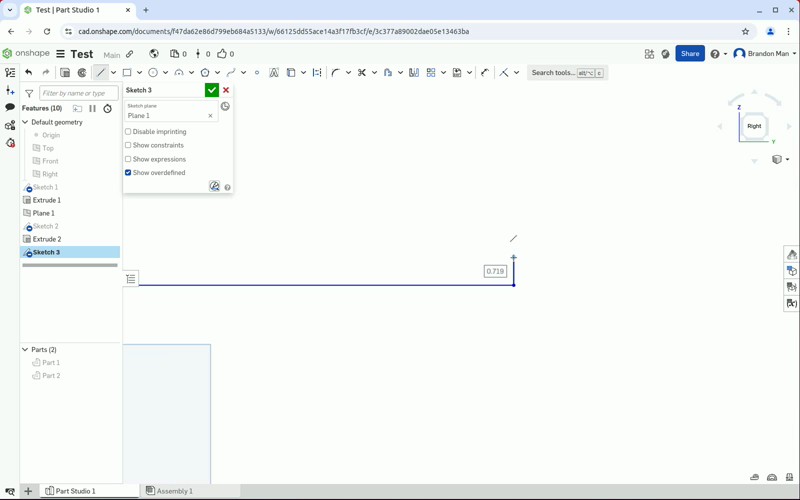
scroll(-6)
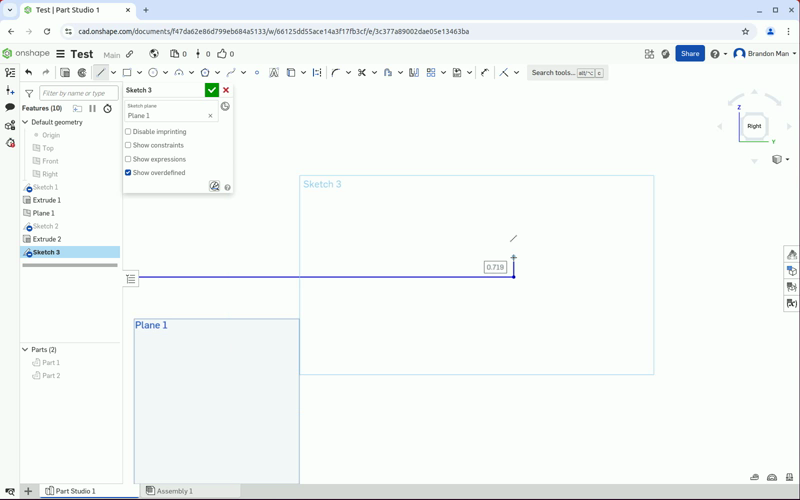
scroll(-6)
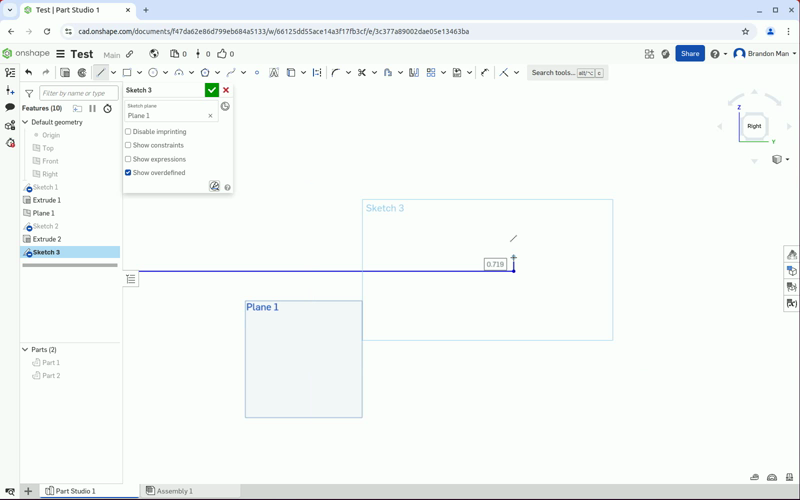
scroll(-6)
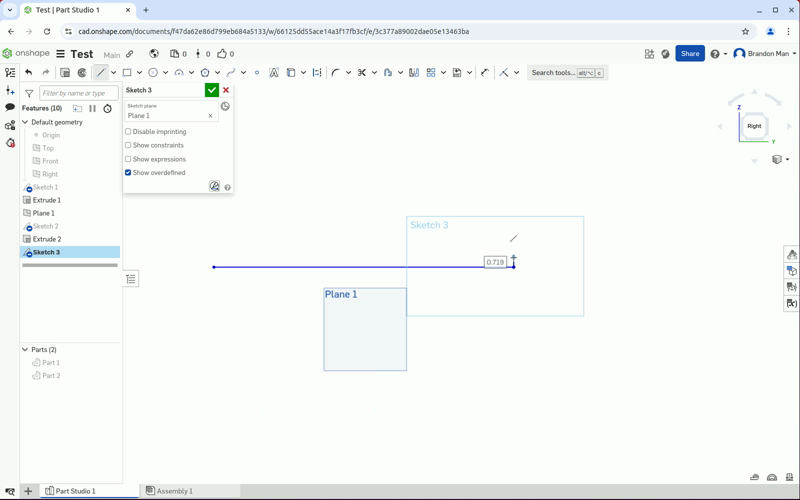
scroll(-6)
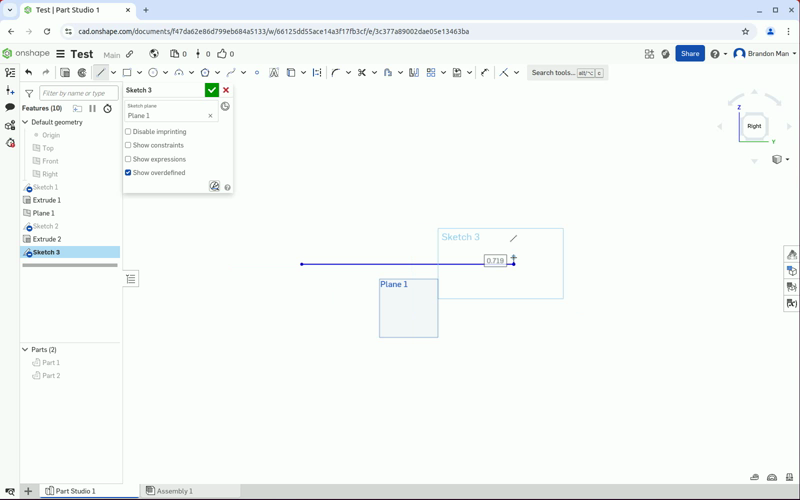
scroll(-6)
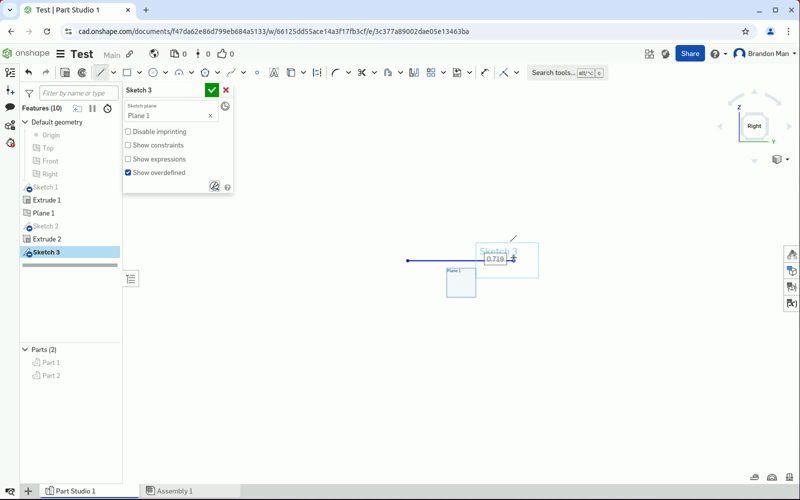
key_up(shift)
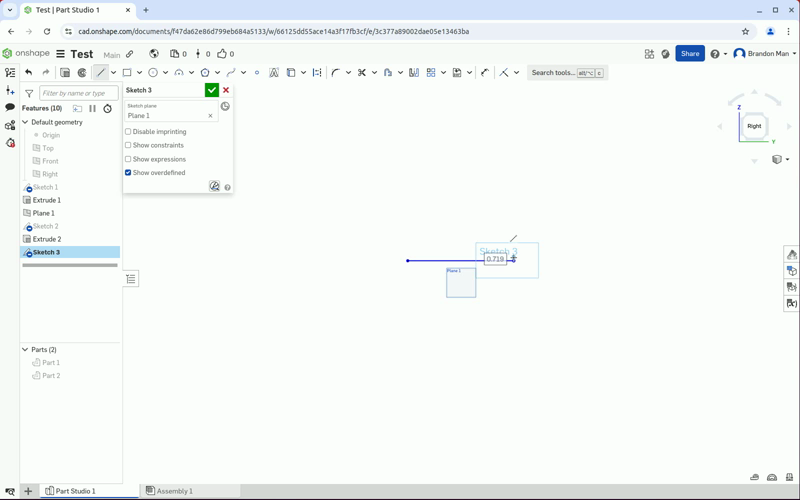
key_down(shift)
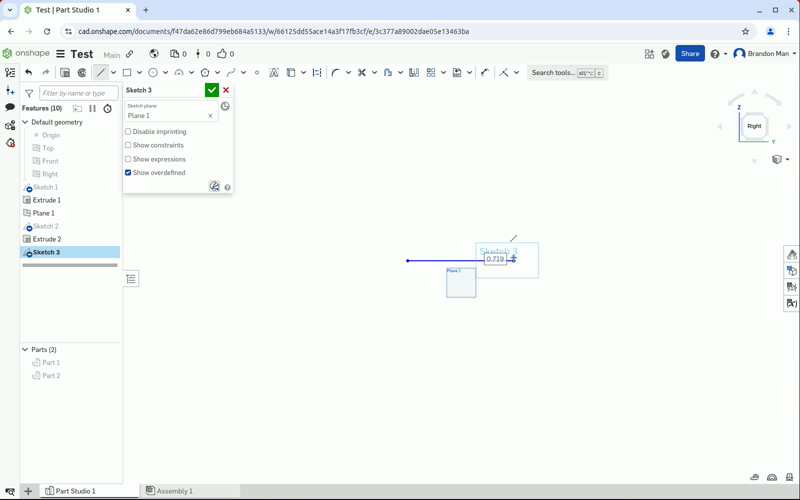
mouse_move(407, 257)
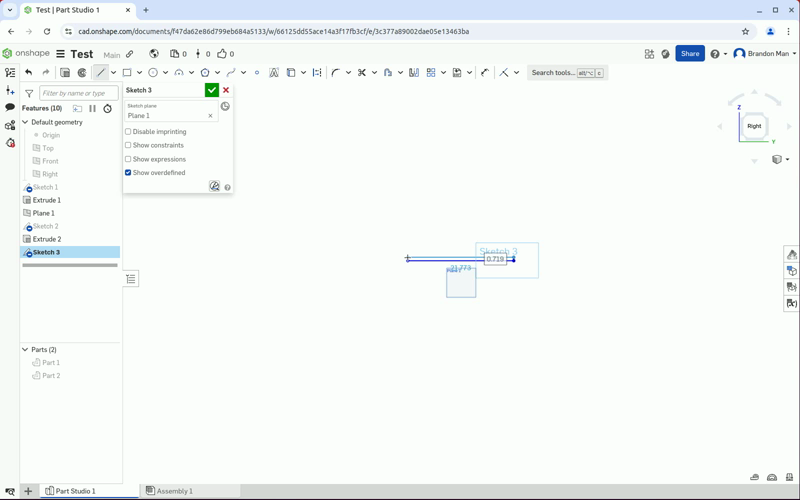
scroll(6)
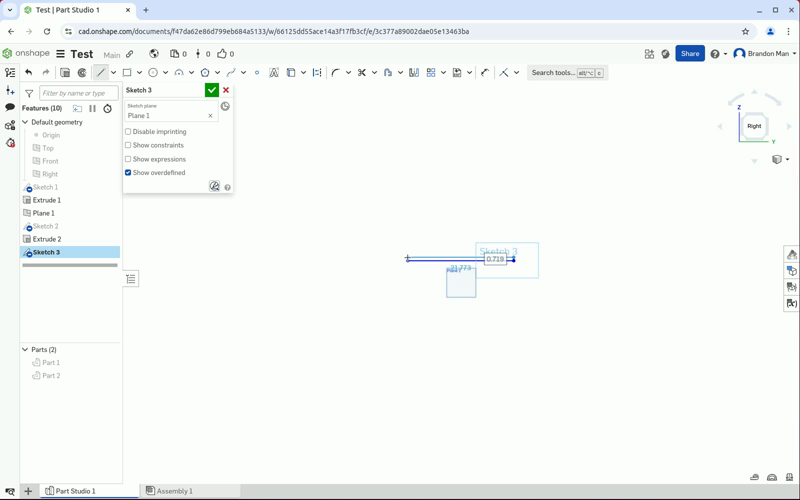
scroll(6)
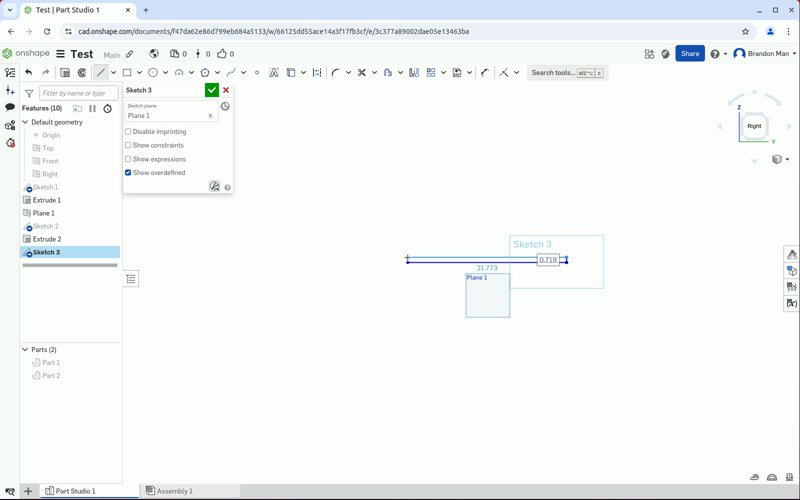
scroll(6)
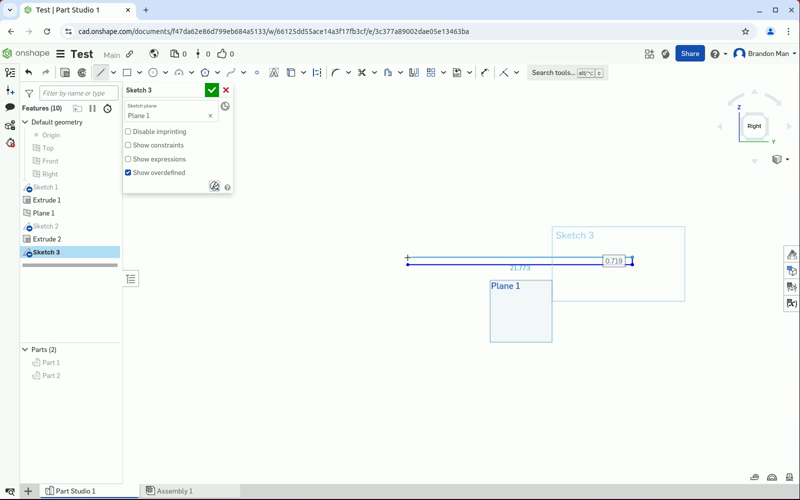
scroll(6)
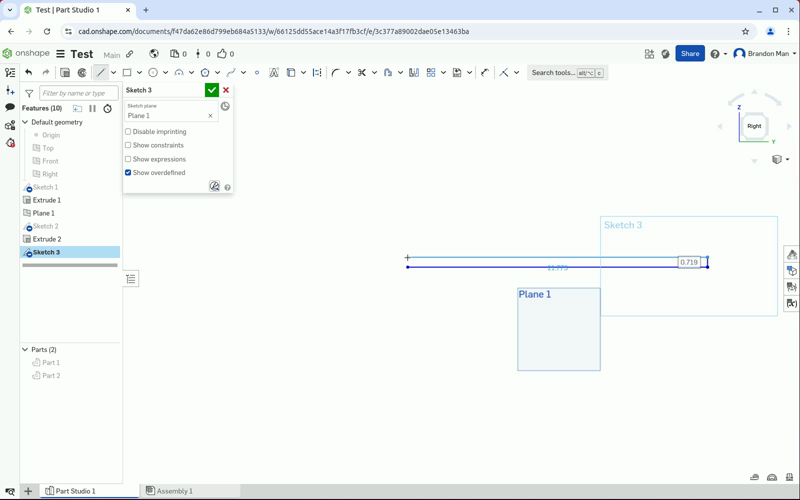
scroll(6)
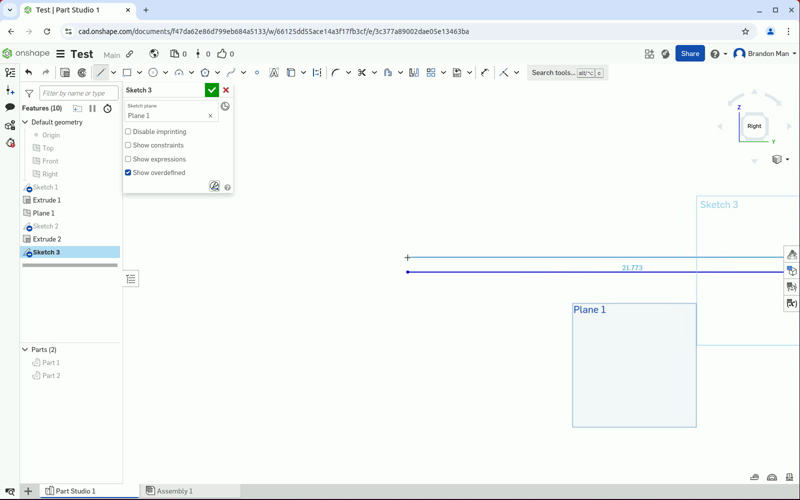
scroll(6)
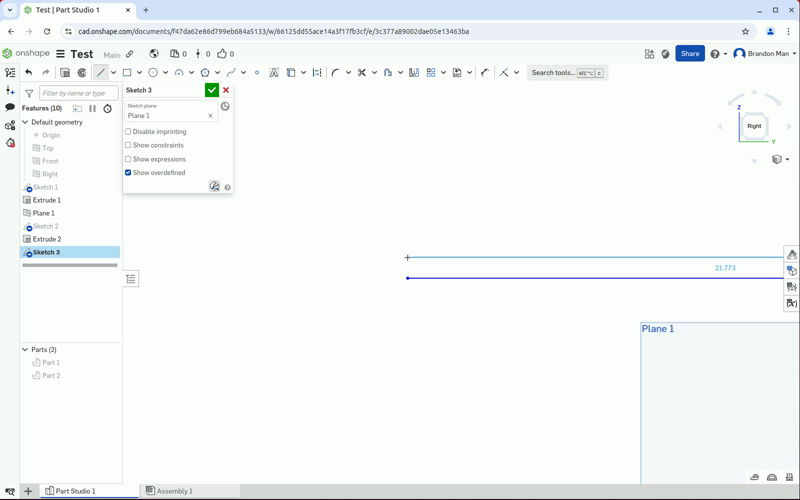
scroll(6)
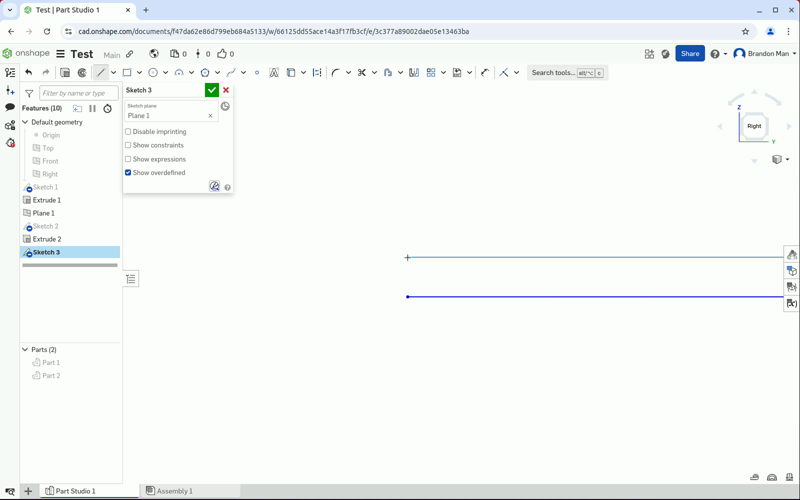
click(407, 257)
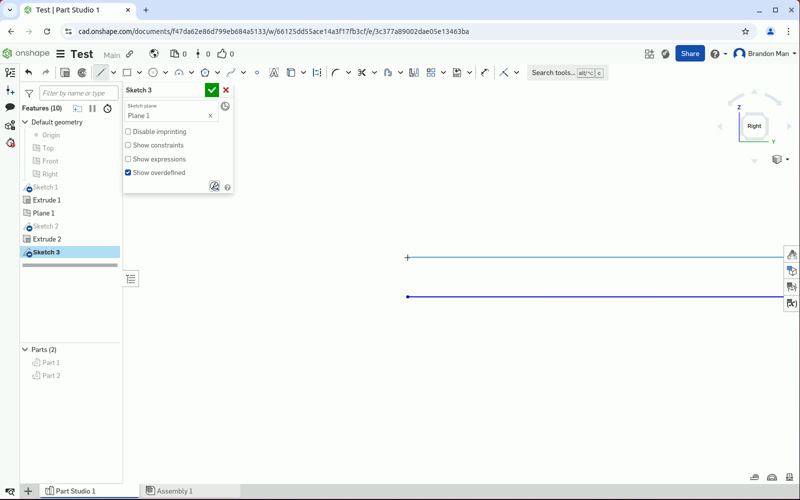
scroll(-6)
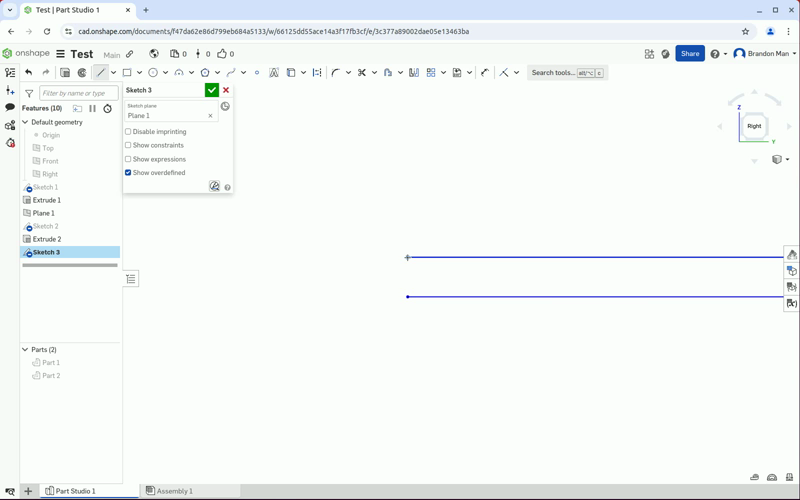
scroll(-6)
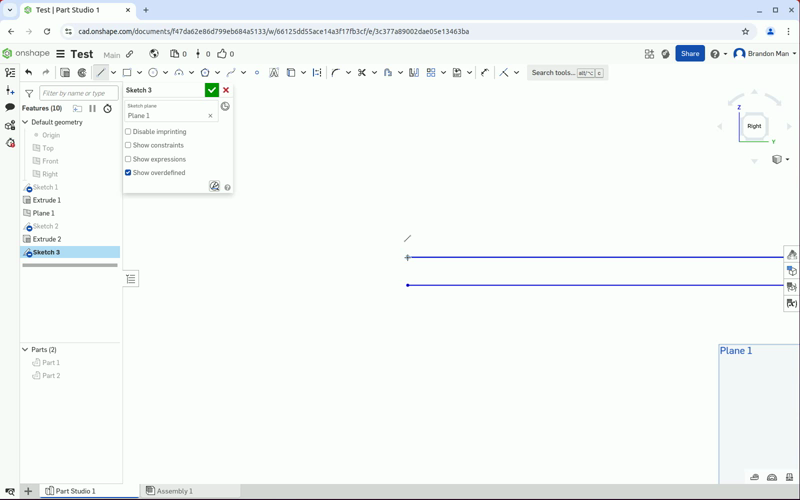
scroll(-6)
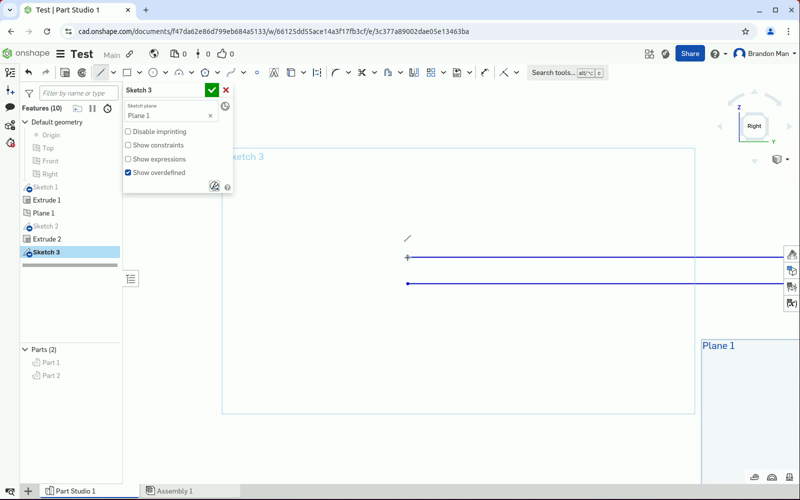
scroll(-6)
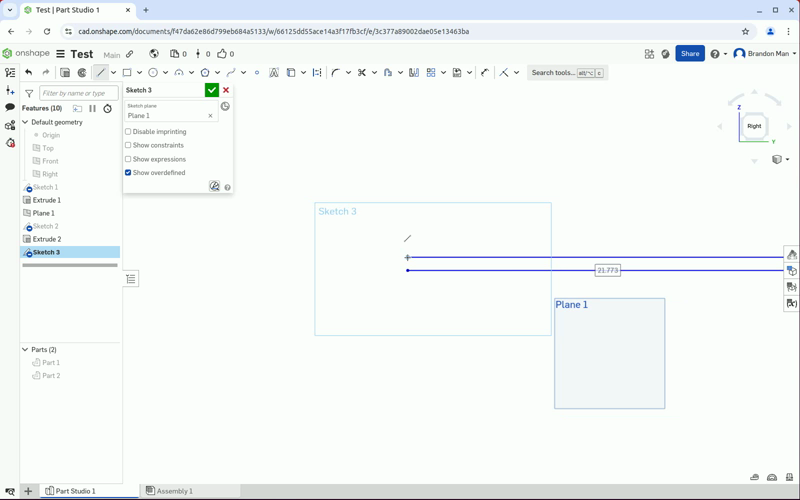
scroll(-6)
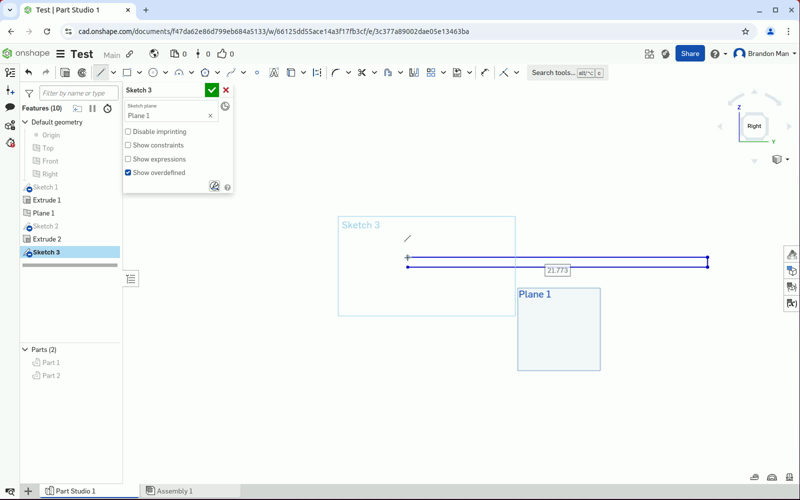
scroll(-6)
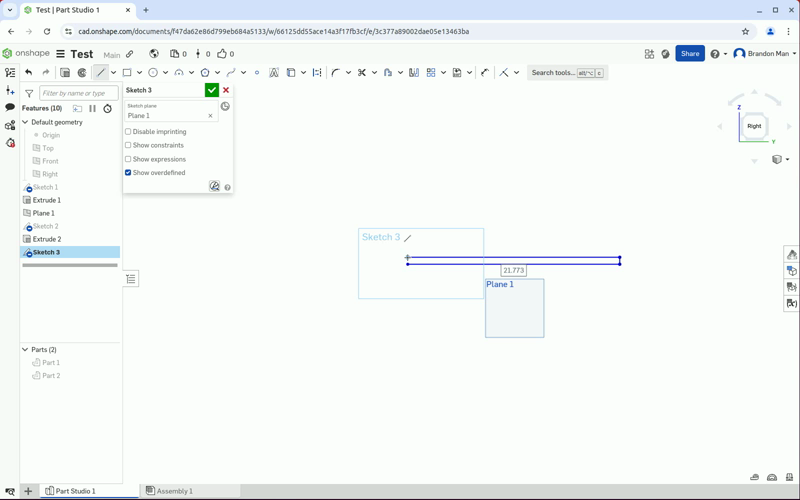
scroll(-6)
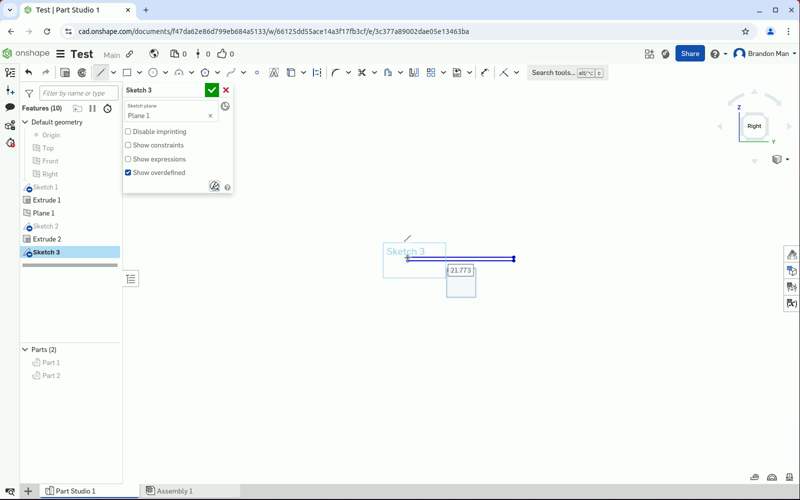
key_up(shift)
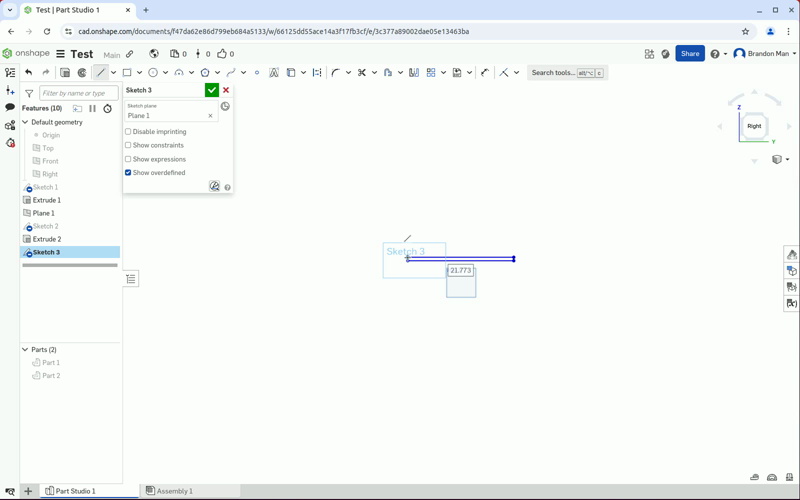
mouse_move(437, 257)
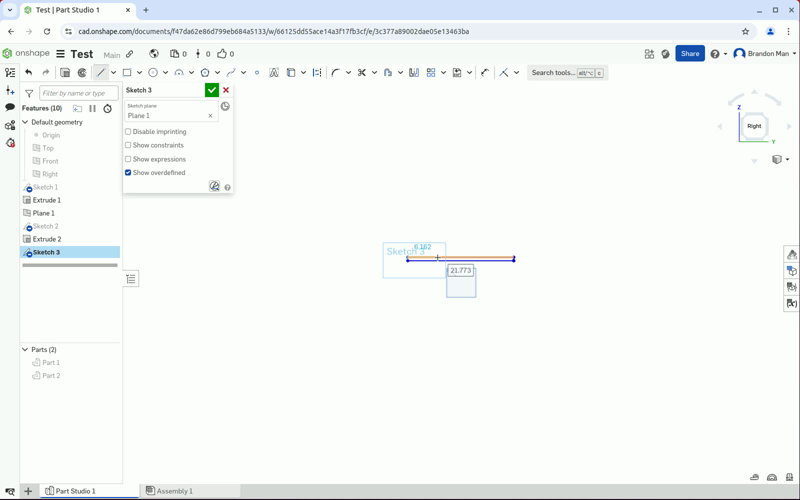
key_down(shift)
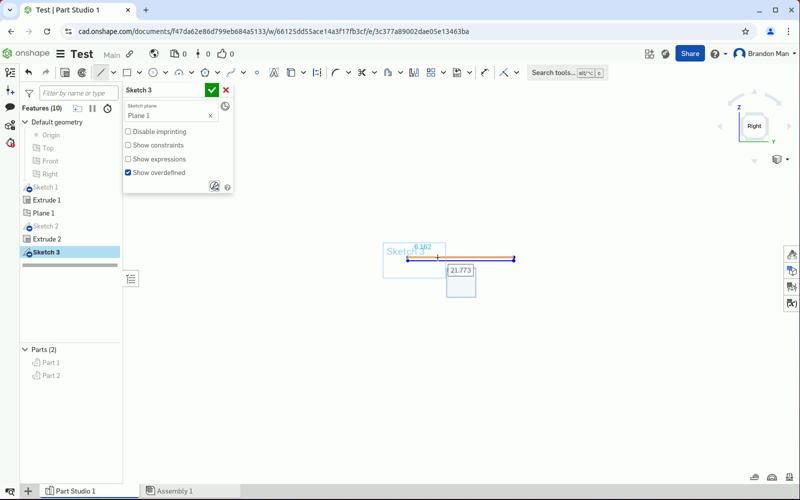
mouse_move(407, 260)
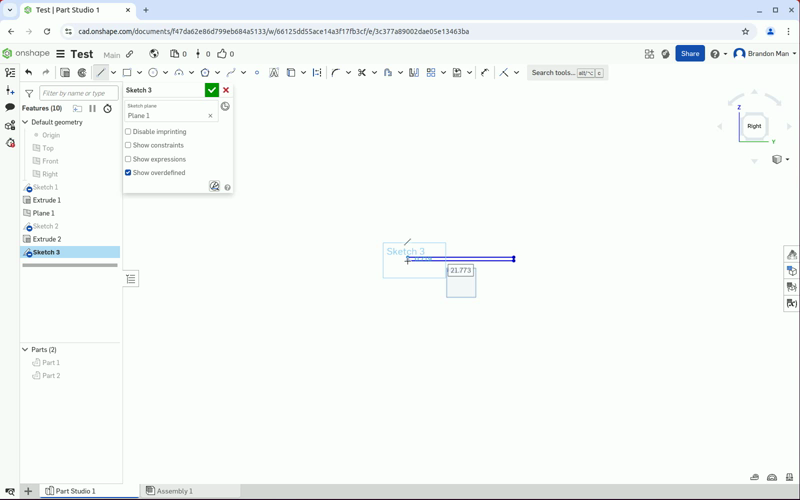
scroll(6)
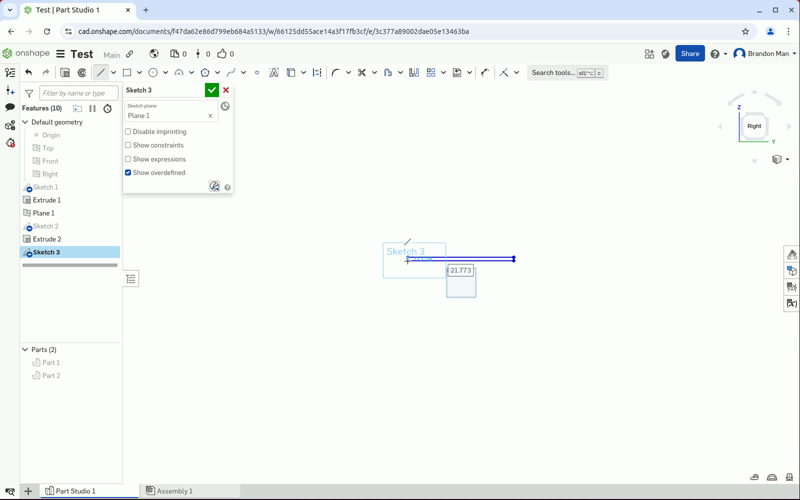
scroll(6)
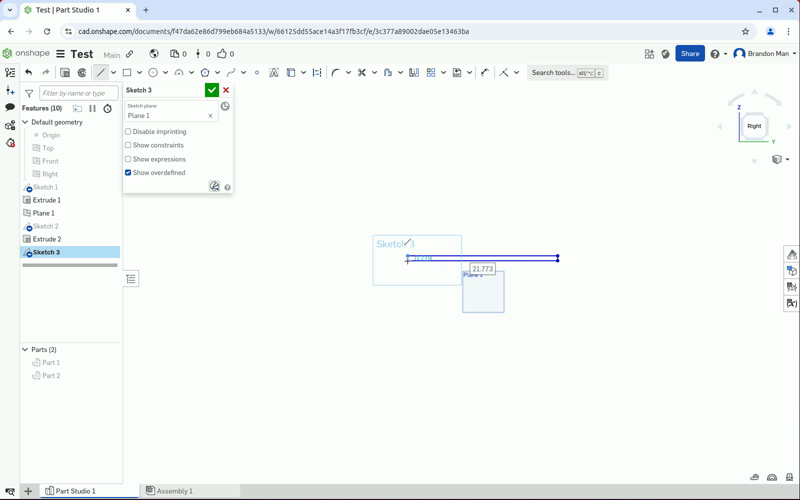
scroll(6)
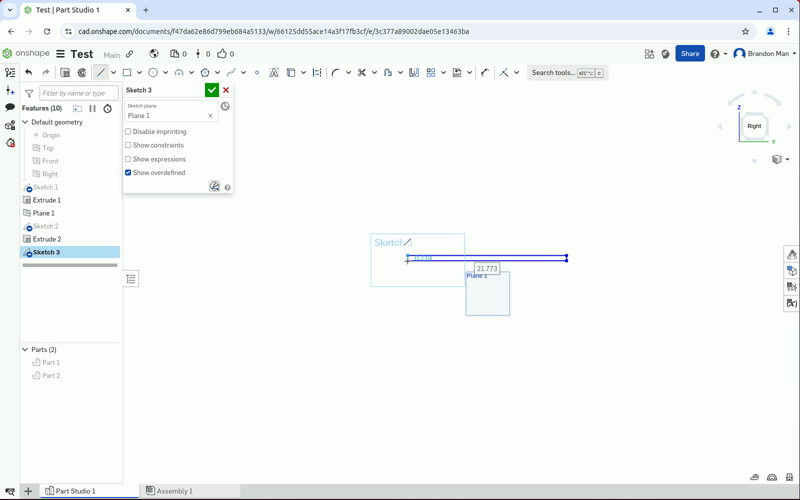
scroll(6)
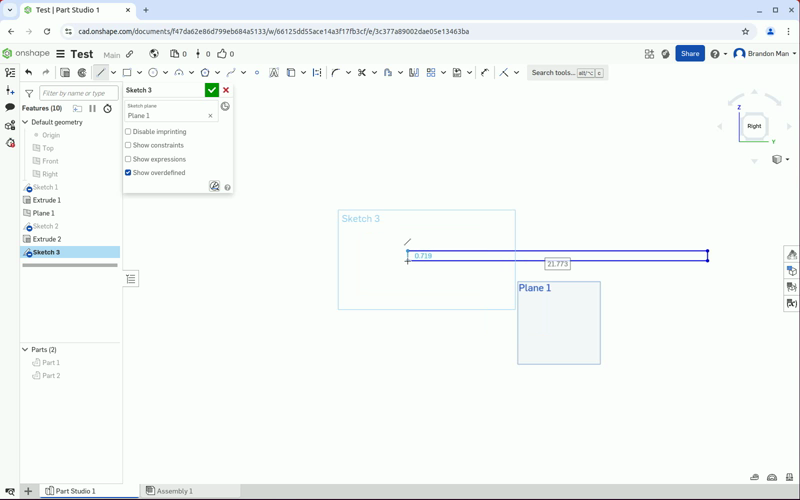
scroll(6)
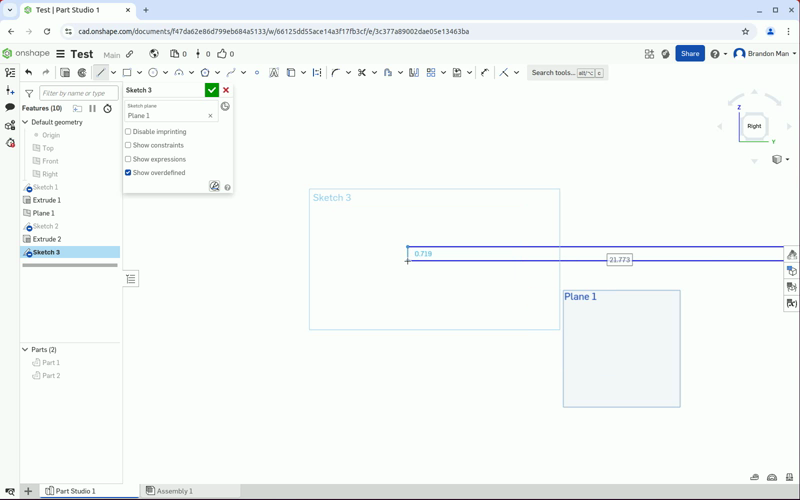
scroll(6)
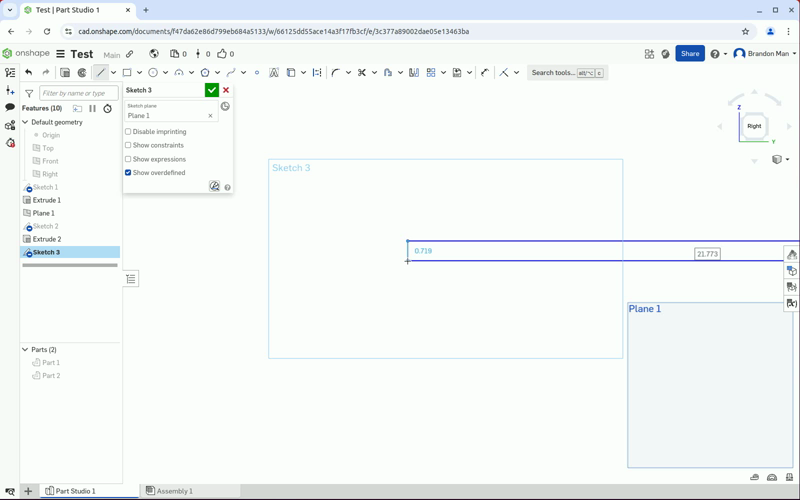
scroll(6)
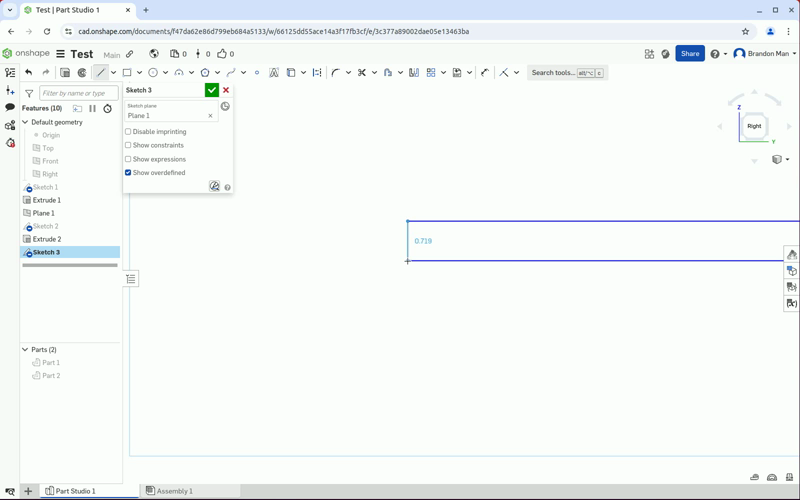
key_up(shift)
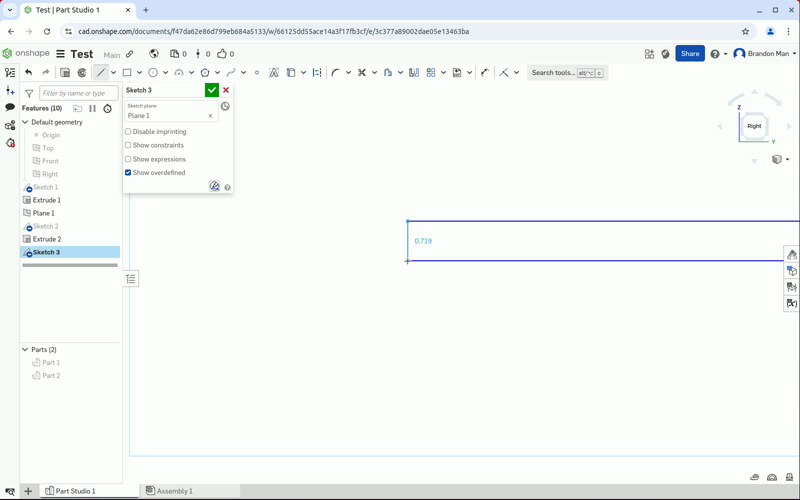
click(407, 260)
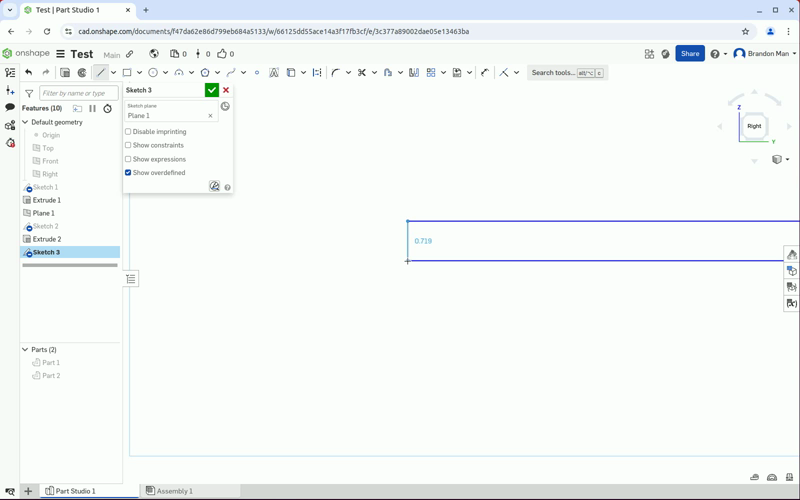
scroll(-6)
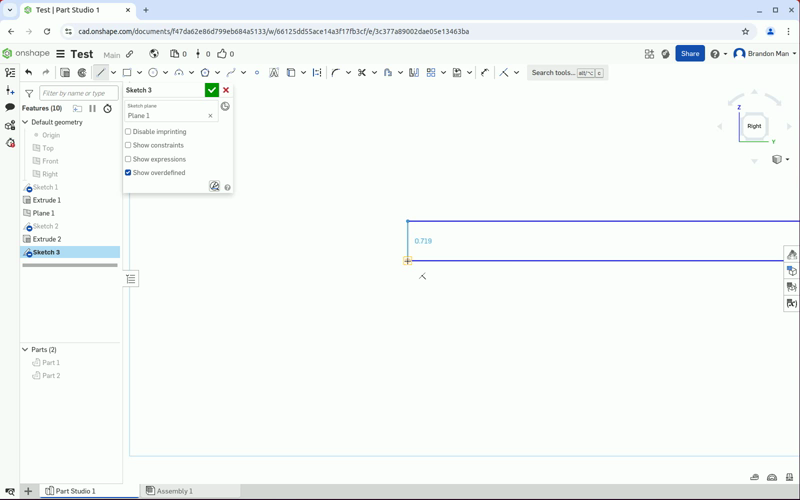
scroll(-6)
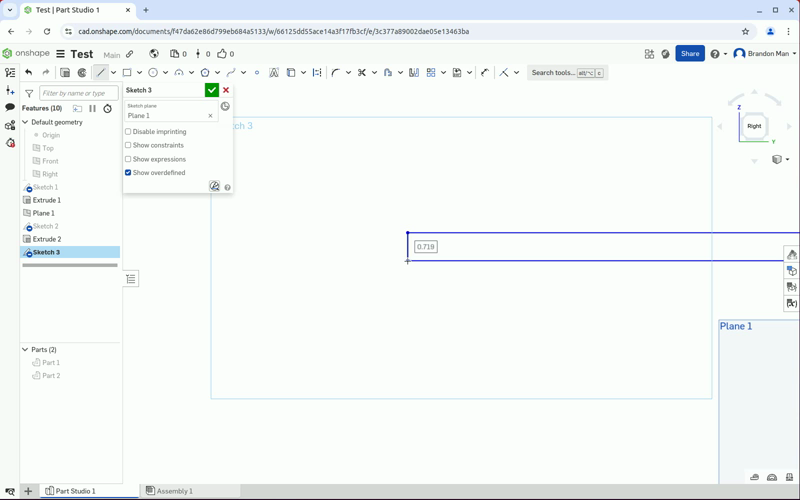
scroll(-6)
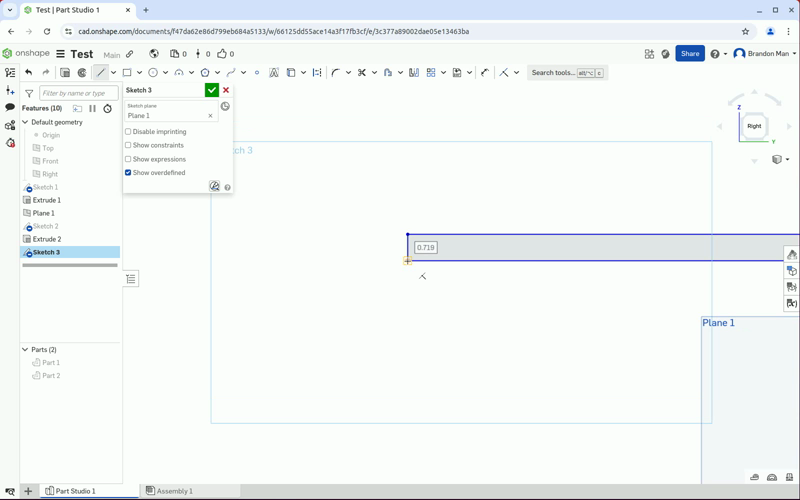
scroll(-6)
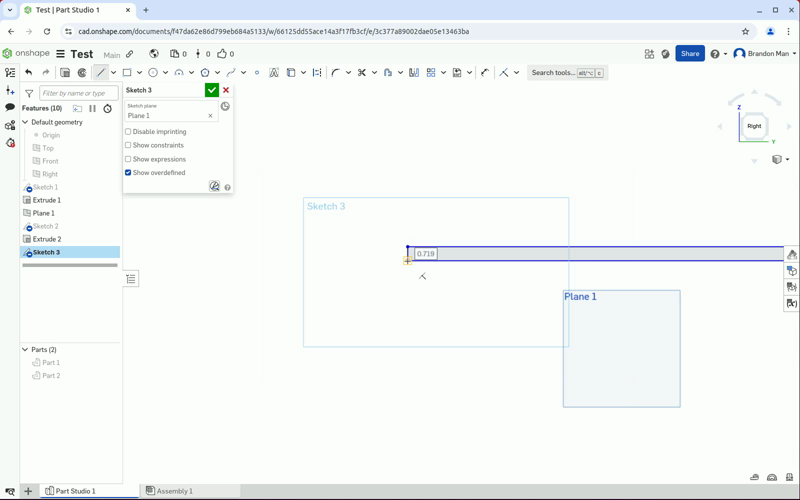
scroll(-6)
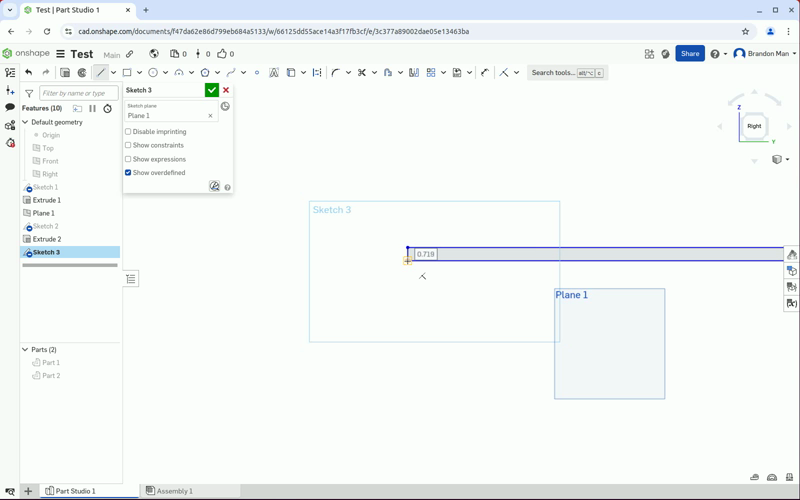
scroll(-6)
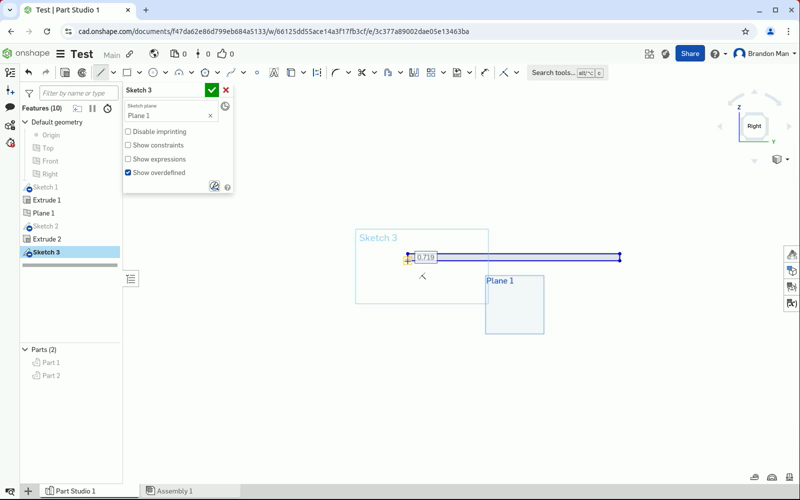
scroll(-6)
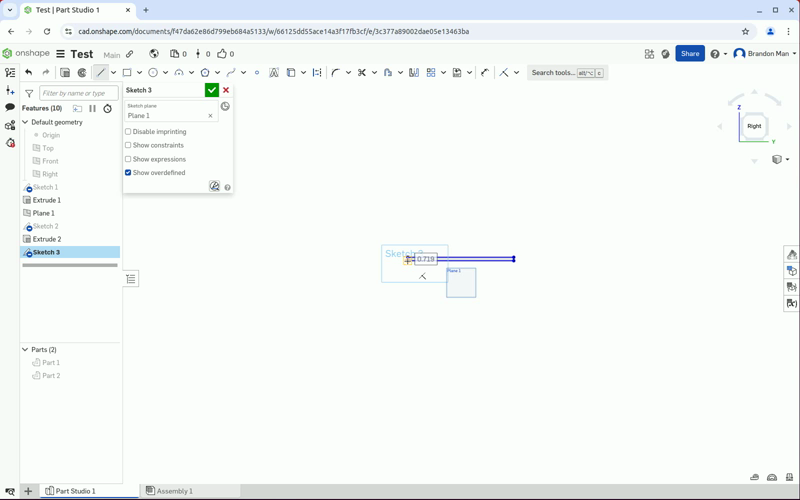
key(esc)
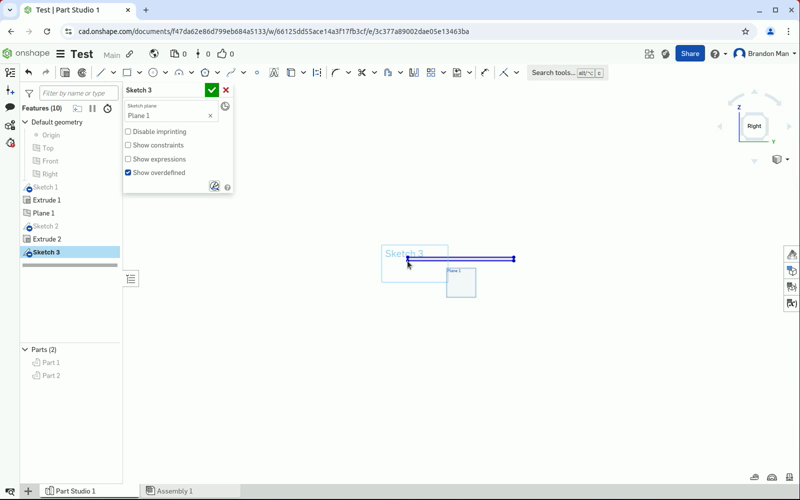
mouse_move(442, 258)
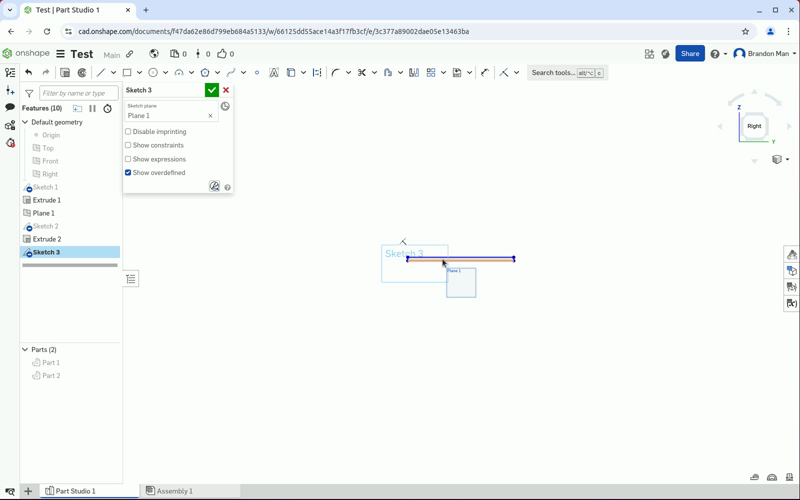
scroll(6)
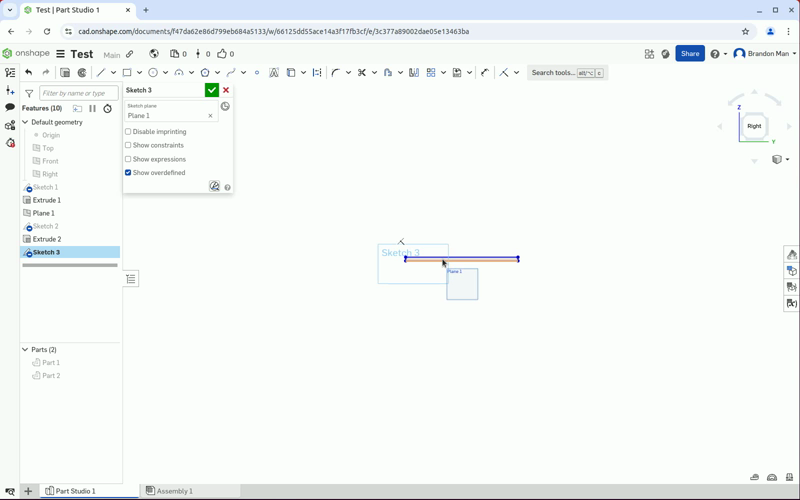
scroll(6)
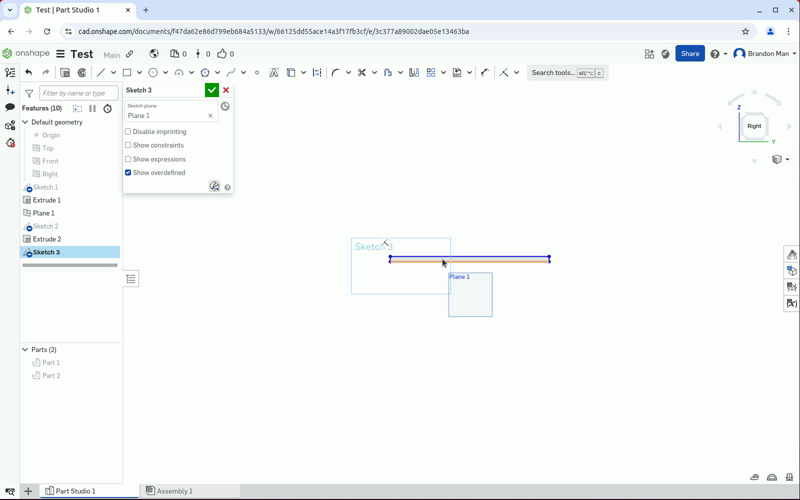
scroll(6)
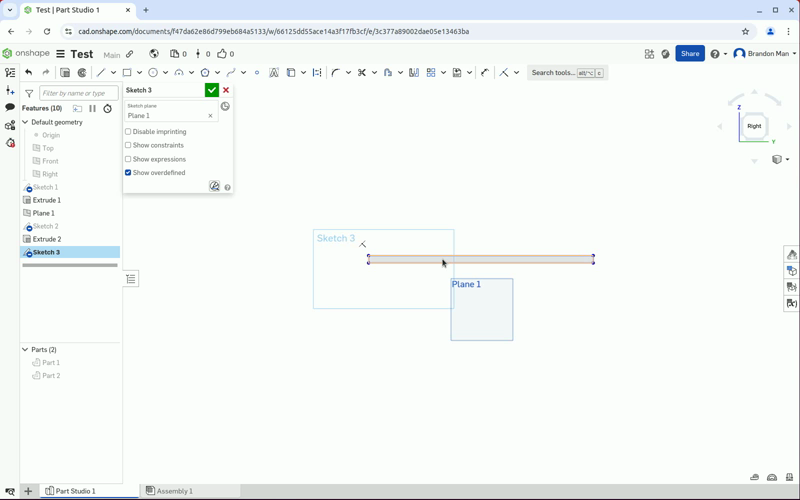
scroll(6)
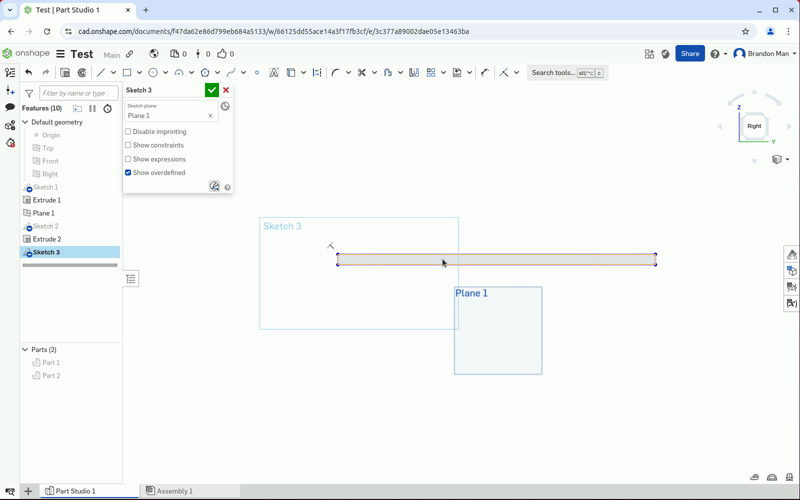
scroll(6)
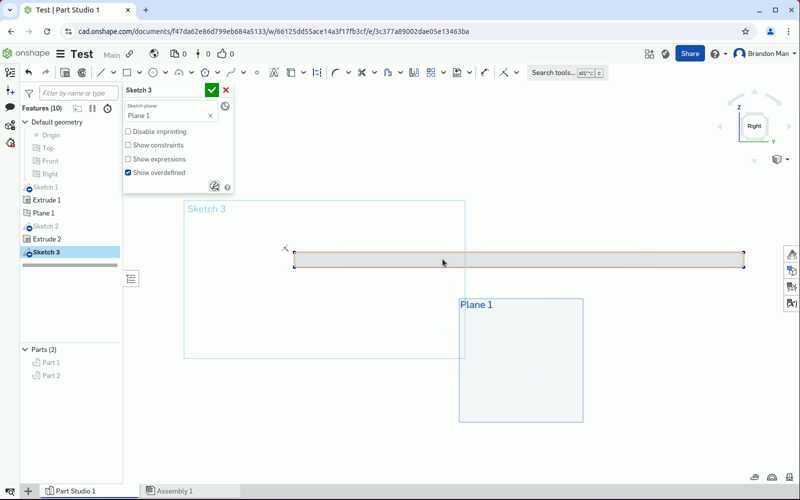
scroll(6)
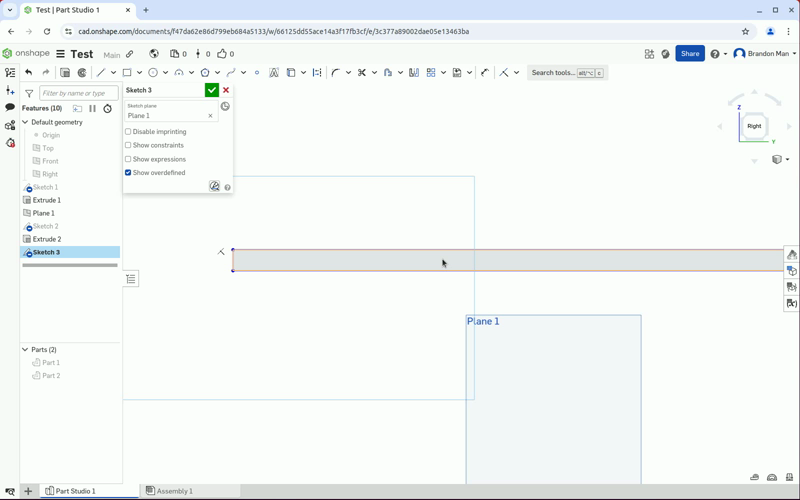
scroll(6)
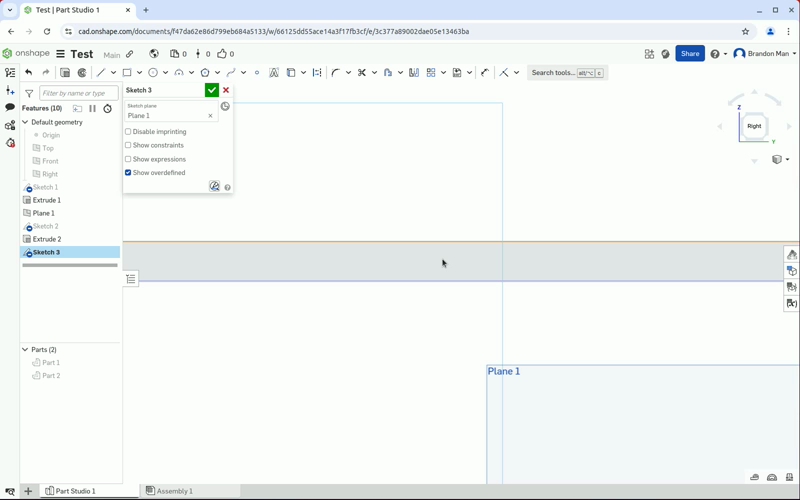
click(442, 258)
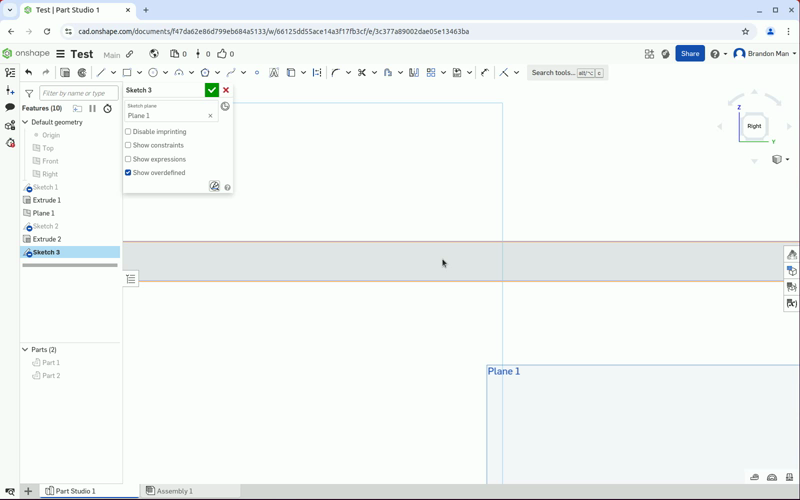
scroll(-6)
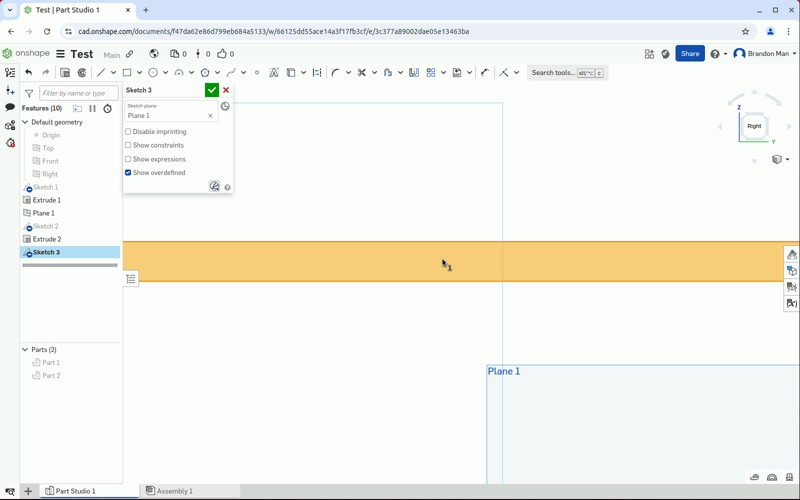
scroll(-6)
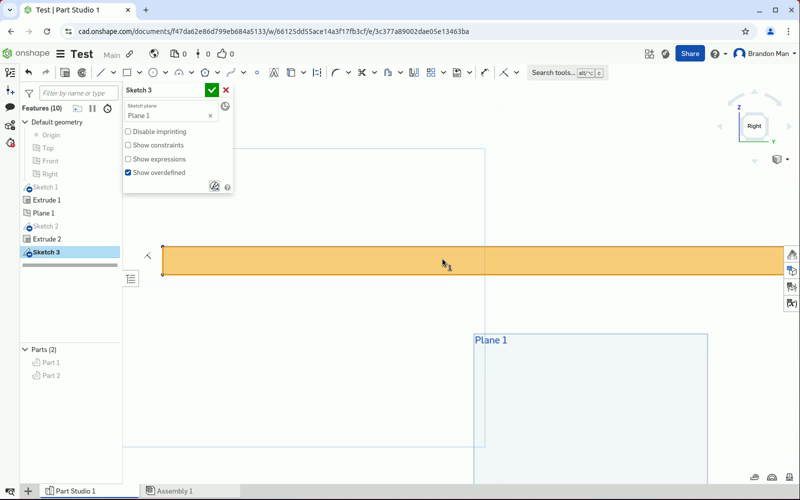
scroll(-6)
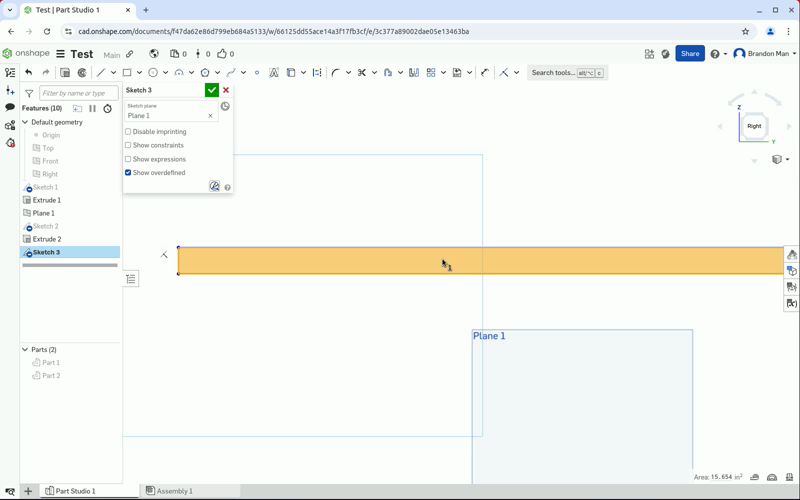
scroll(-6)
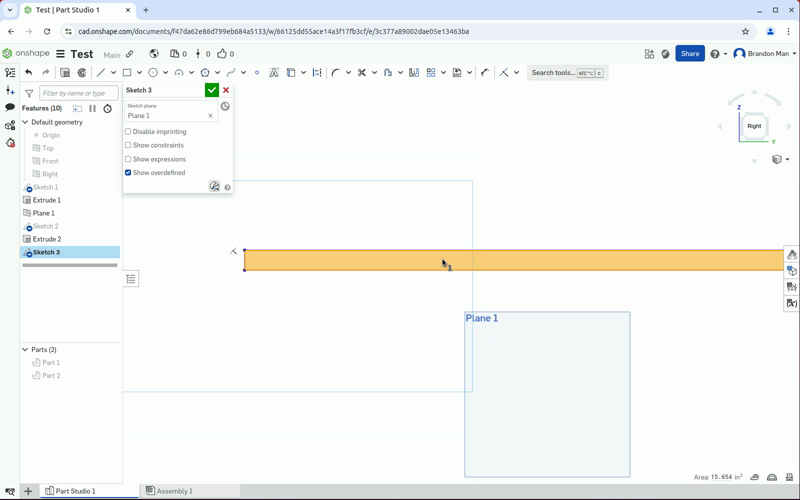
scroll(-6)
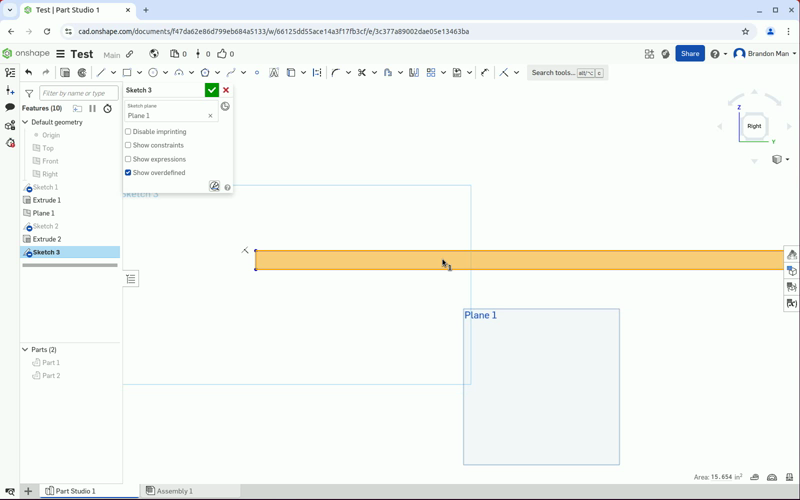
scroll(-6)
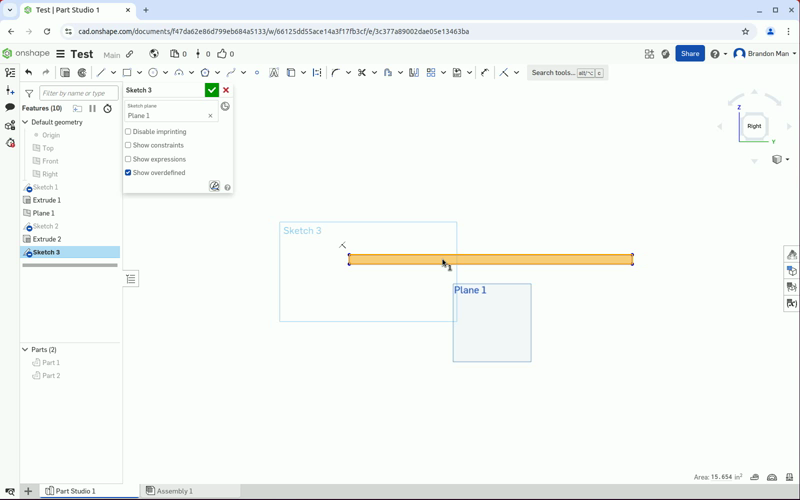
scroll(-6)
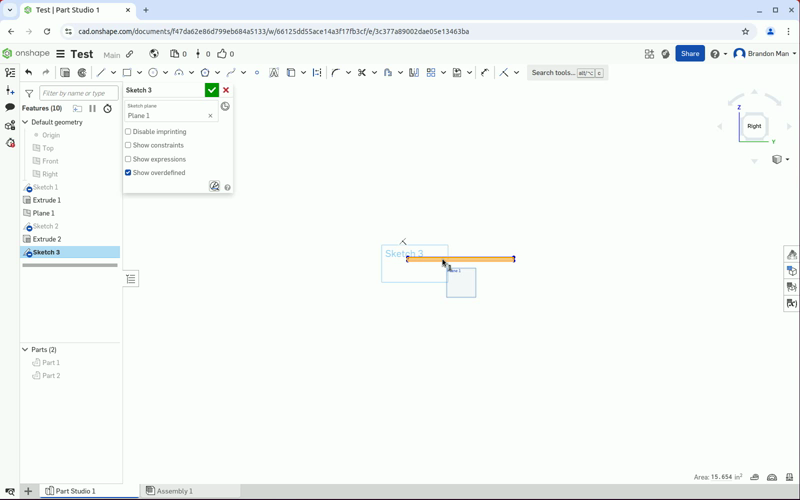
mouse_move(73, 352)
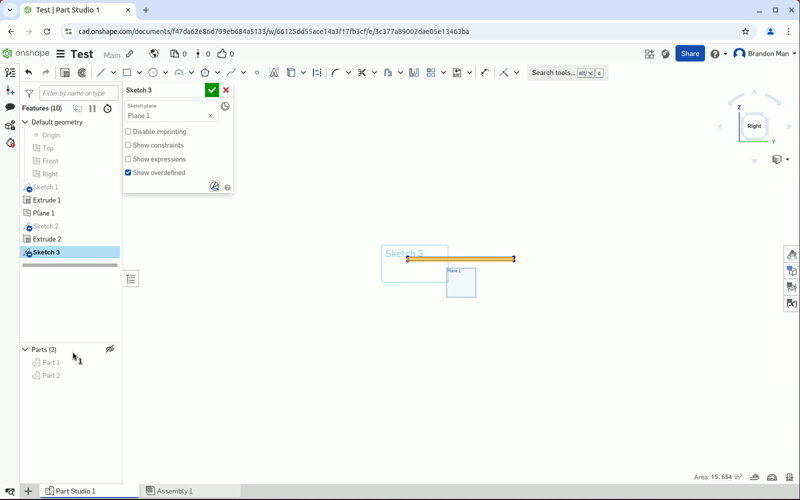
key(shift+y)
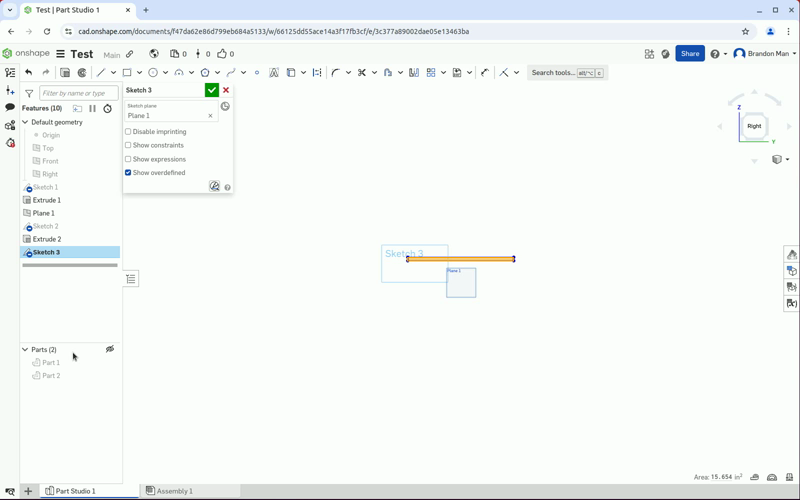
key(shift+e)
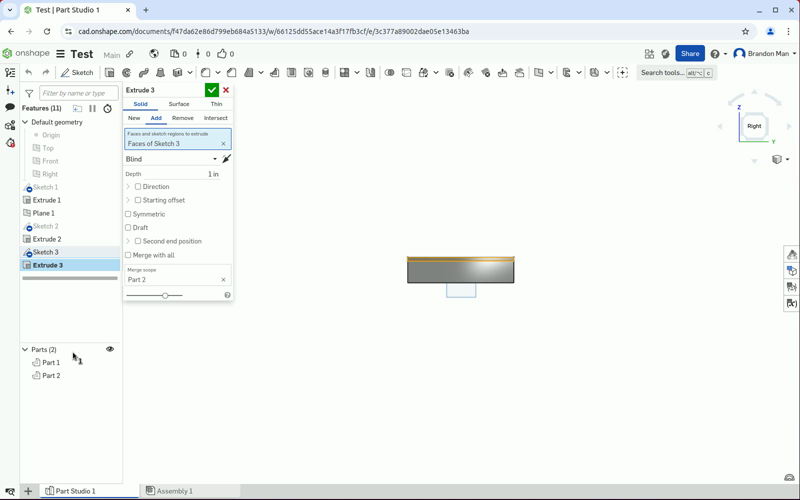
mouse_move(143, 106)
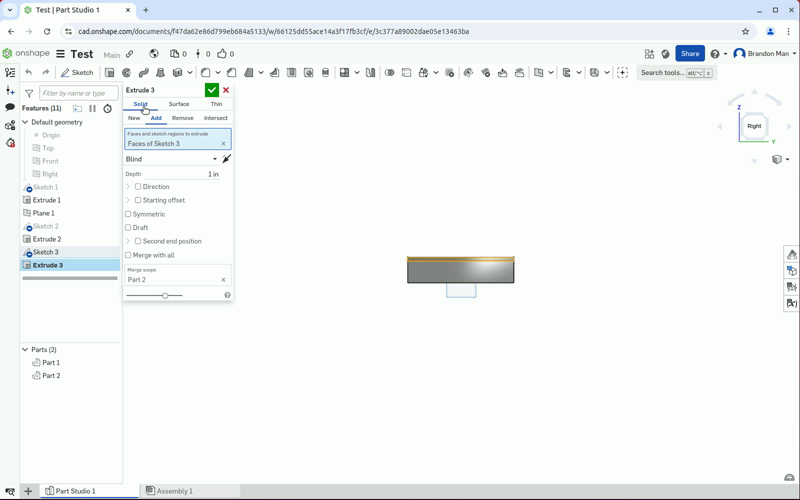
click(143, 106)
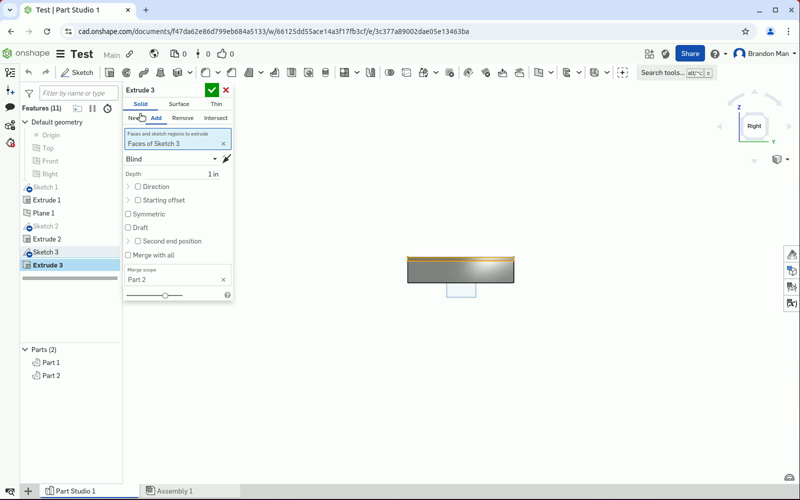
mouse_move(137, 120)
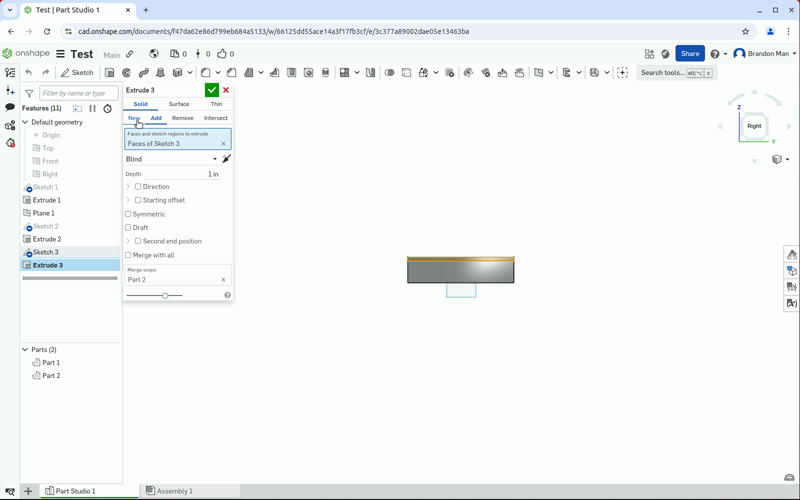
click(137, 120)
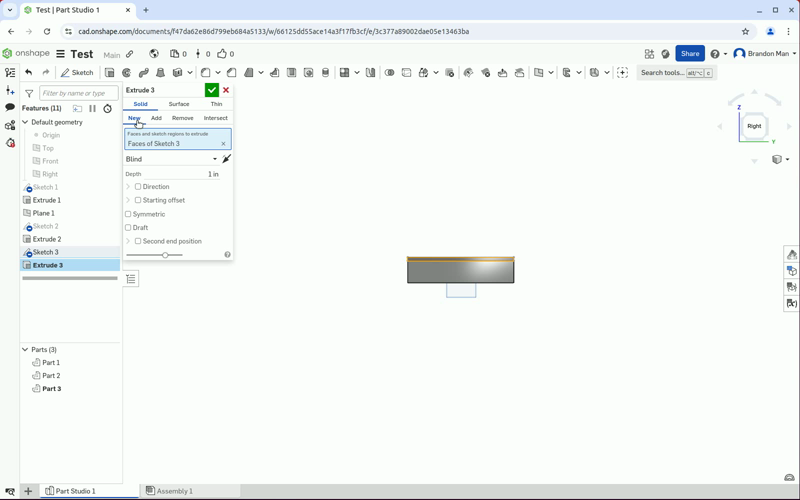
key(tab, 4)
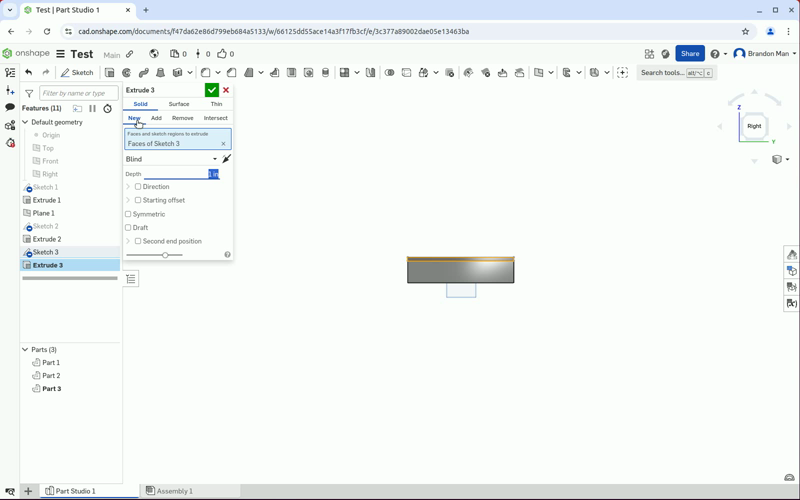
text(0.722)
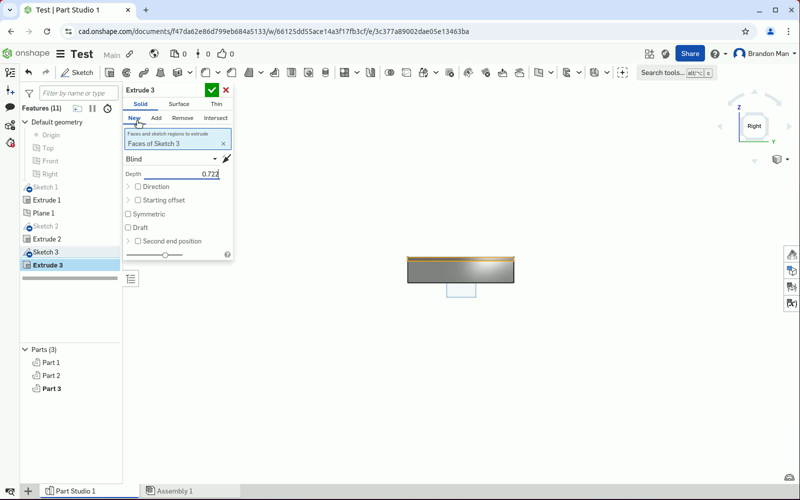
key(enter)
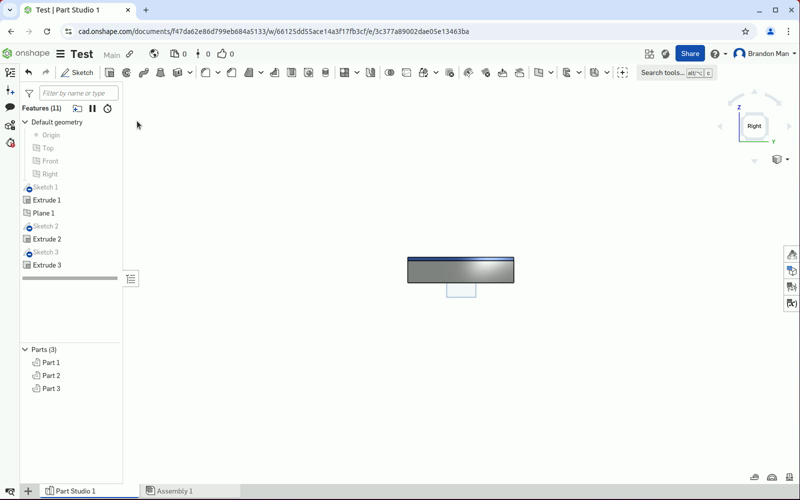
key(shift+h)
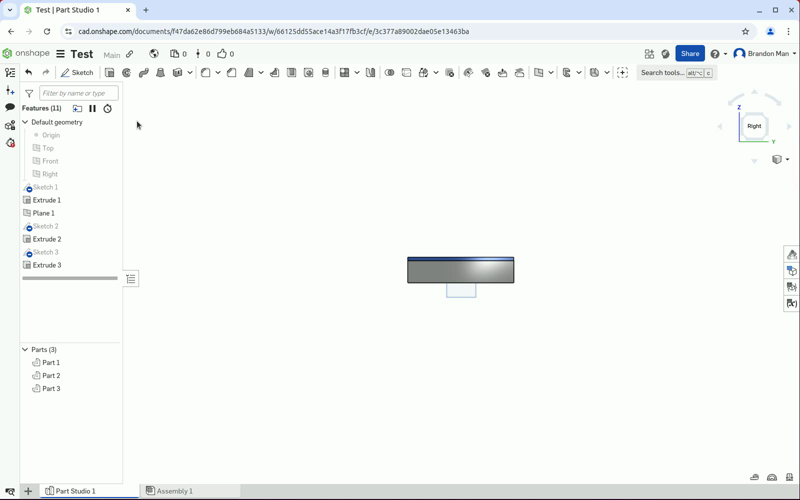
key(shift+h)
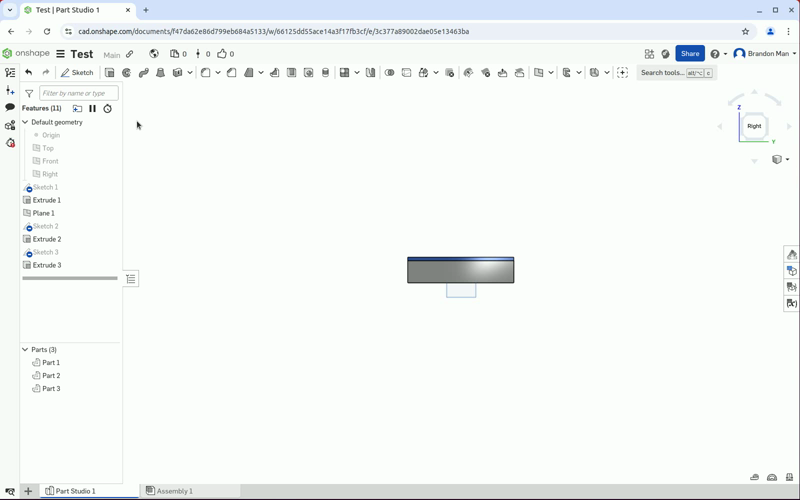
mouse_move(73, 189)
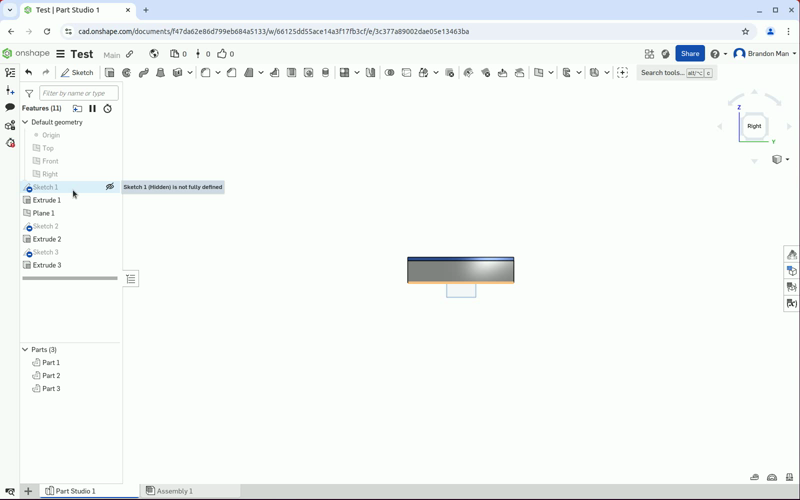
click(73, 189)
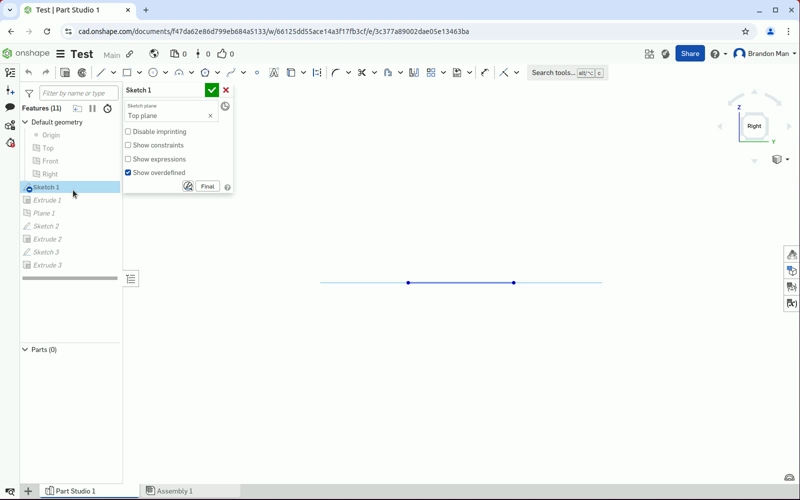
mouse_move(229, 92)
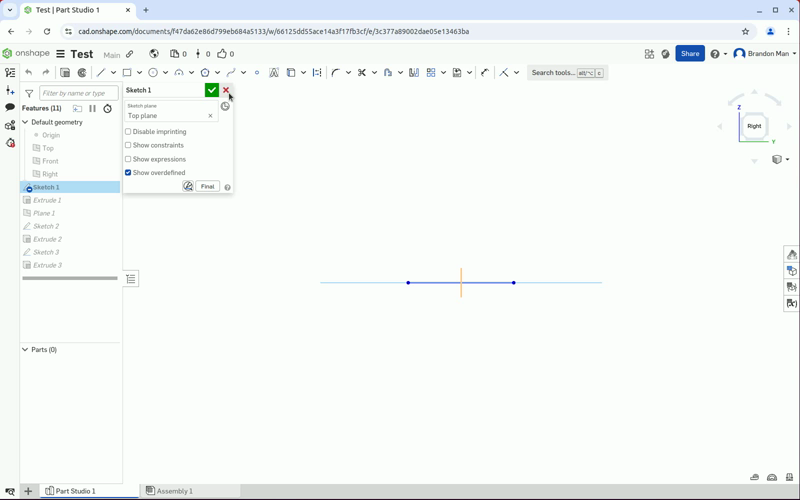
click(229, 92)
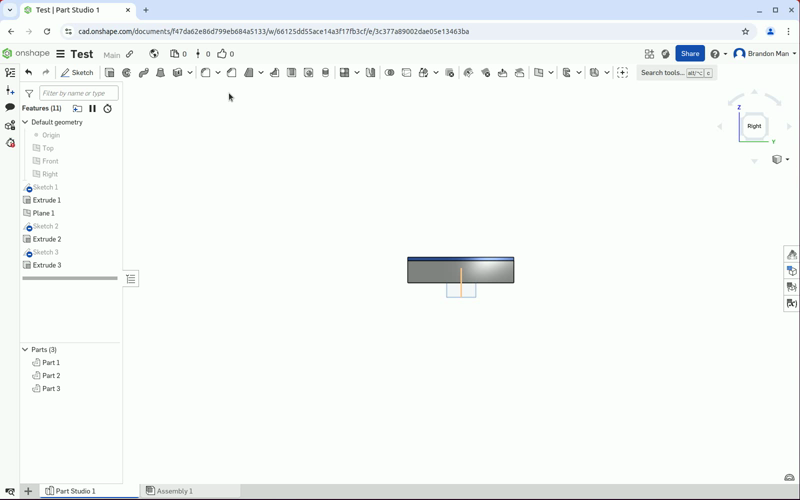
mouse_move(73, 352)
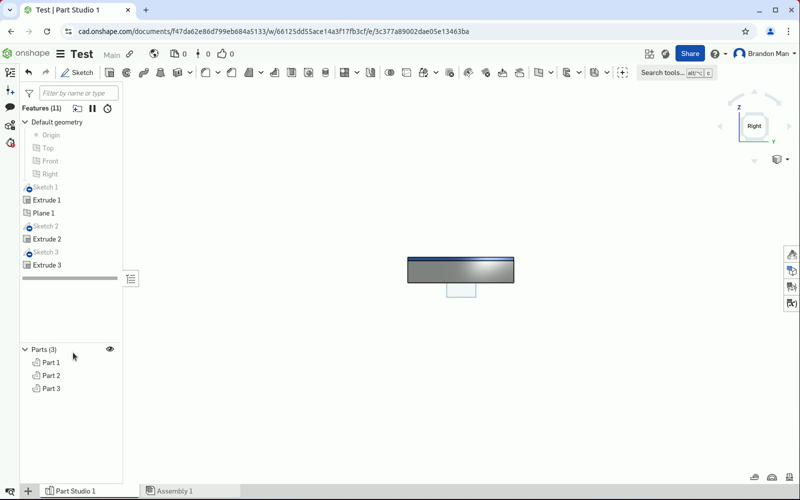
key(y)
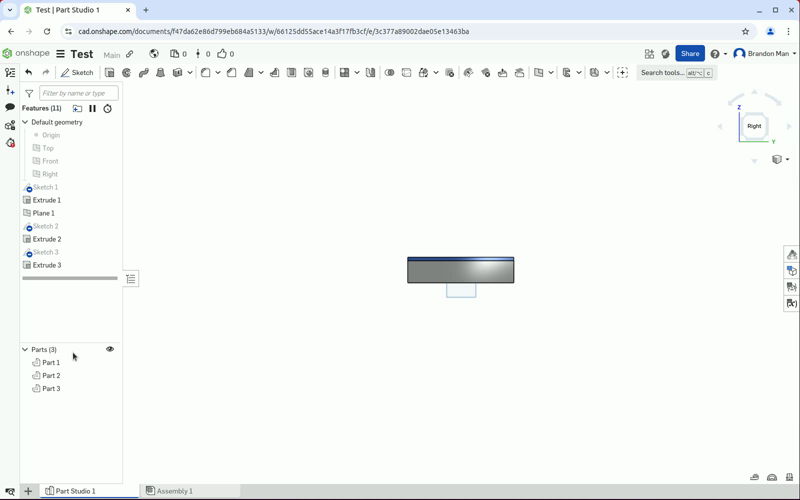
key(shift+p)
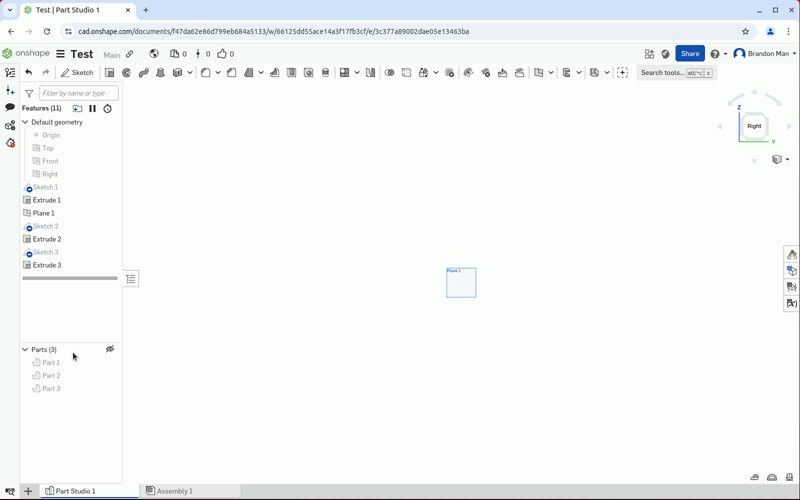
key(space)
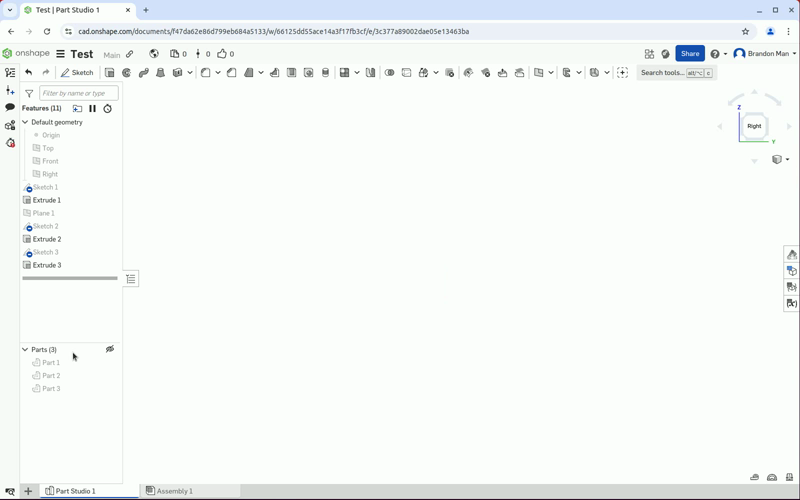
key_down(shift)
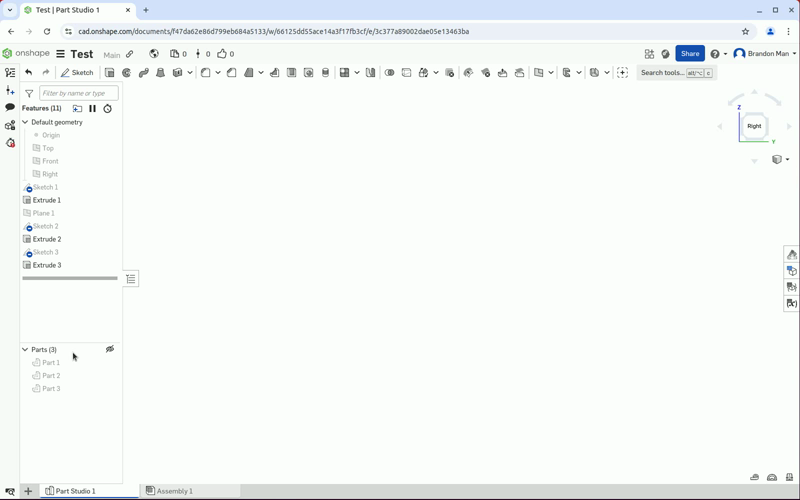
key(right)
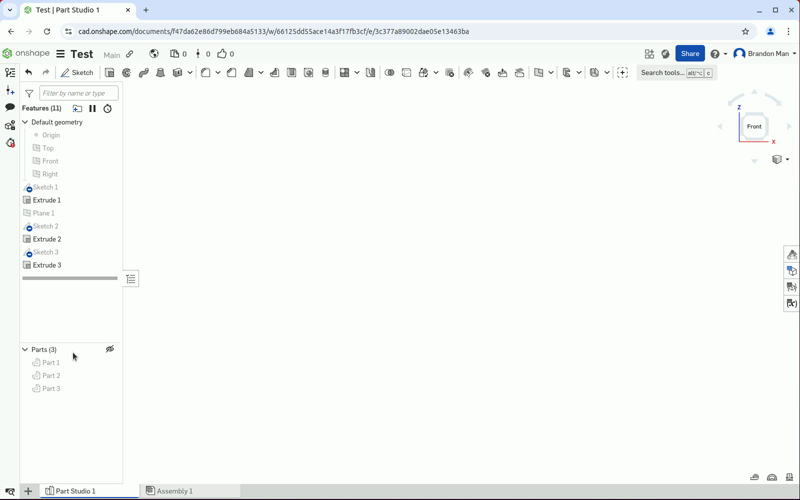
key_up(shift)
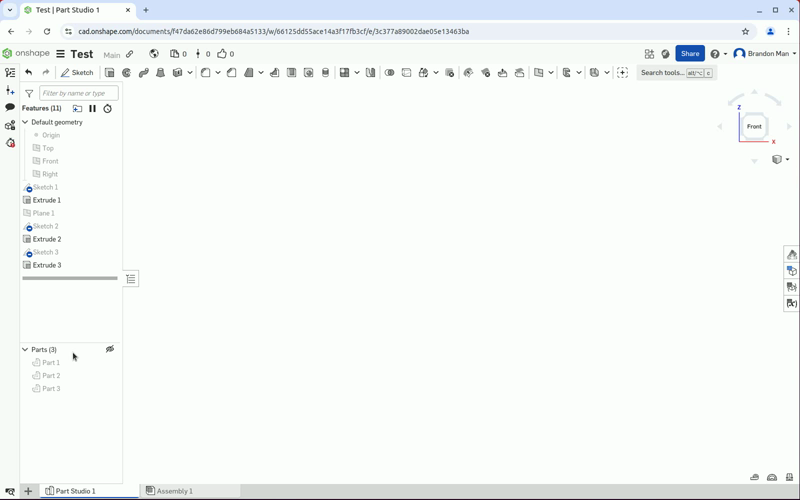
mouse_move(73, 352)
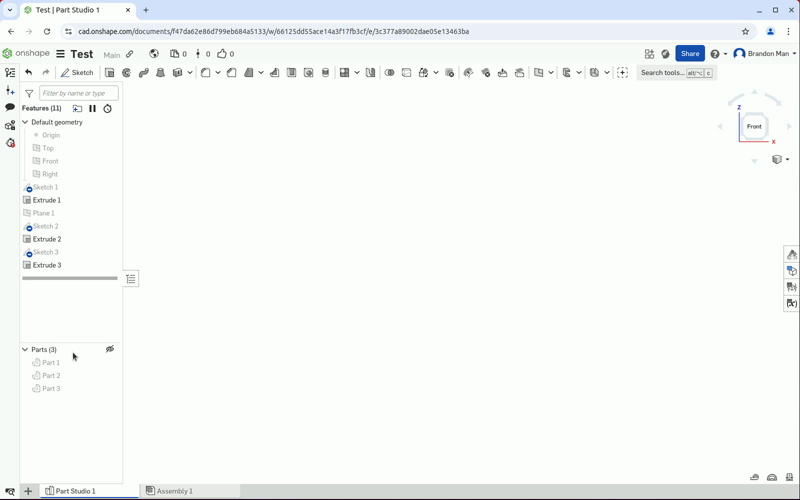
key(shift+y)
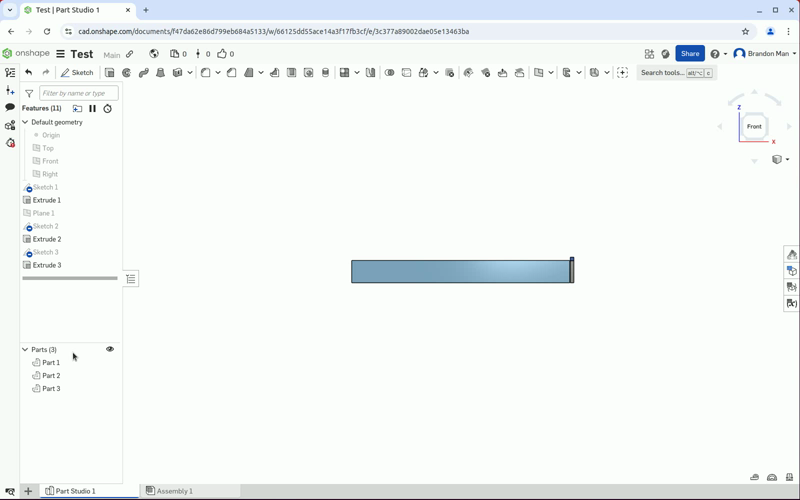
mouse_move(541, 75)
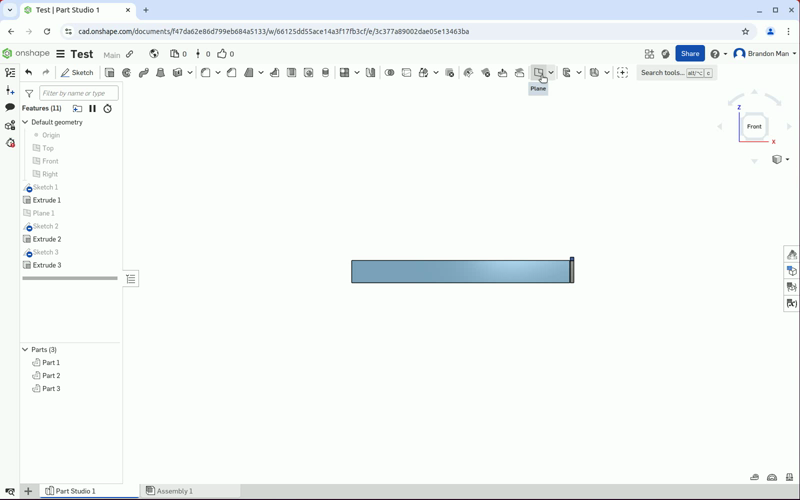
click(541, 75)
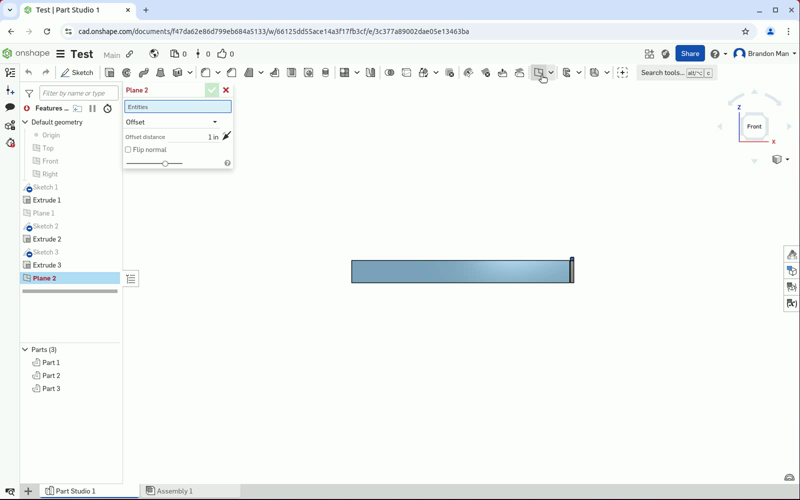
mouse_move(73, 163)
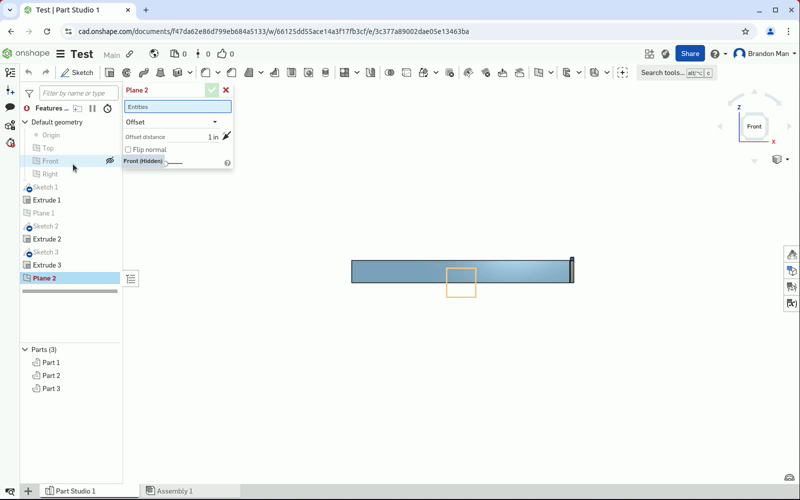
click(73, 163)
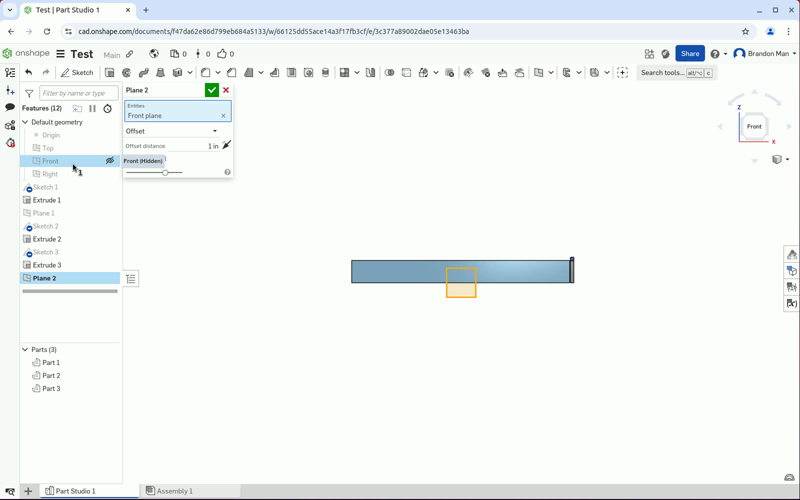
key(tab, 2)
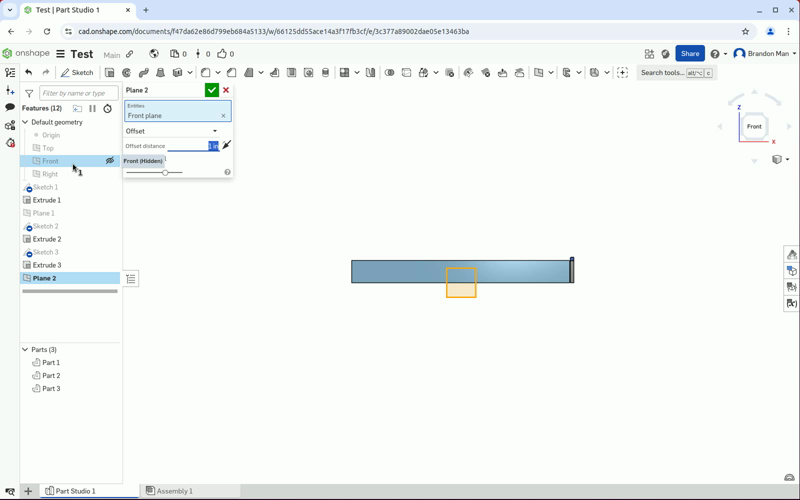
text(10.845)
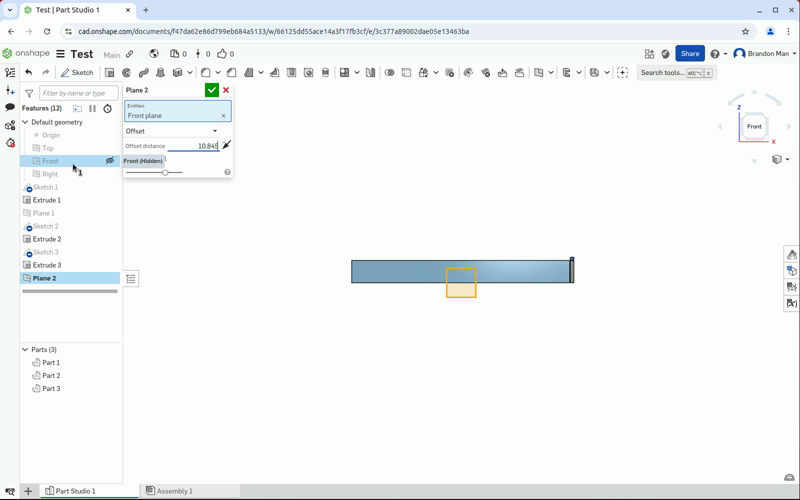
key(enter, 2)
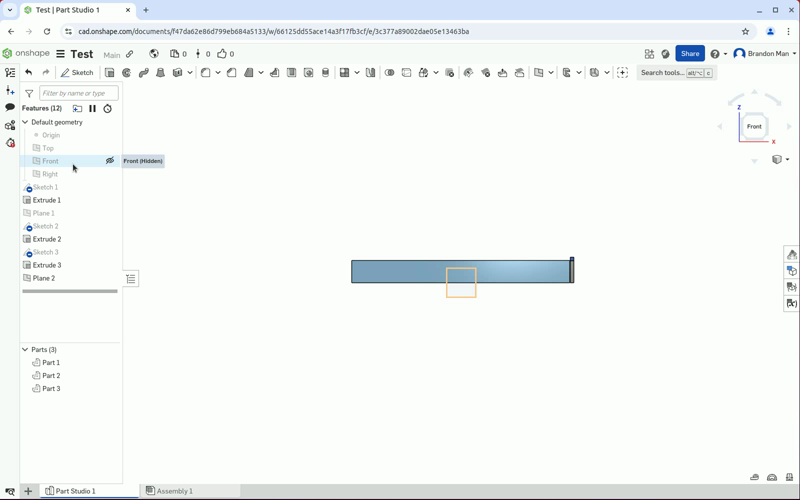
key(shift+s)
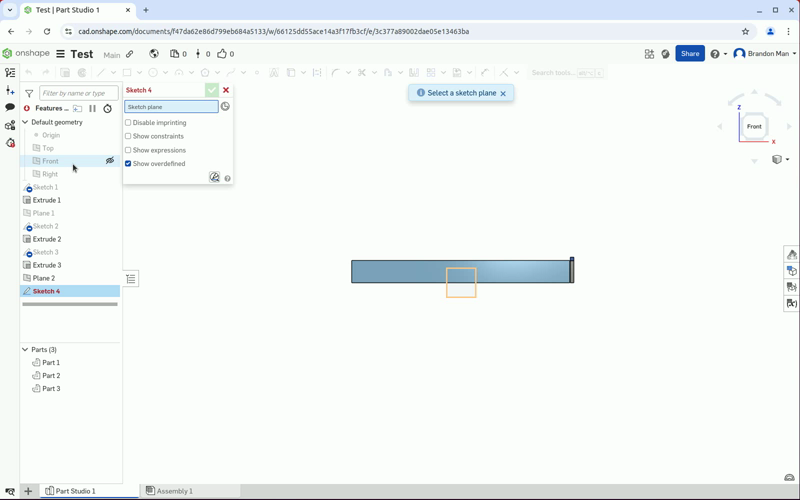
mouse_move(73, 280)
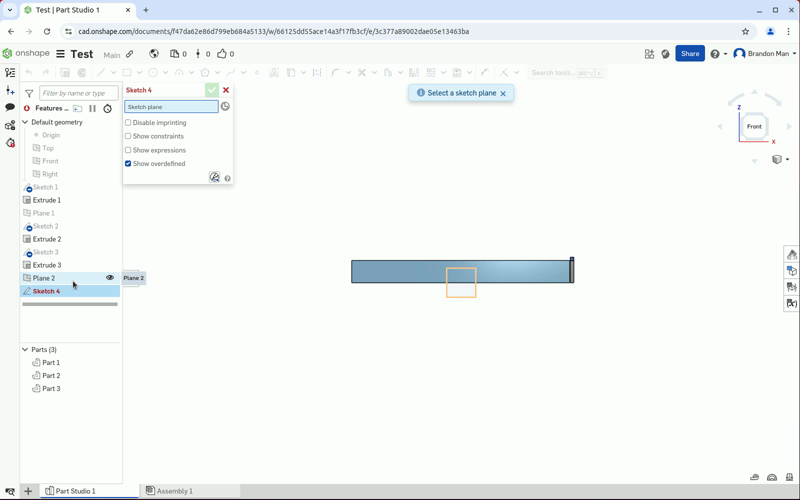
click(73, 280)
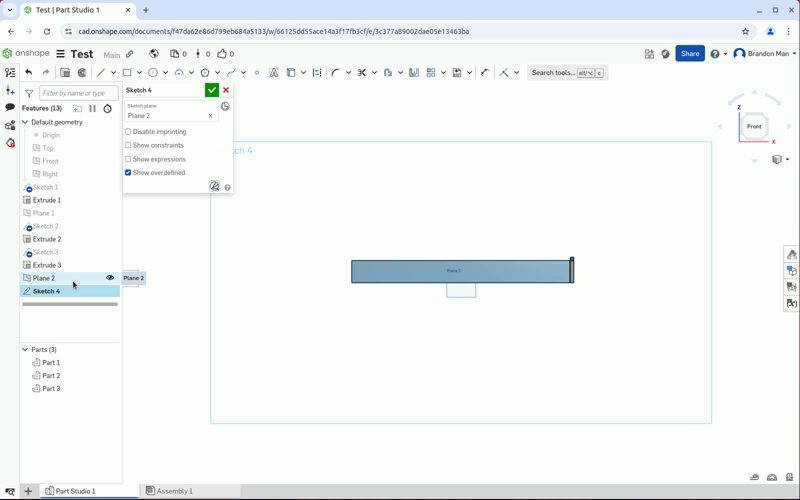
mouse_move(73, 352)
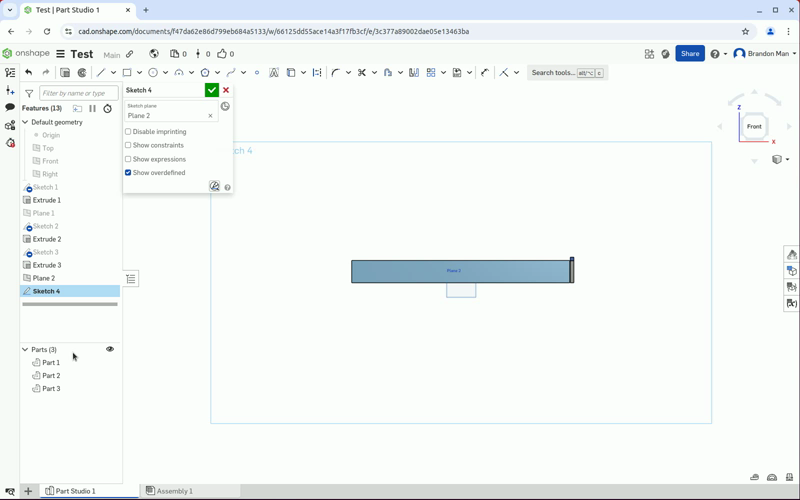
key(y)
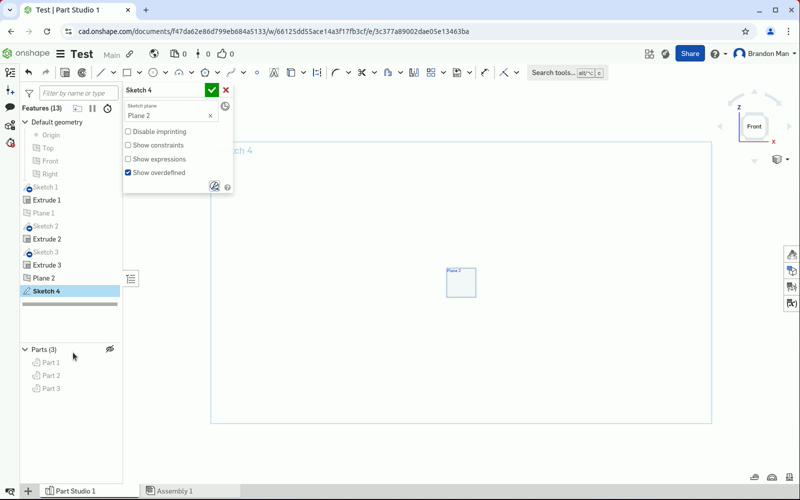
key(l)
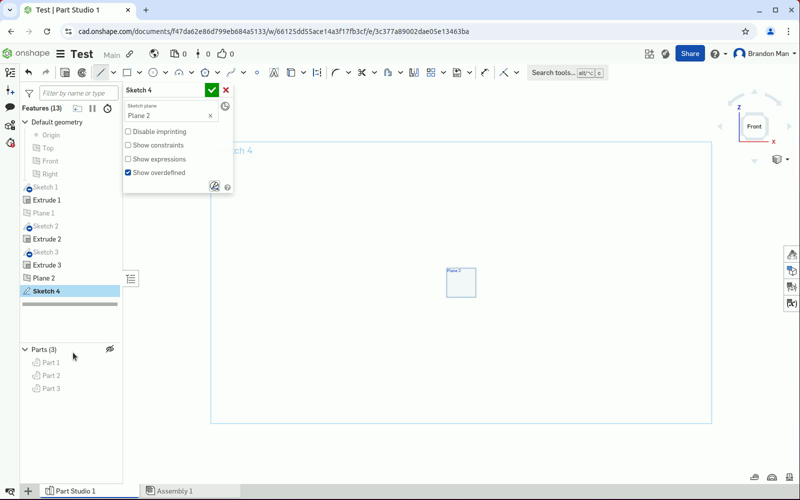
key_down(shift)
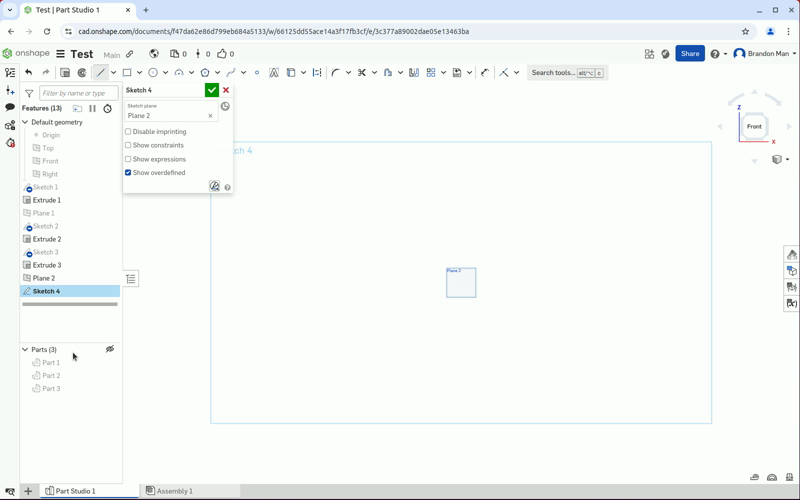
mouse_move(348, 282)
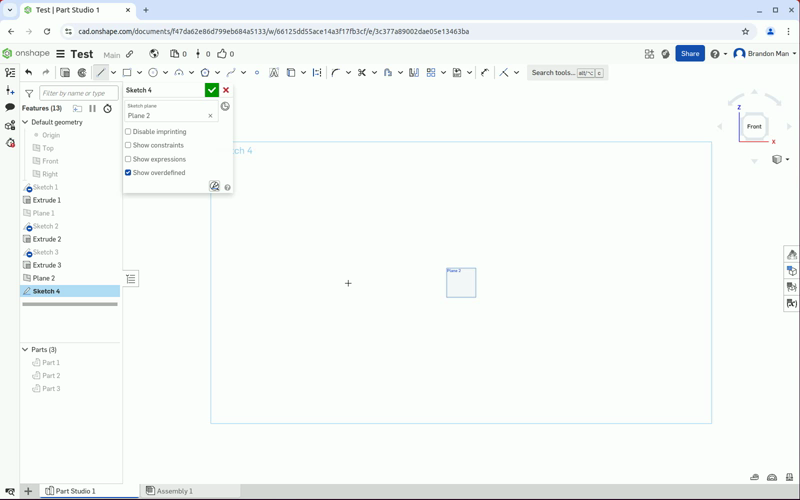
click(348, 282)
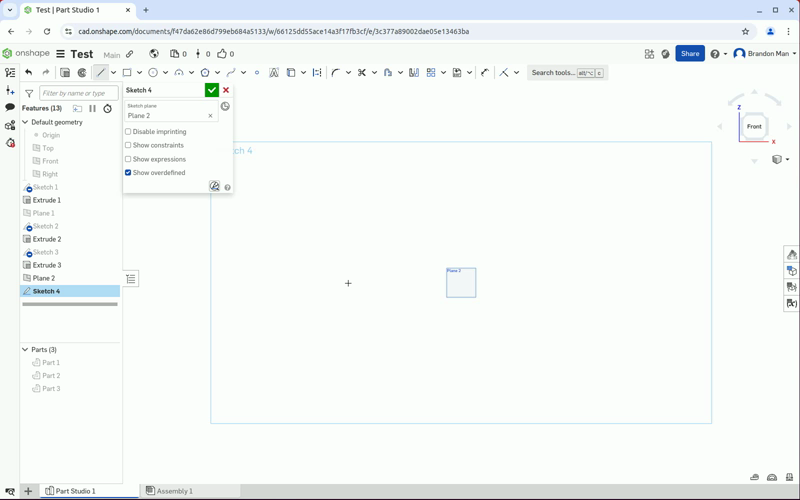
key_up(shift)
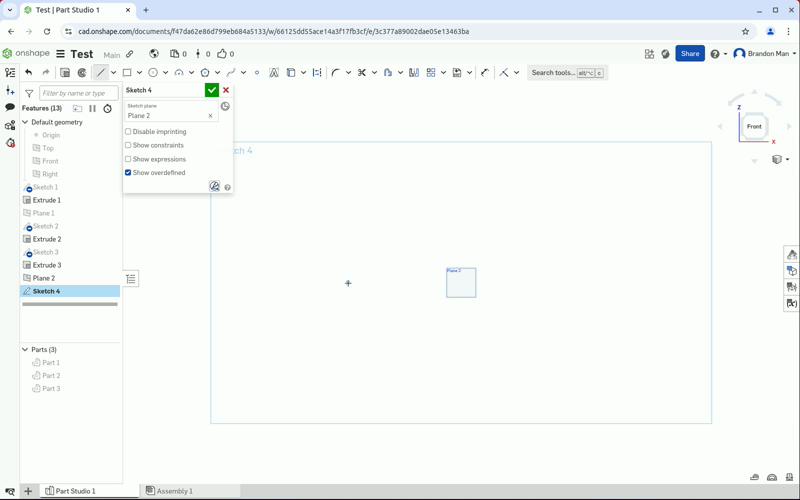
key_down(shift)
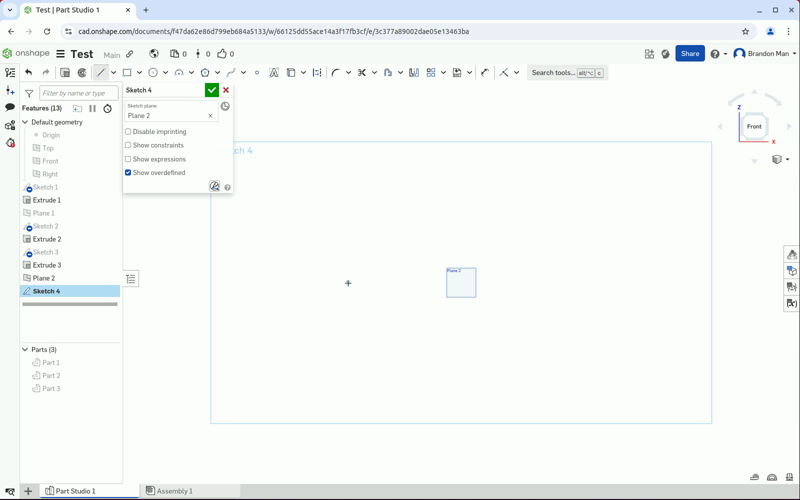
mouse_move(378, 282)
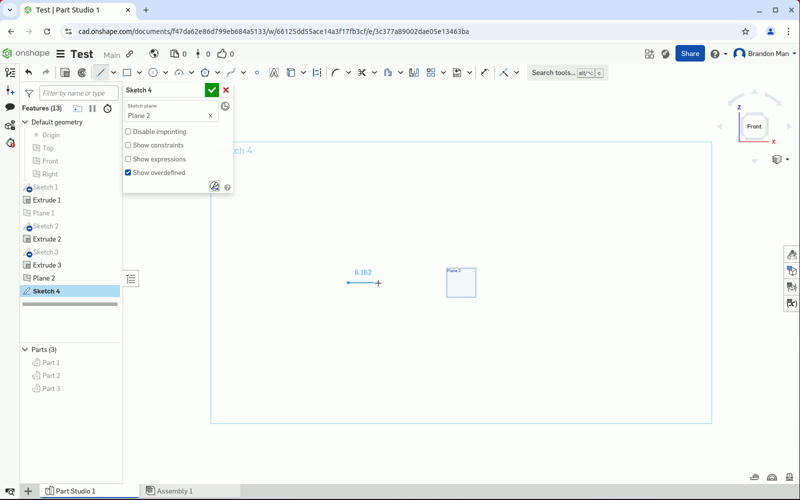
mouse_move(350, 282)
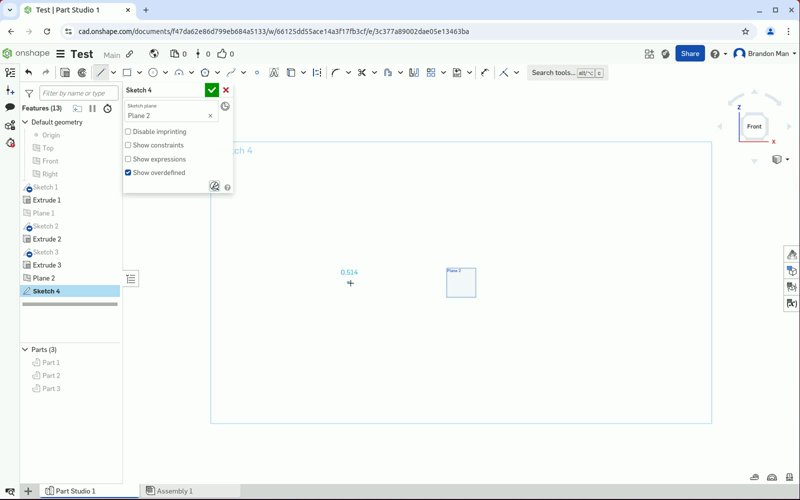
scroll(6)
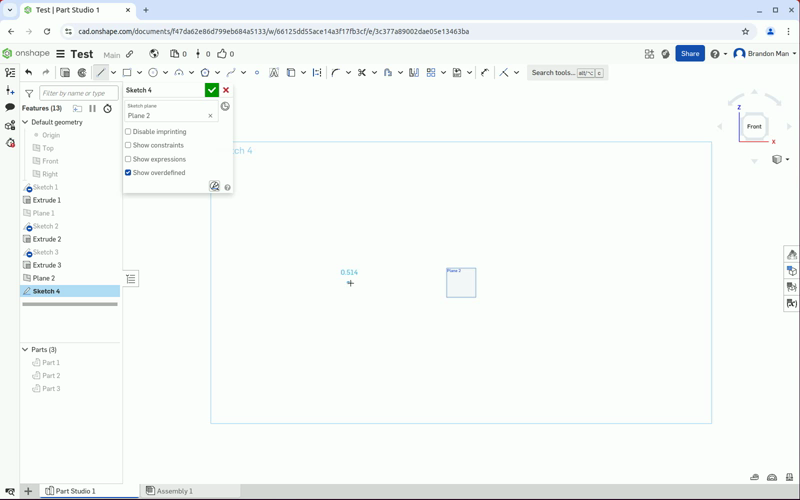
scroll(6)
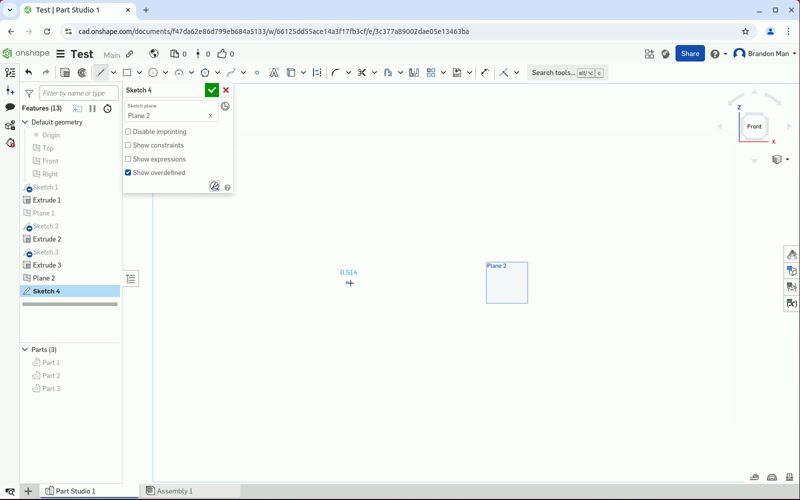
scroll(6)
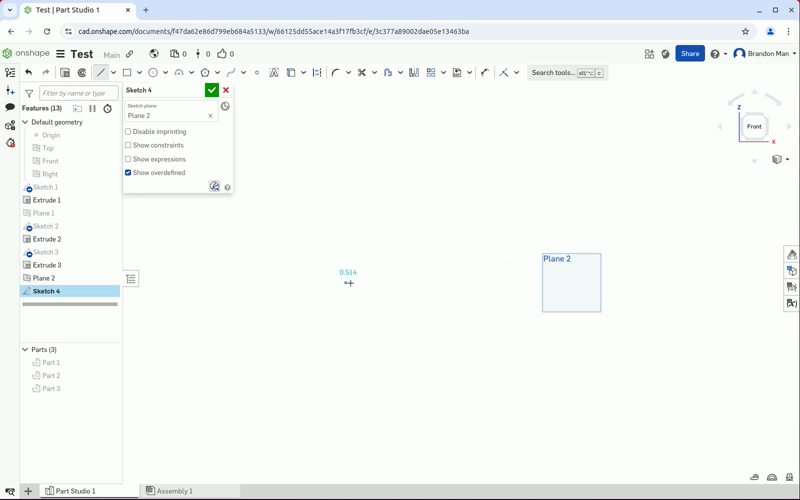
scroll(6)
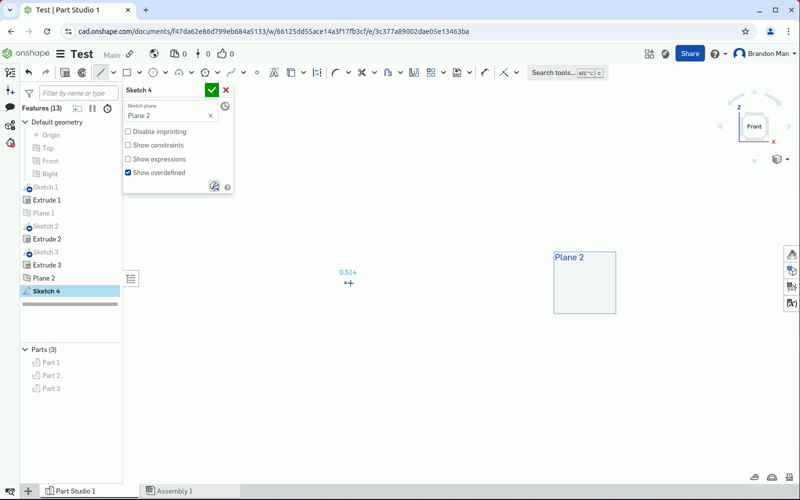
scroll(6)
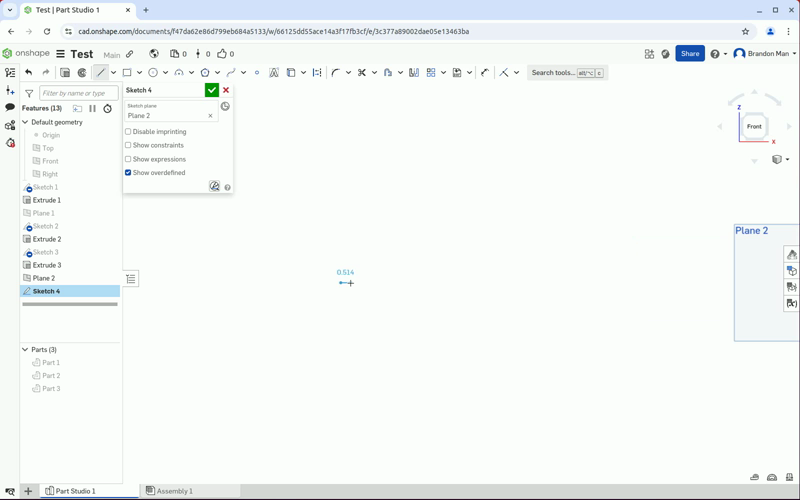
scroll(6)
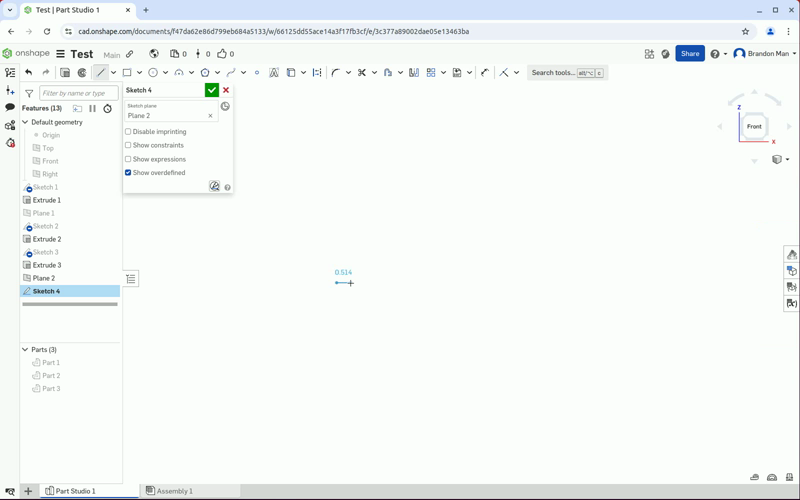
scroll(6)
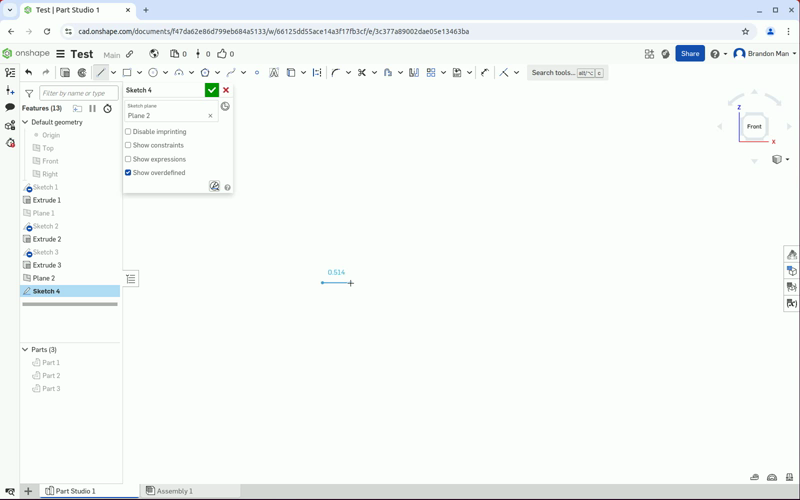
click(350, 282)
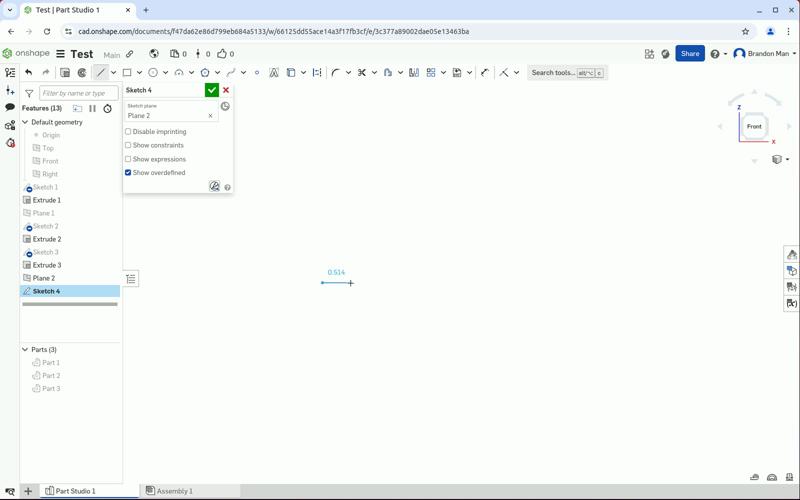
scroll(-6)
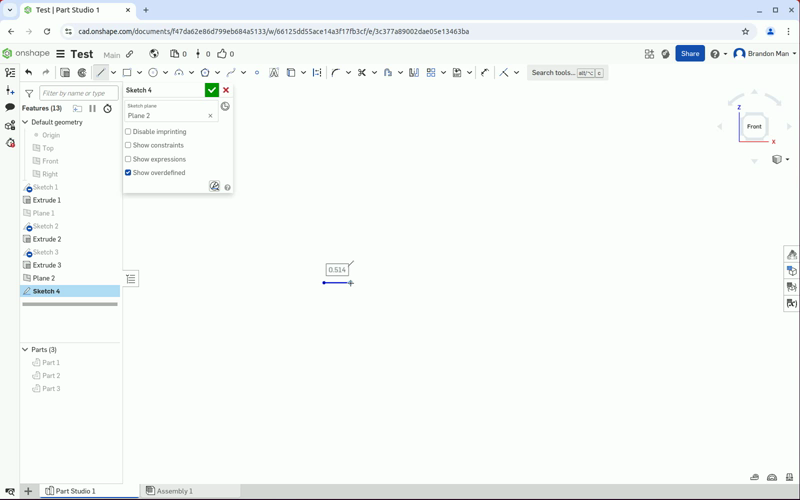
scroll(-6)
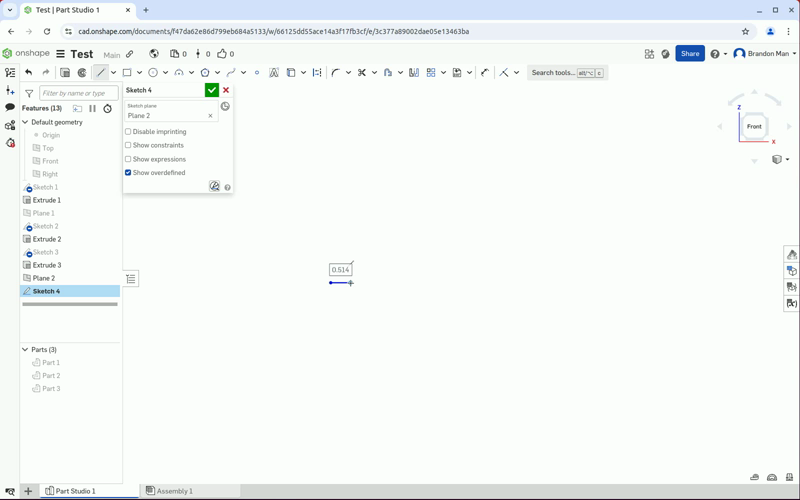
scroll(-6)
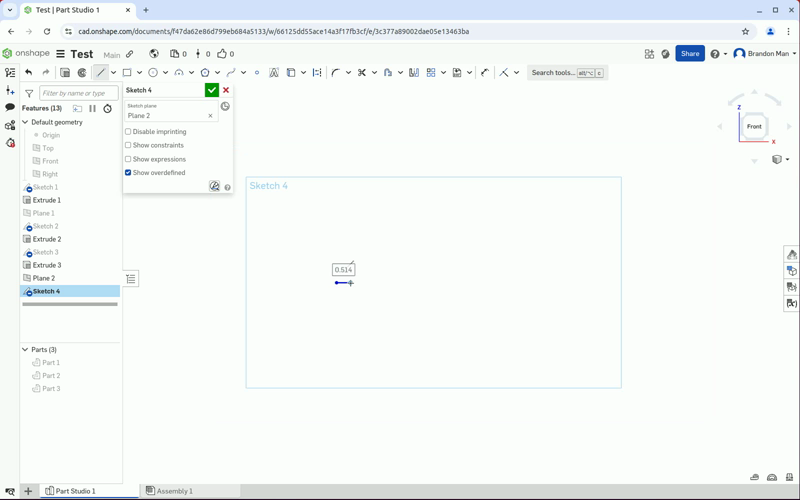
scroll(-6)
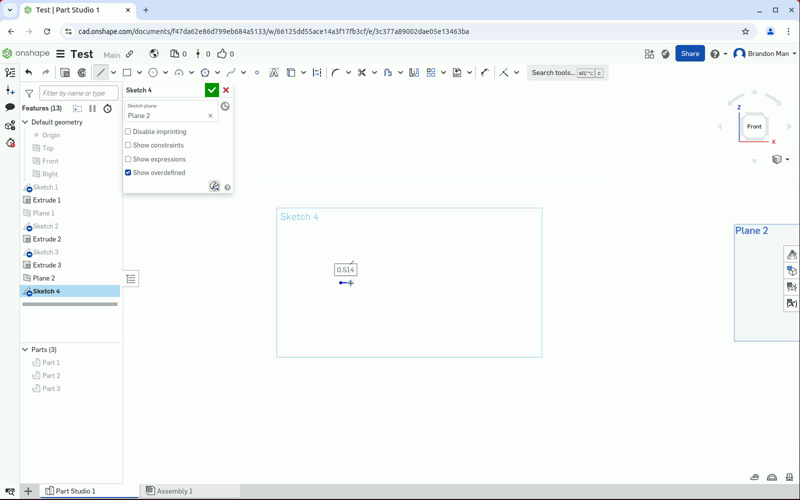
scroll(-6)
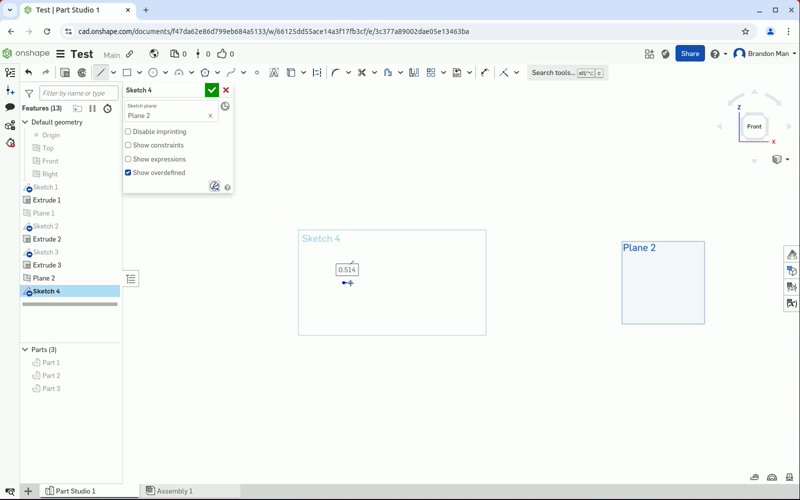
scroll(-6)
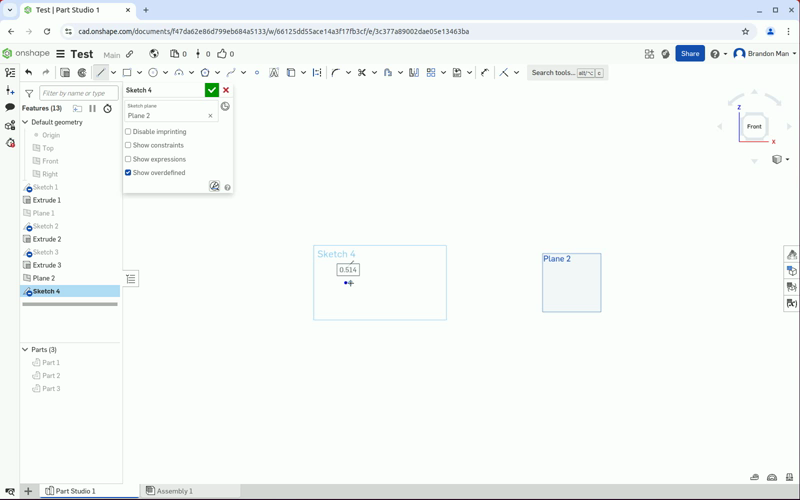
scroll(-6)
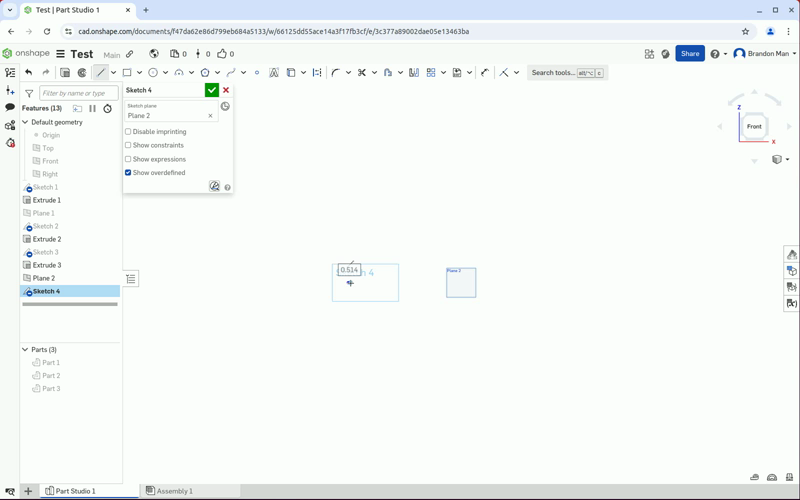
key_up(shift)
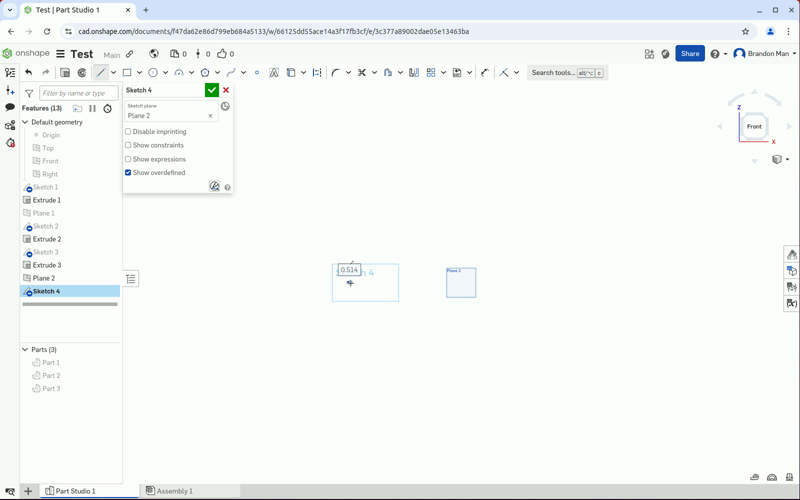
key_down(shift)
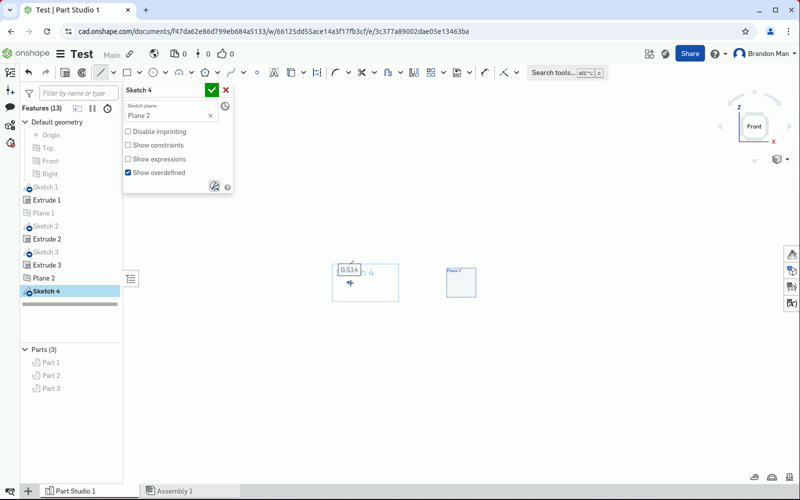
mouse_move(380, 282)
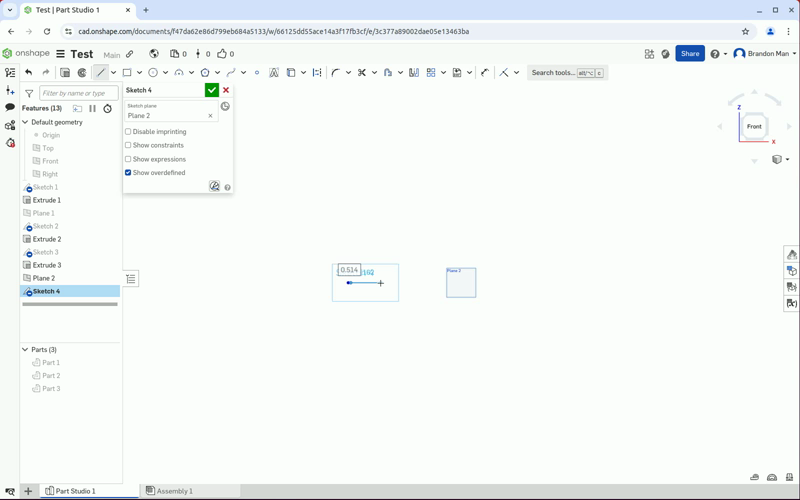
mouse_move(350, 259)
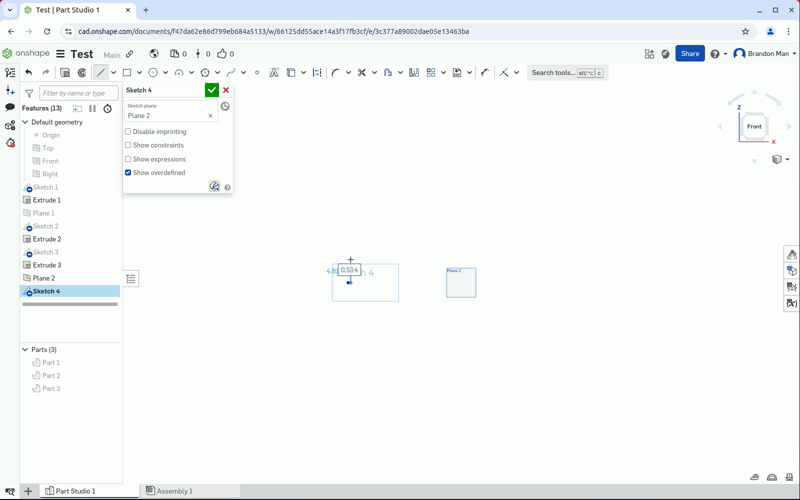
click(350, 259)
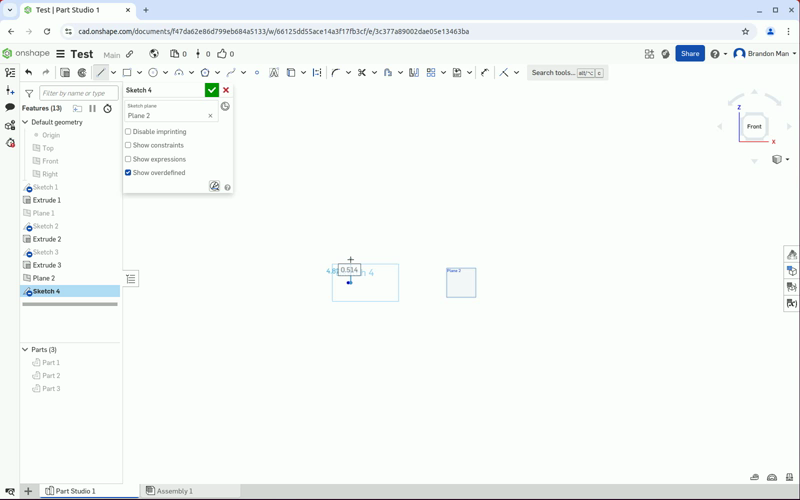
key_up(shift)
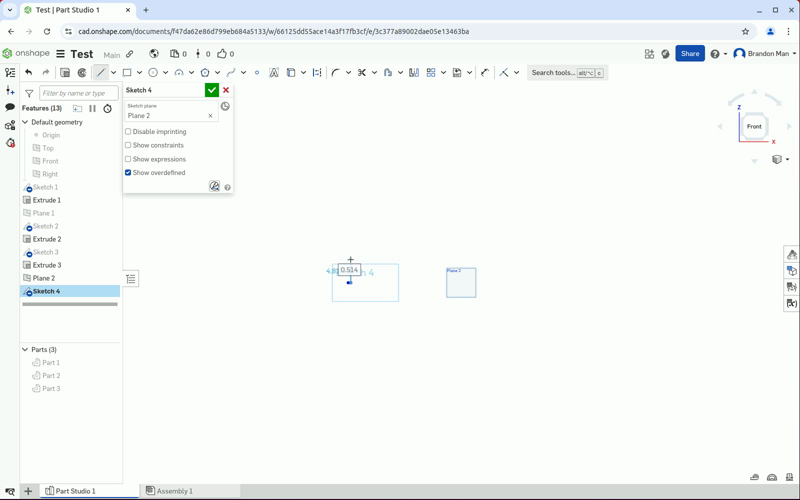
key_down(shift)
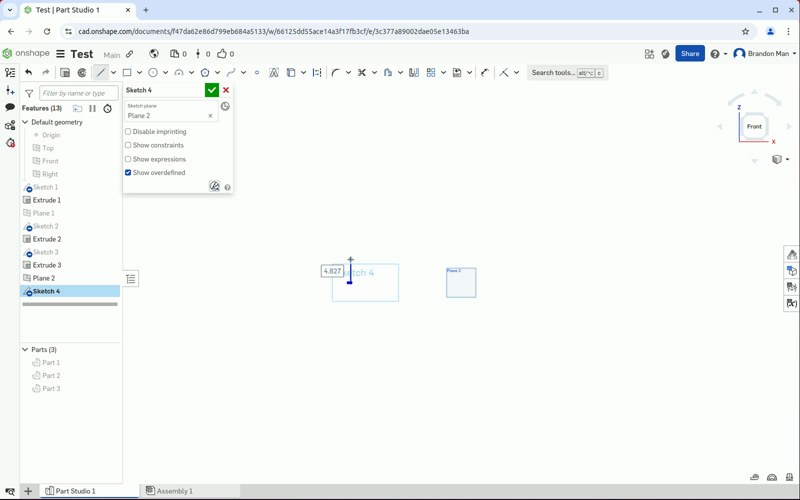
mouse_move(569, 259)
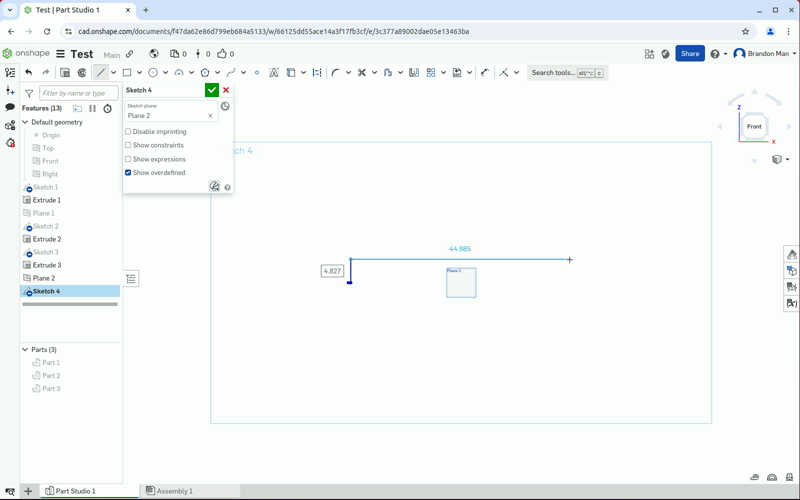
click(569, 259)
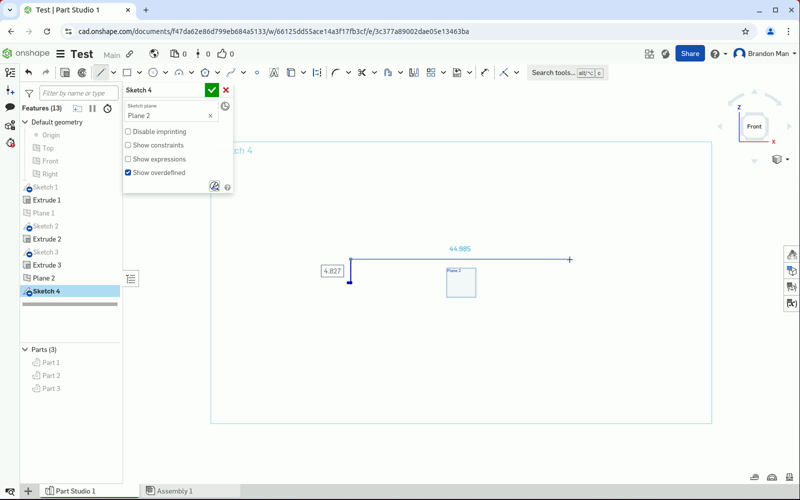
key_up(shift)
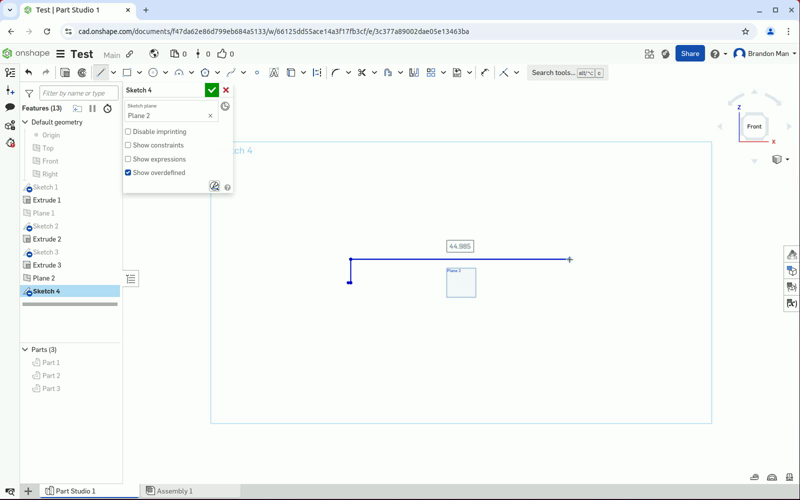
key_down(shift)
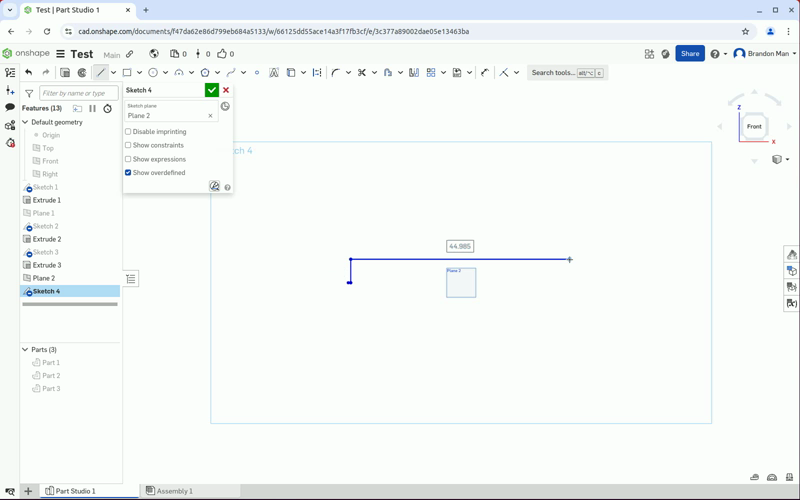
mouse_move(589, 259)
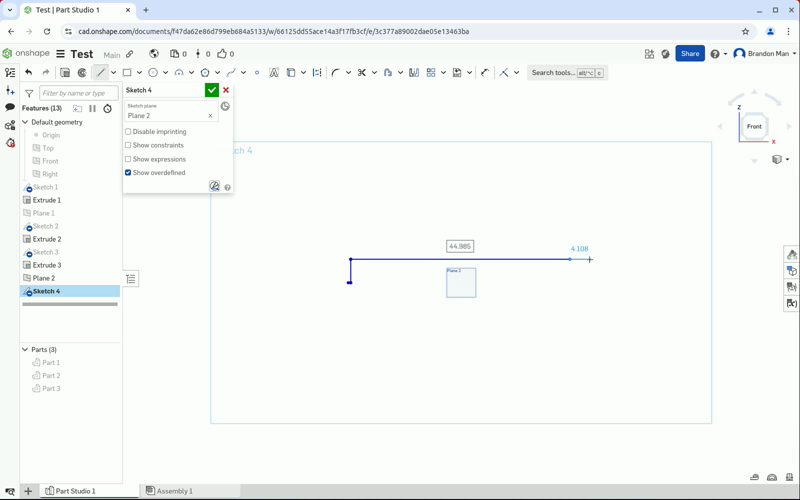
mouse_move(569, 282)
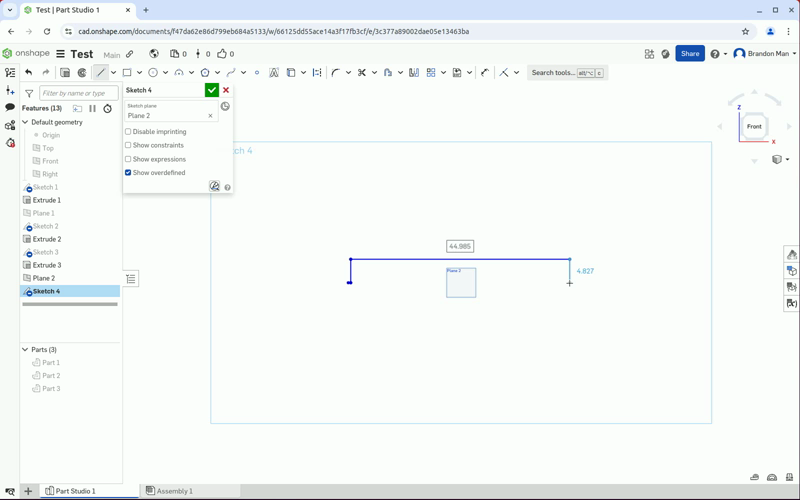
click(569, 282)
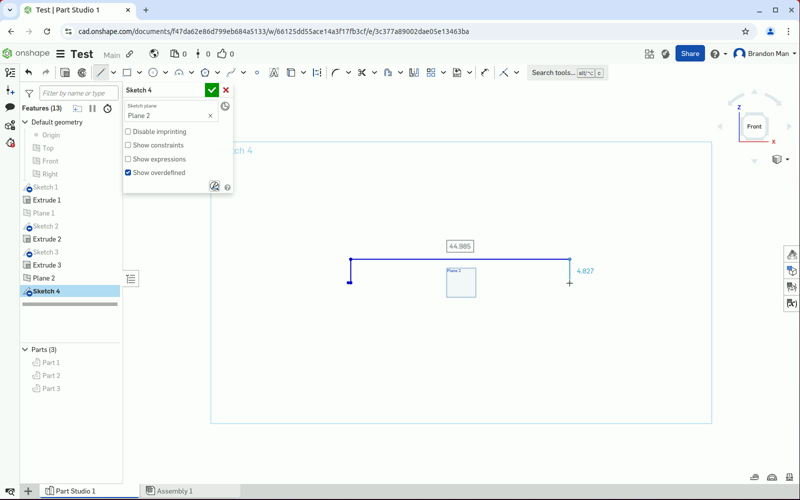
key_up(shift)
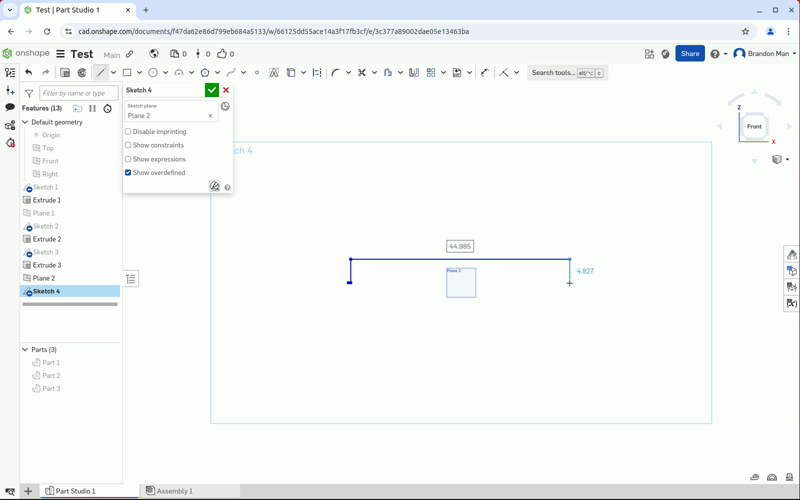
key_down(shift)
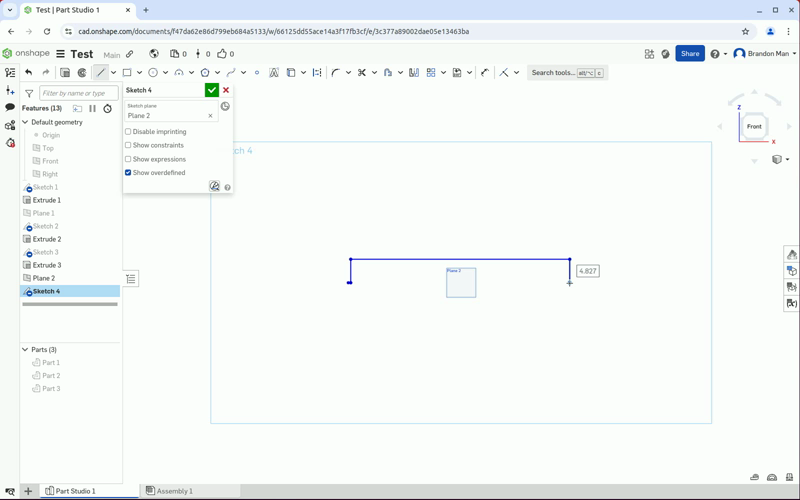
mouse_move(589, 282)
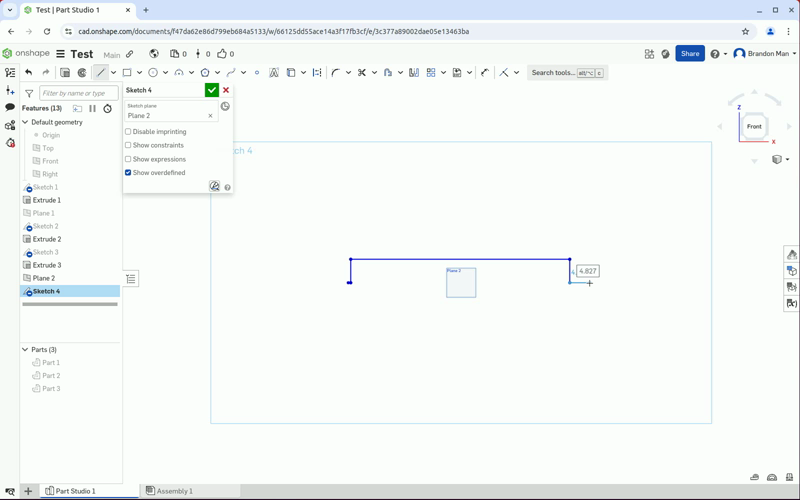
mouse_move(572, 282)
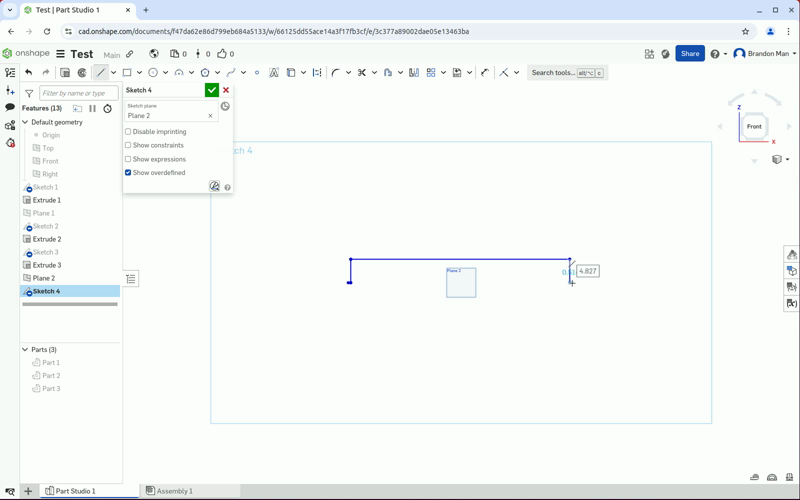
scroll(6)
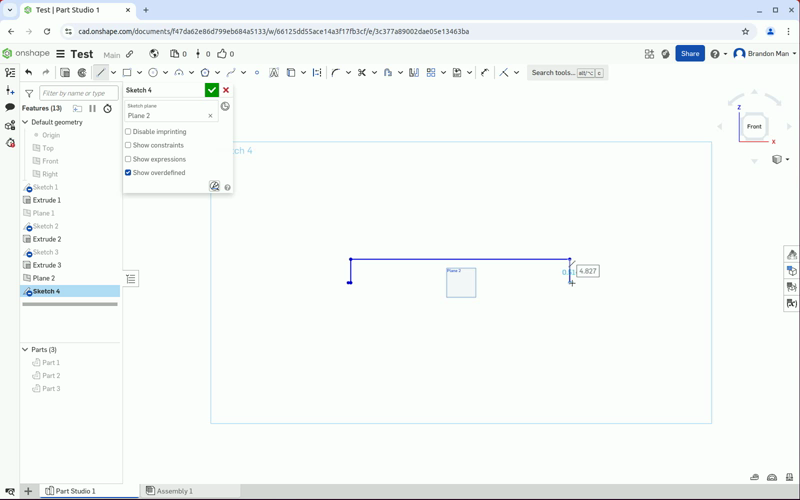
scroll(6)
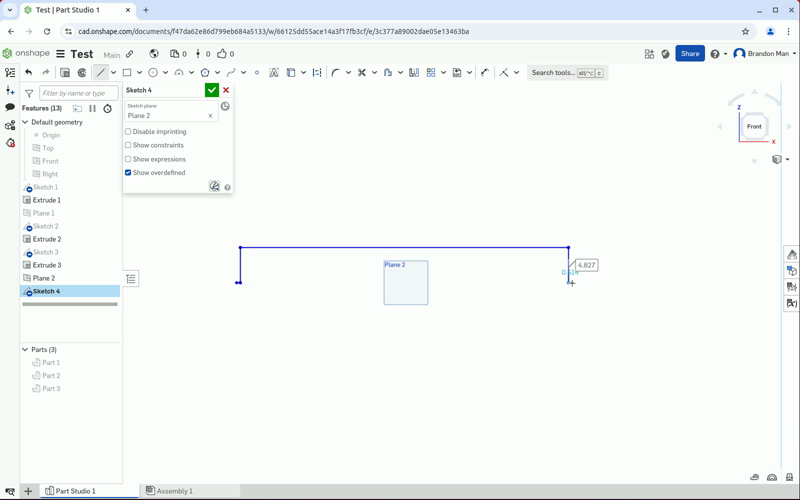
scroll(6)
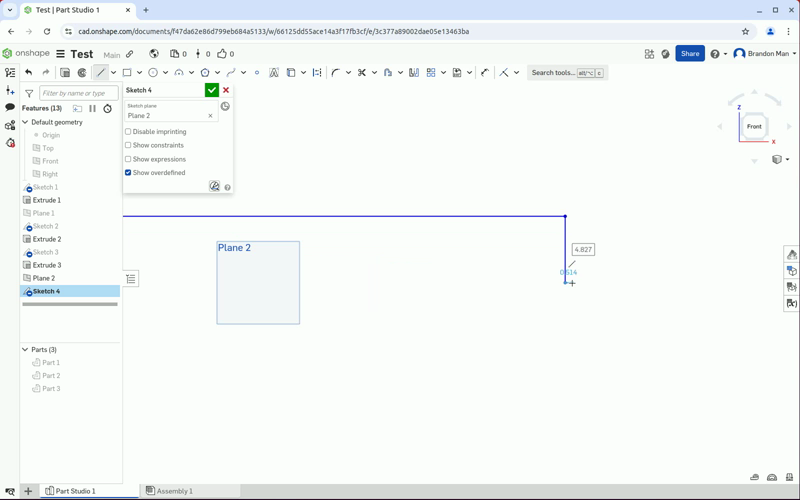
scroll(6)
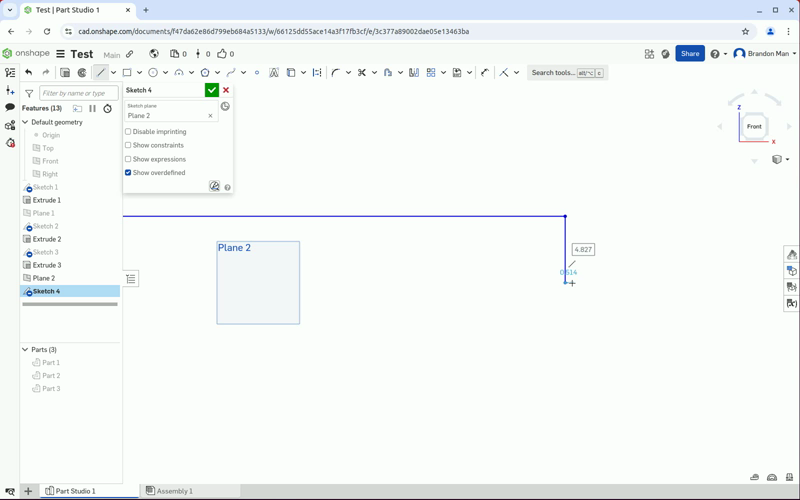
scroll(6)
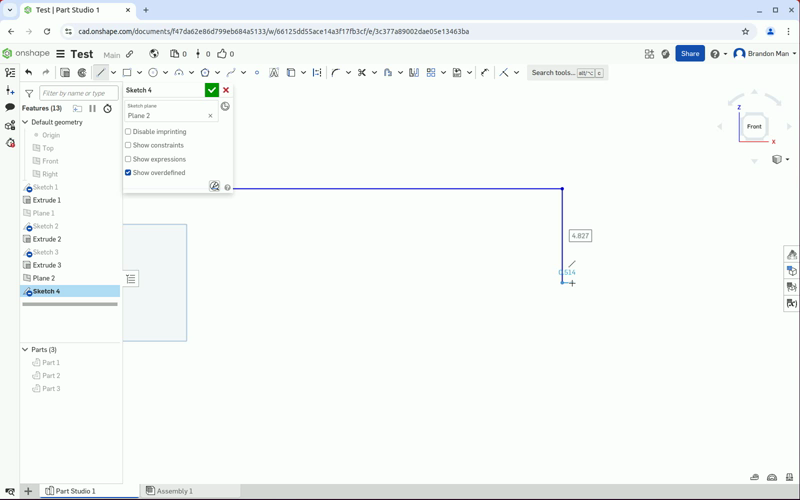
scroll(6)
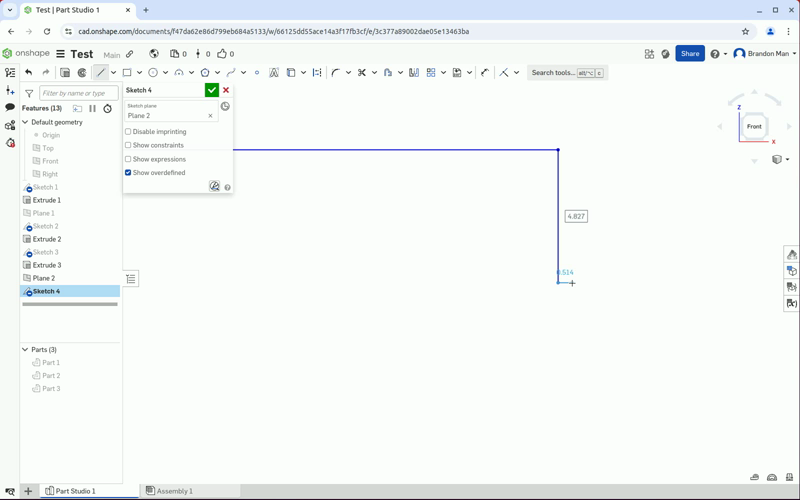
scroll(6)
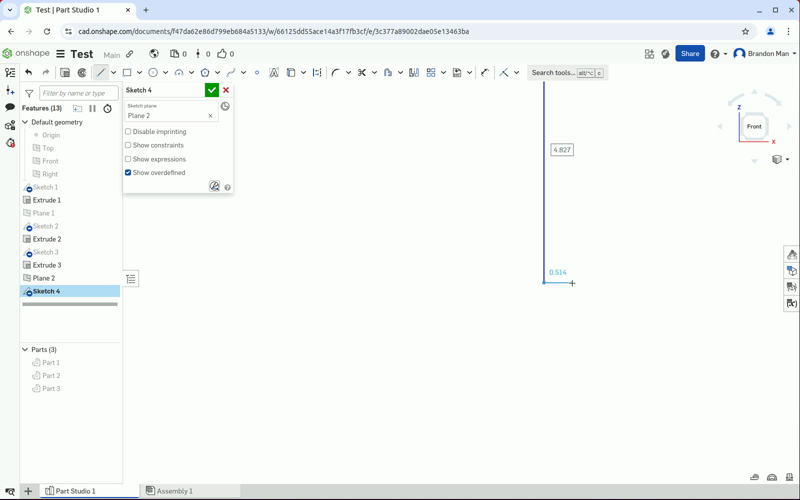
click(572, 282)
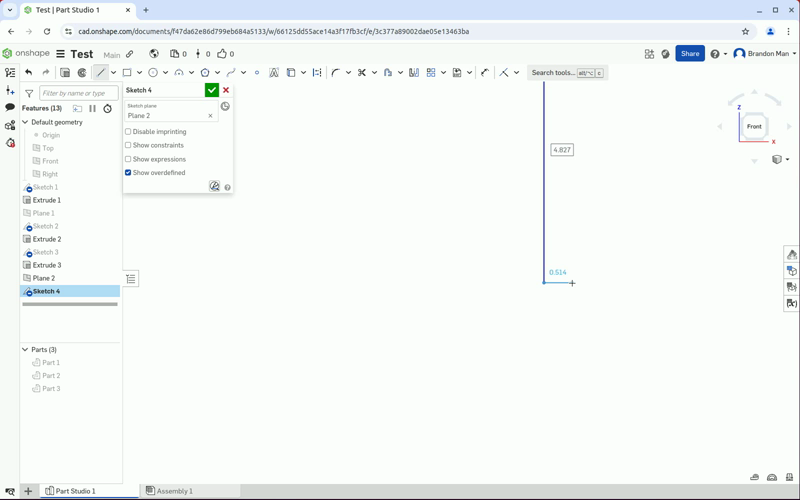
scroll(-6)
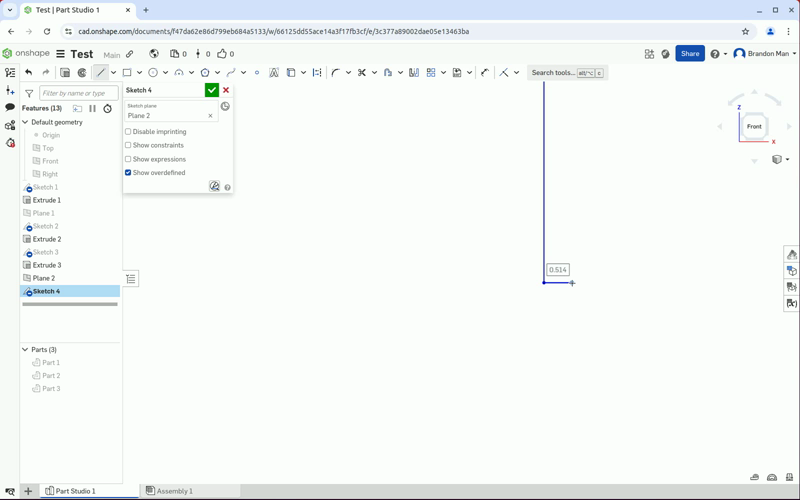
scroll(-6)
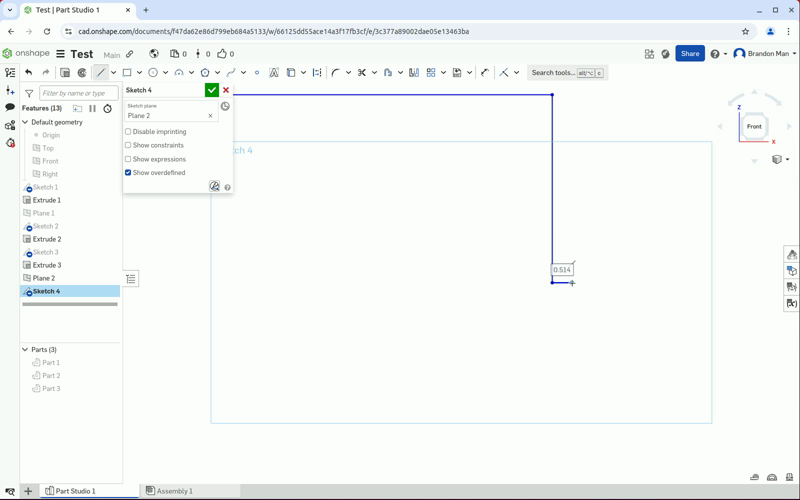
scroll(-6)
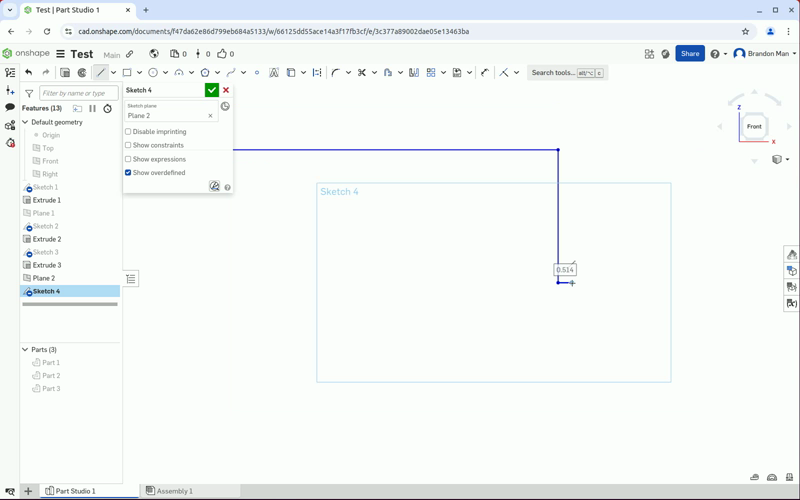
scroll(-6)
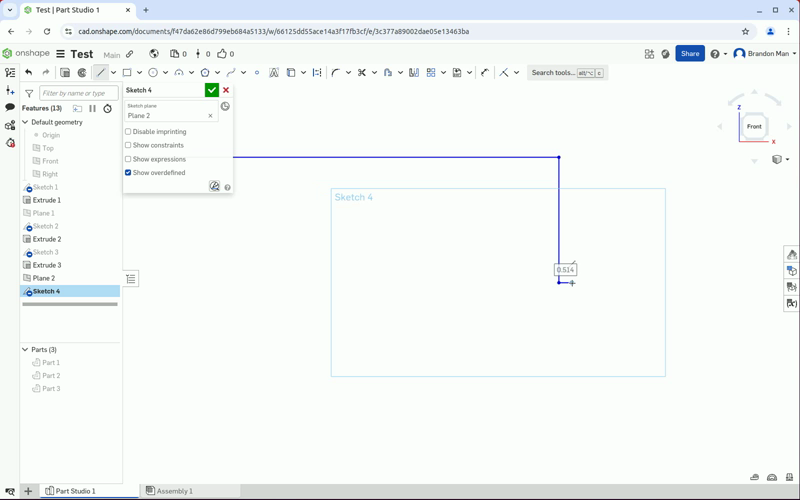
scroll(-6)
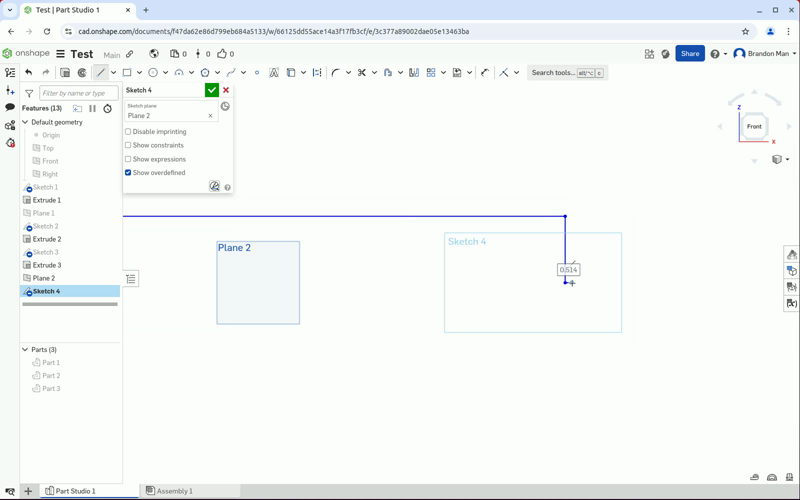
scroll(-6)
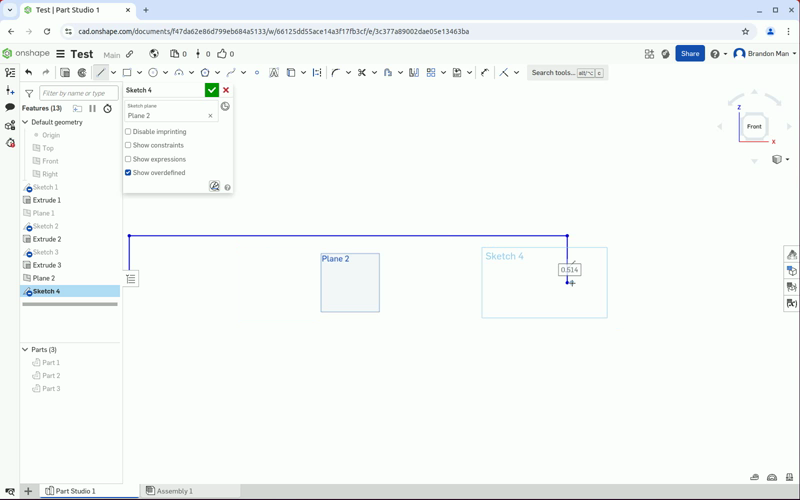
scroll(-6)
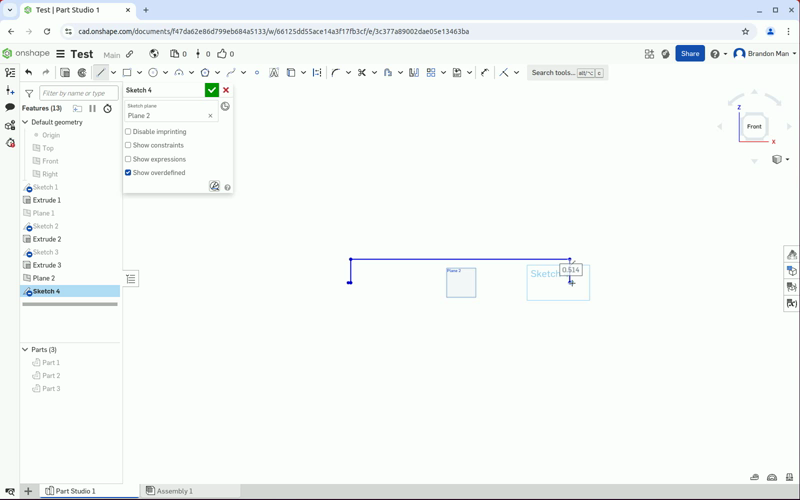
key_up(shift)
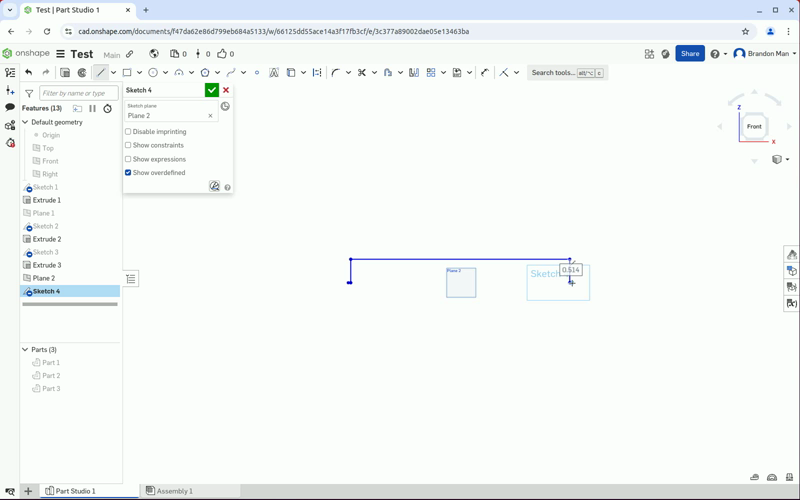
key_down(shift)
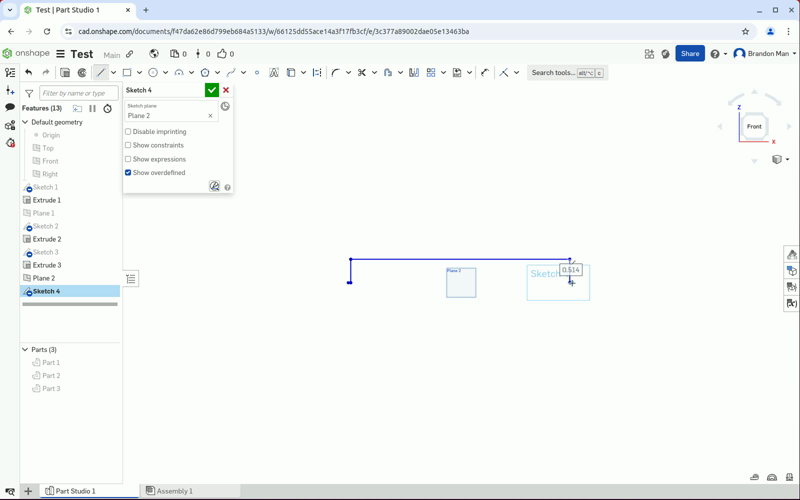
mouse_move(589, 282)
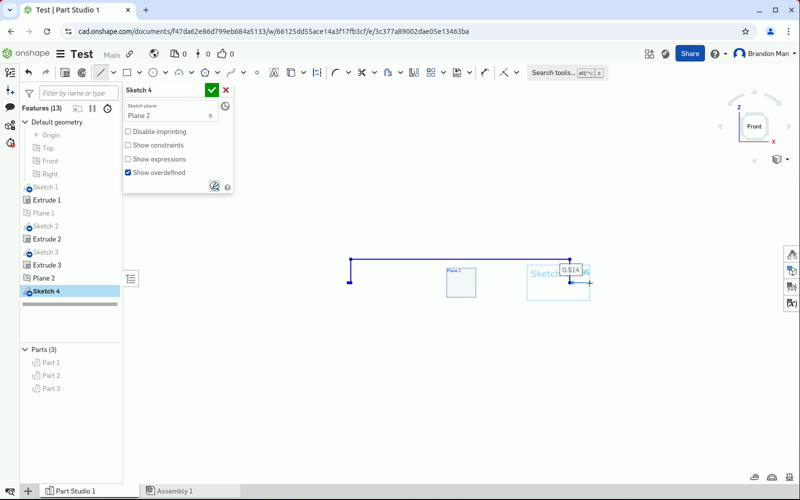
mouse_move(572, 257)
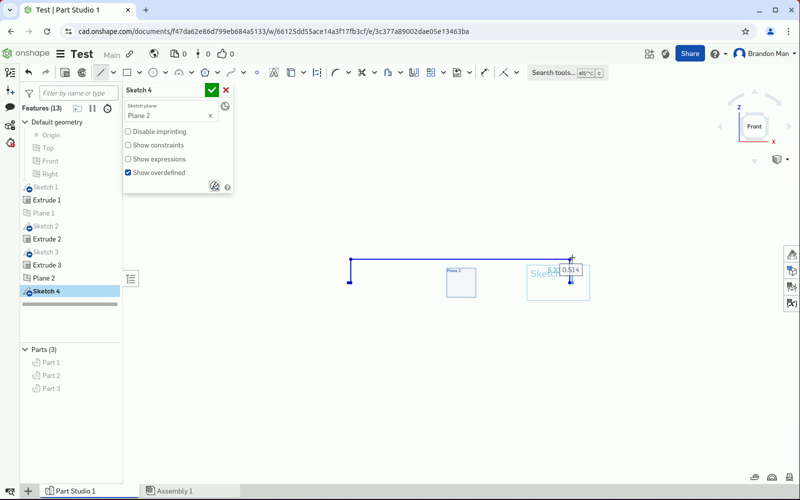
scroll(6)
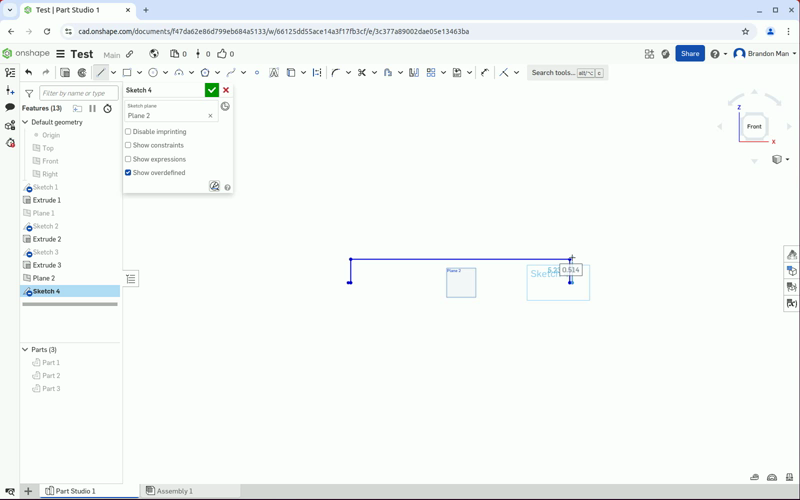
scroll(6)
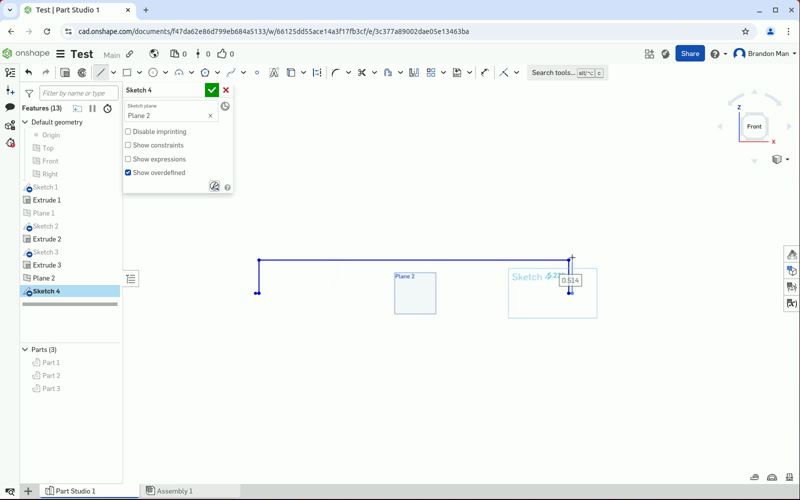
scroll(6)
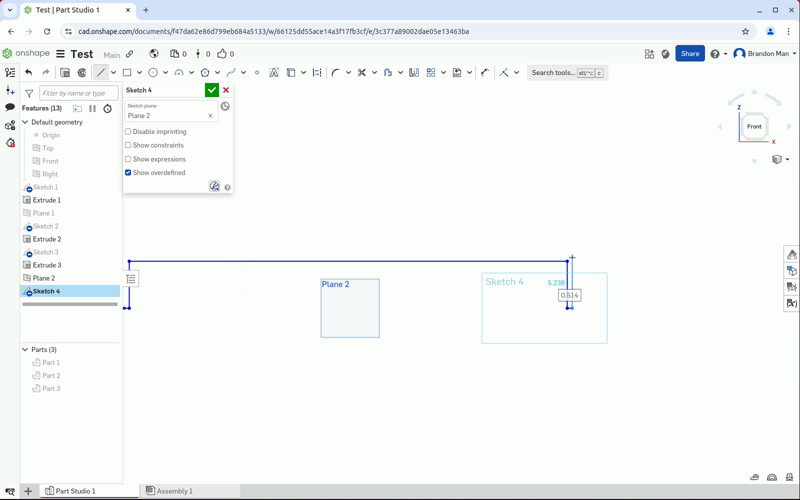
scroll(6)
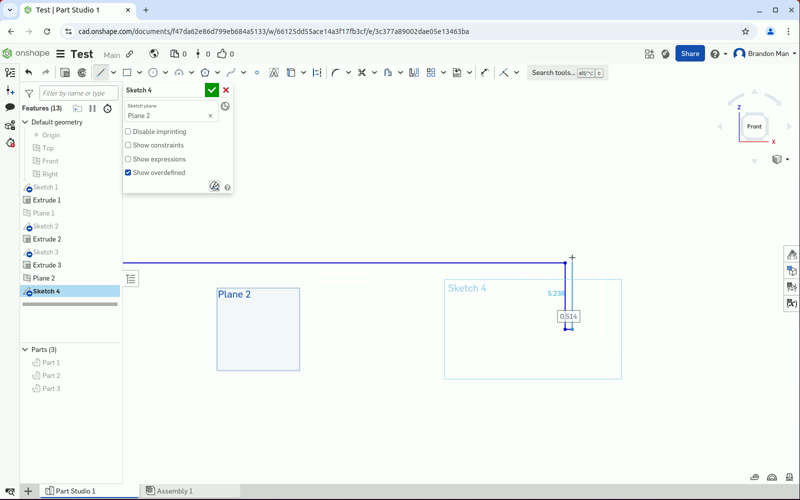
scroll(6)
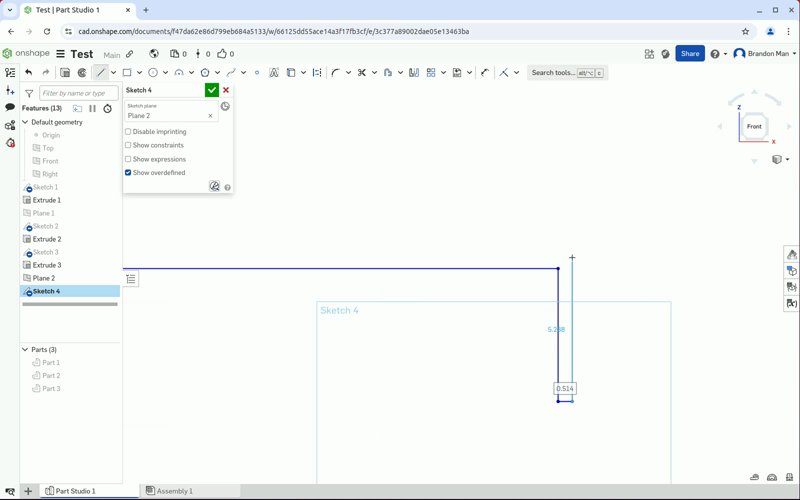
scroll(6)
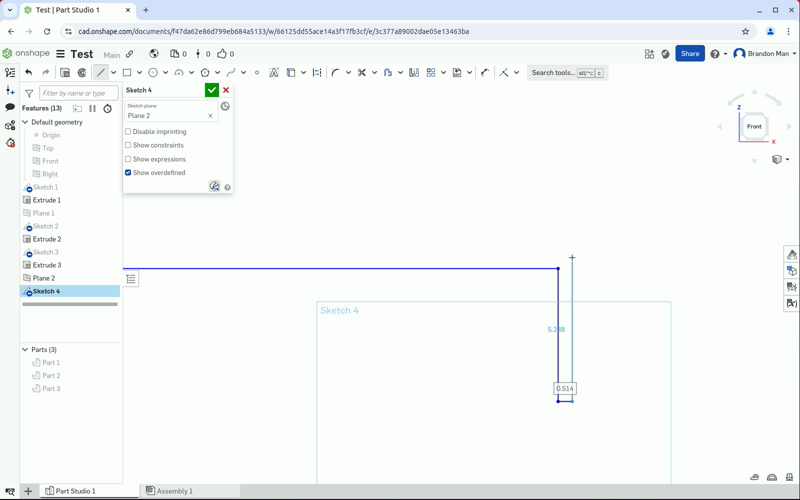
scroll(6)
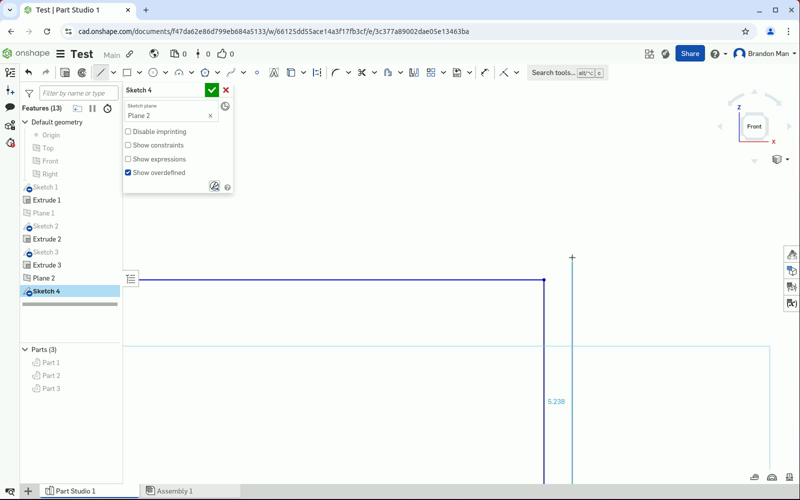
click(572, 257)
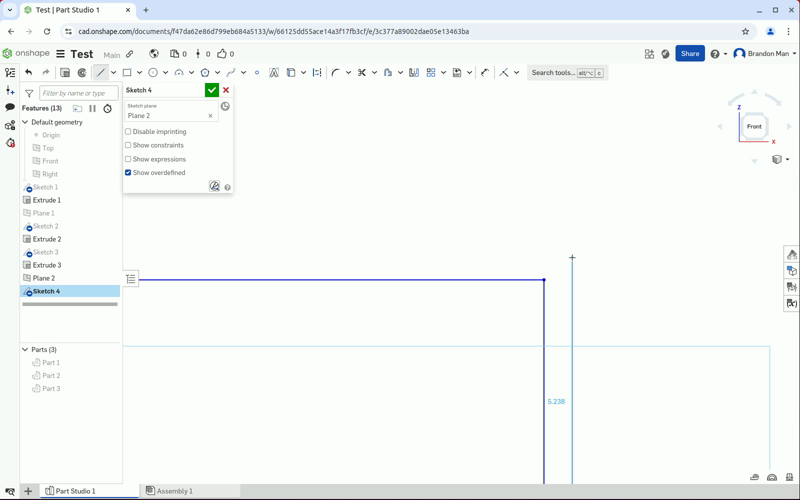
scroll(-6)
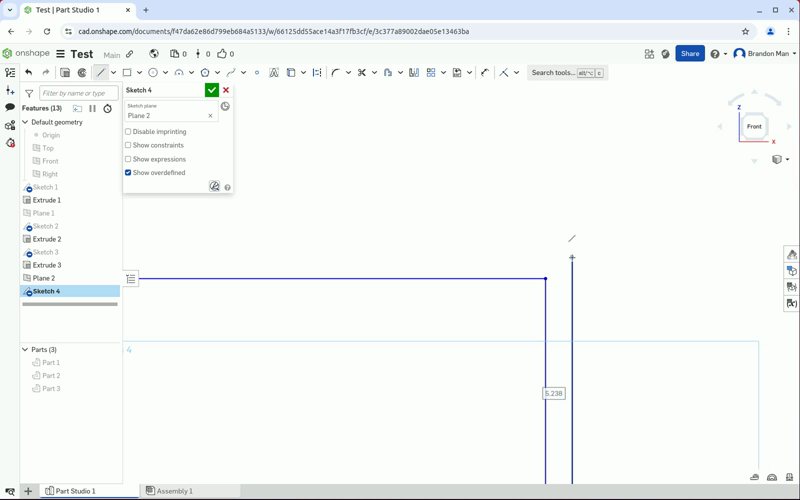
scroll(-6)
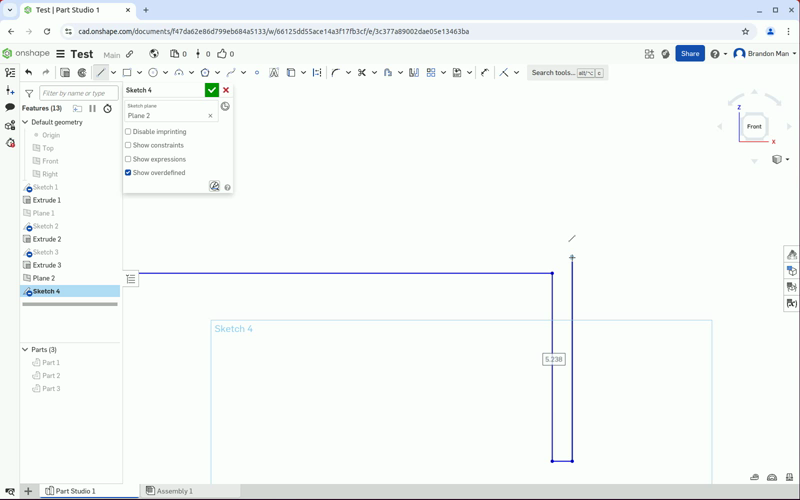
scroll(-6)
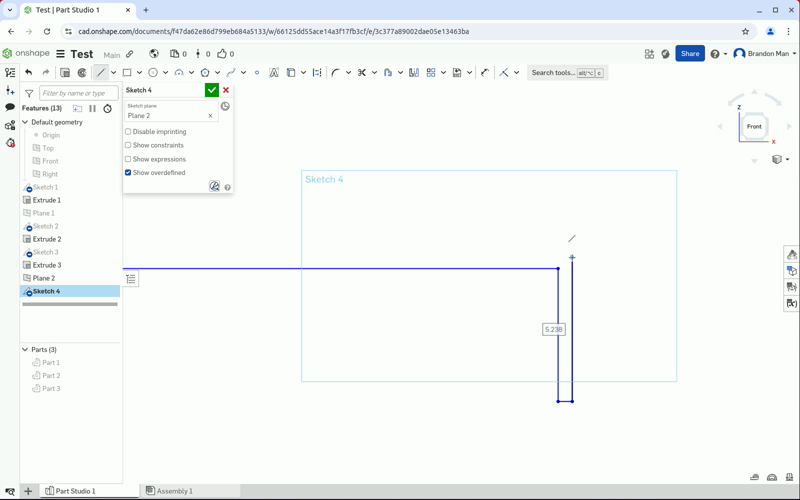
scroll(-6)
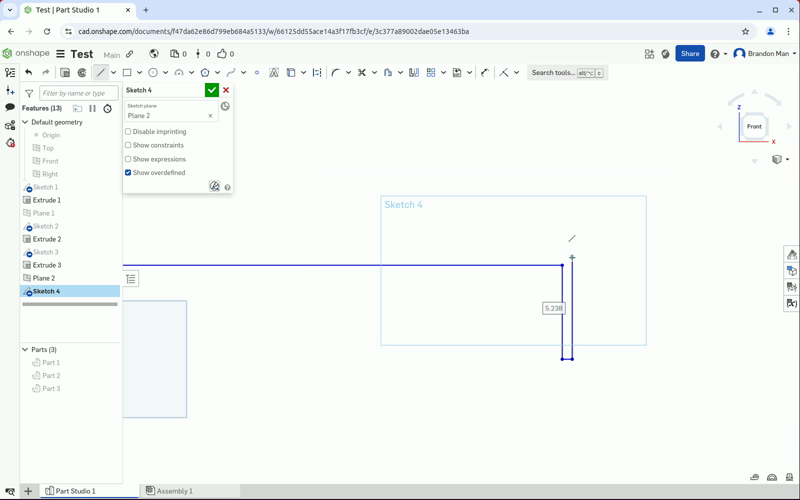
scroll(-6)
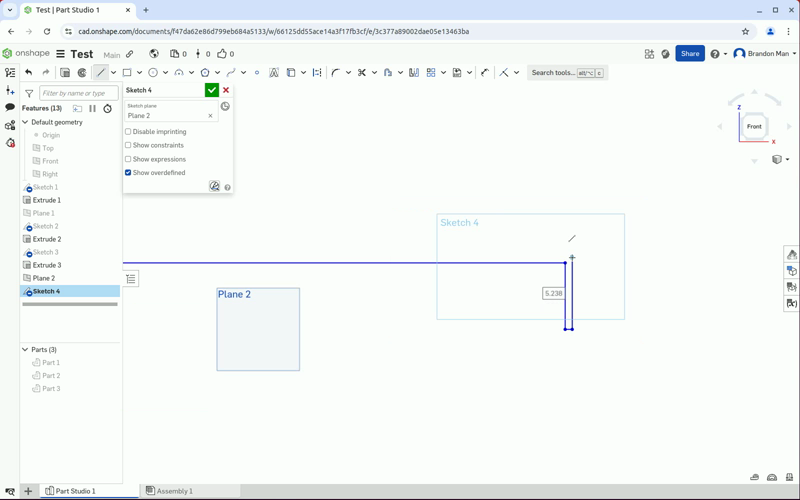
scroll(-6)
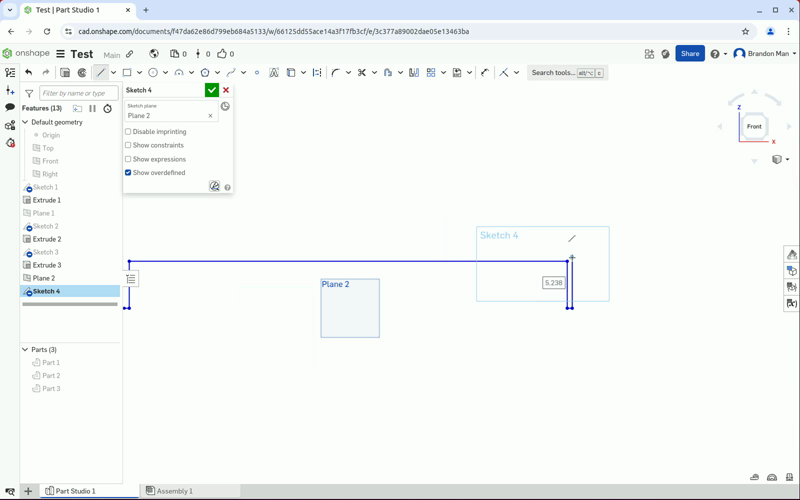
scroll(-6)
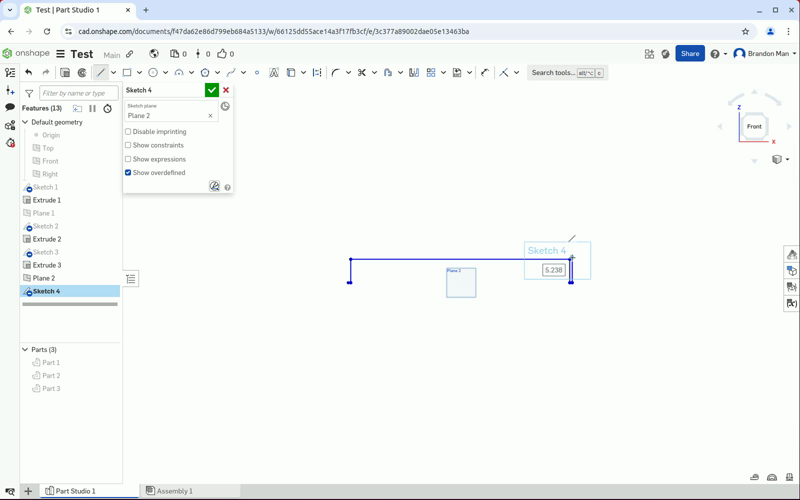
key_up(shift)
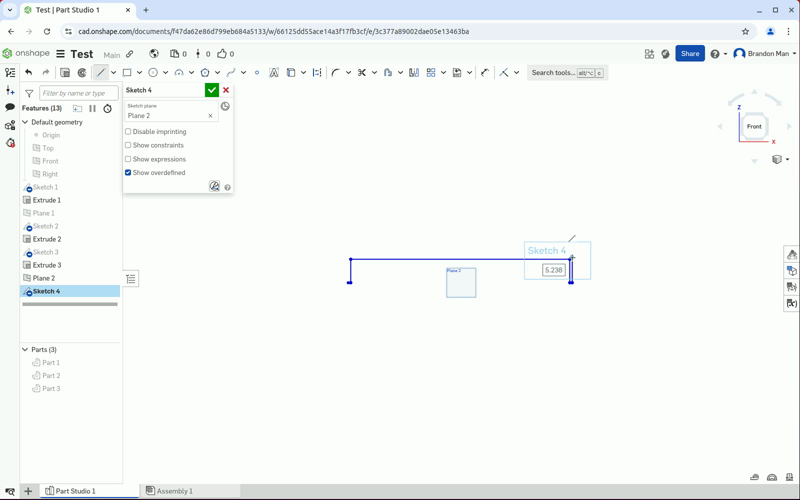
key_down(shift)
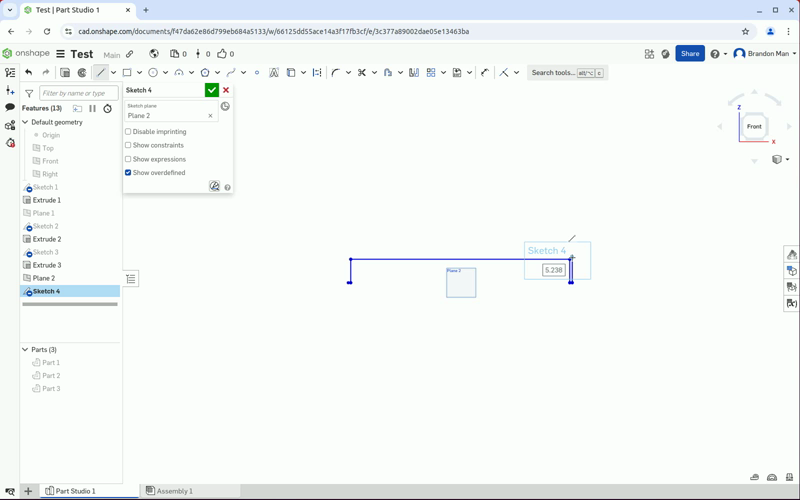
mouse_move(348, 257)
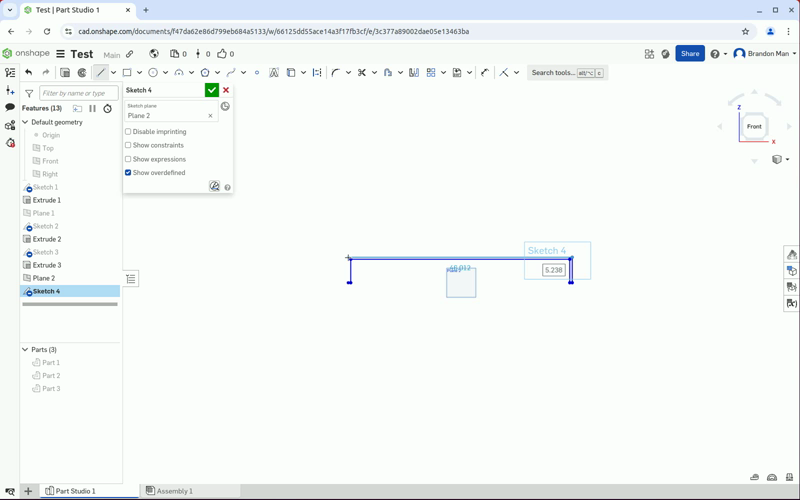
scroll(6)
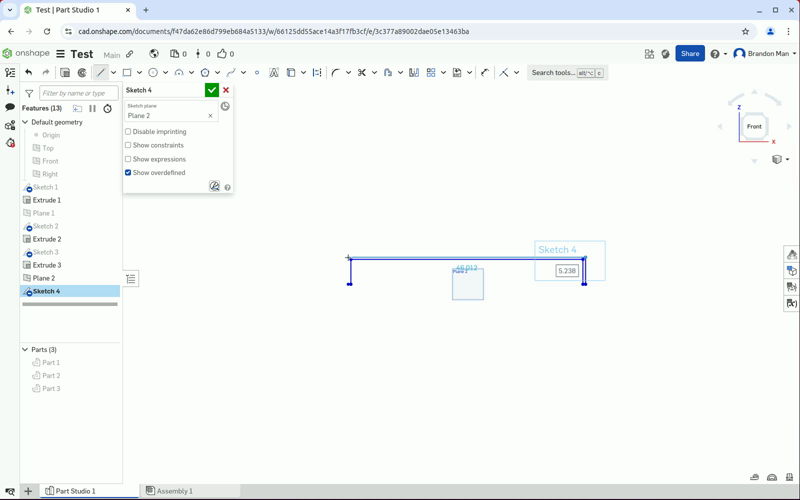
scroll(6)
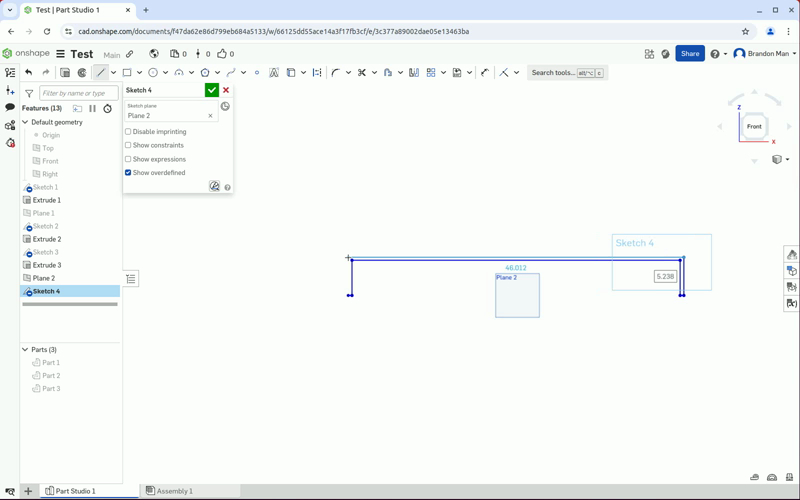
scroll(6)
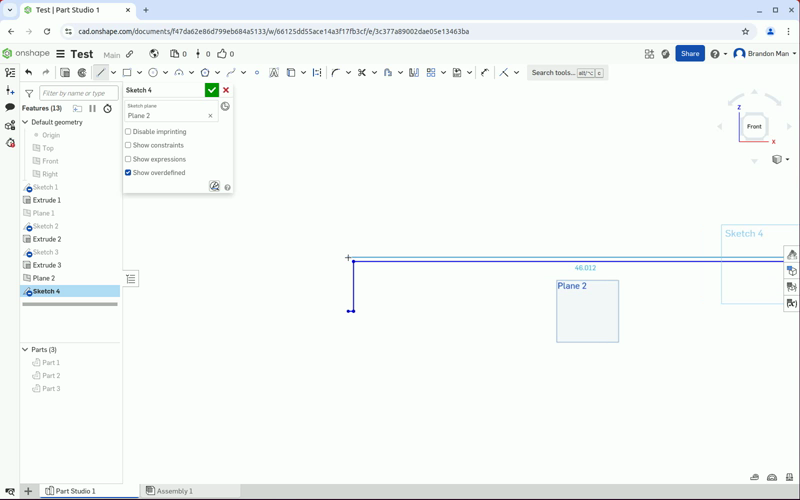
scroll(6)
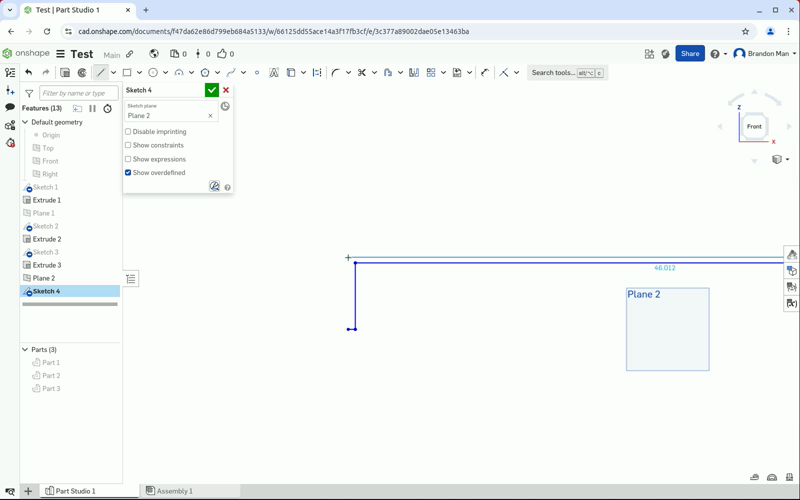
scroll(6)
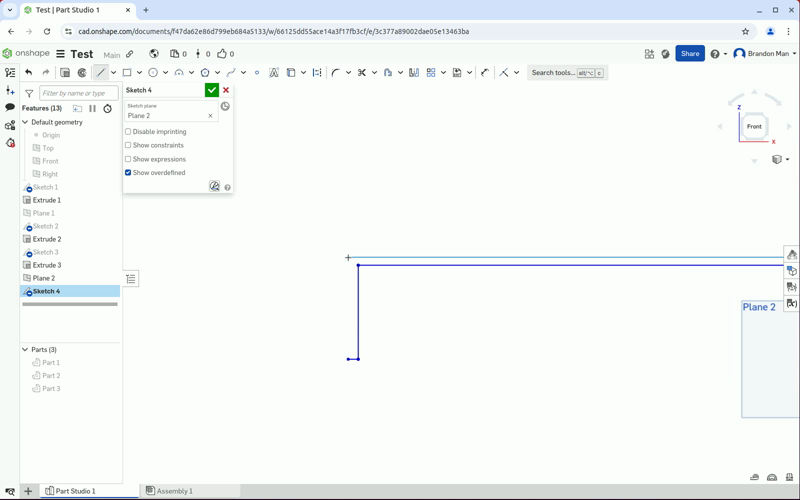
scroll(6)
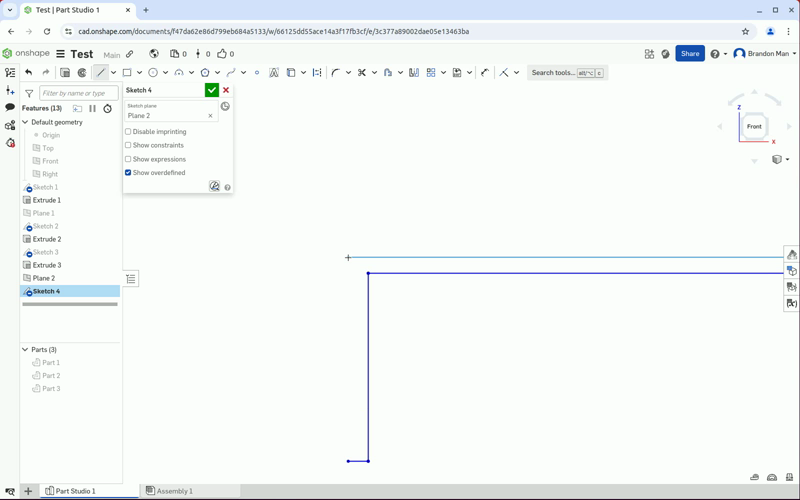
scroll(6)
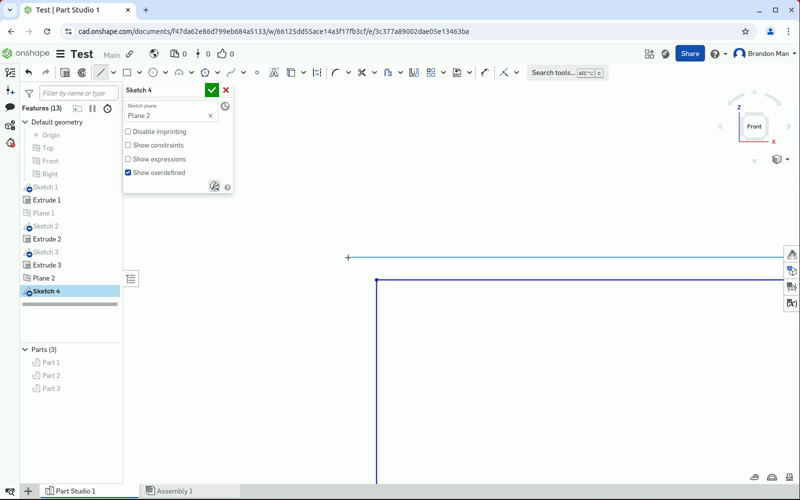
click(348, 257)
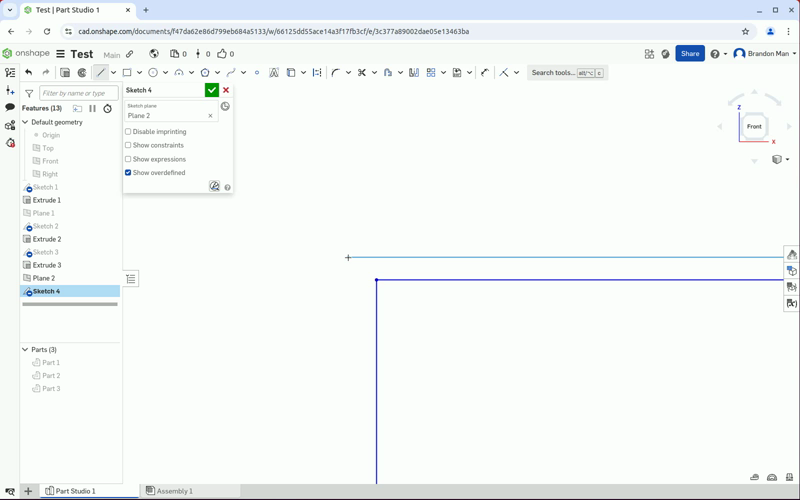
scroll(-6)
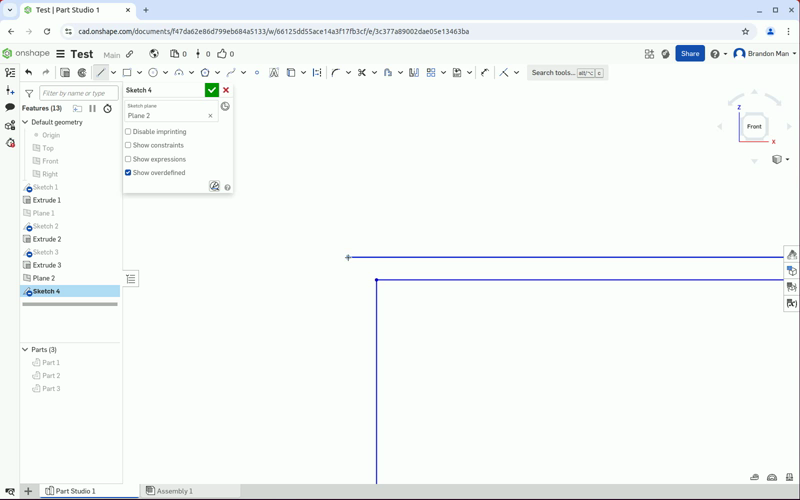
scroll(-6)
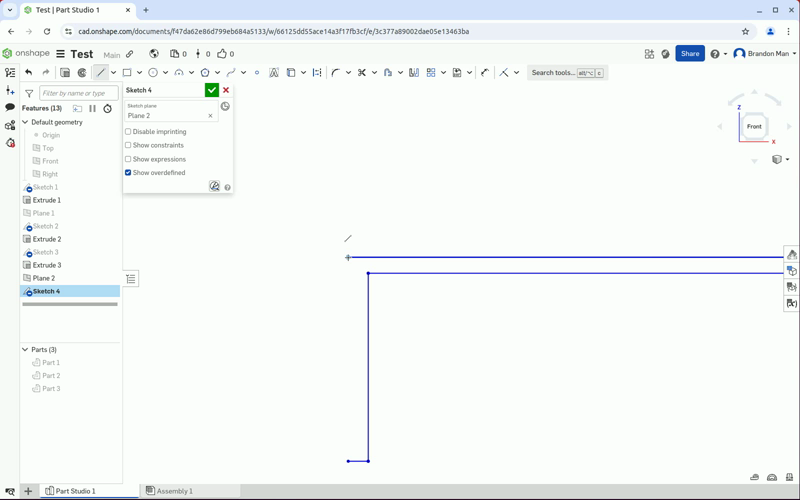
scroll(-6)
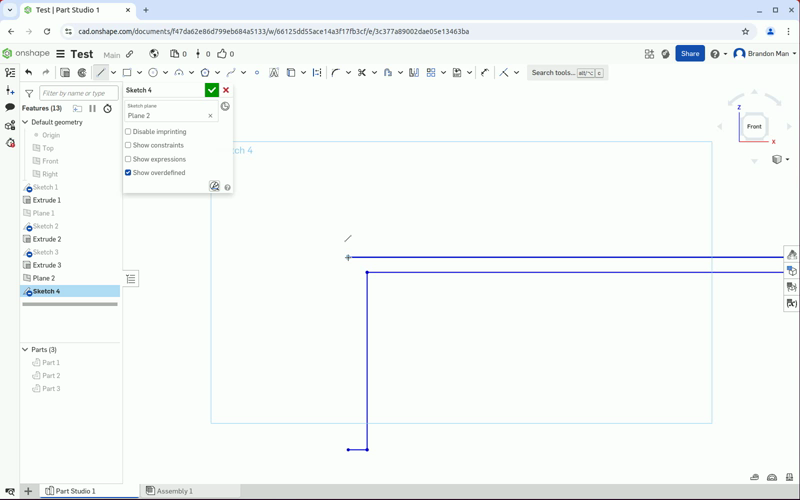
scroll(-6)
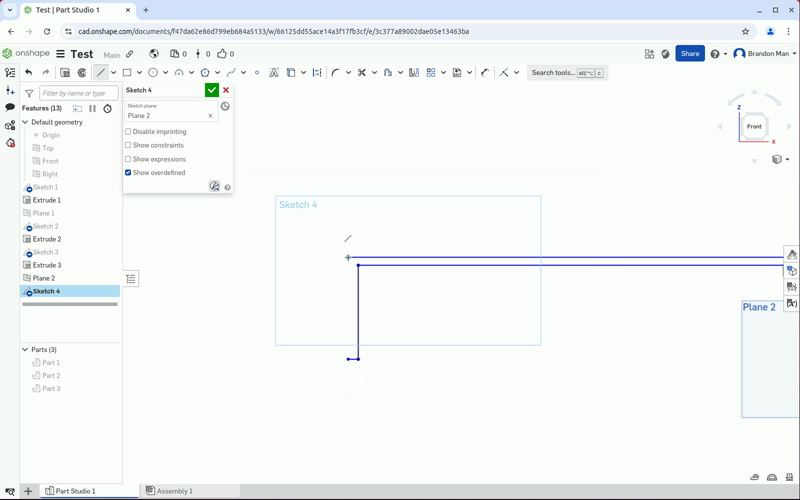
scroll(-6)
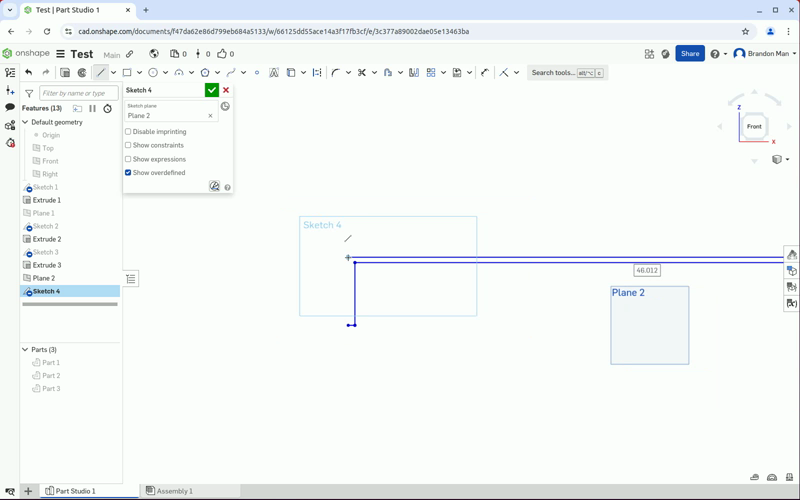
scroll(-6)
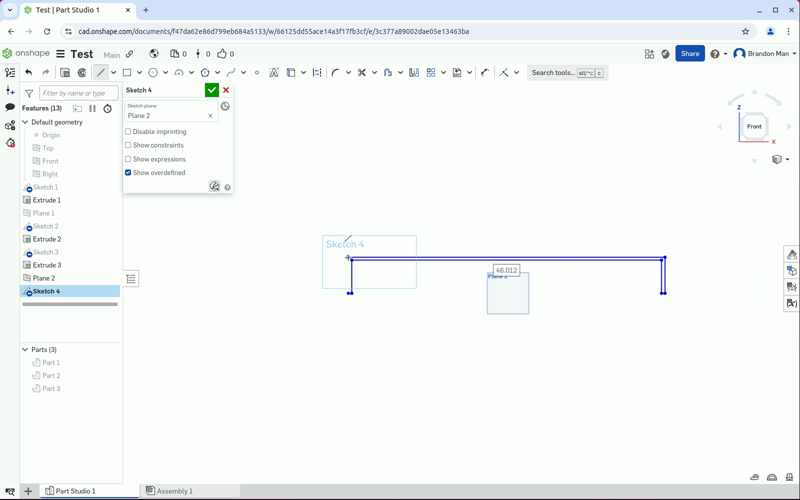
scroll(-6)
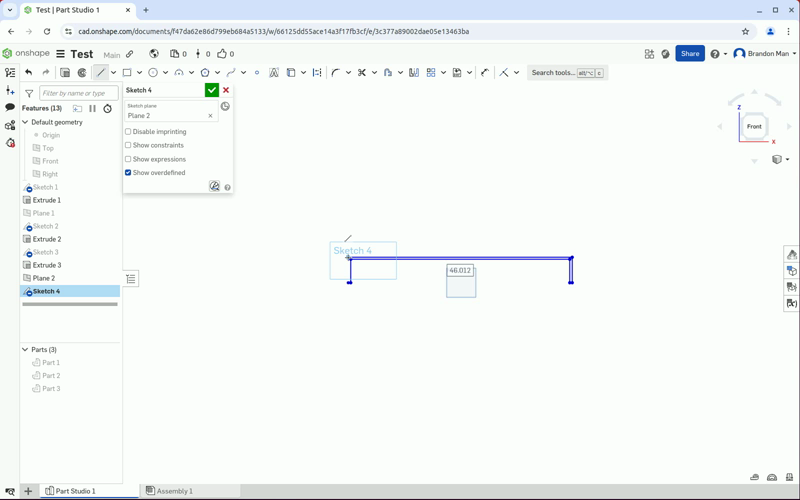
key_up(shift)
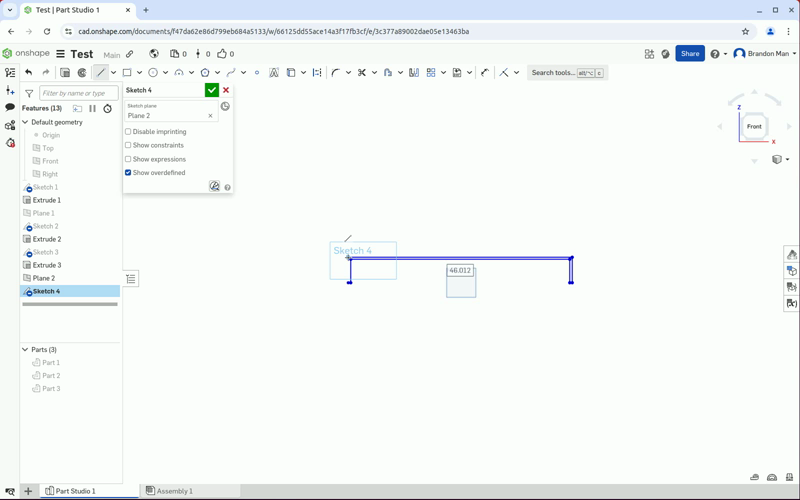
mouse_move(378, 257)
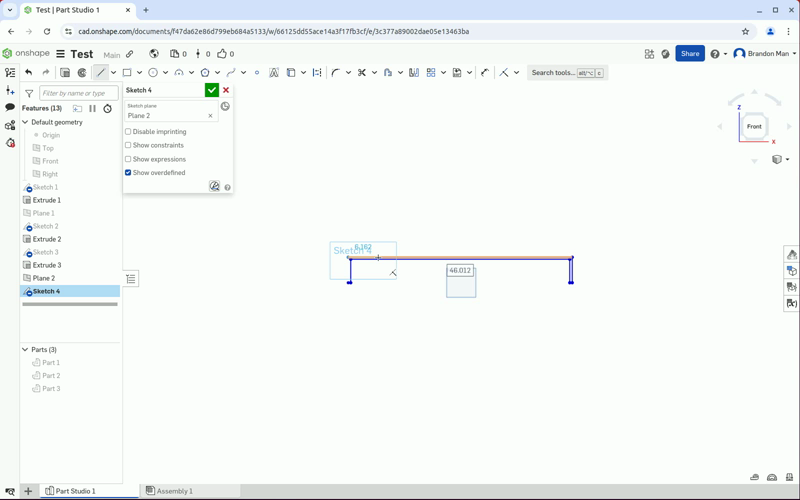
key_down(shift)
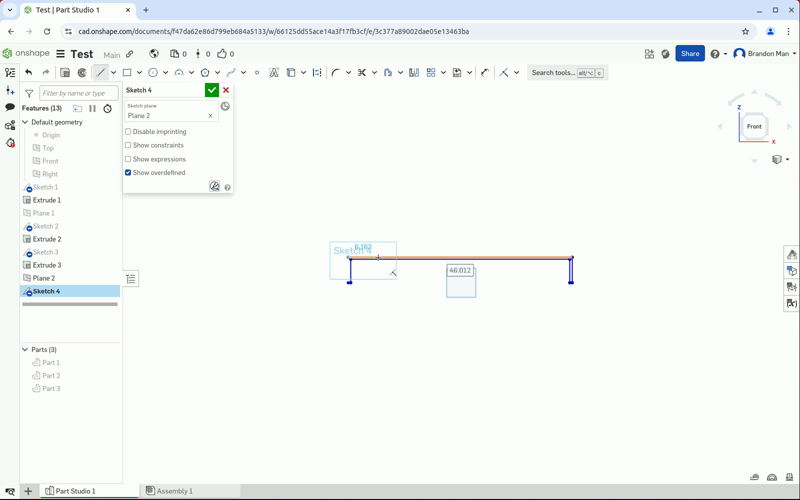
mouse_move(348, 282)
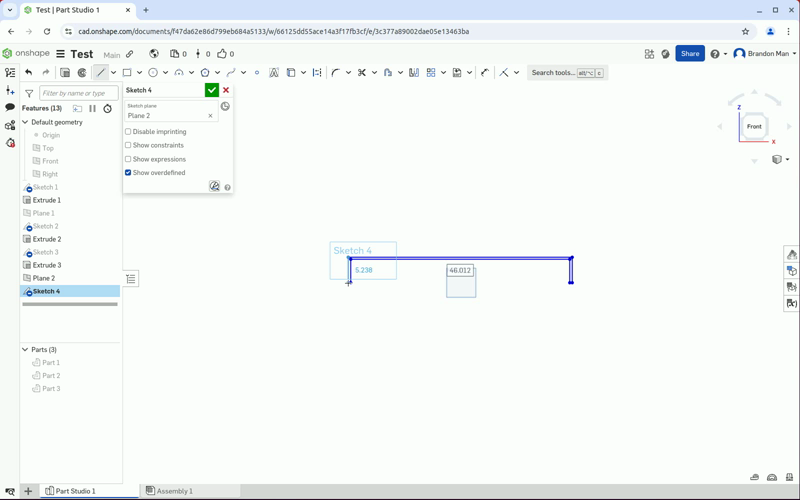
scroll(6)
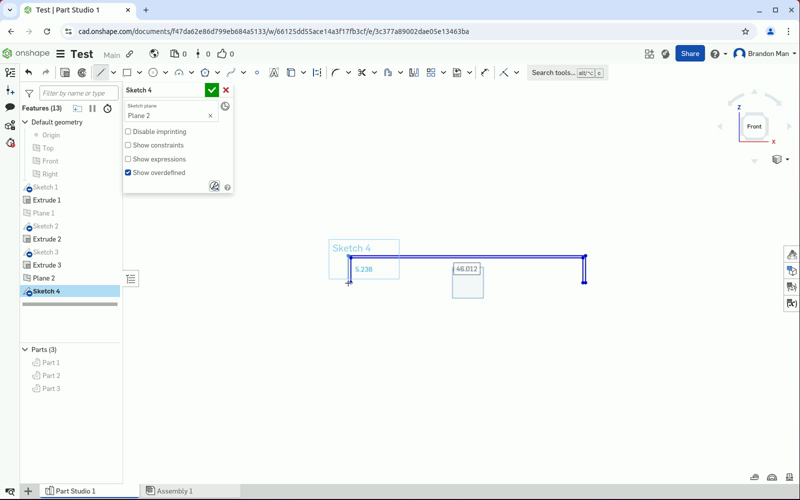
scroll(6)
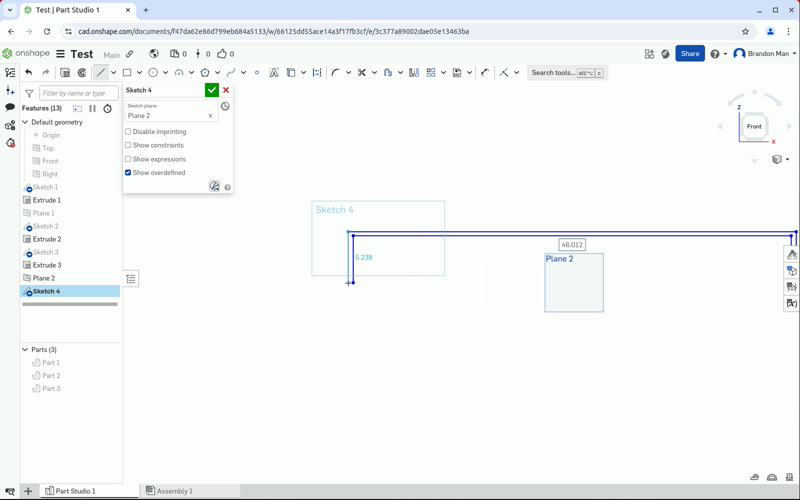
scroll(6)
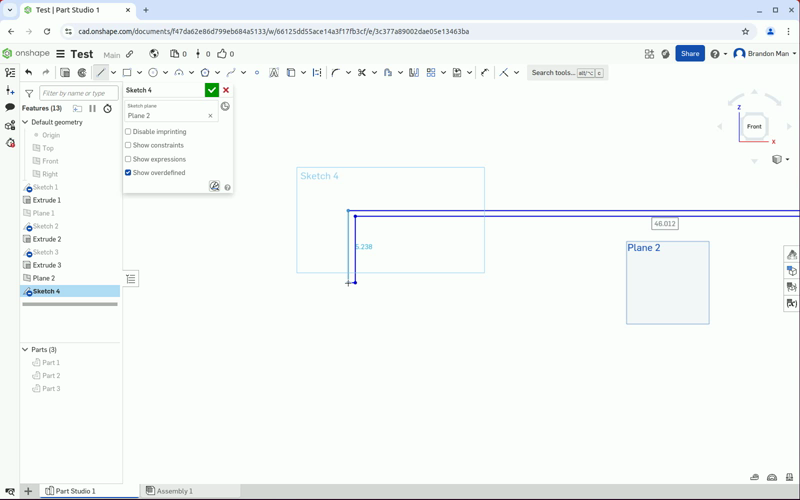
scroll(6)
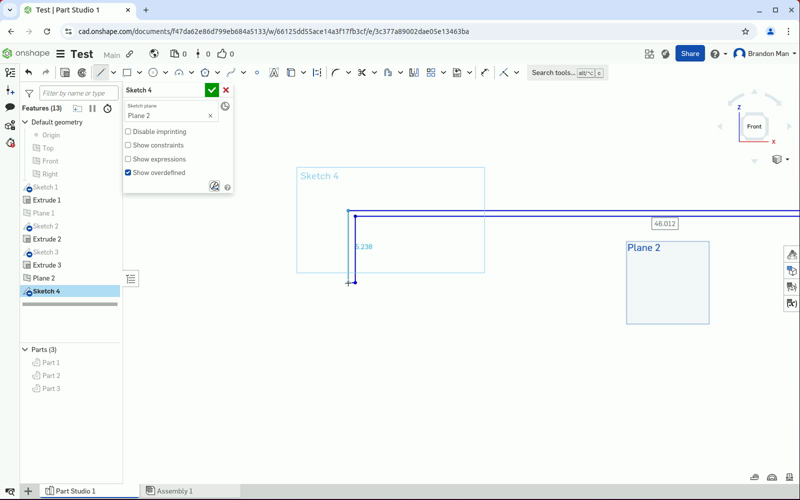
scroll(6)
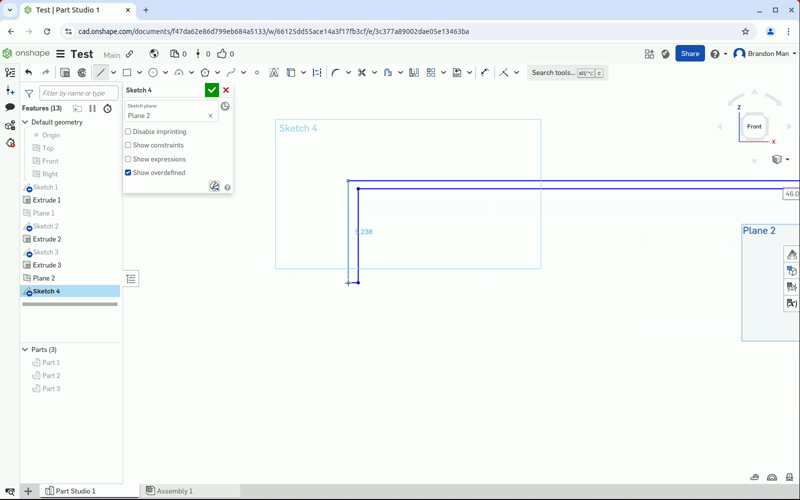
scroll(6)
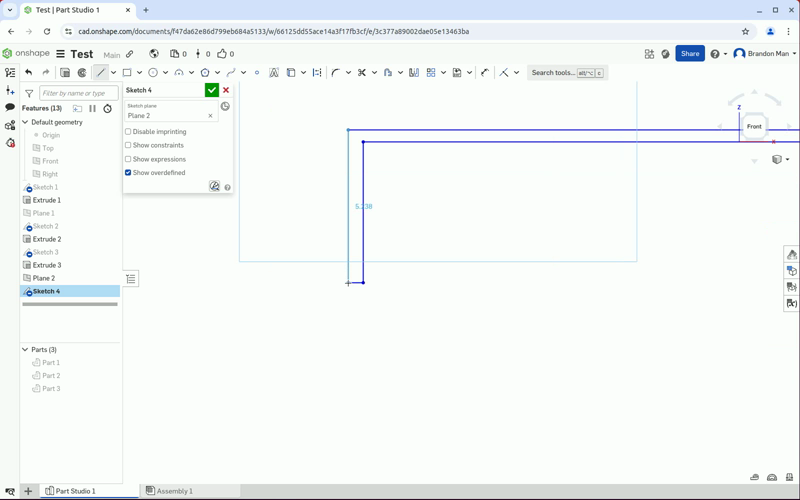
scroll(6)
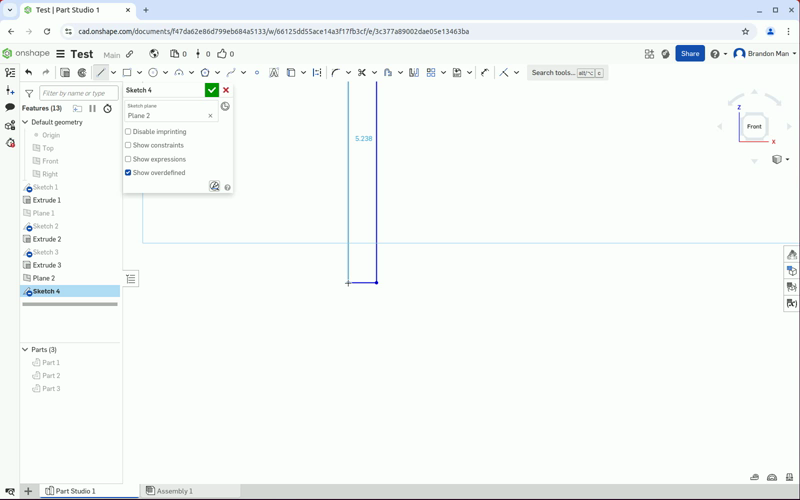
key_up(shift)
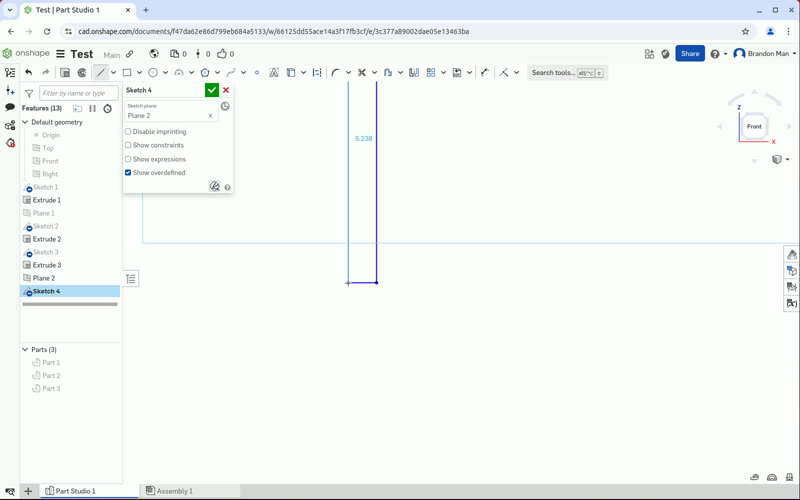
click(348, 282)
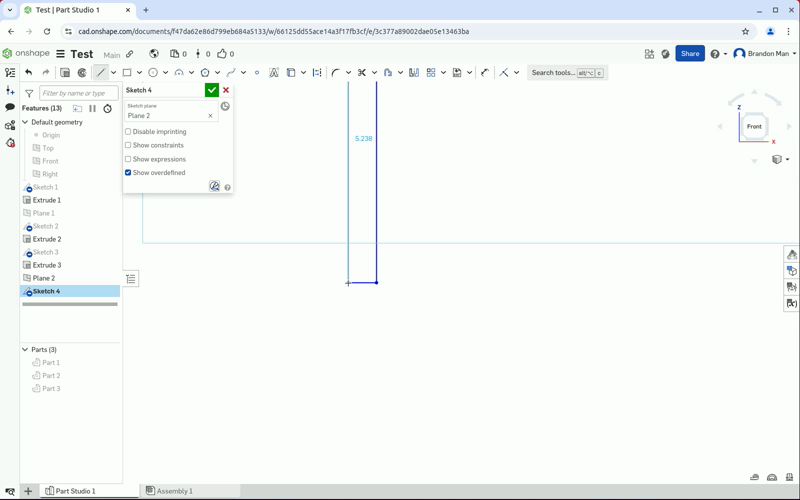
scroll(-6)
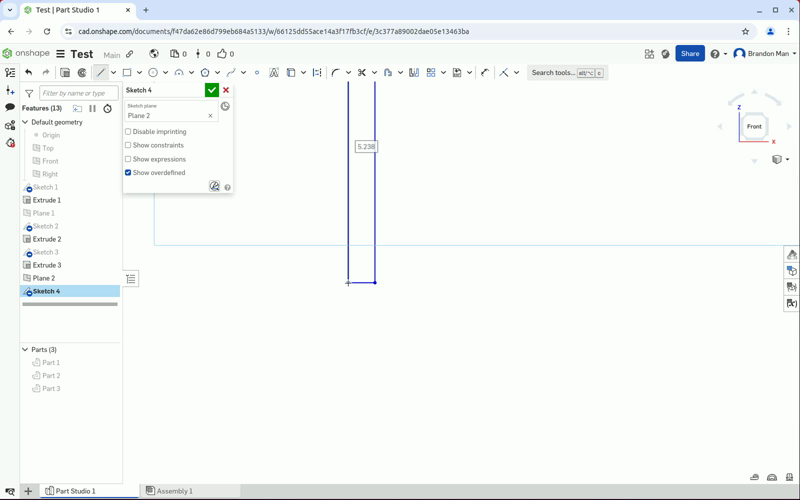
scroll(-6)
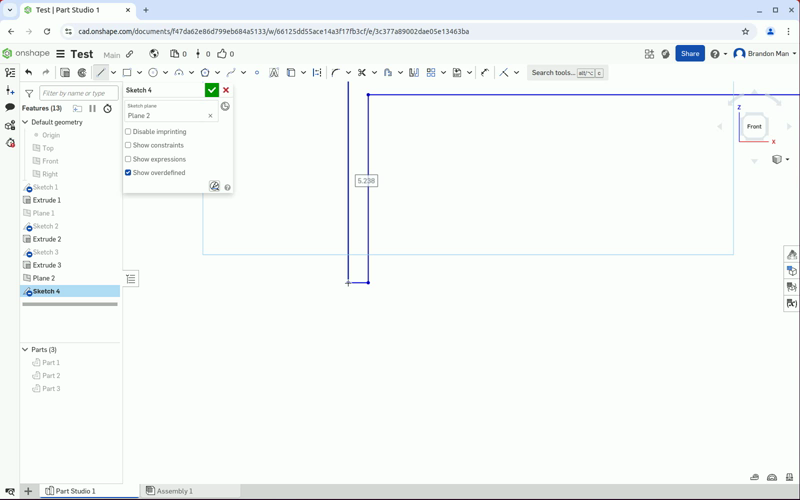
scroll(-6)
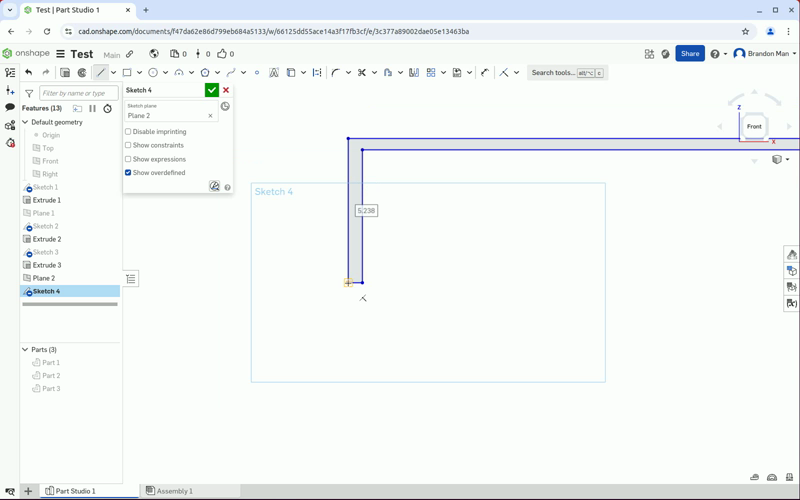
scroll(-6)
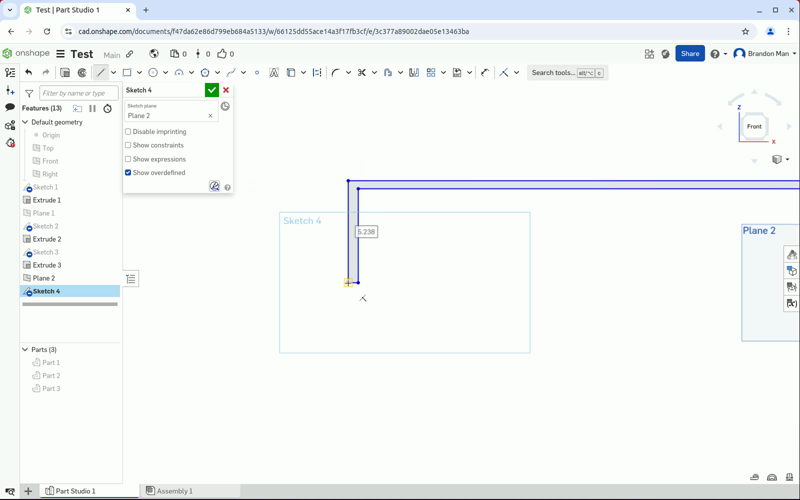
scroll(-6)
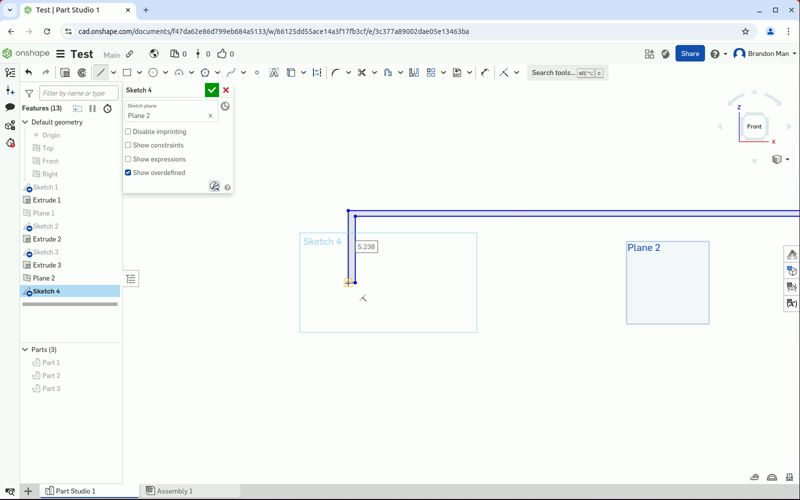
scroll(-6)
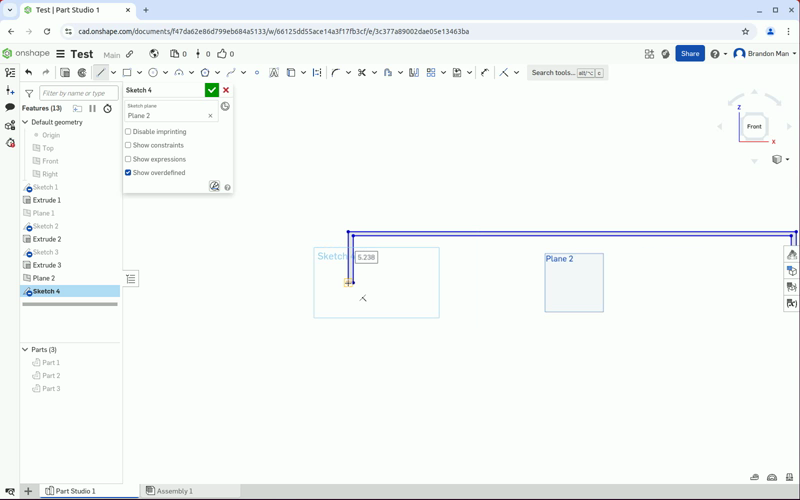
scroll(-6)
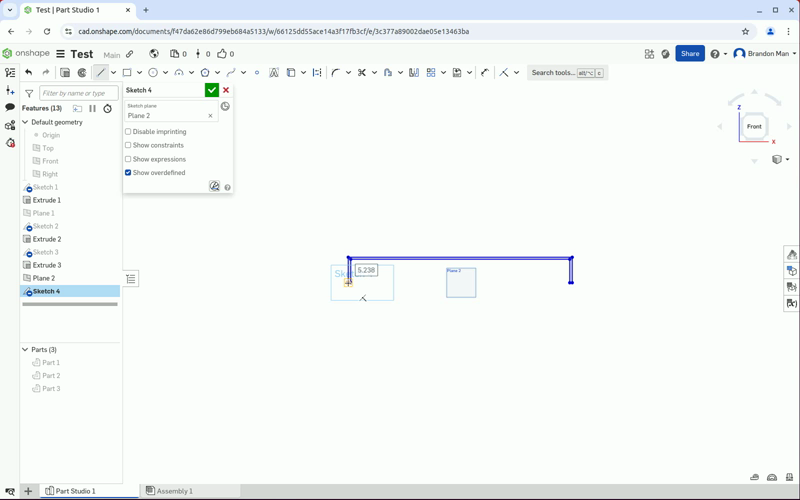
key(esc)
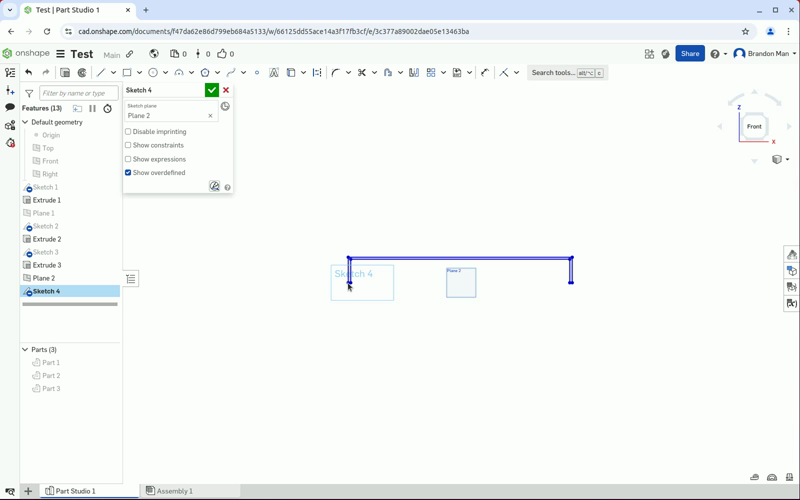
mouse_move(490, 258)
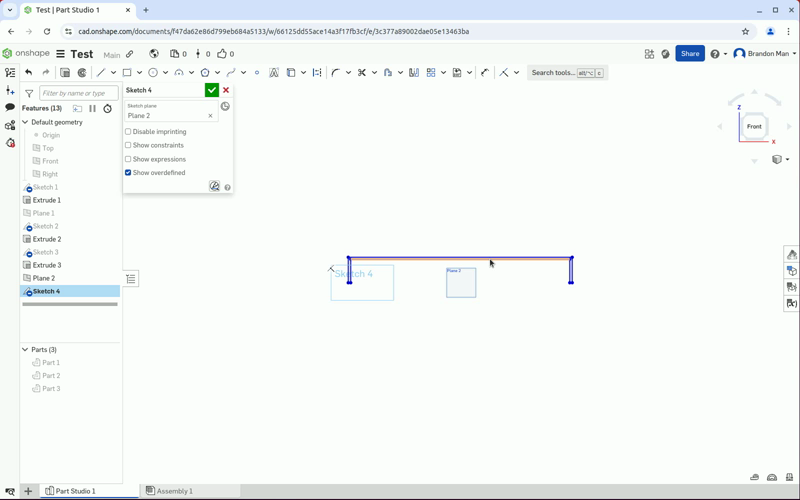
scroll(6)
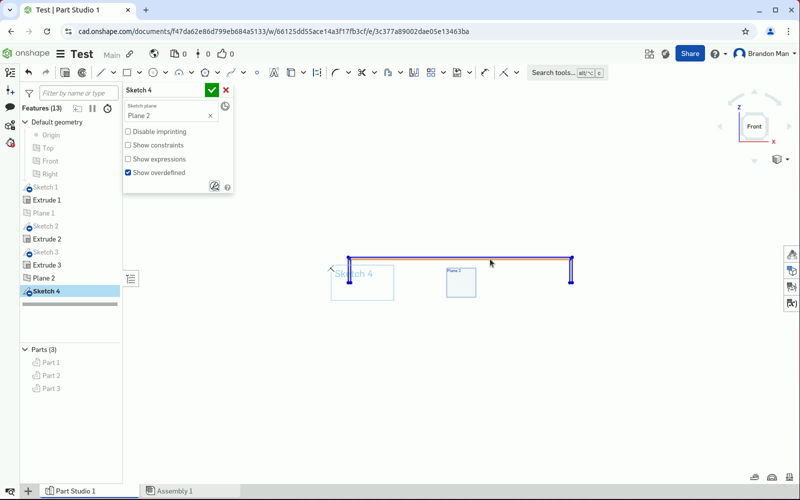
scroll(6)
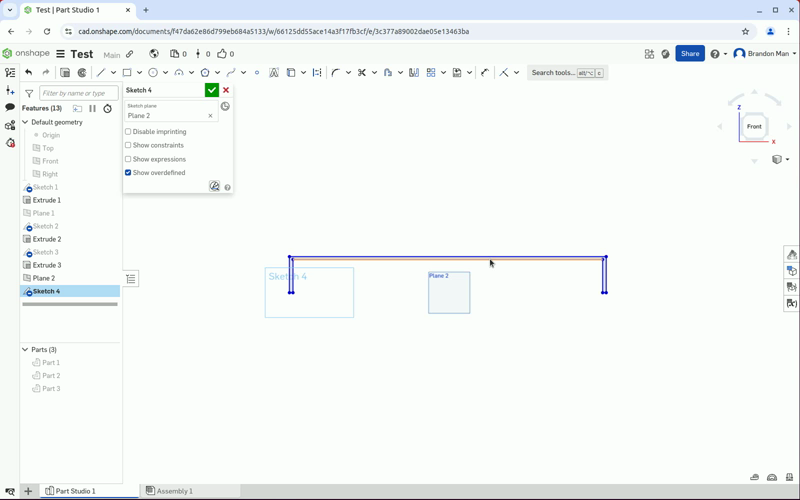
scroll(6)
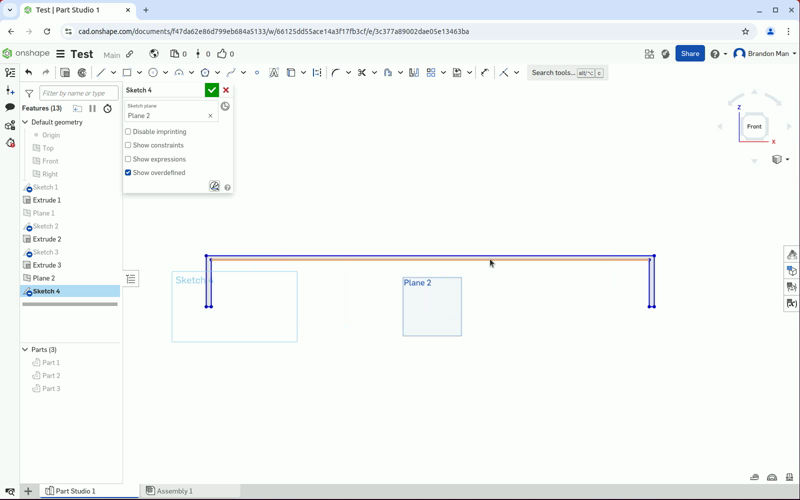
scroll(6)
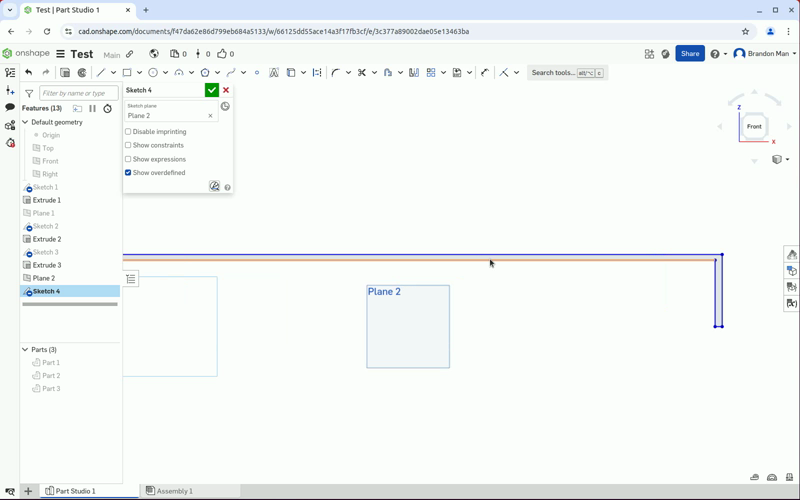
scroll(6)
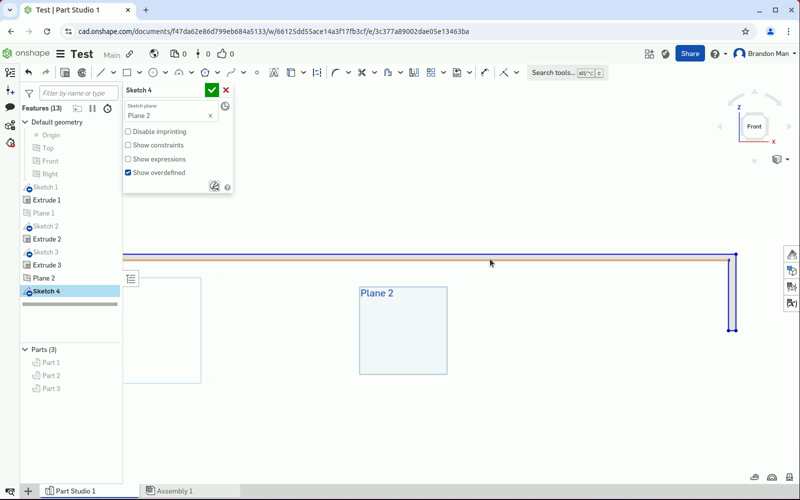
scroll(6)
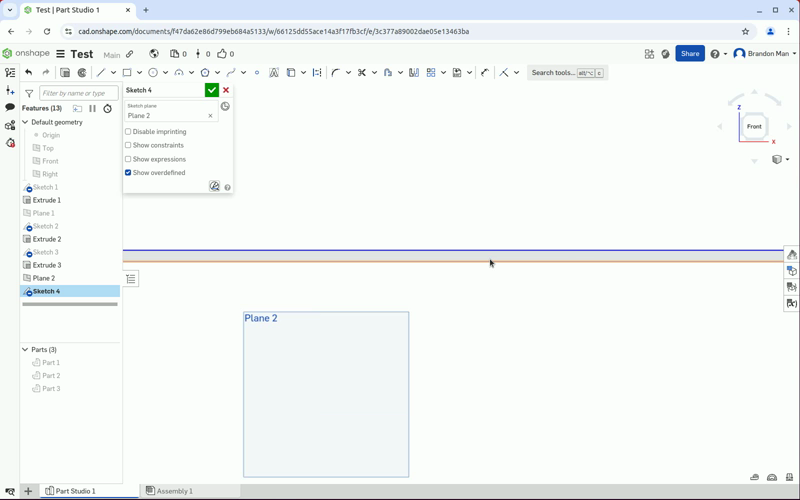
scroll(6)
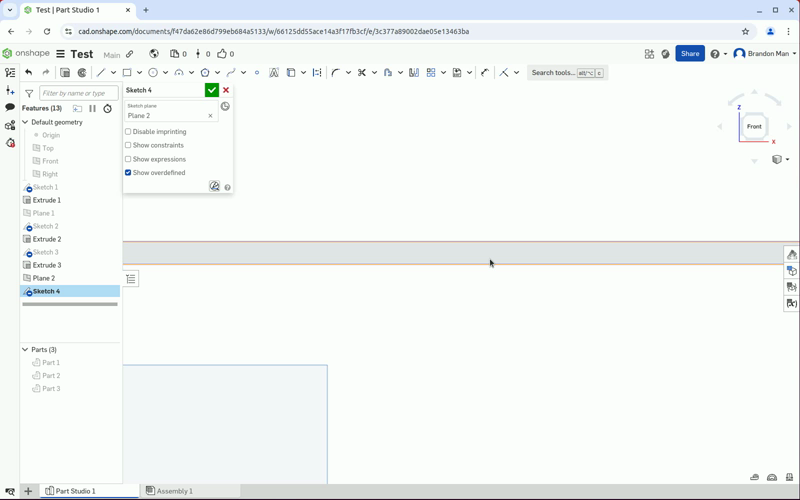
click(490, 258)
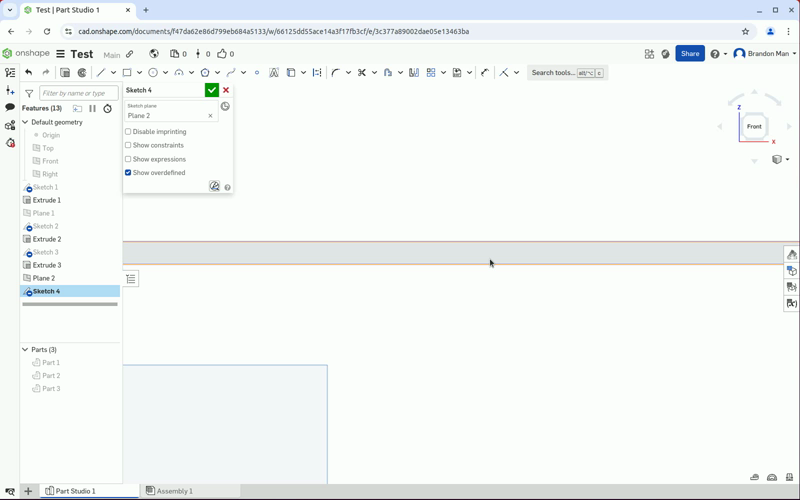
scroll(-6)
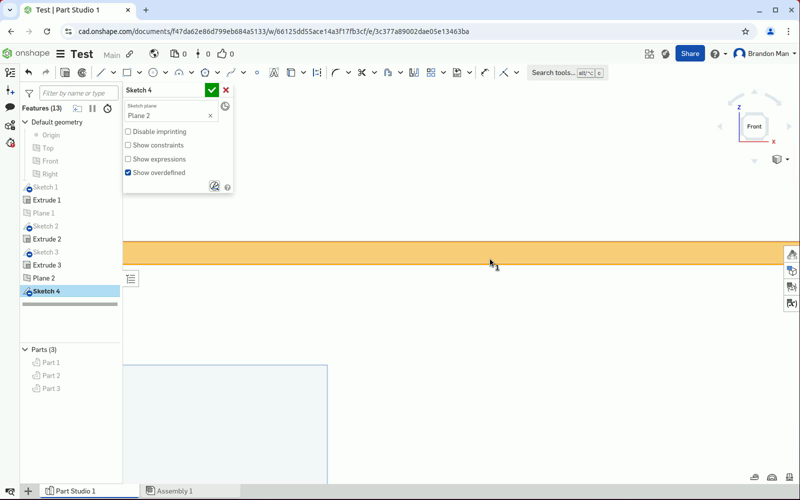
scroll(-6)
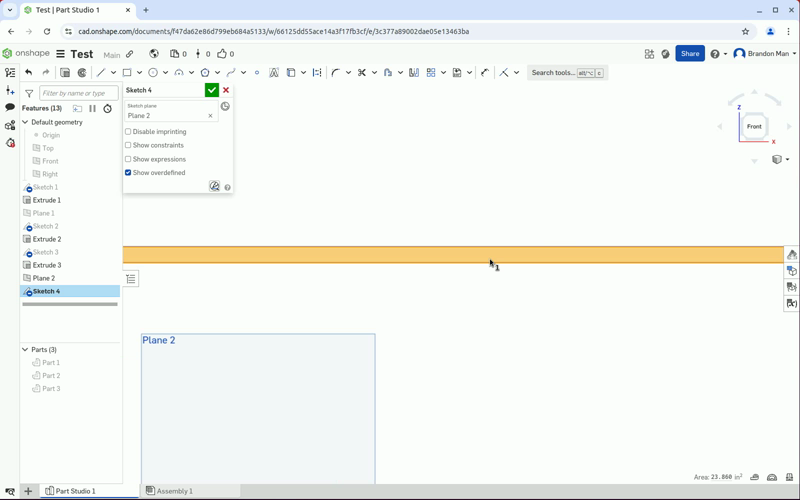
scroll(-6)
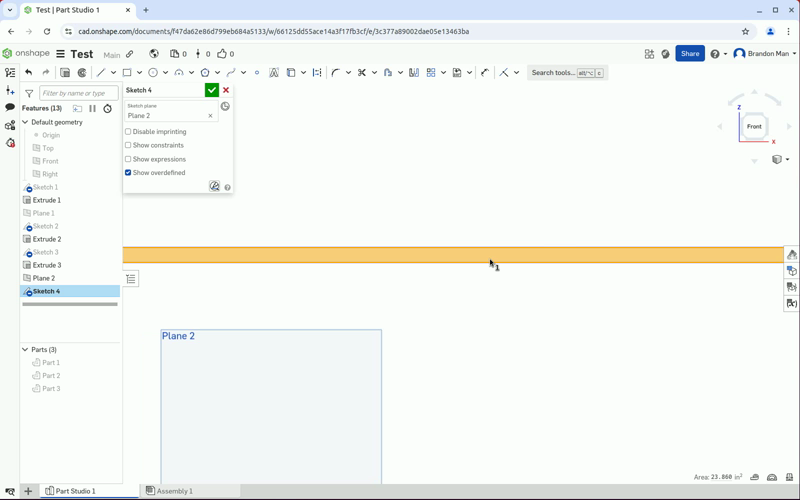
scroll(-6)
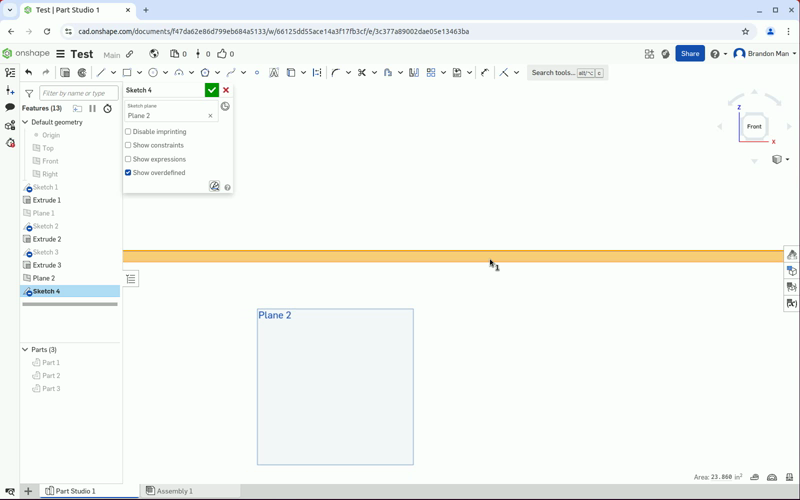
scroll(-6)
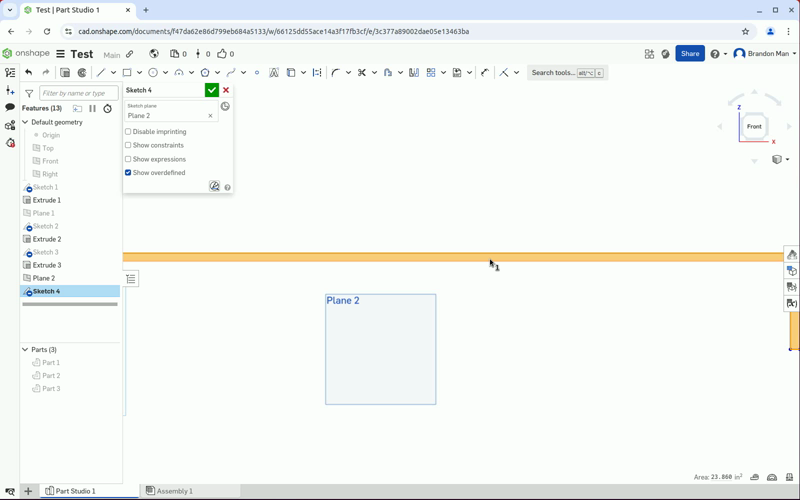
scroll(-6)
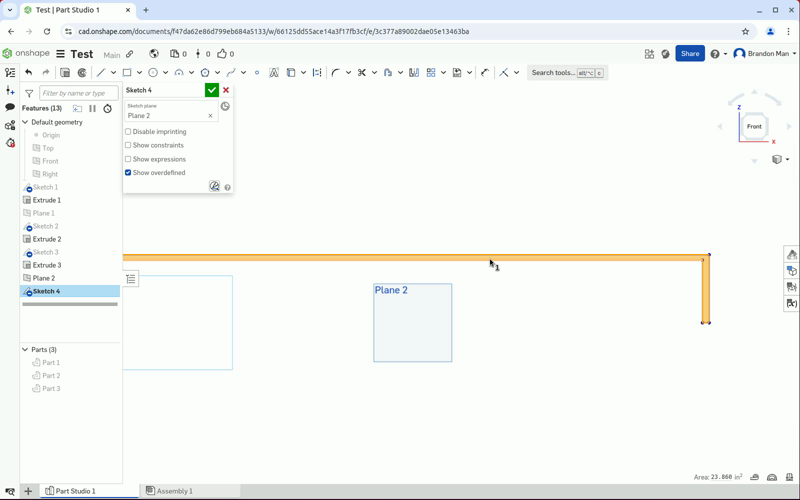
scroll(-6)
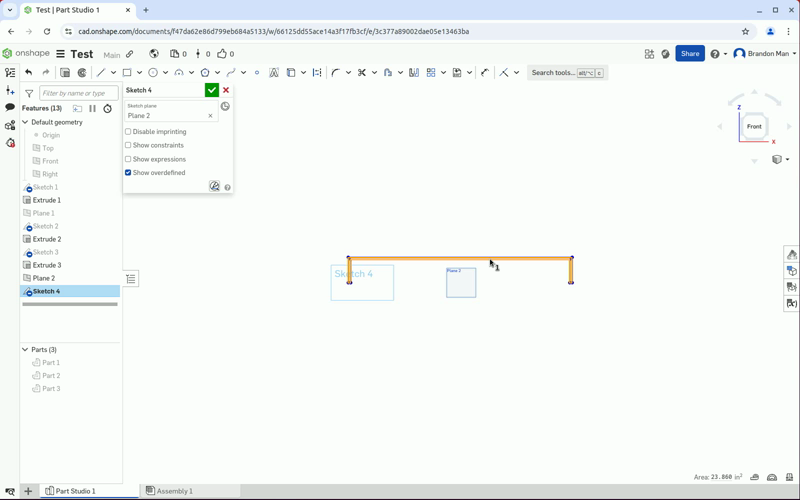
mouse_move(73, 352)
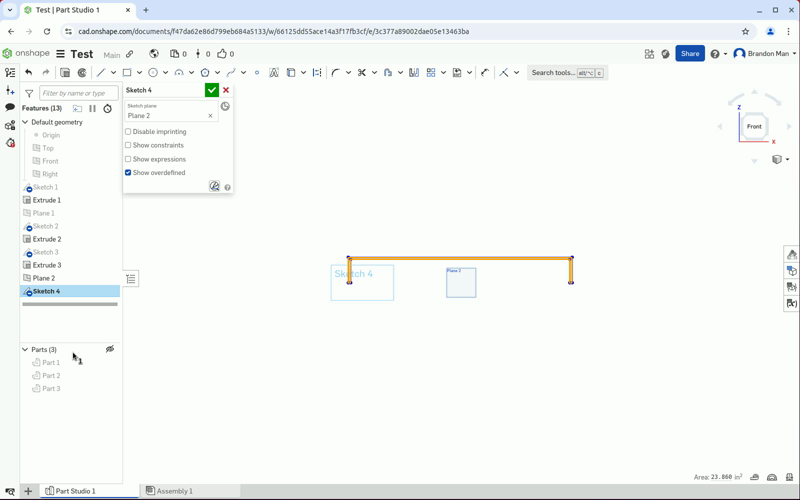
key(shift+y)
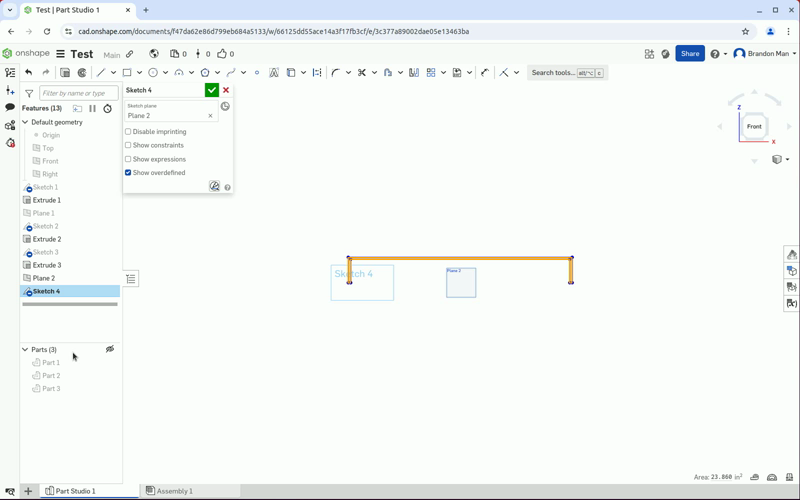
key(shift+e)
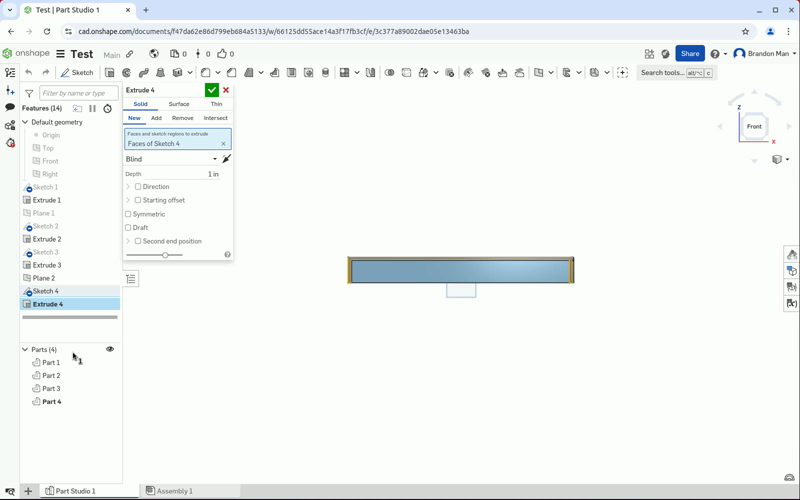
mouse_move(143, 106)
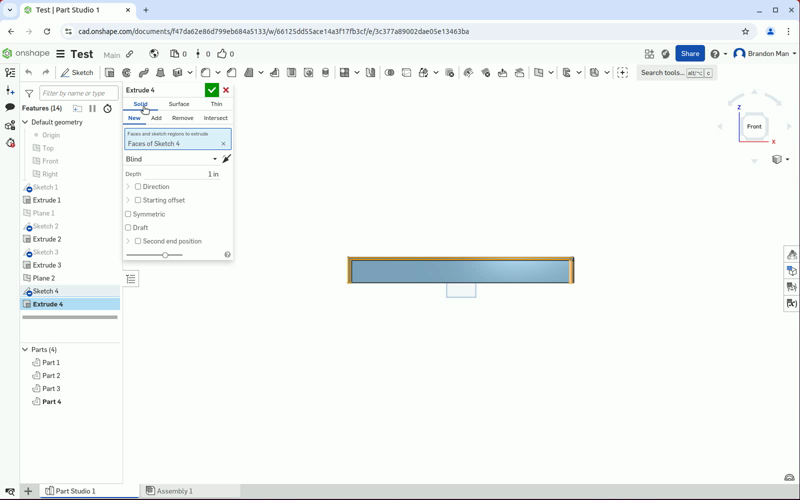
click(143, 106)
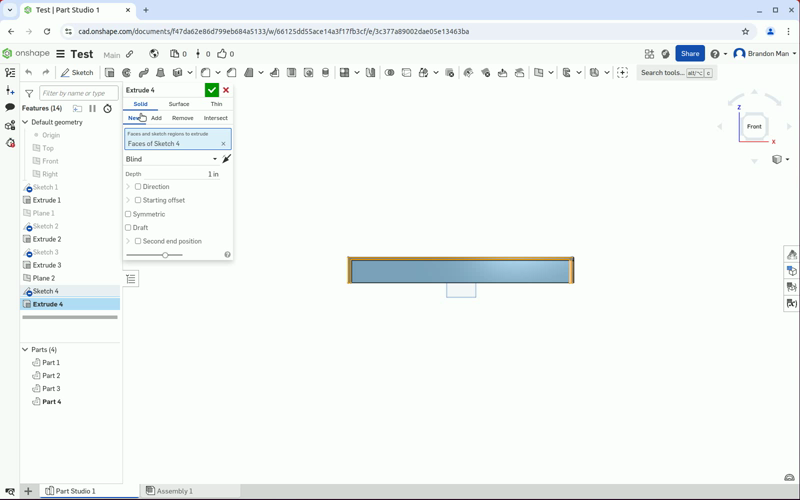
mouse_move(137, 120)
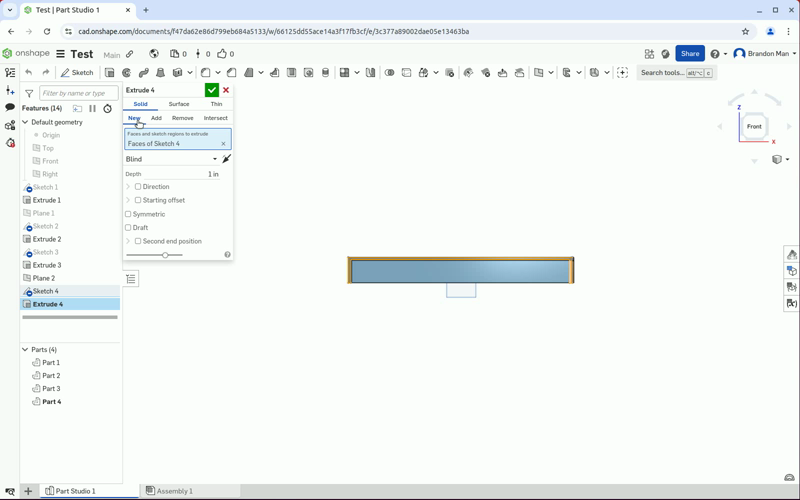
click(137, 120)
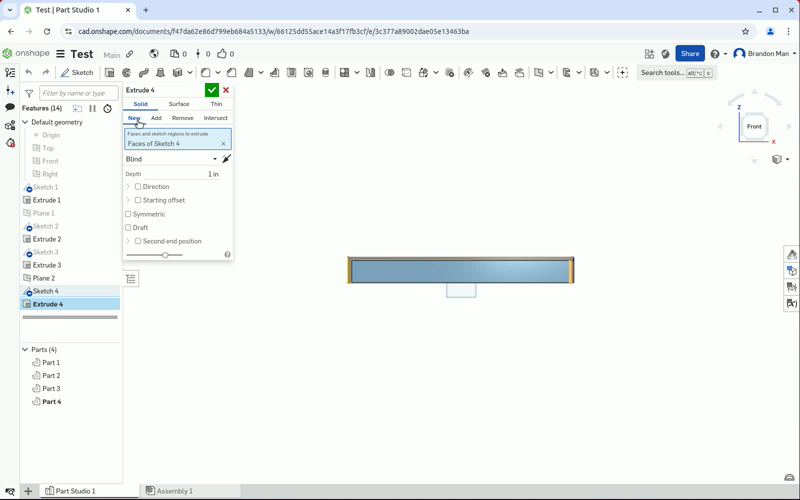
key(tab, 4)
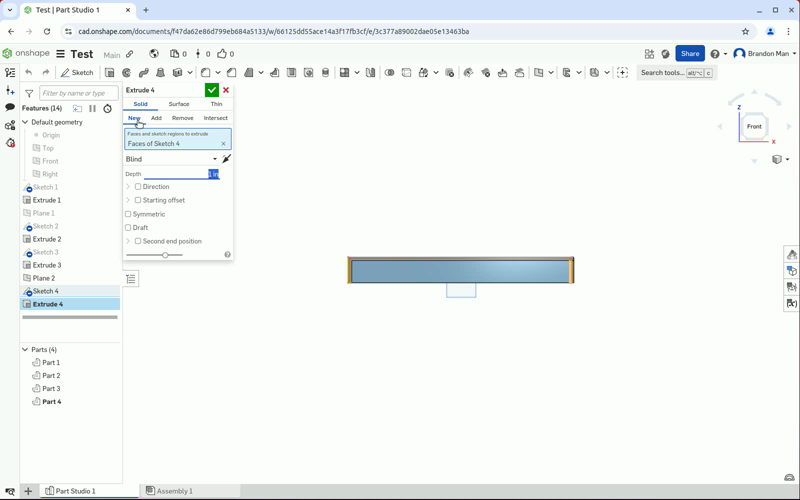
text(0.722)
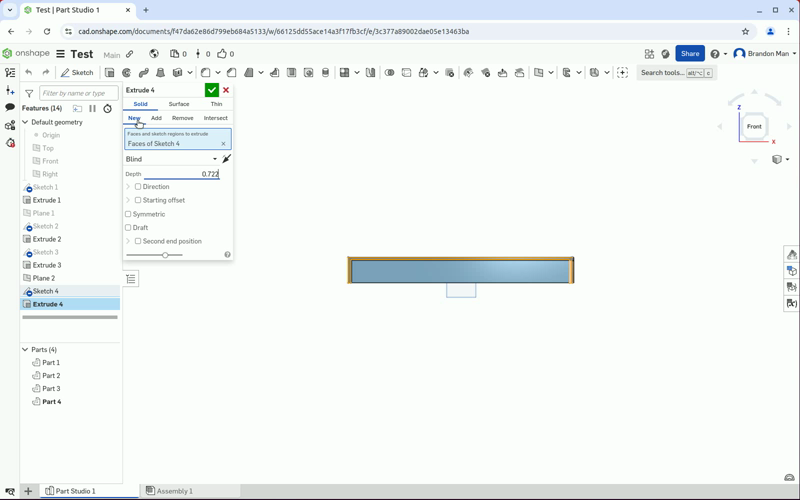
key(enter)
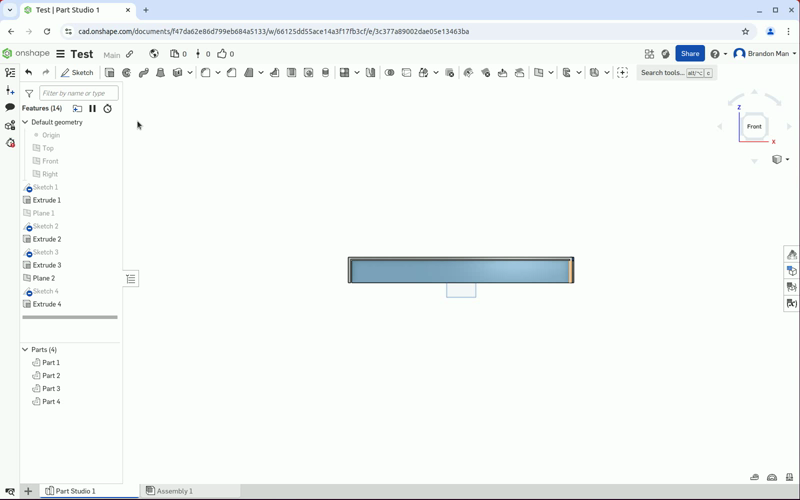
key(shift+h)
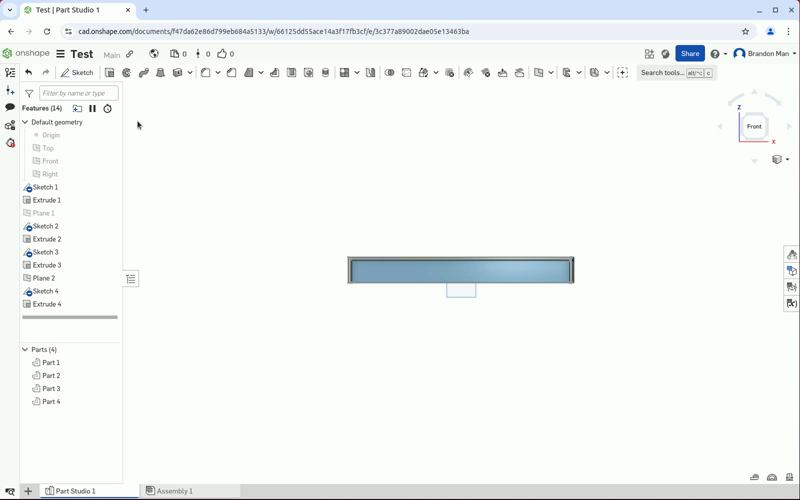
key(shift+h)
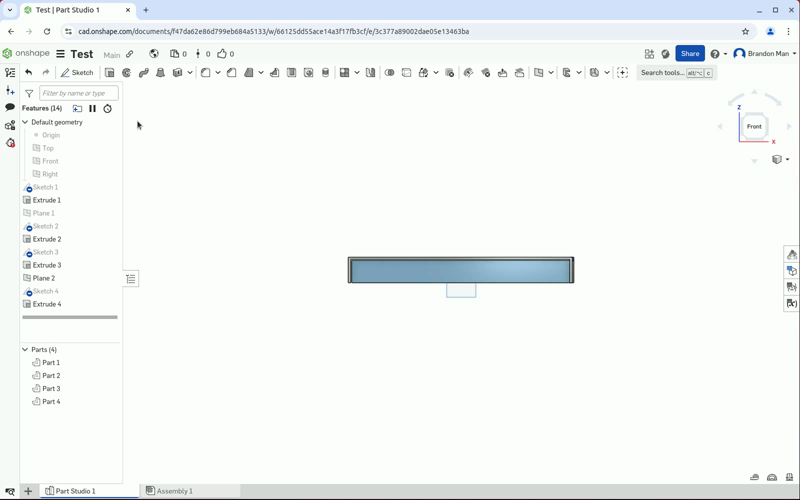
mouse_move(73, 189)
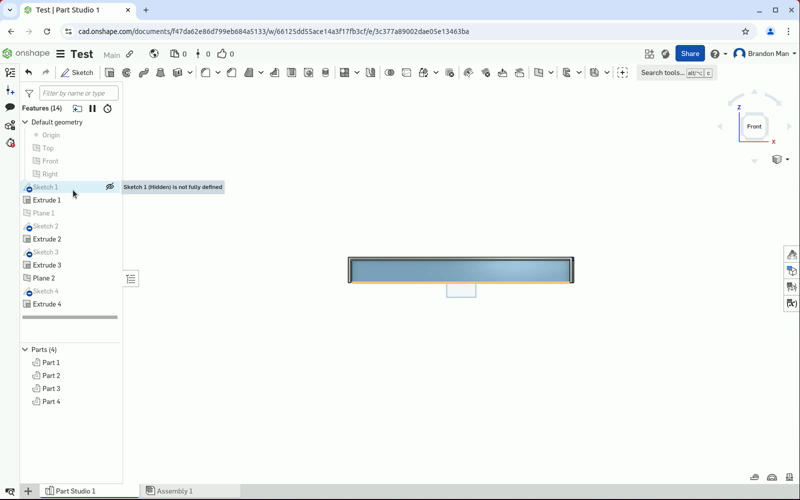
click(73, 189)
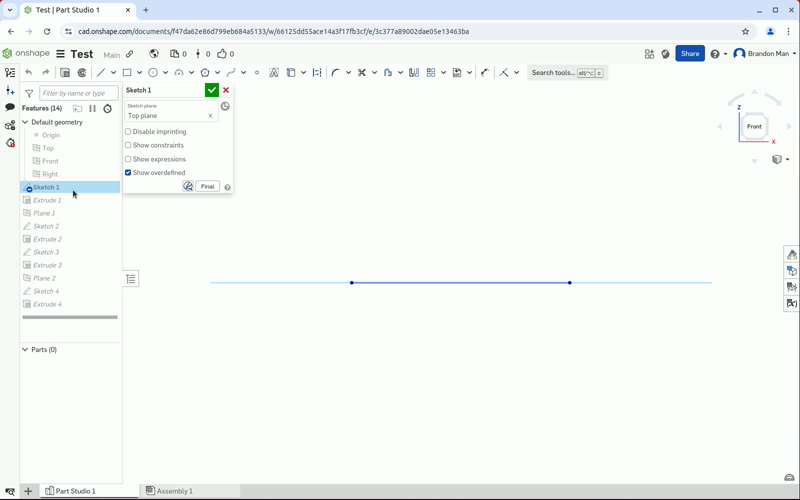
mouse_move(229, 92)
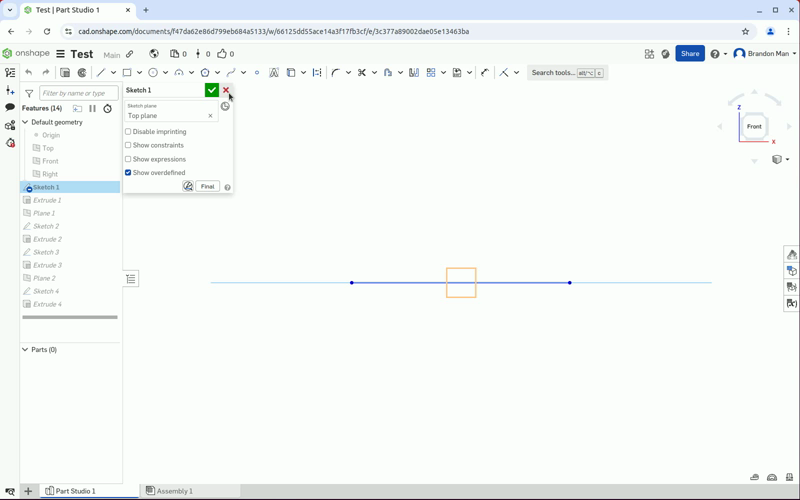
click(229, 92)
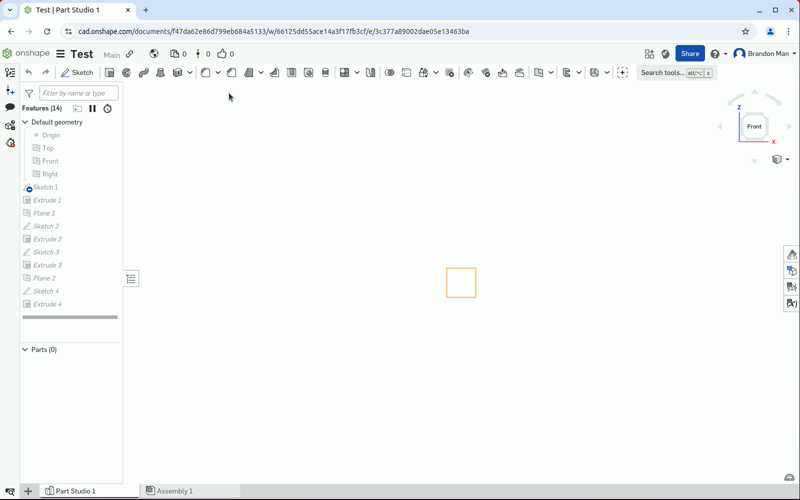
key(shift+s)
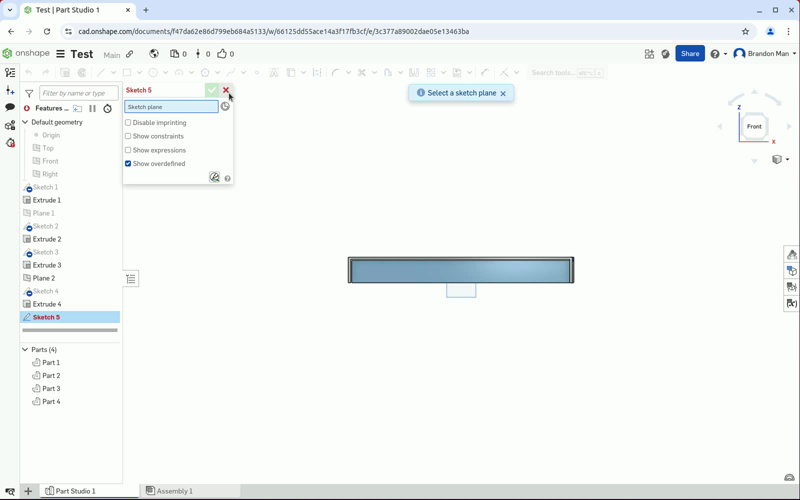
mouse_move(73, 280)
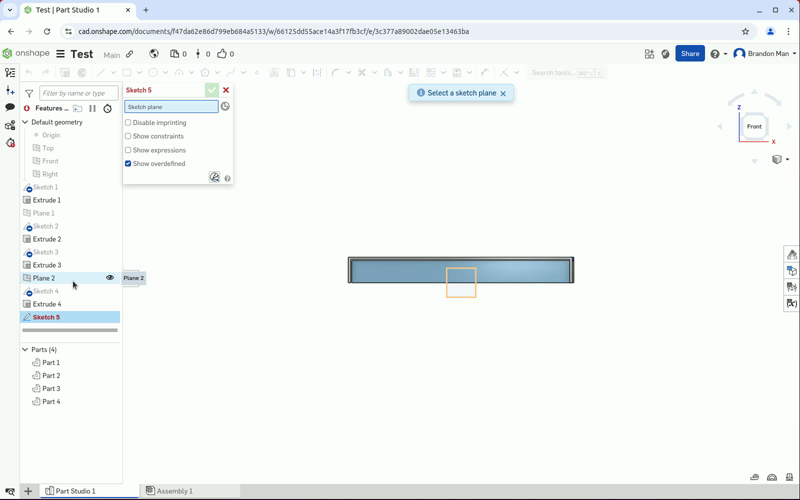
click(73, 280)
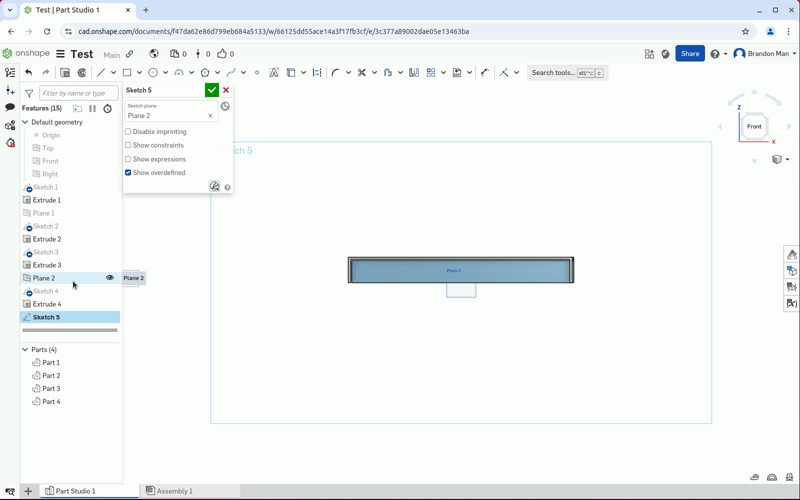
mouse_move(73, 352)
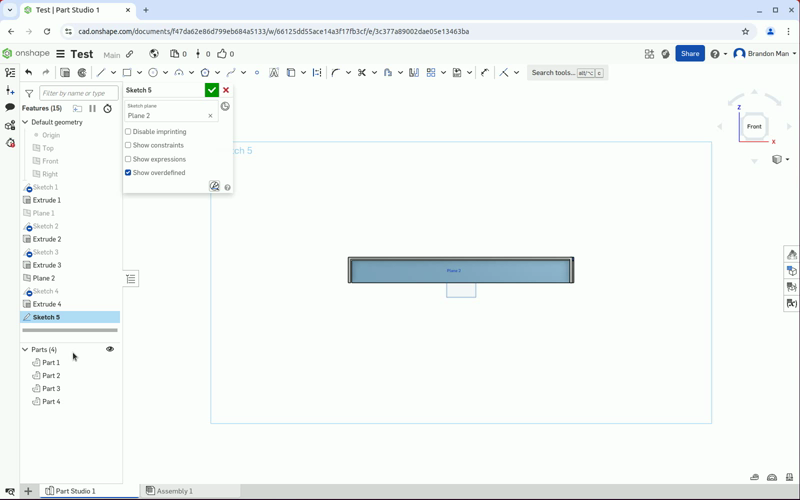
key(y)
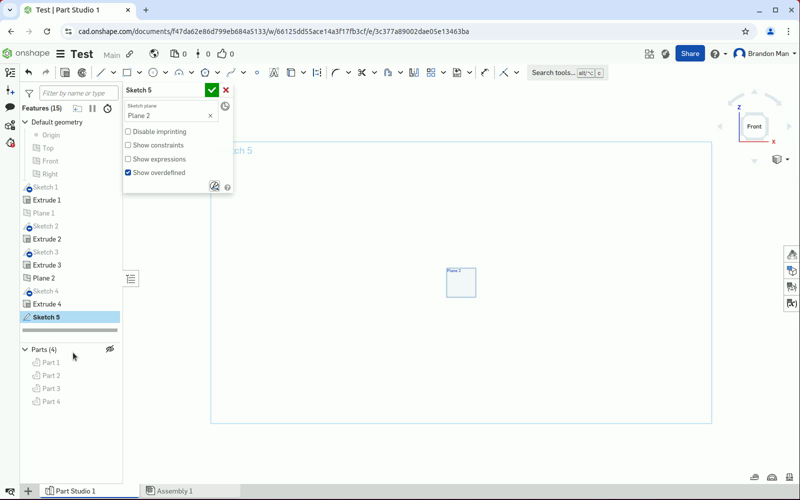
key(l)
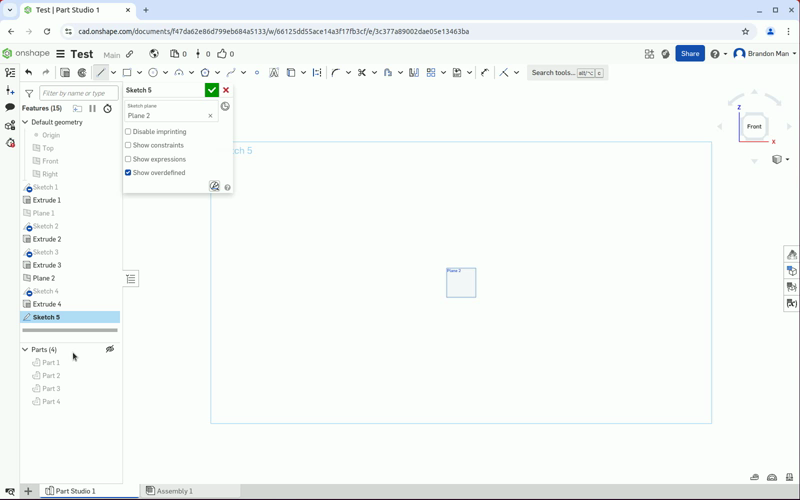
key_down(shift)
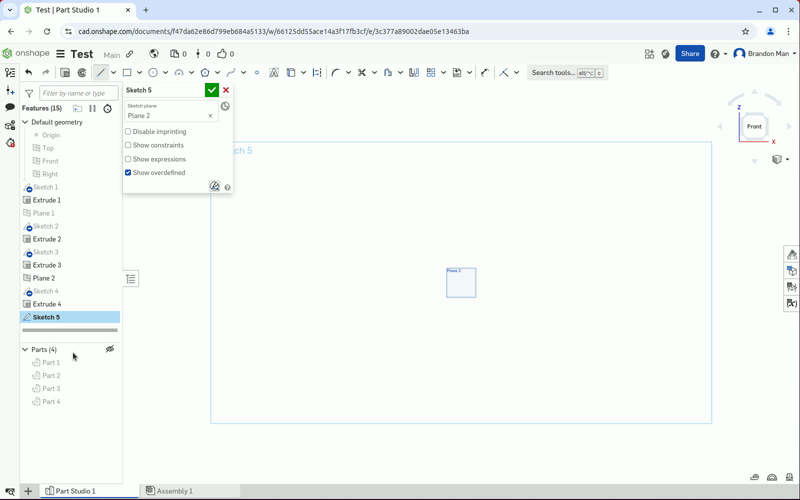
mouse_move(351, 282)
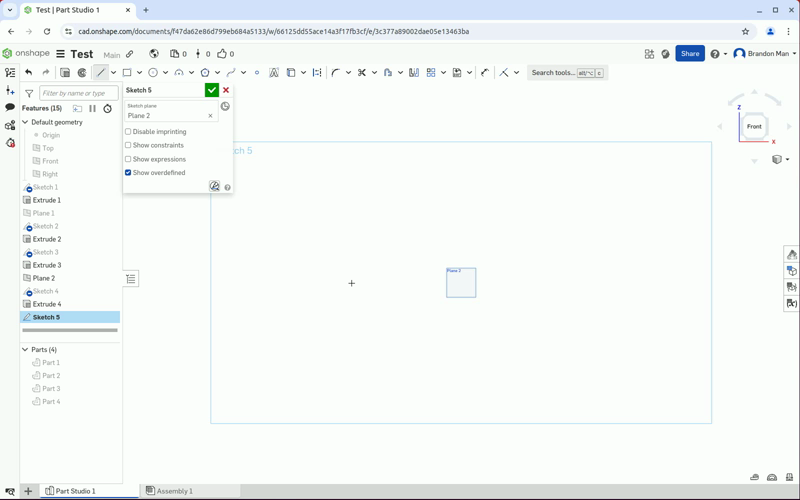
click(351, 282)
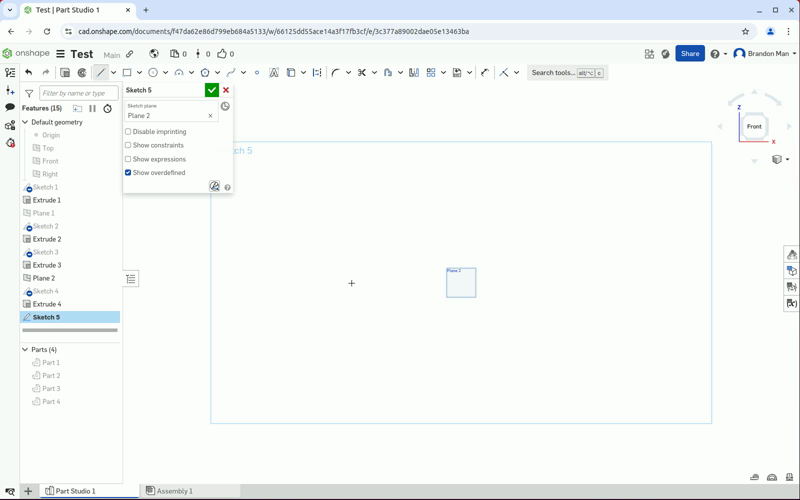
key_up(shift)
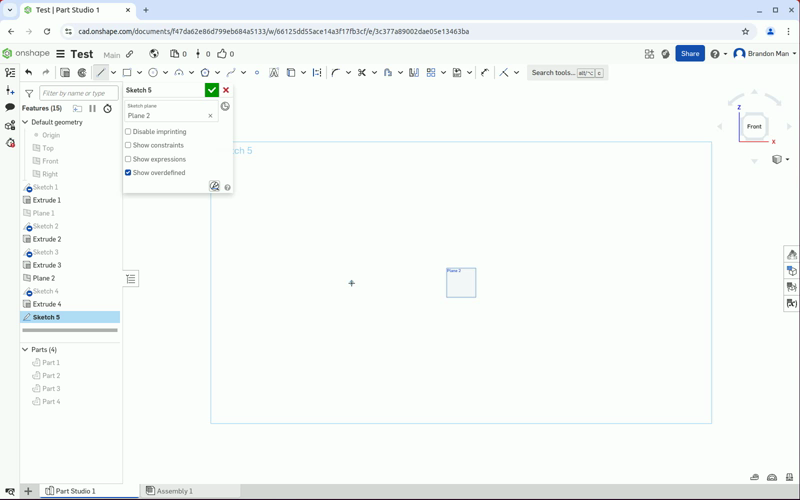
key_down(shift)
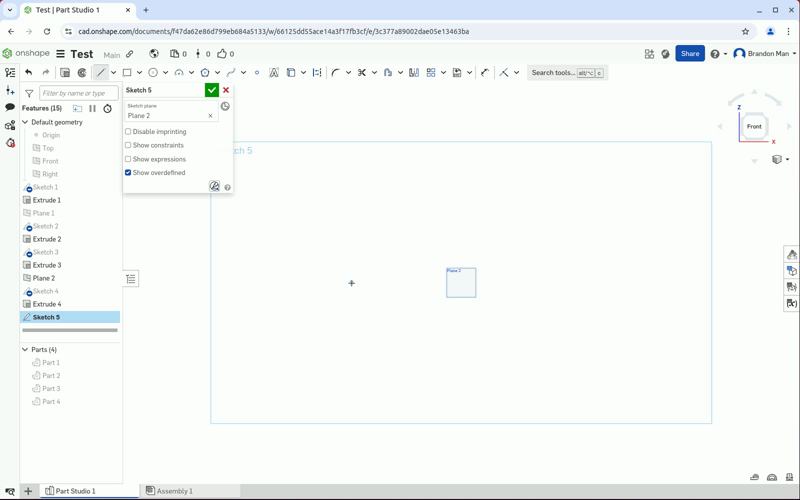
mouse_move(569, 282)
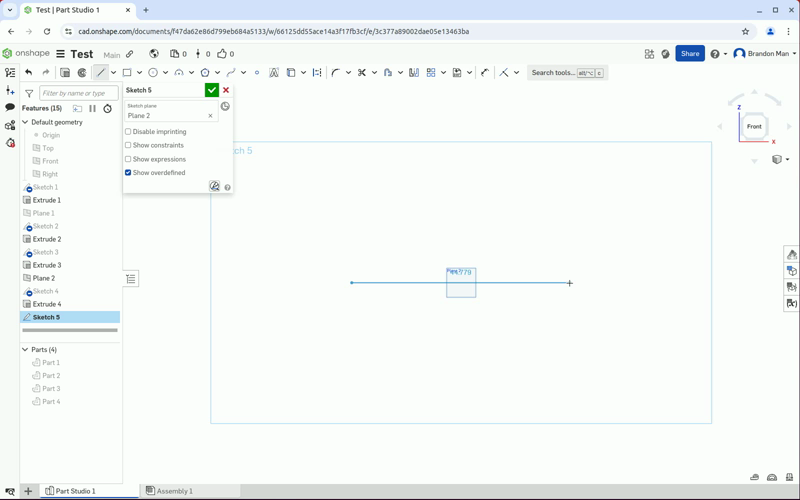
click(569, 282)
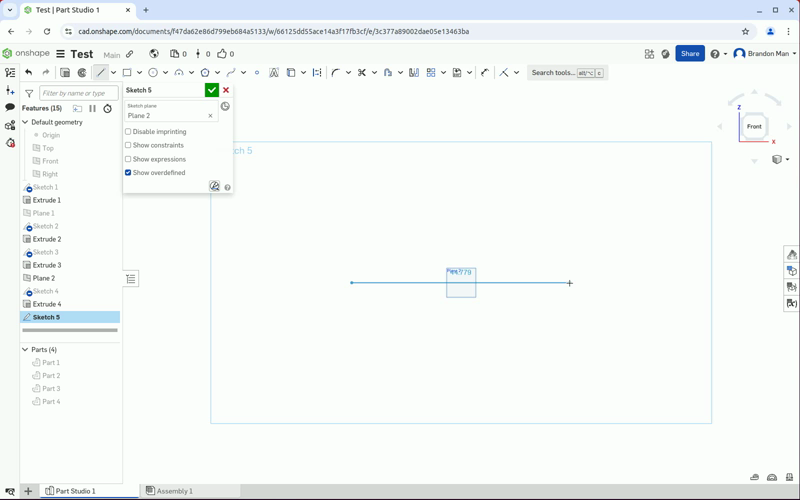
key_up(shift)
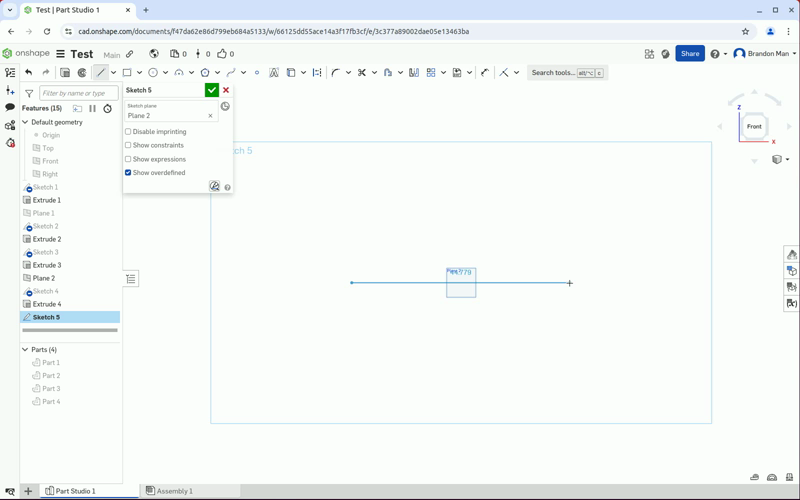
key_down(shift)
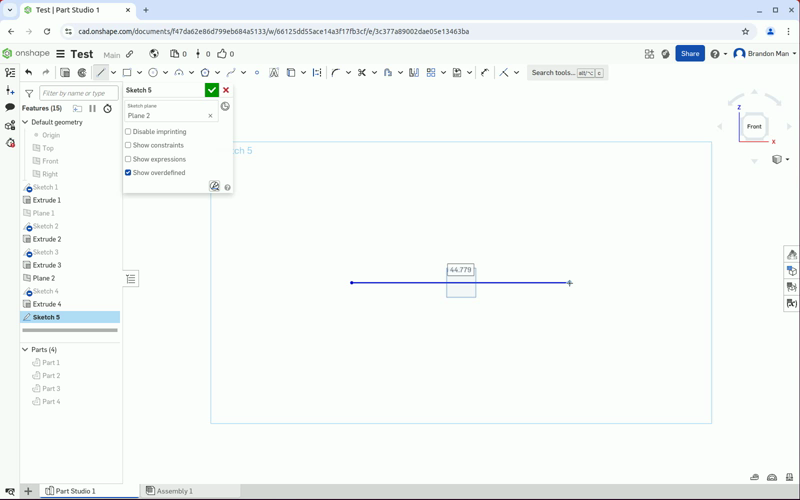
mouse_move(589, 282)
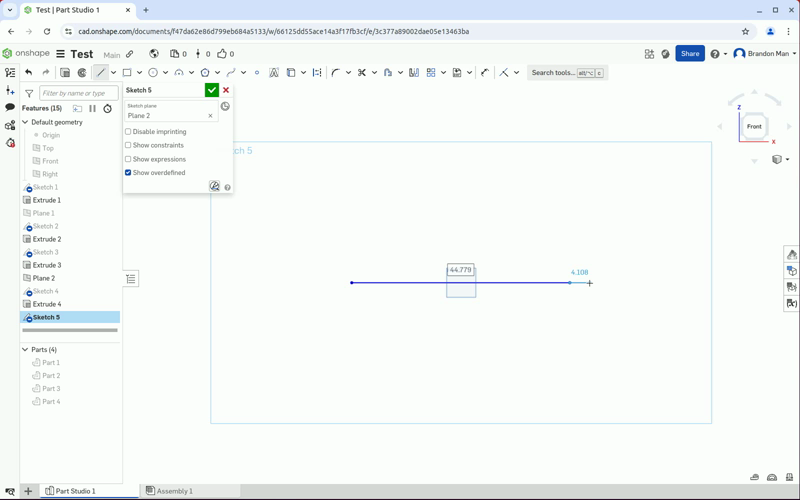
mouse_move(569, 260)
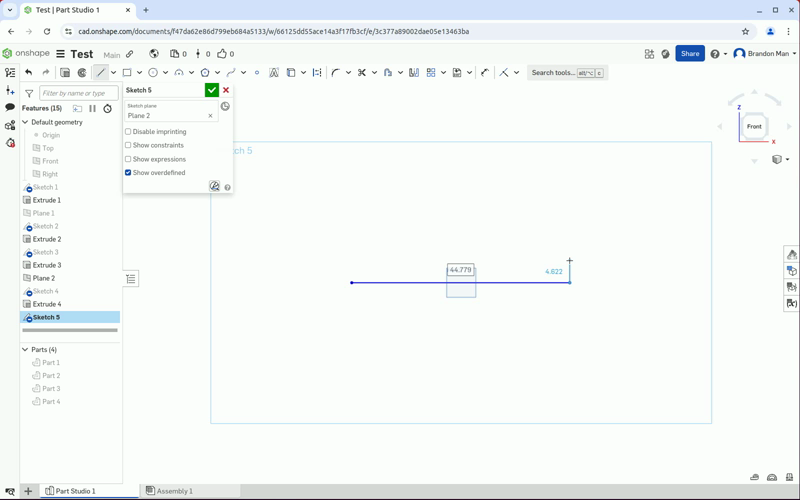
click(569, 260)
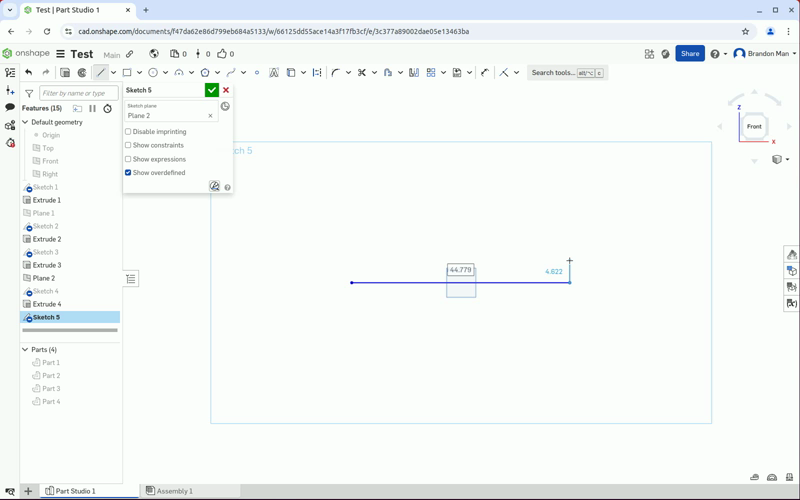
key_up(shift)
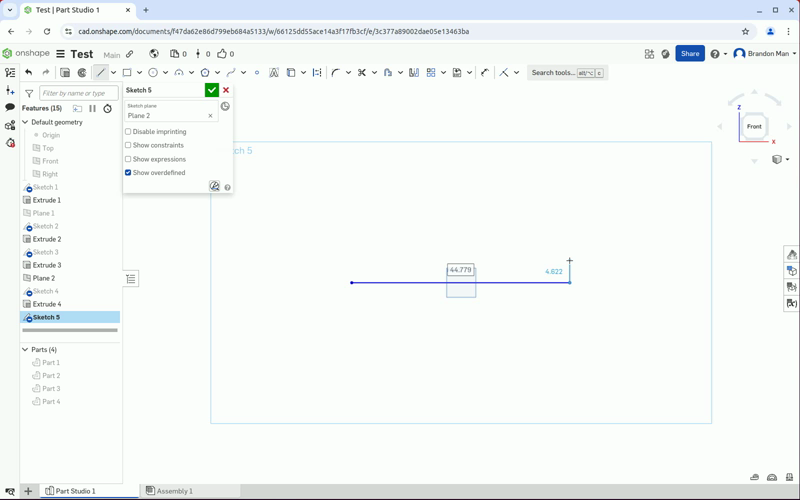
key_down(shift)
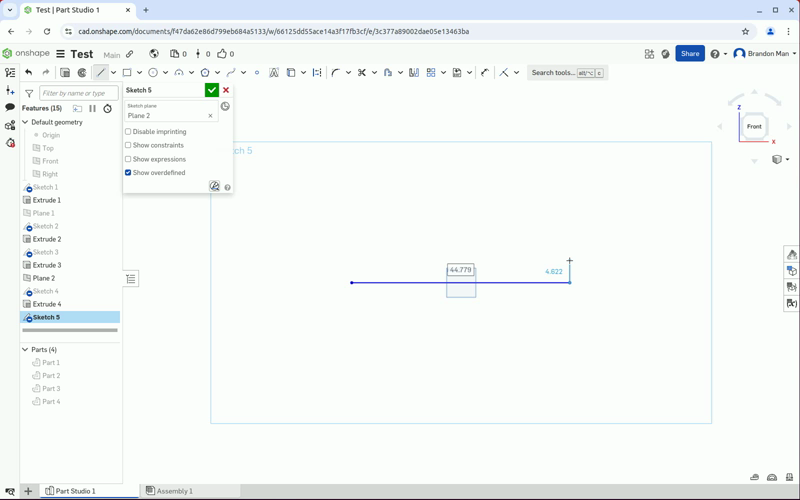
mouse_move(351, 260)
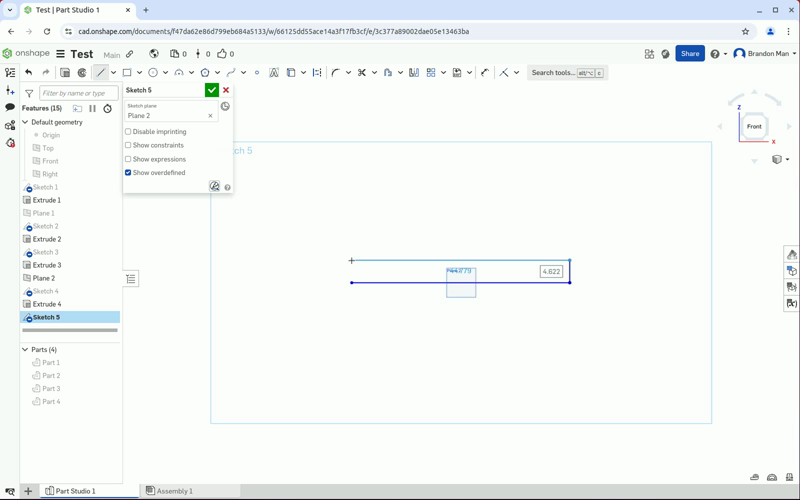
click(351, 260)
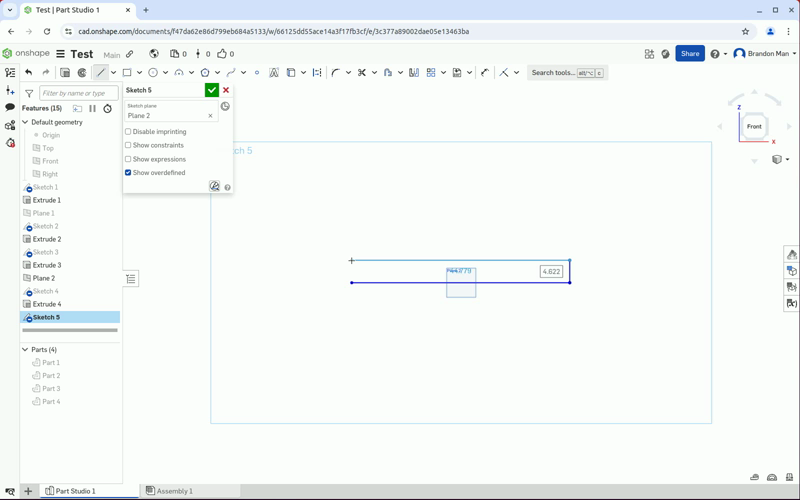
key_up(shift)
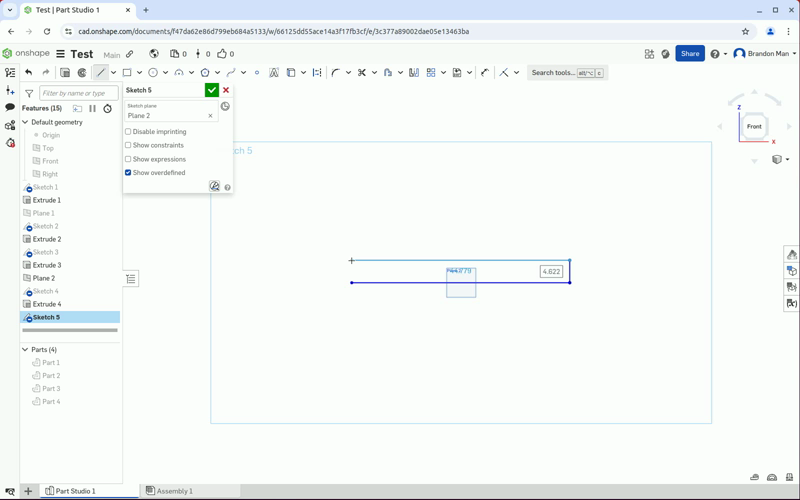
mouse_move(381, 260)
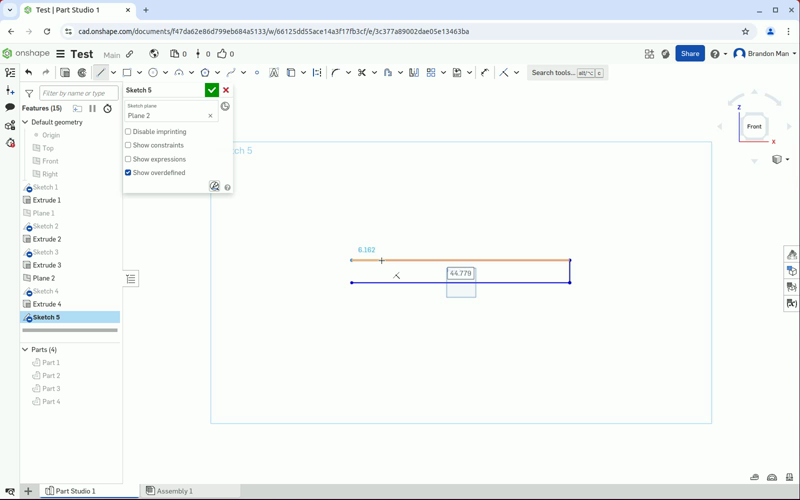
key_down(shift)
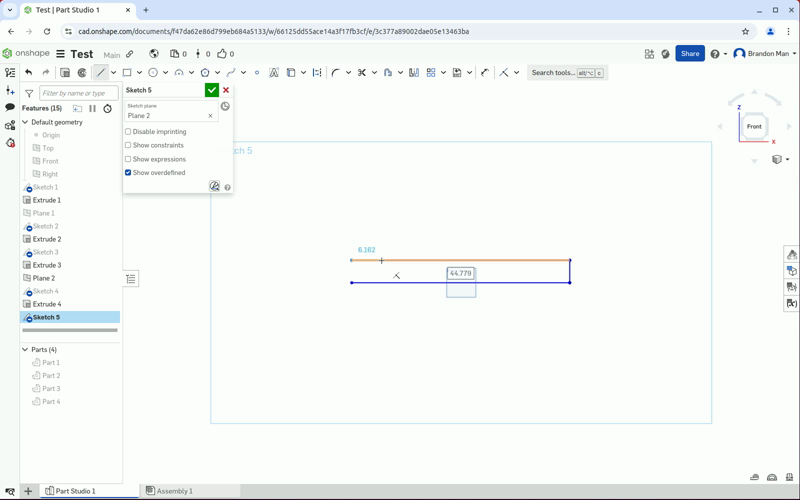
mouse_move(351, 282)
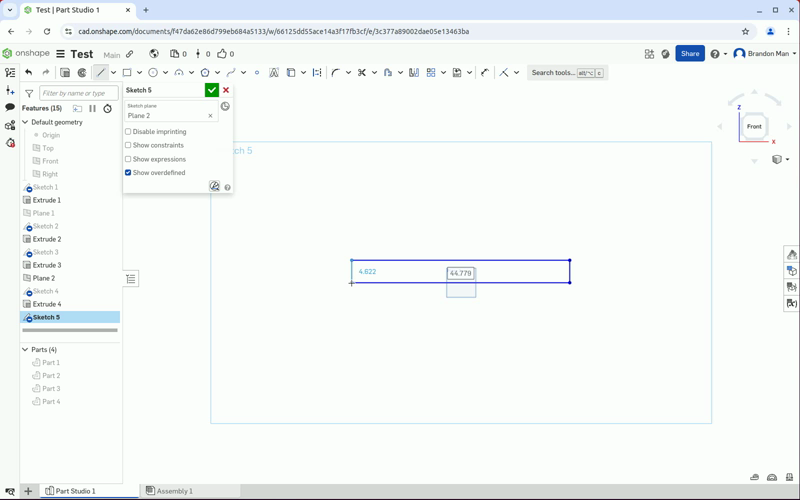
key_up(shift)
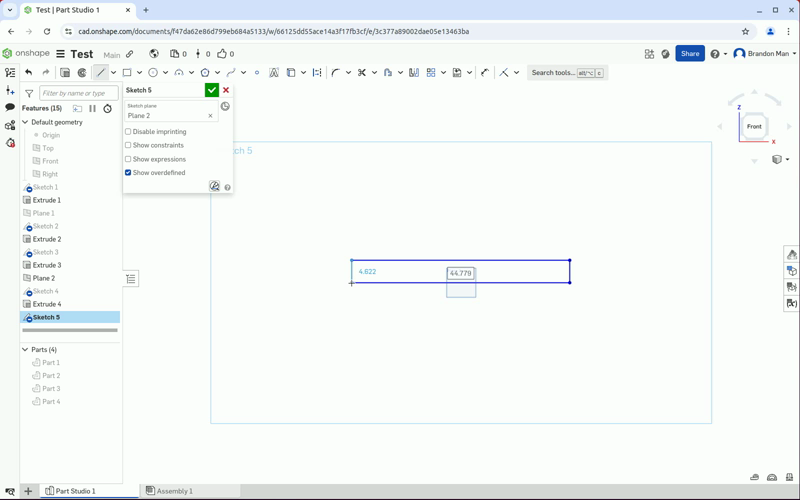
click(351, 282)
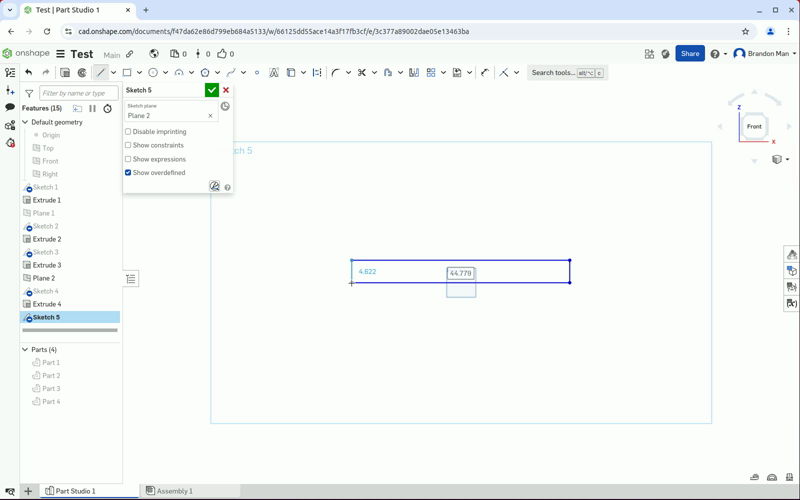
key(esc)
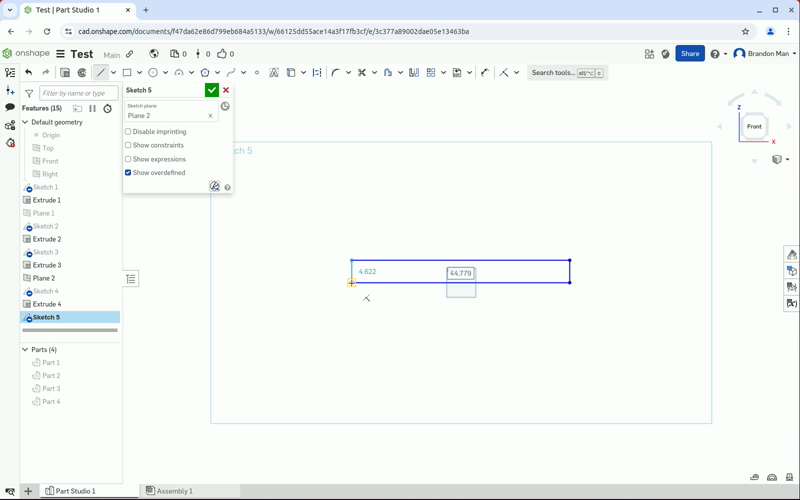
mouse_move(441, 266)
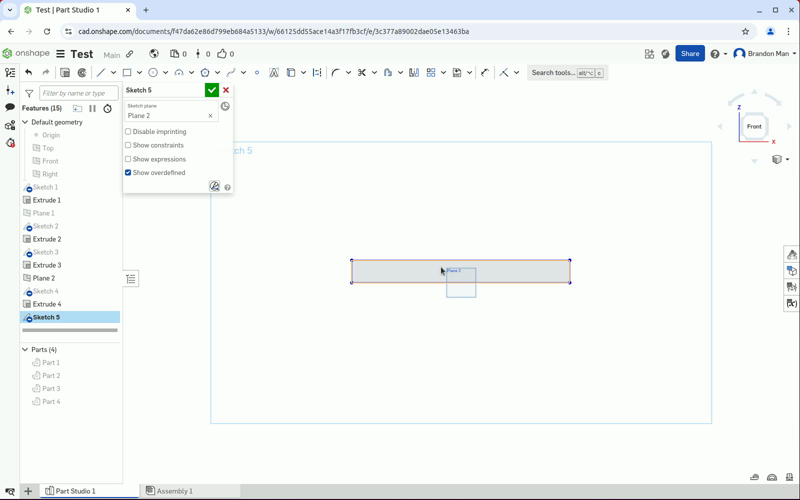
click(441, 266)
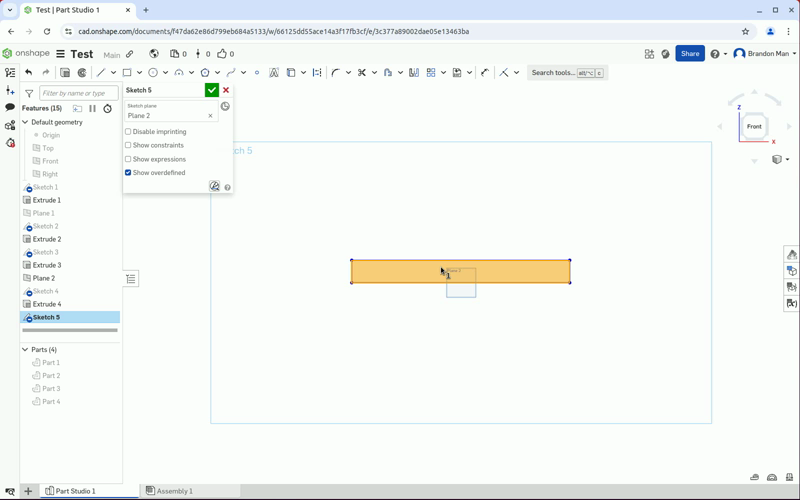
mouse_move(73, 352)
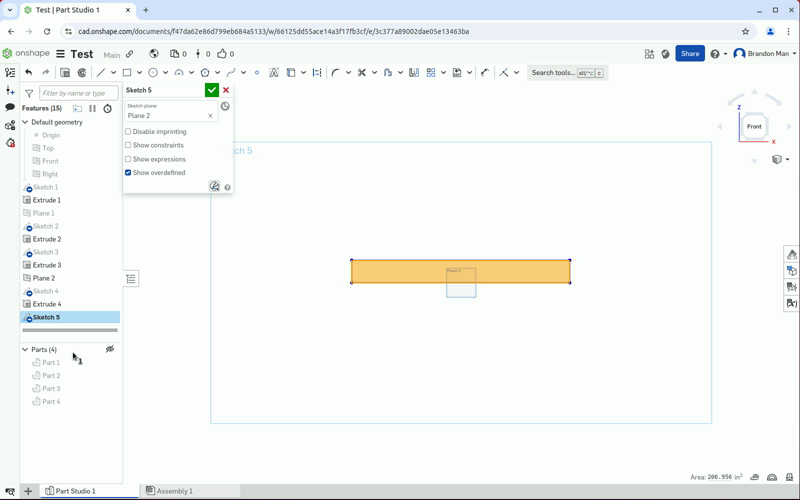
key(shift+y)
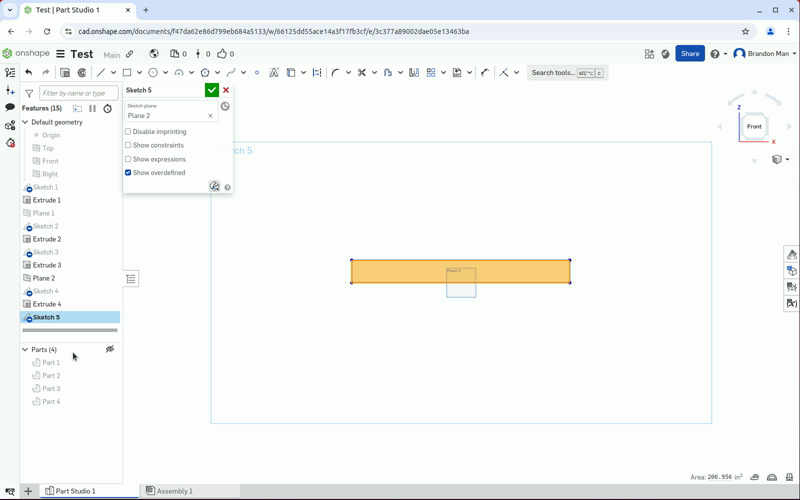
key(shift+e)
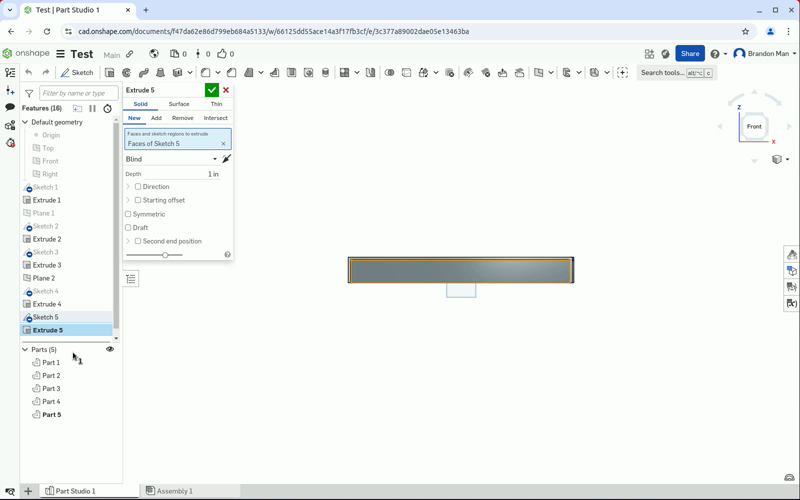
mouse_move(143, 106)
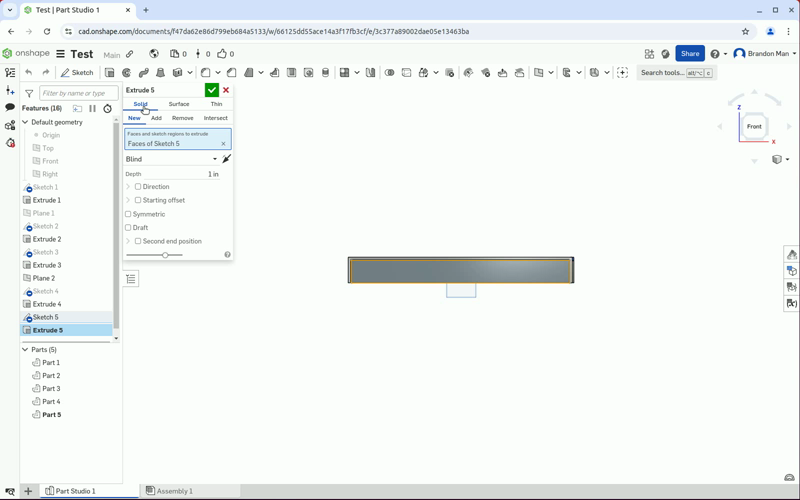
click(143, 106)
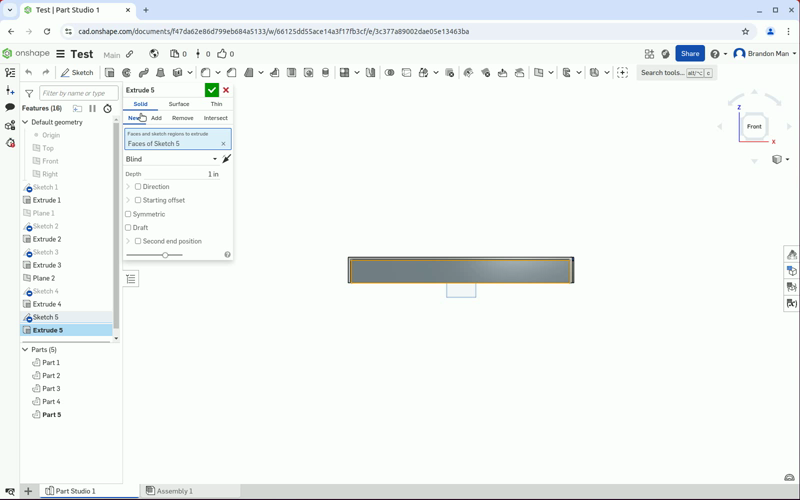
mouse_move(137, 120)
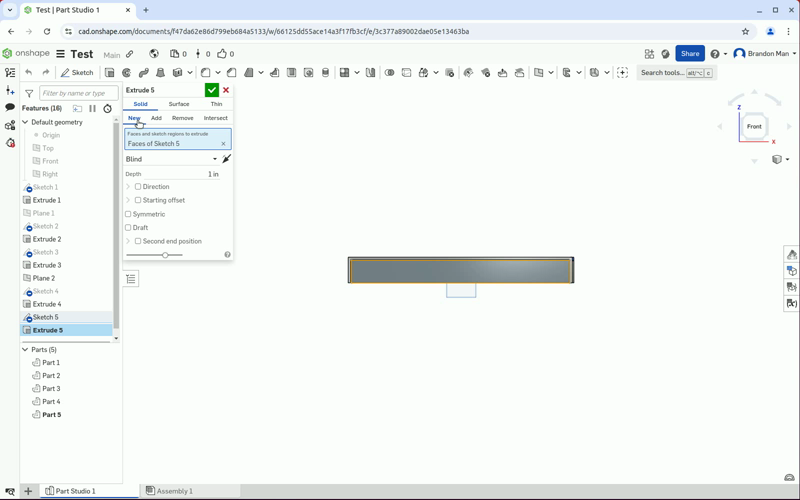
click(137, 120)
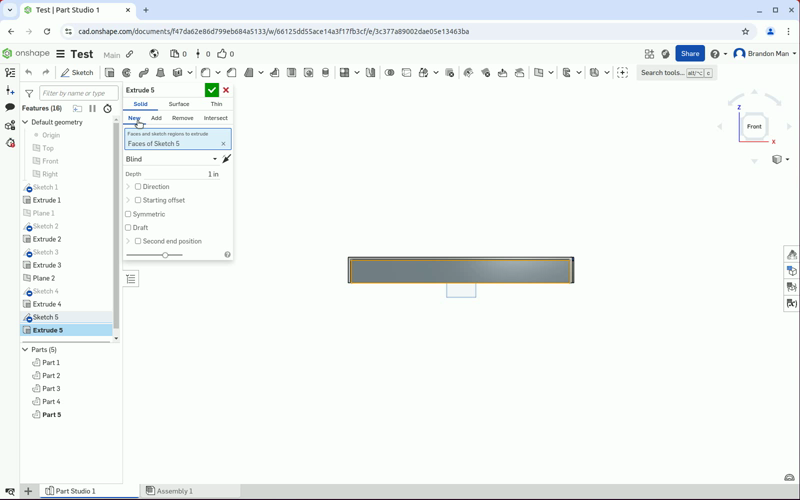
key(tab, 4)
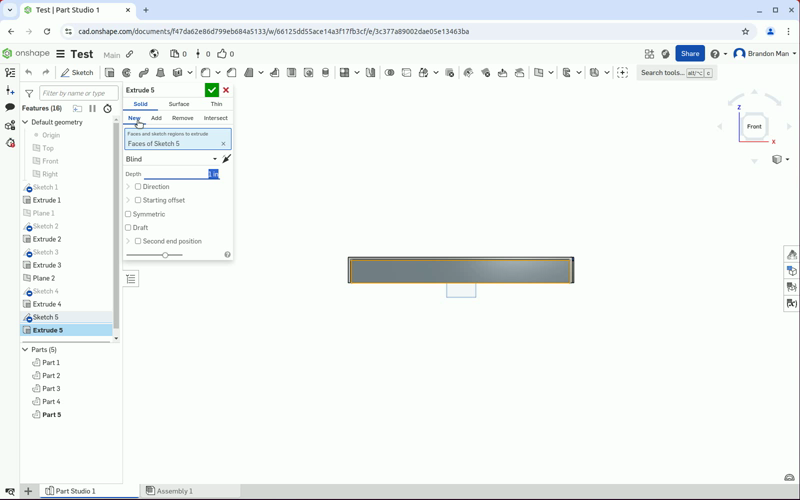
text(0.722)
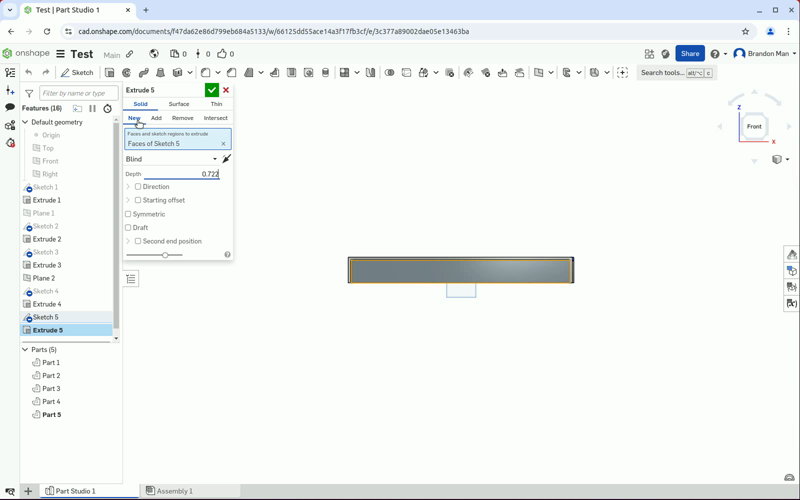
key(enter)
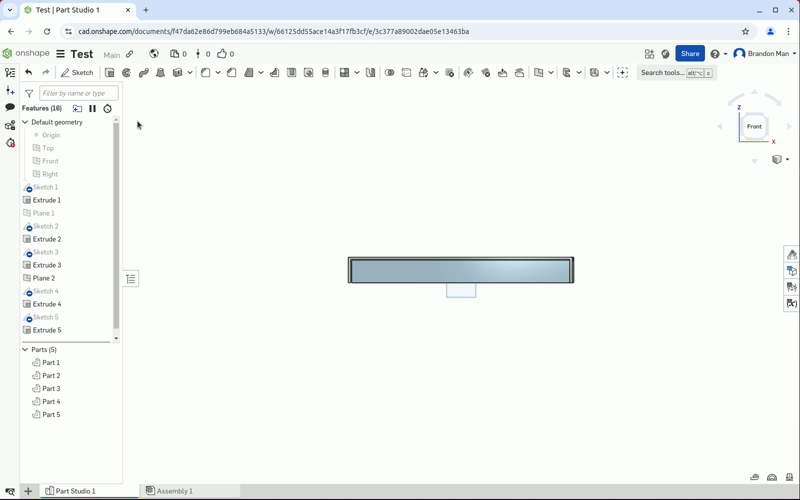
key(shift+h)
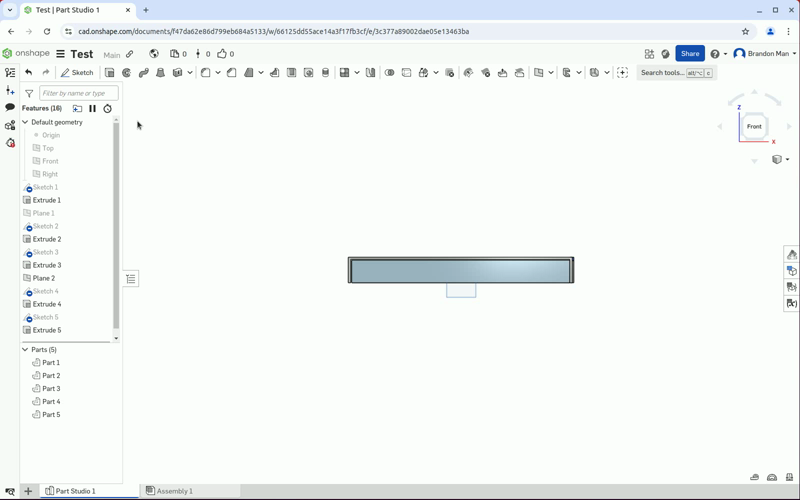
key(shift+h)
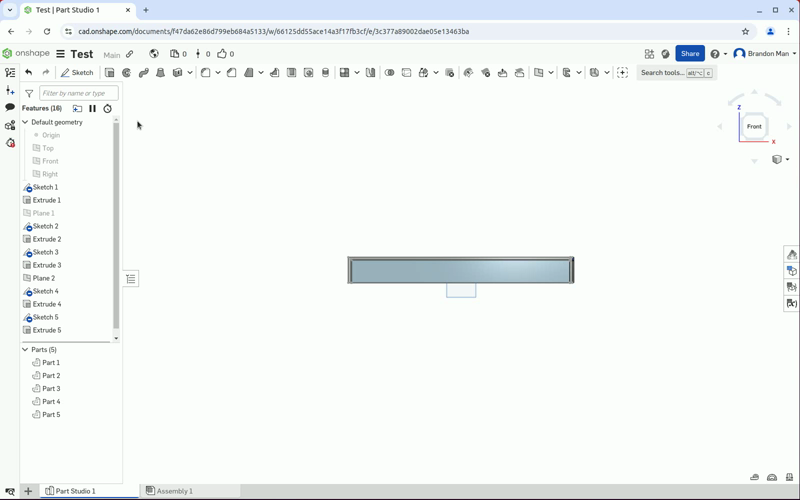
key(shift+7)
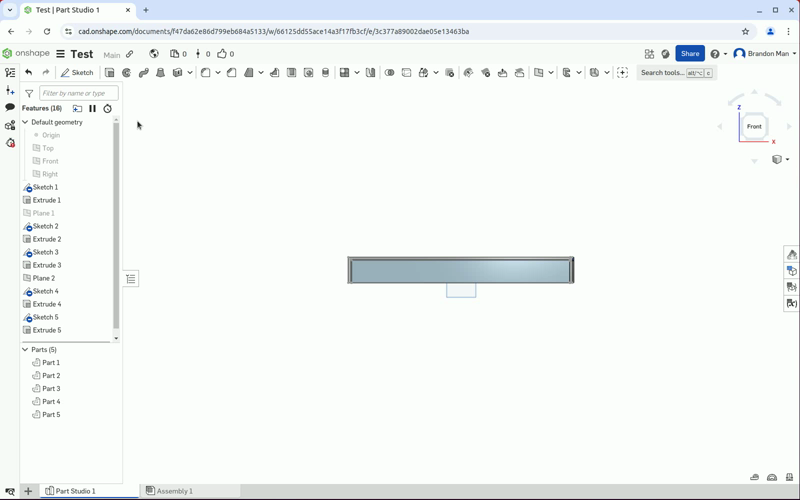
key(left, 2)
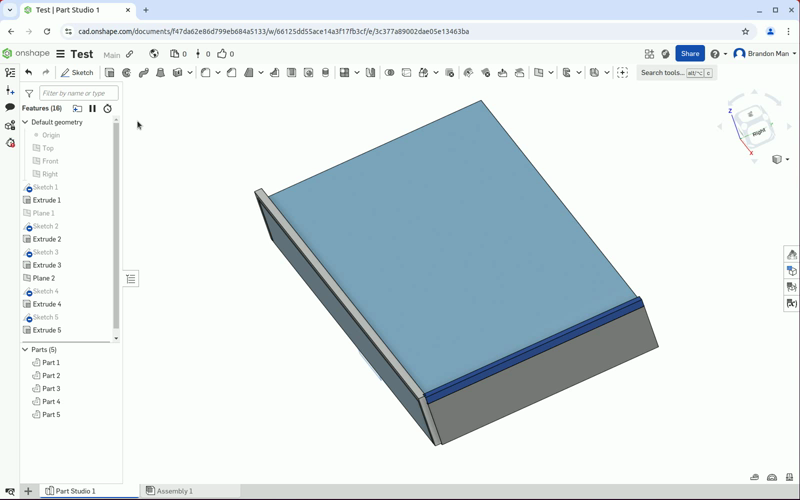
key(down, 2)
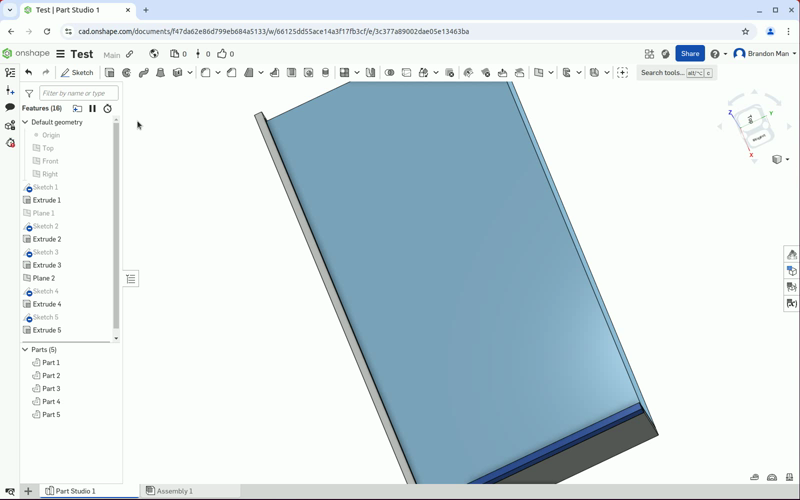
key(up, 2)
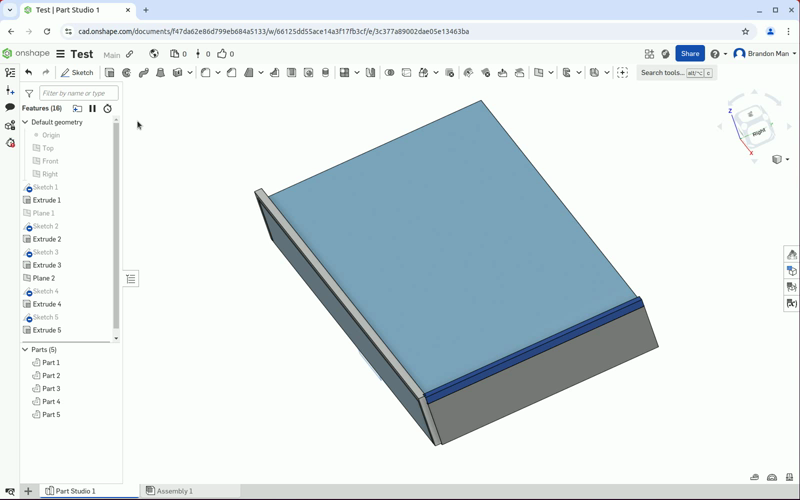
key(right, 2)
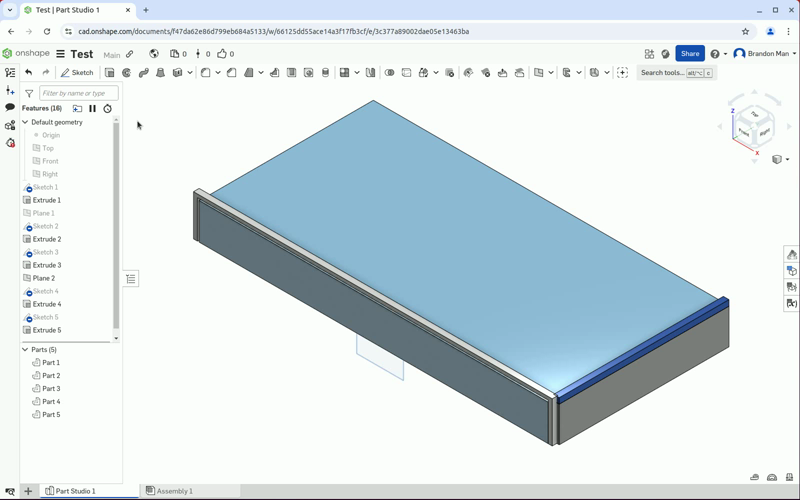
mouse_move(69, 189)
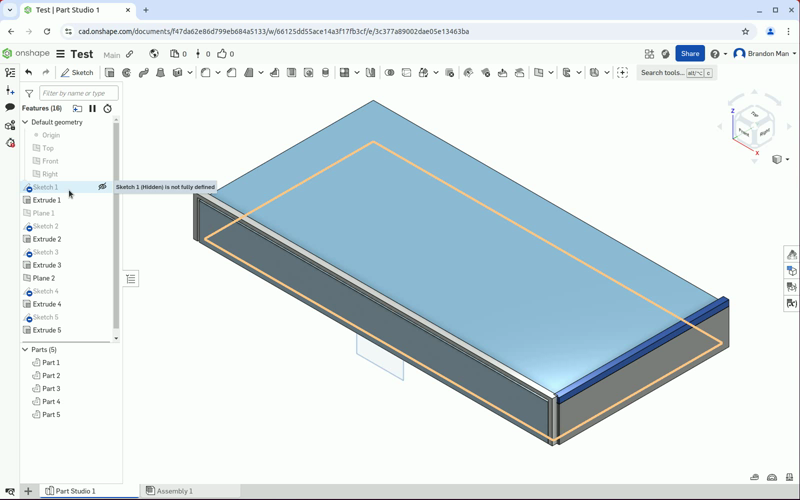
click(69, 189)